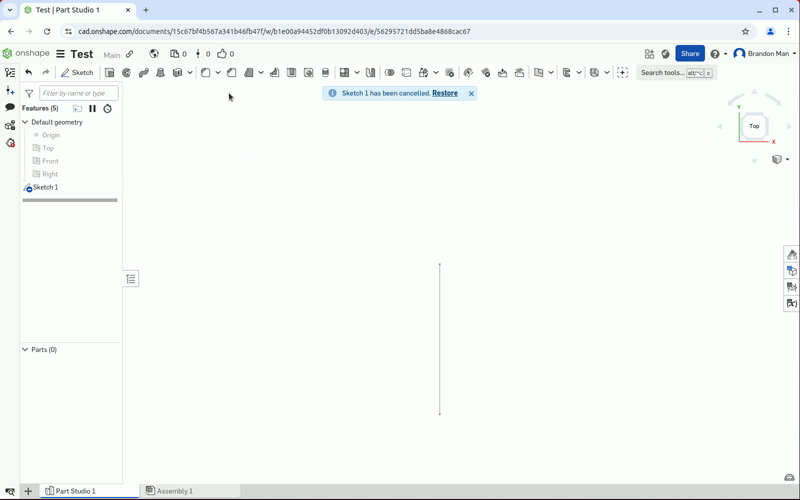
key(shift+h)
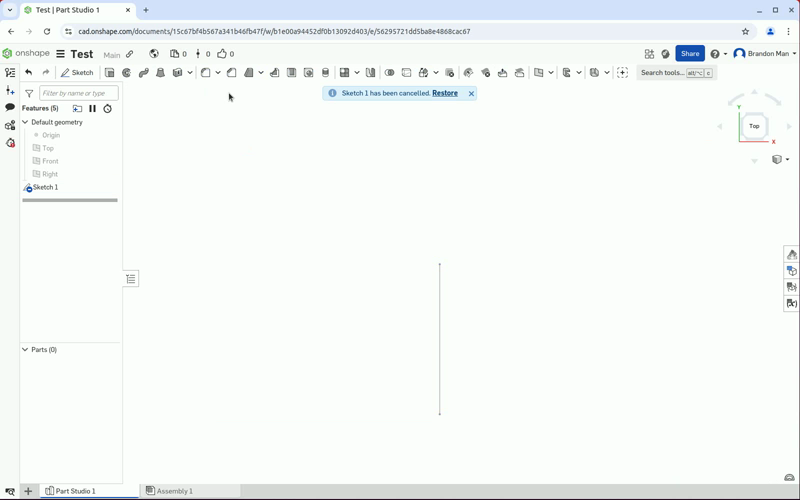
key(shift+s)
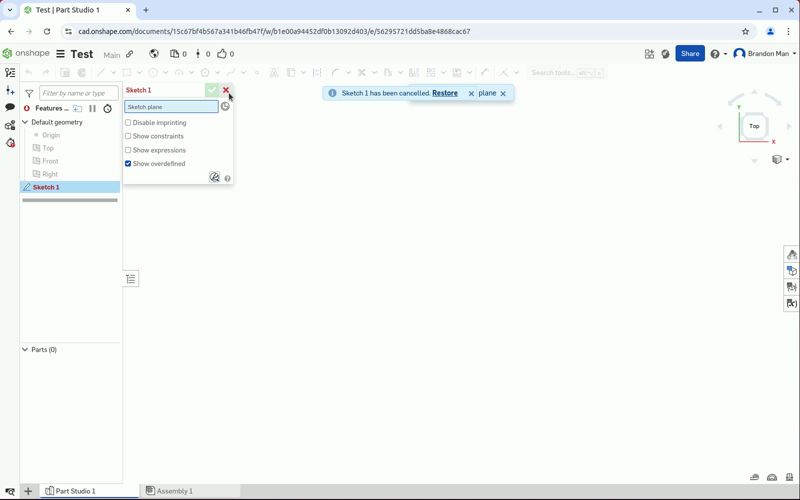
mouse_move(73, 150)
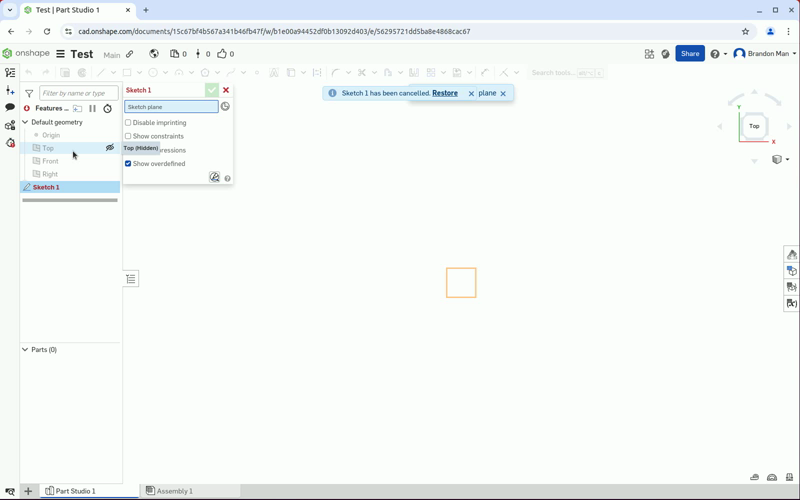
click(73, 150)
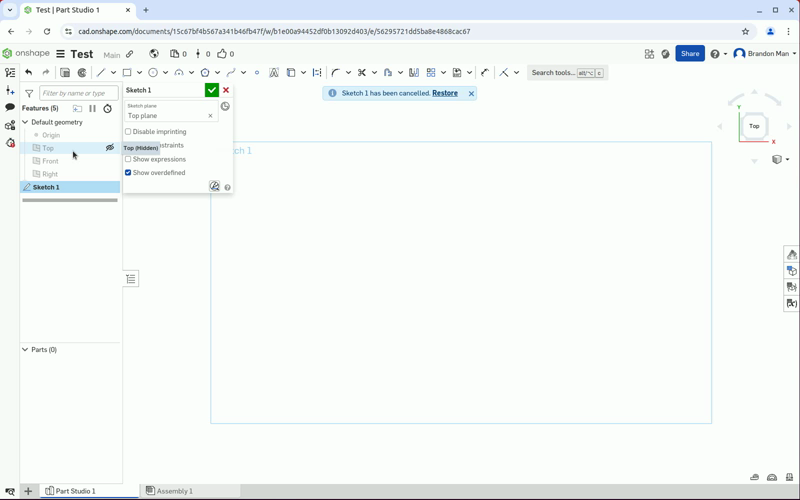
mouse_move(73, 352)
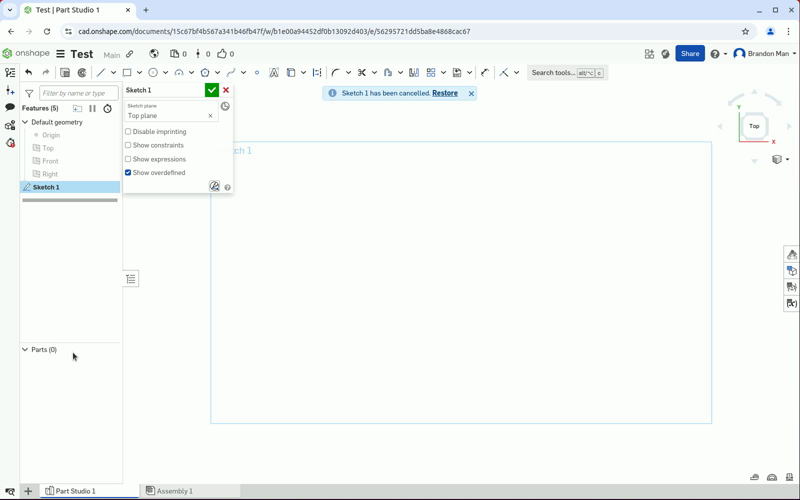
key(y)
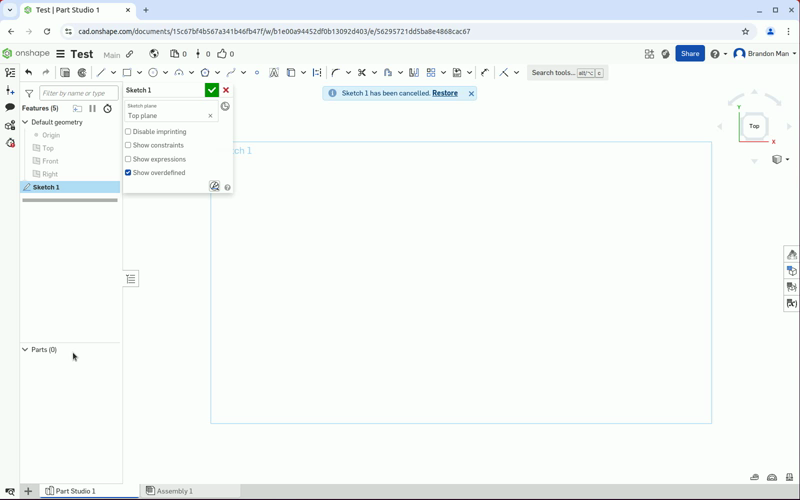
key(l)
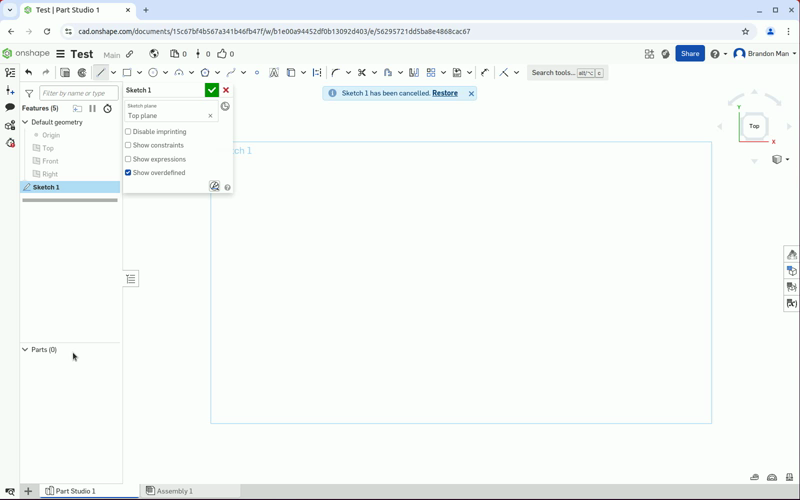
key_down(shift)
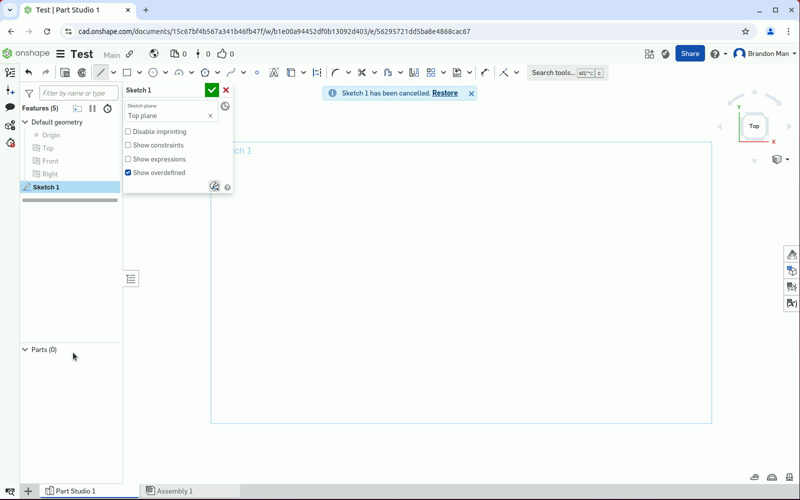
mouse_move(371, 394)
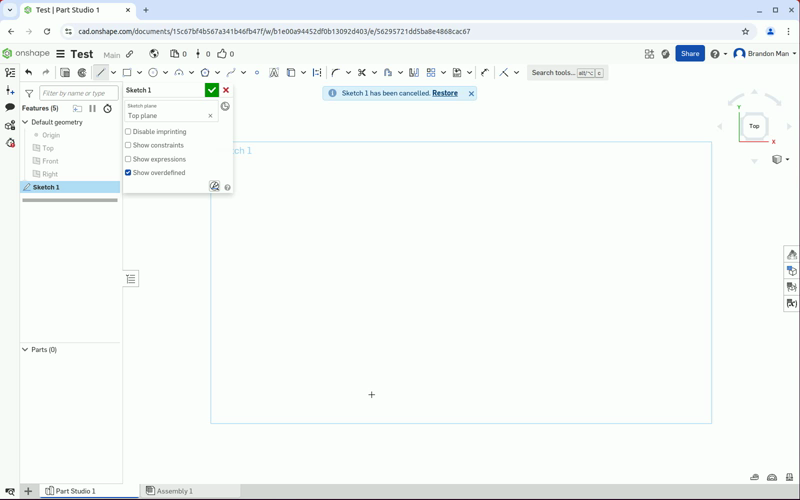
click(371, 394)
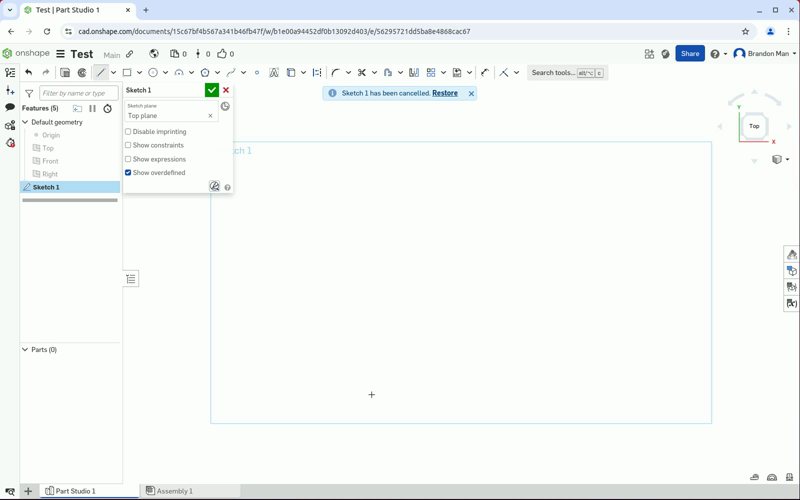
key_up(shift)
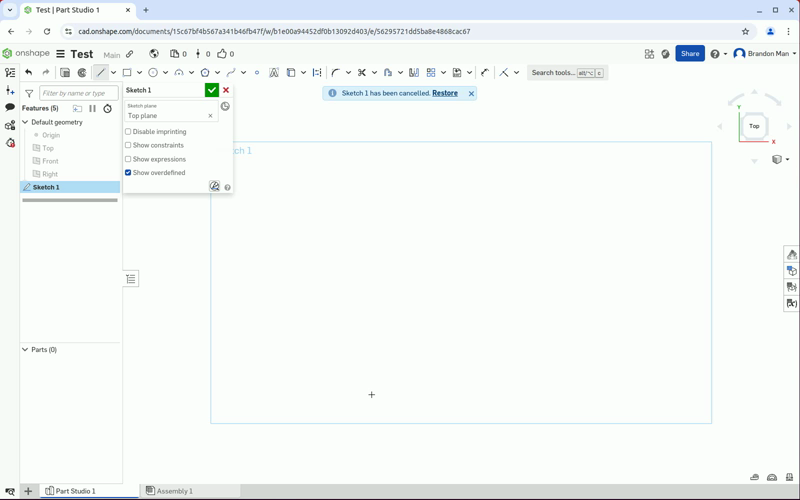
key_down(shift)
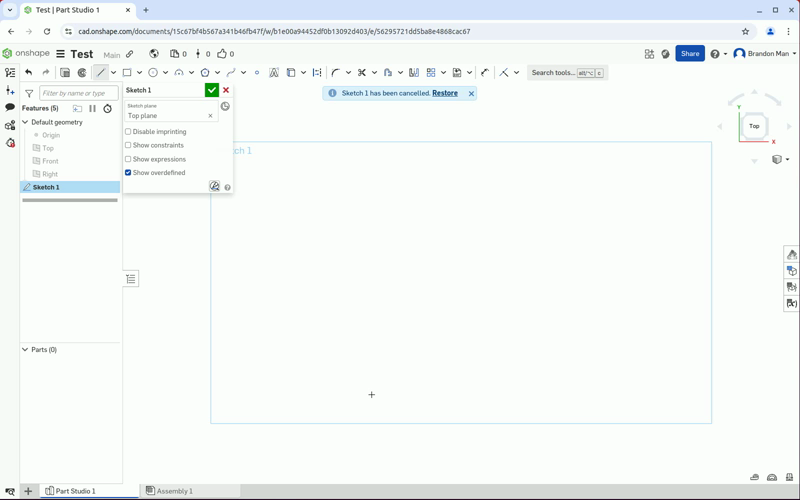
mouse_move(572, 394)
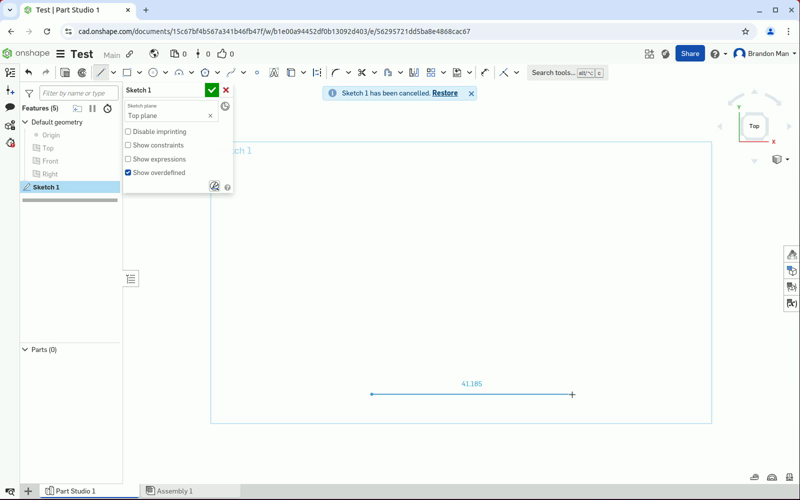
click(572, 394)
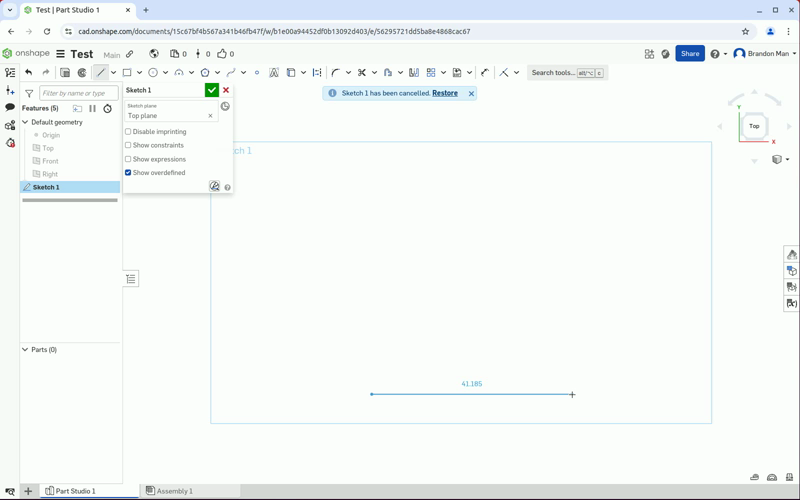
key_up(shift)
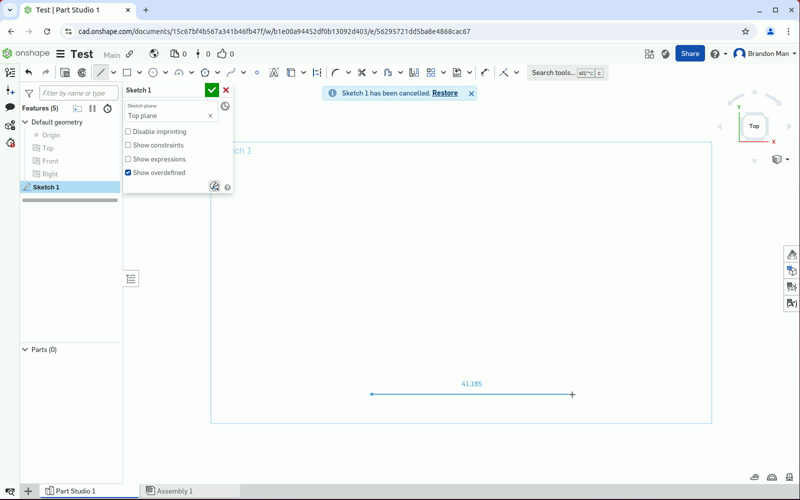
key_down(shift)
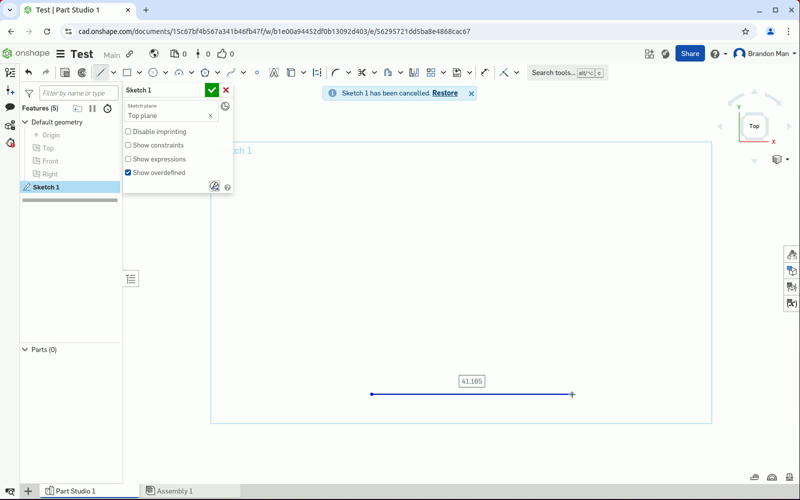
mouse_move(572, 254)
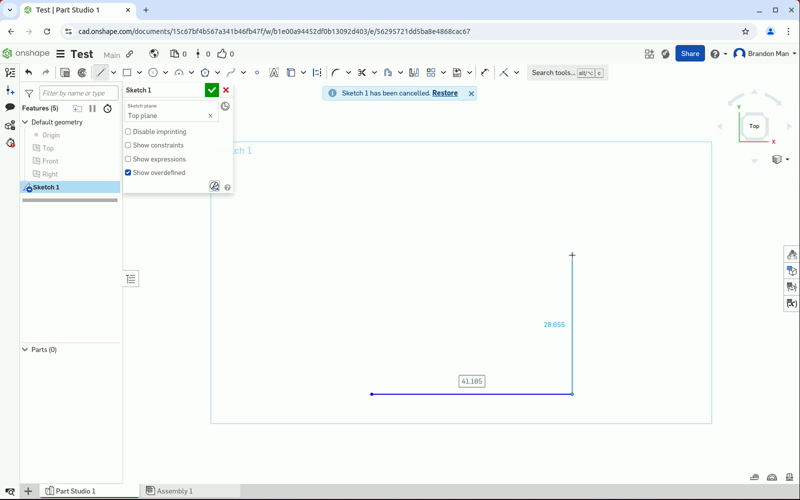
click(572, 254)
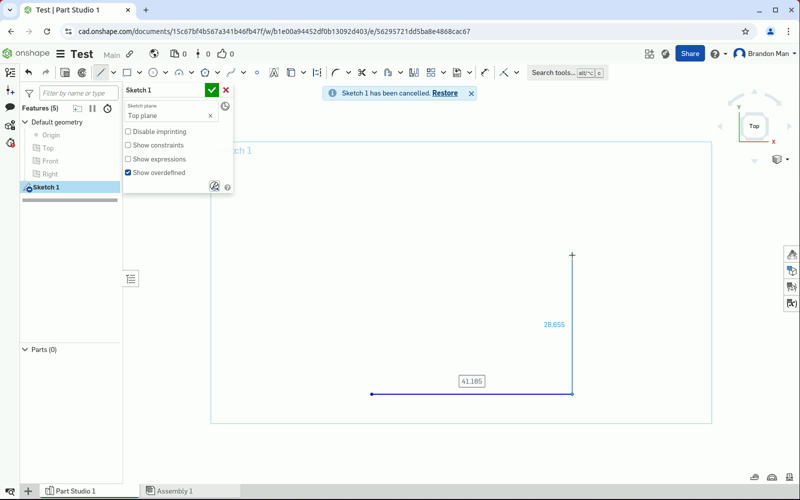
key_up(shift)
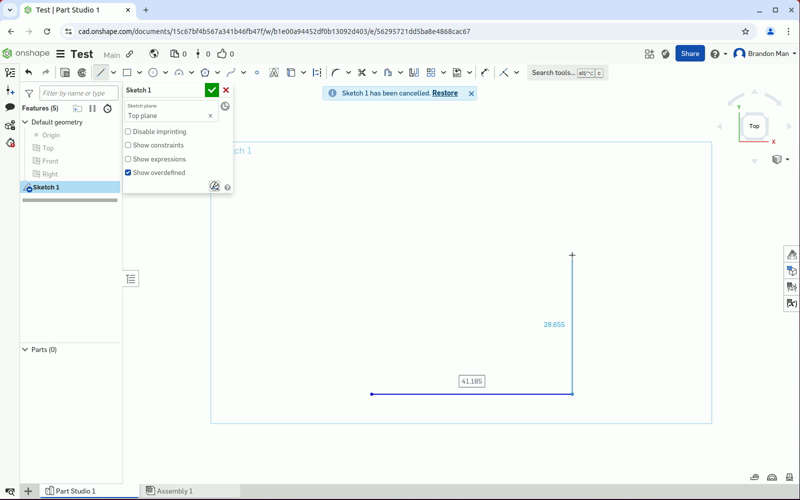
key_down(shift)
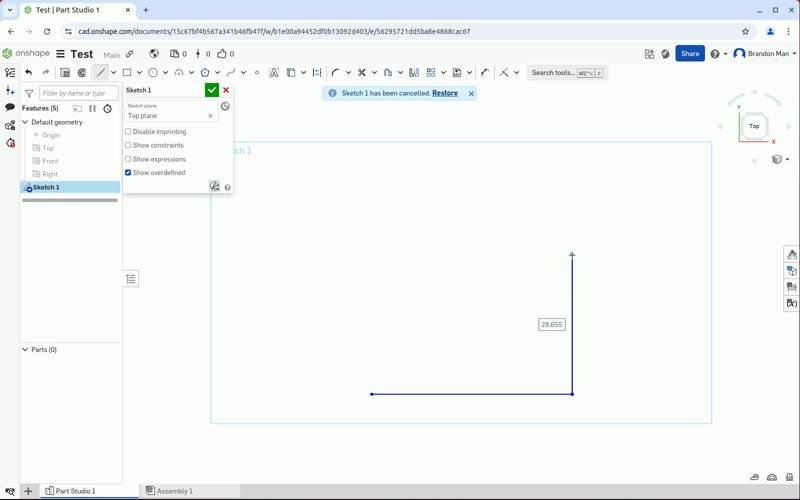
mouse_move(371, 254)
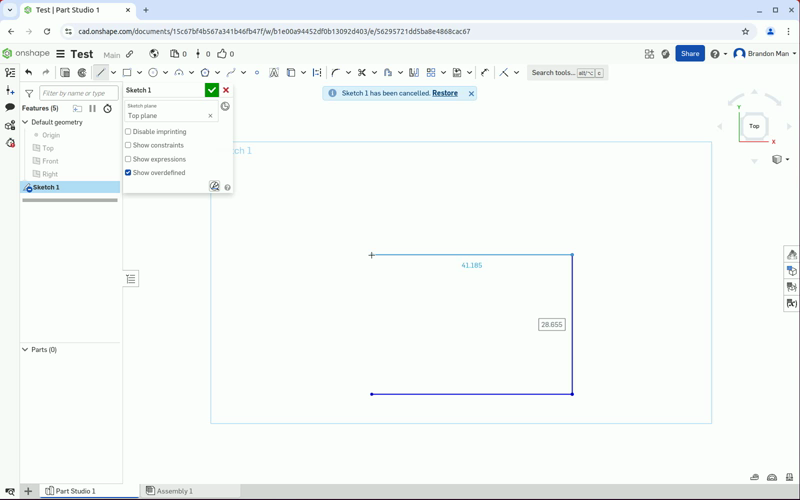
click(371, 254)
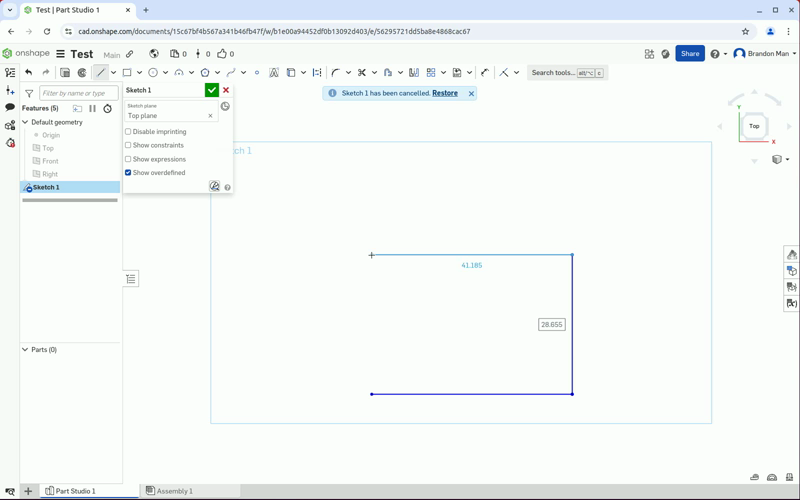
key_up(shift)
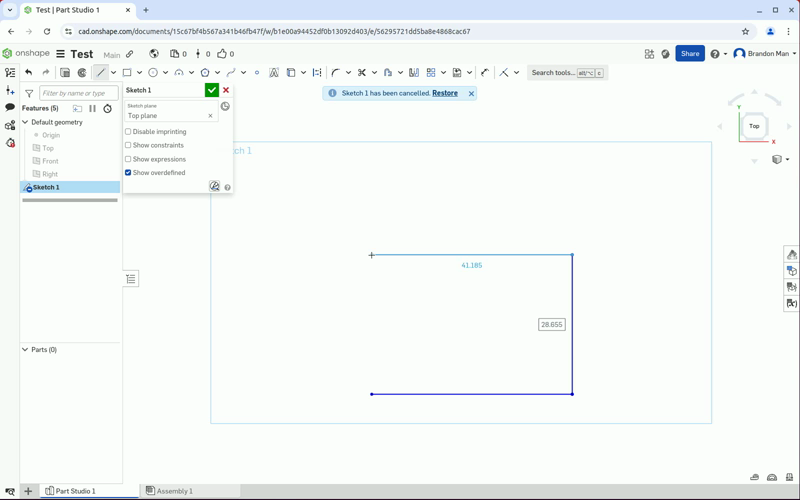
key_down(shift)
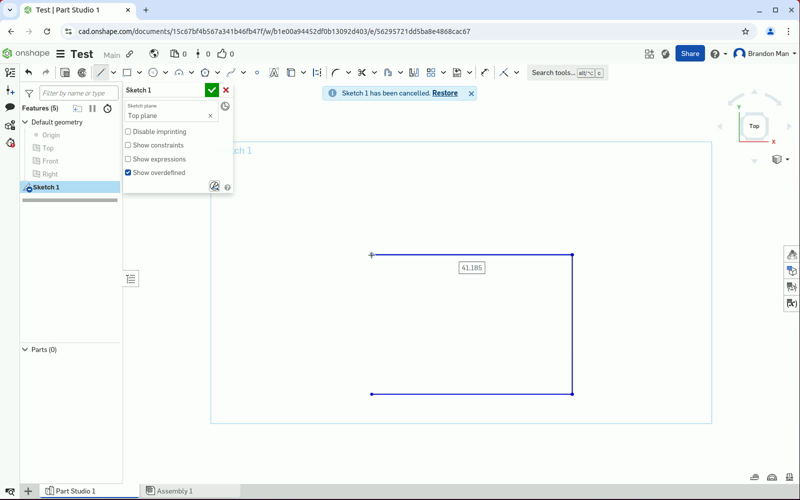
mouse_move(371, 394)
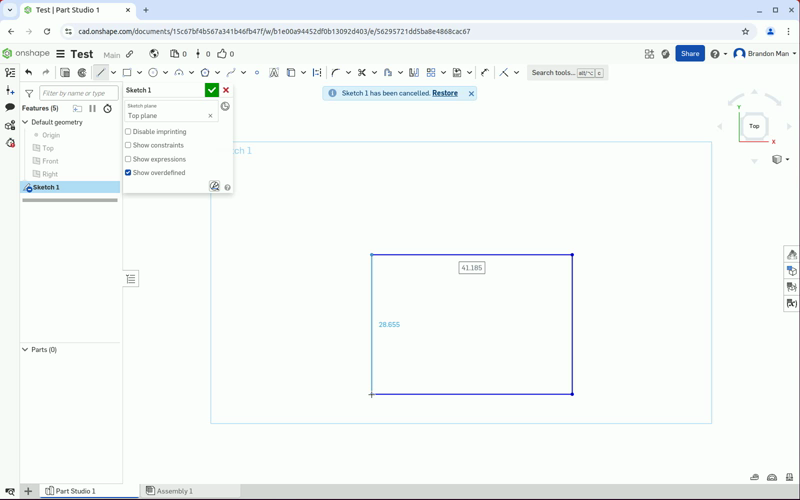
key_up(shift)
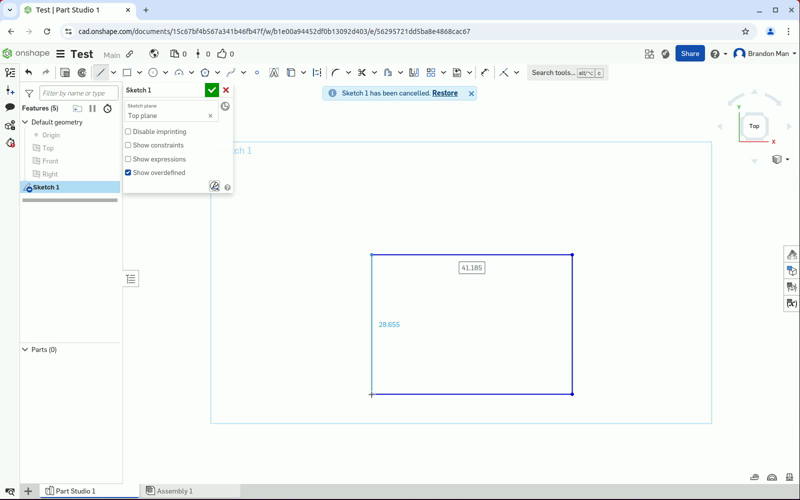
click(371, 394)
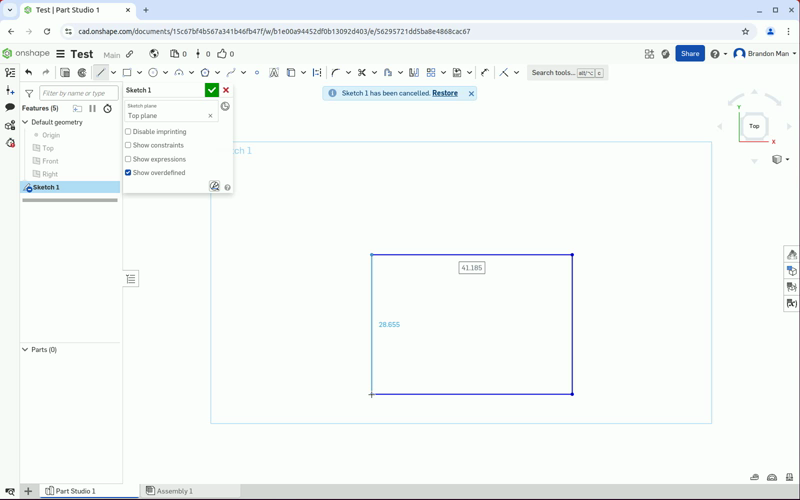
key(esc)
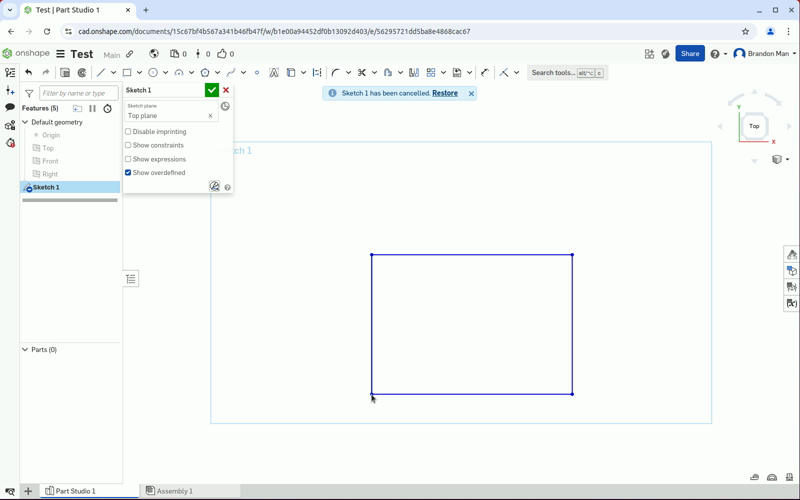
key(l)
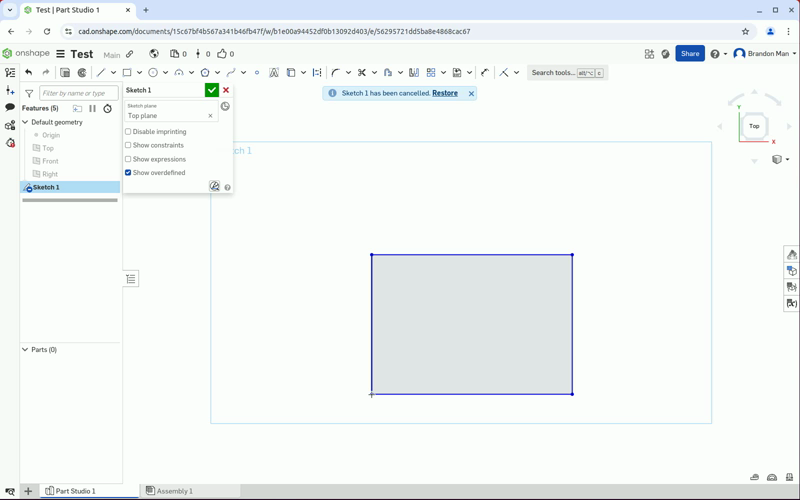
key_down(shift)
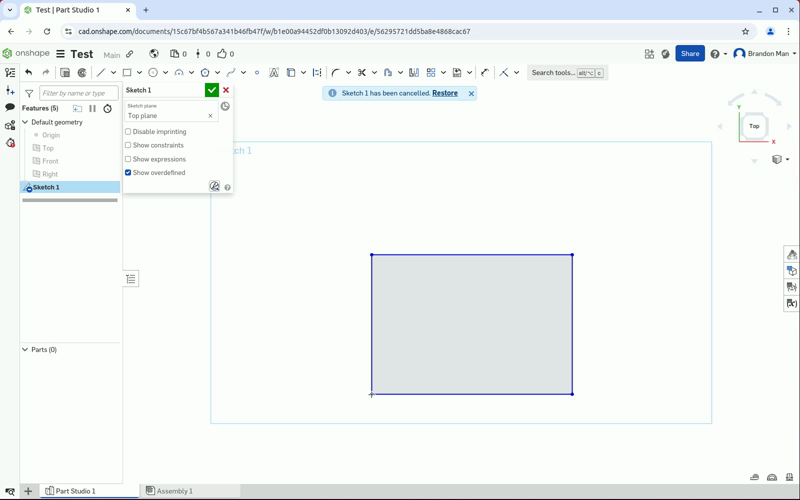
mouse_move(380, 377)
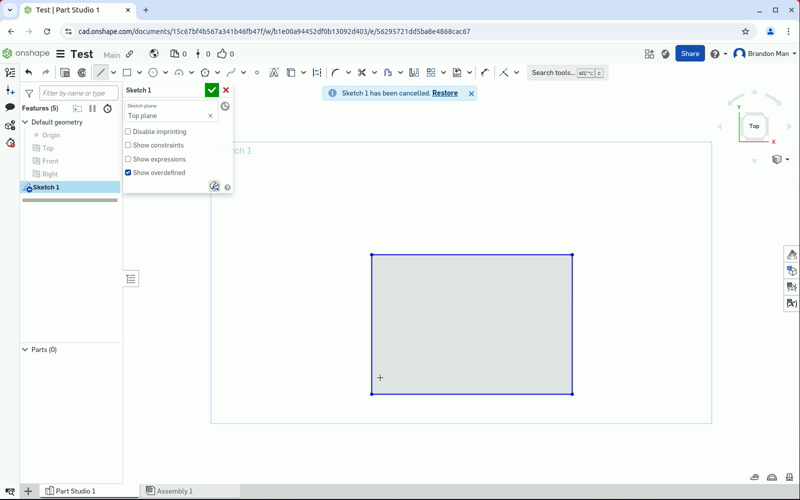
click(380, 377)
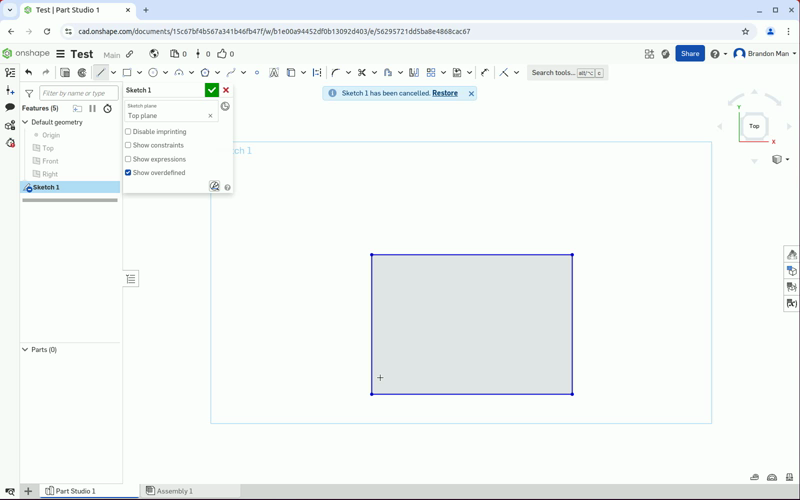
key_up(shift)
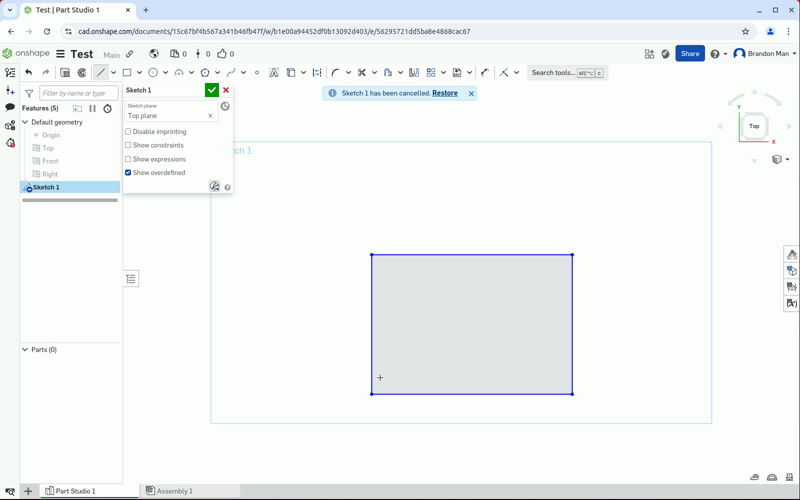
key_down(shift)
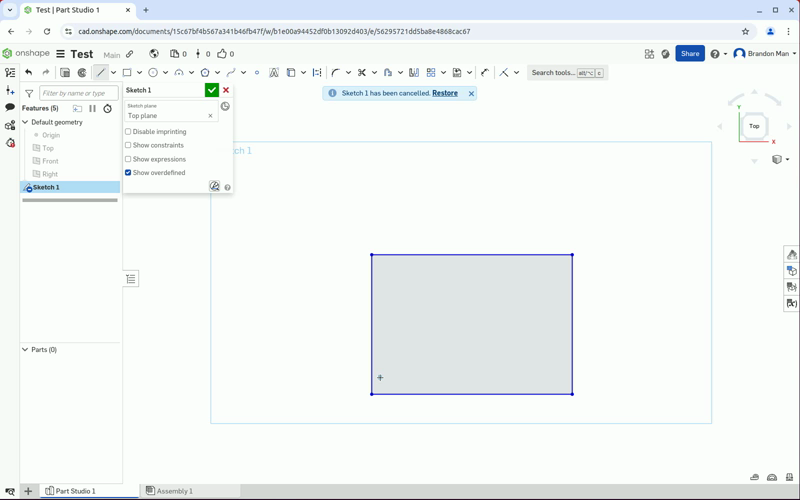
mouse_move(530, 377)
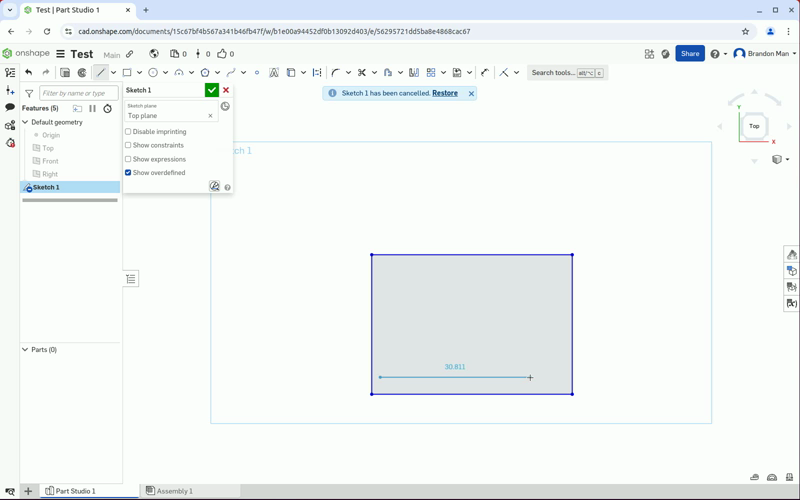
click(530, 377)
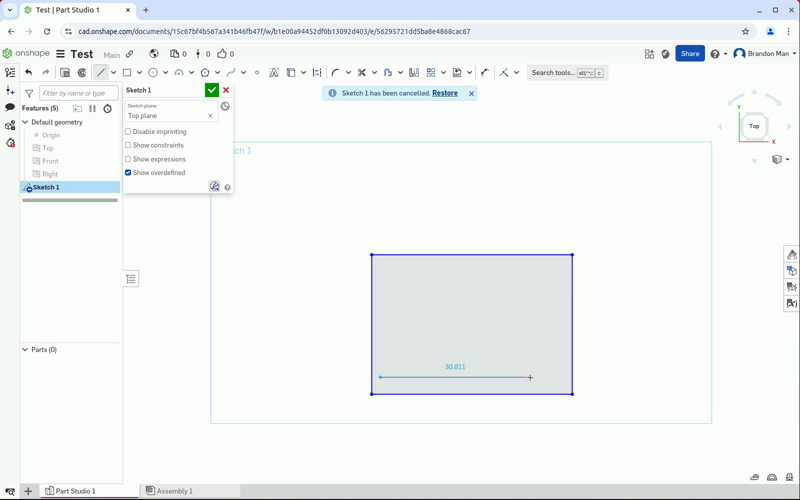
key_up(shift)
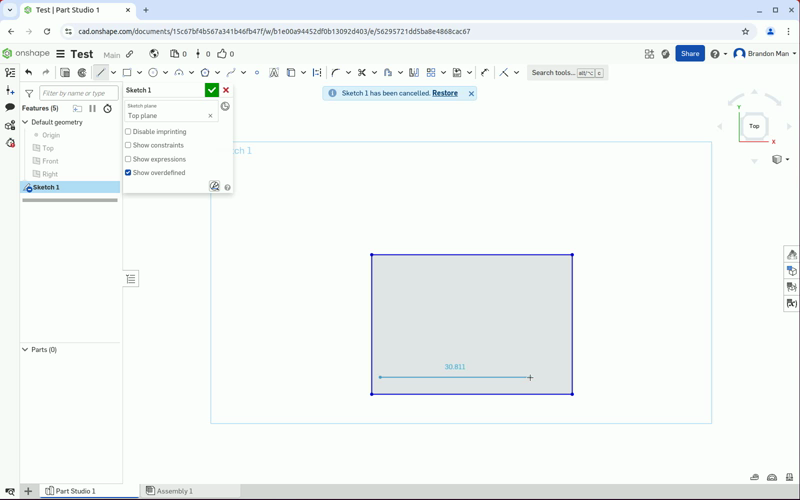
key_down(shift)
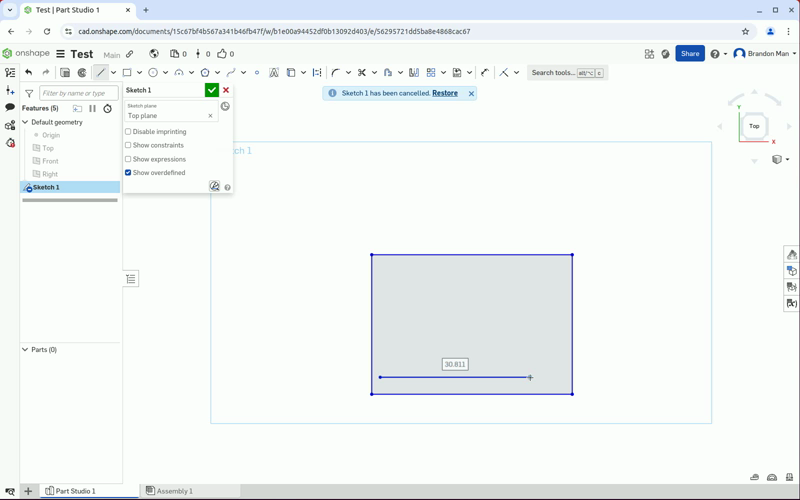
mouse_move(530, 269)
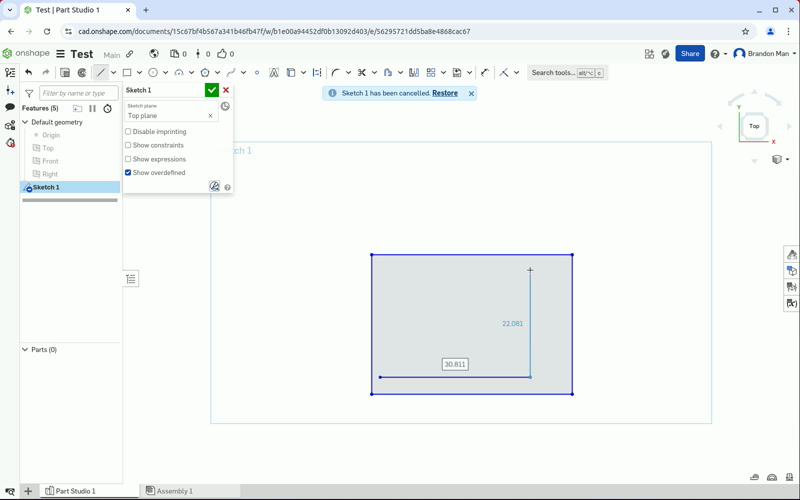
click(530, 269)
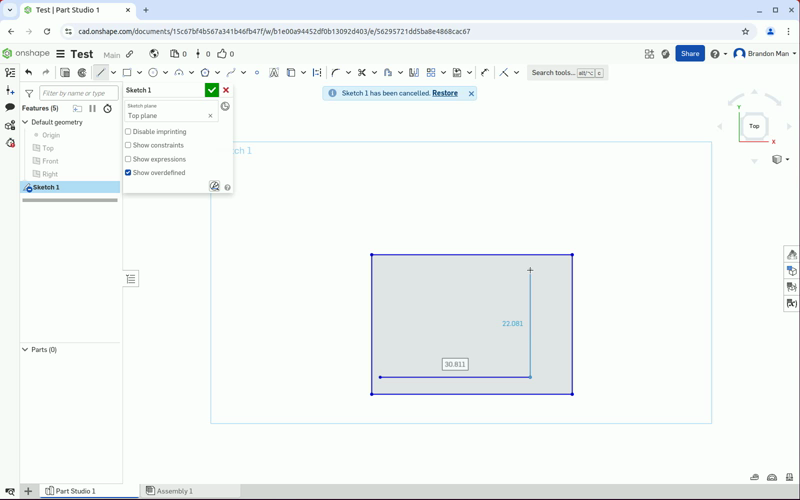
key_up(shift)
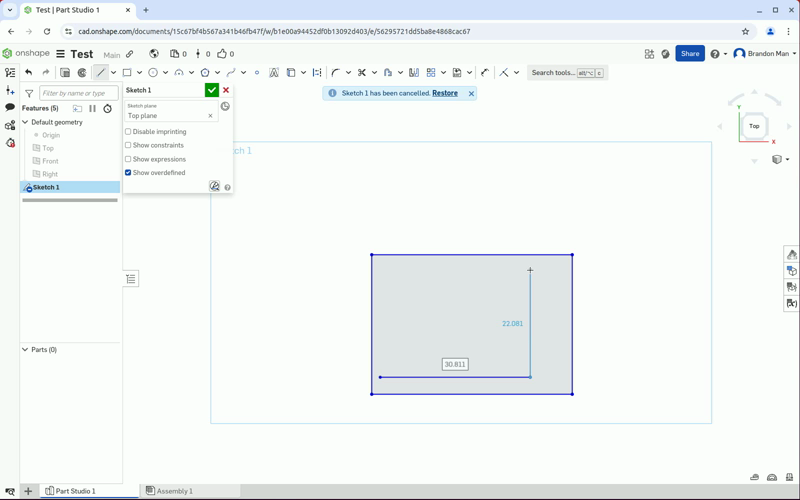
key_down(shift)
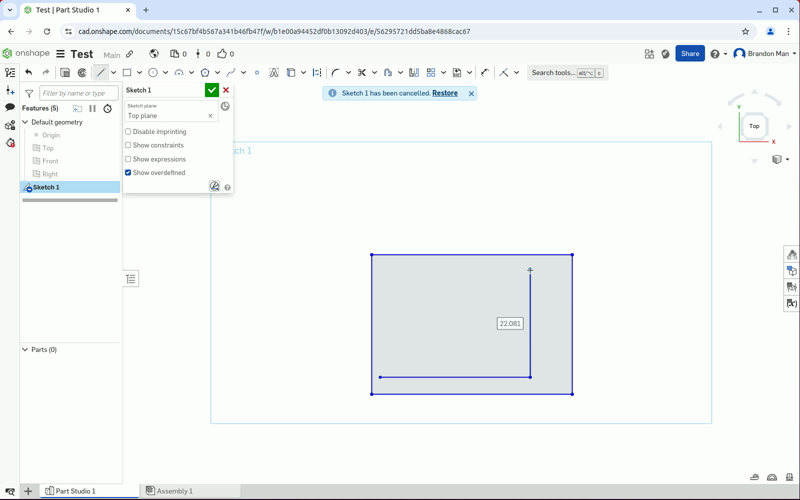
mouse_move(380, 269)
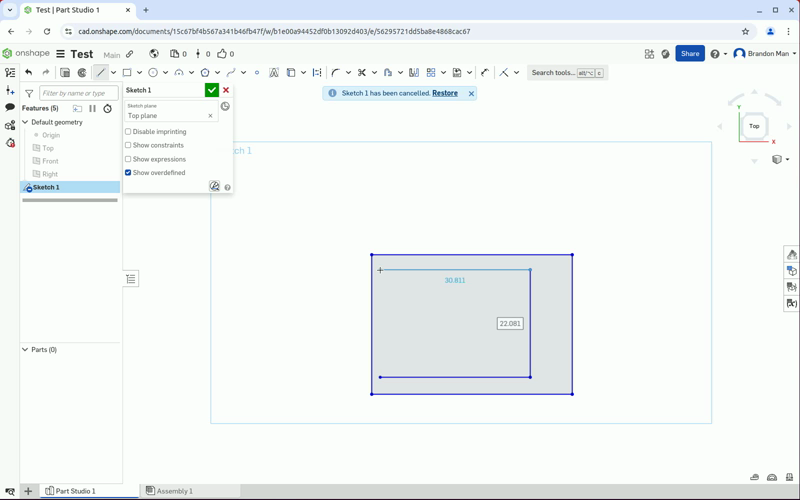
click(380, 269)
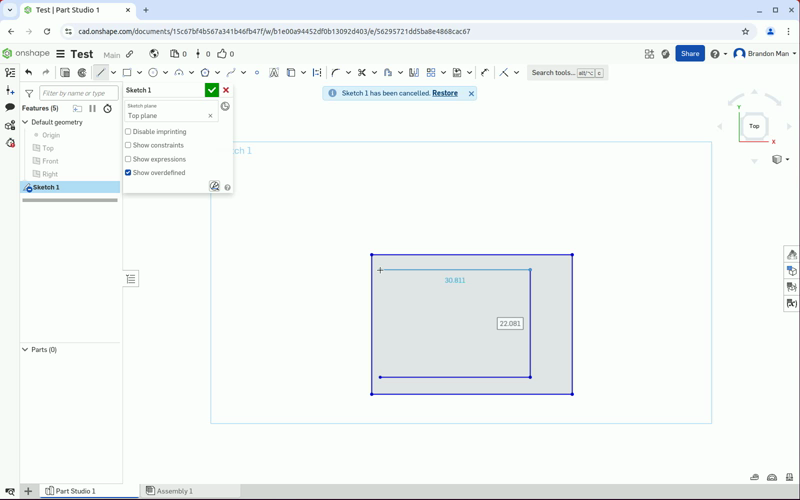
key_up(shift)
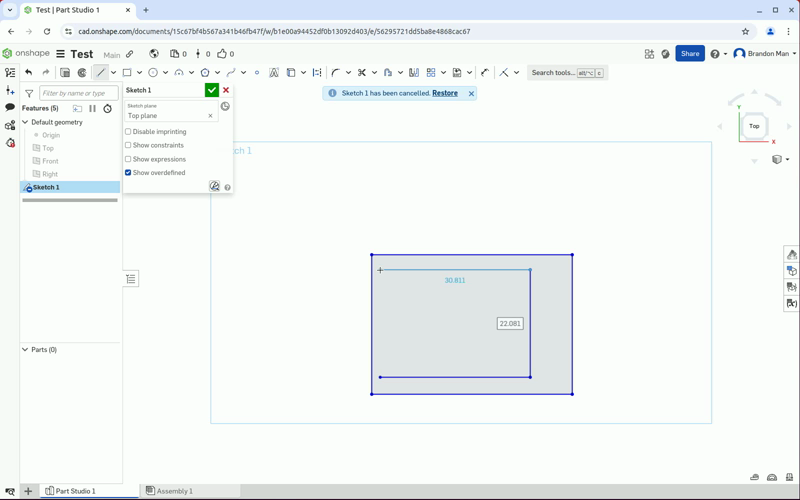
key_down(shift)
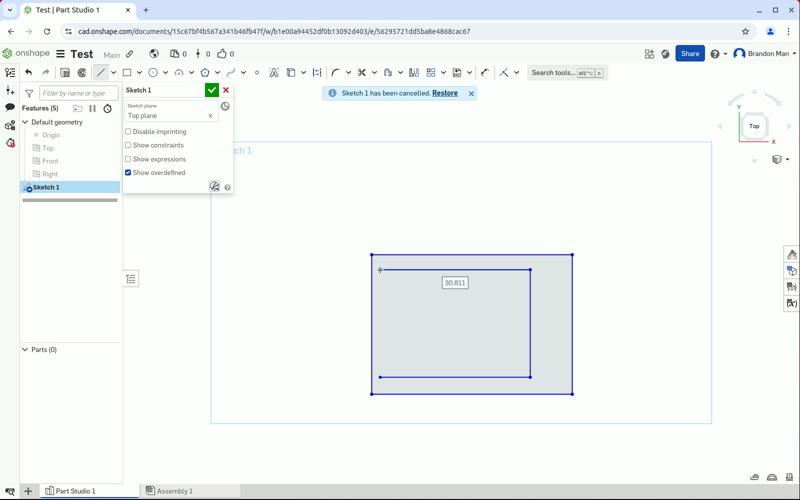
mouse_move(380, 377)
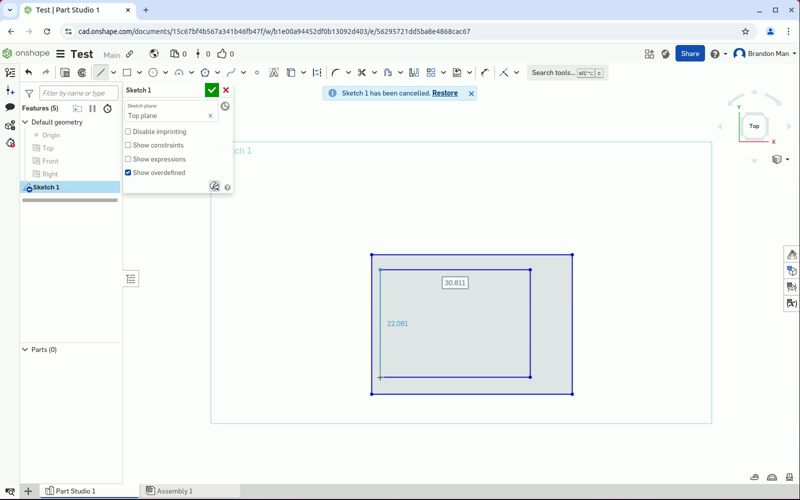
key_up(shift)
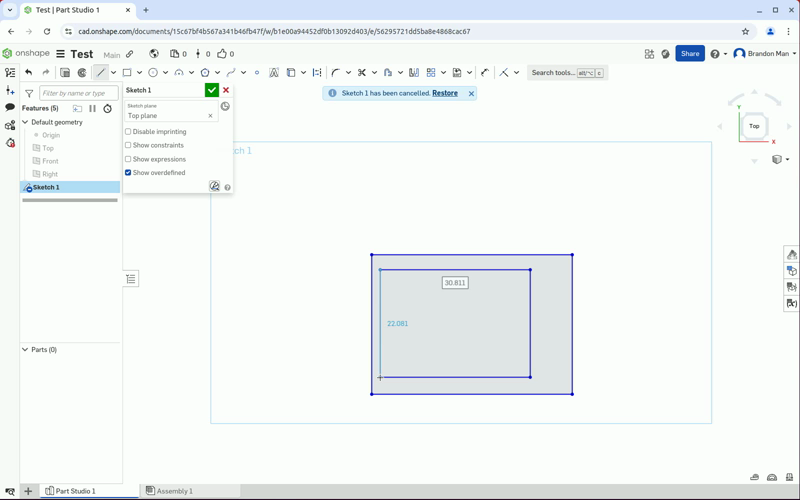
click(380, 377)
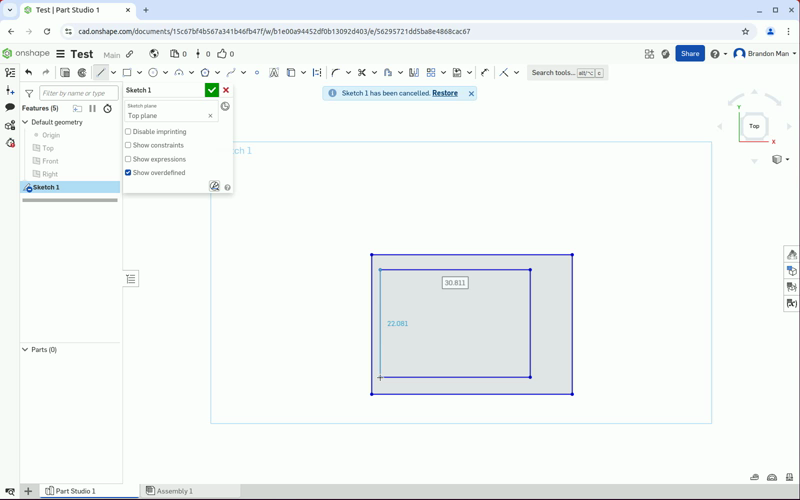
key(esc)
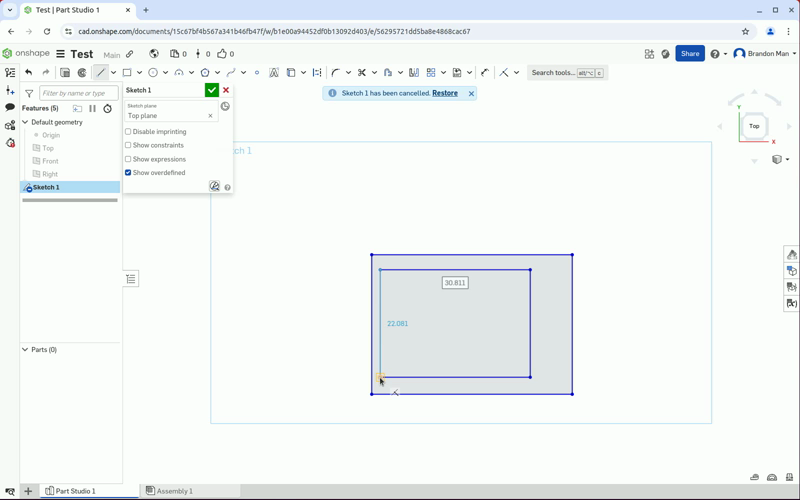
key(c)
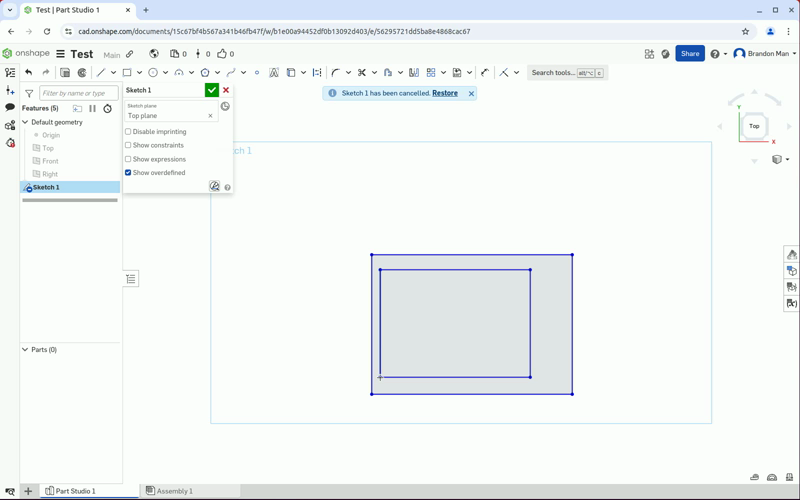
key_down(shift)
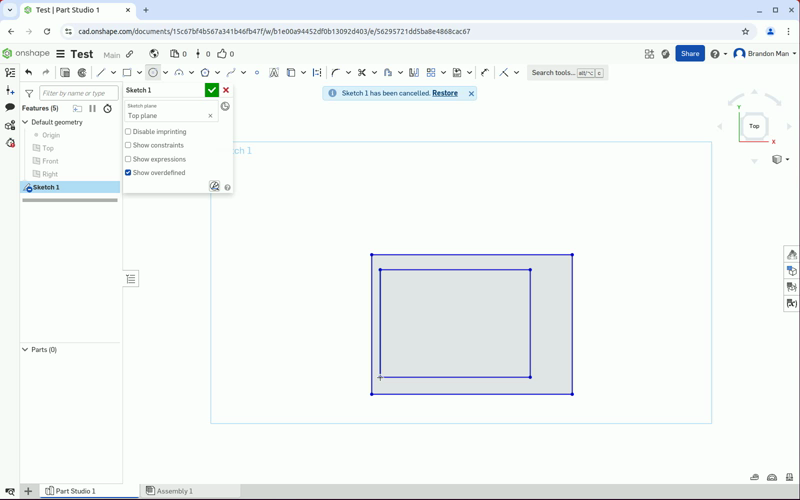
mouse_move(553, 343)
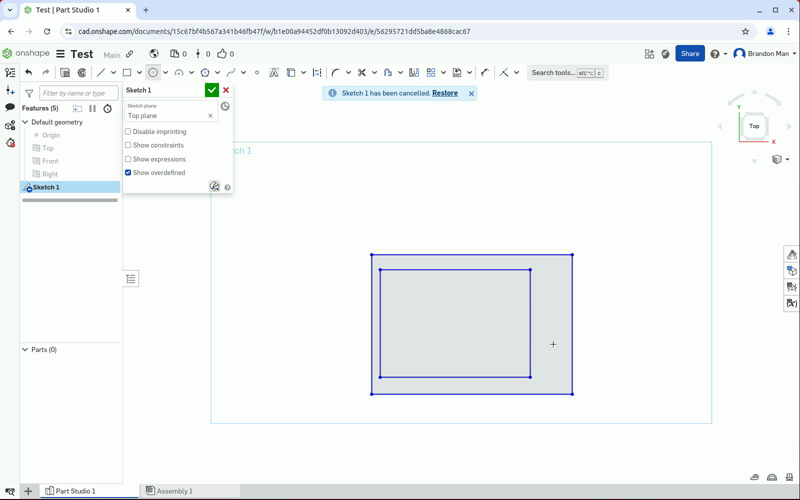
click(553, 343)
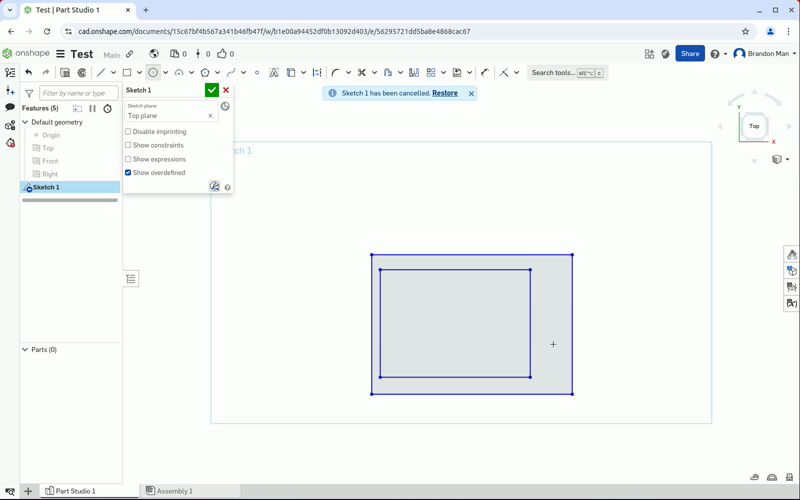
key_up(shift)
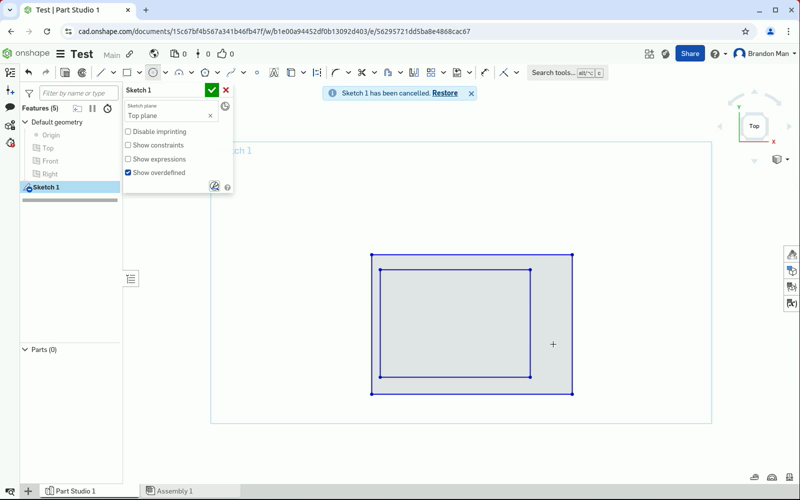
mouse_move(557, 343)
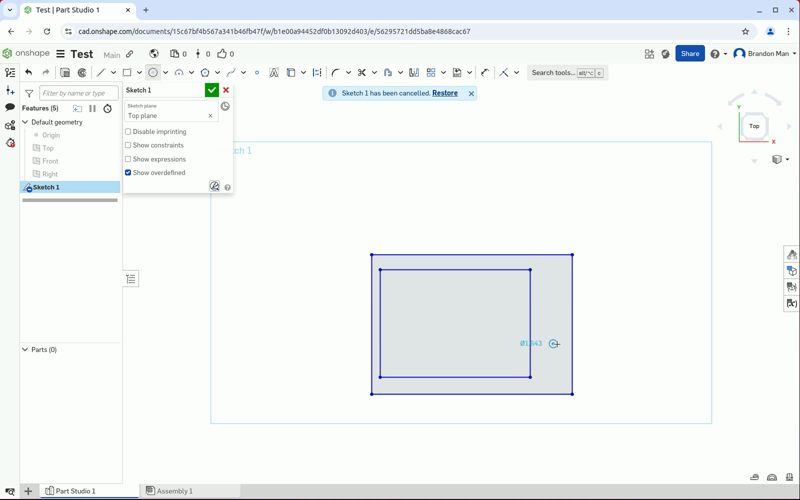
click(557, 343)
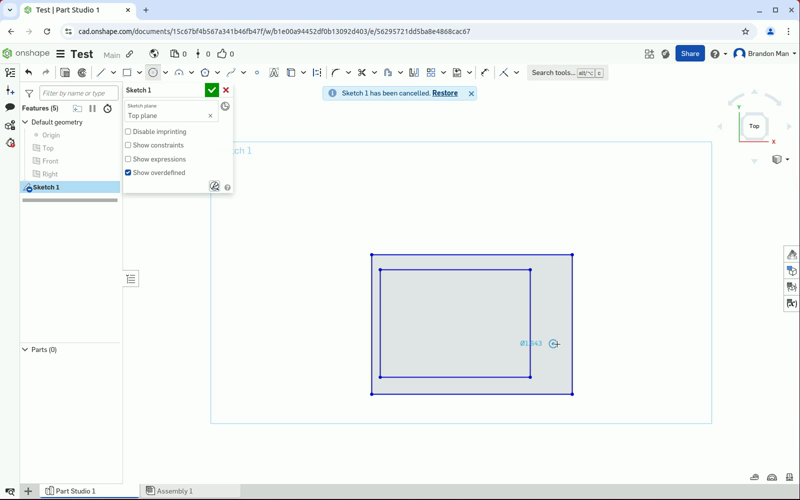
key(esc)
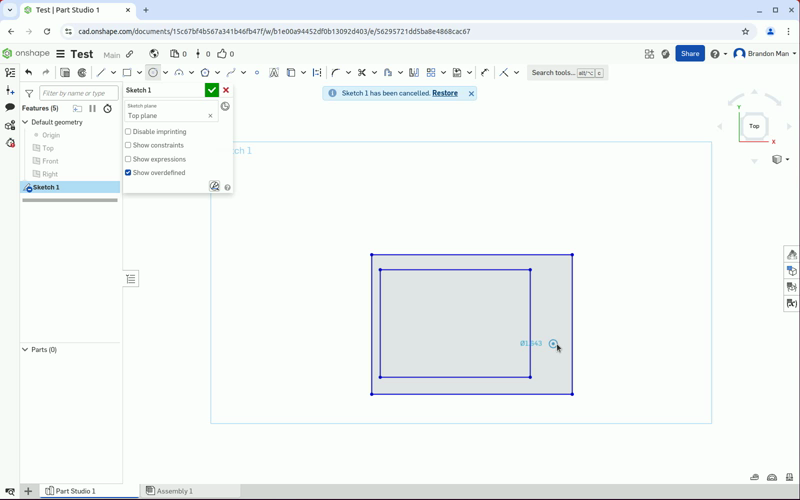
key(c)
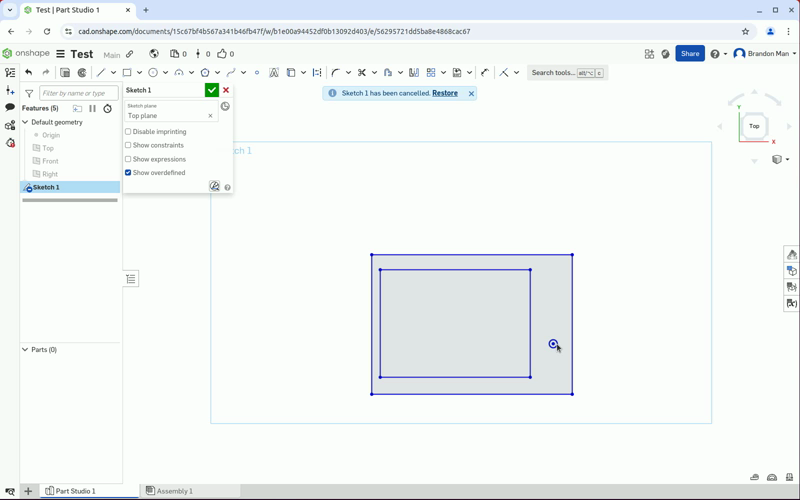
key_down(shift)
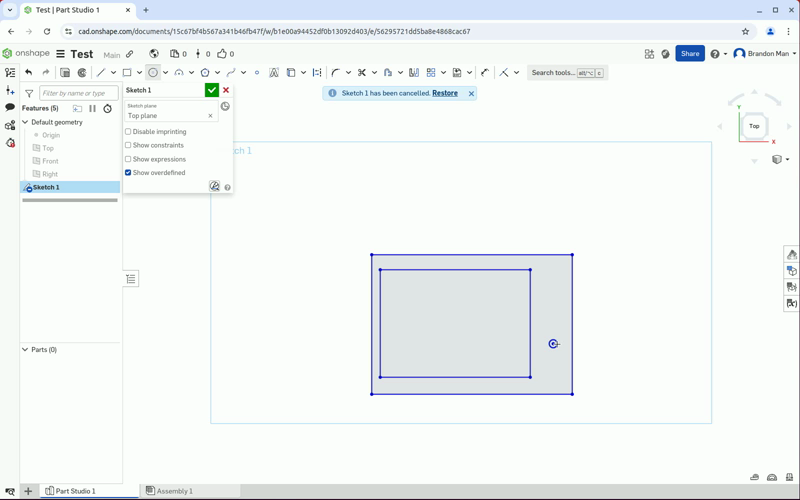
mouse_move(553, 326)
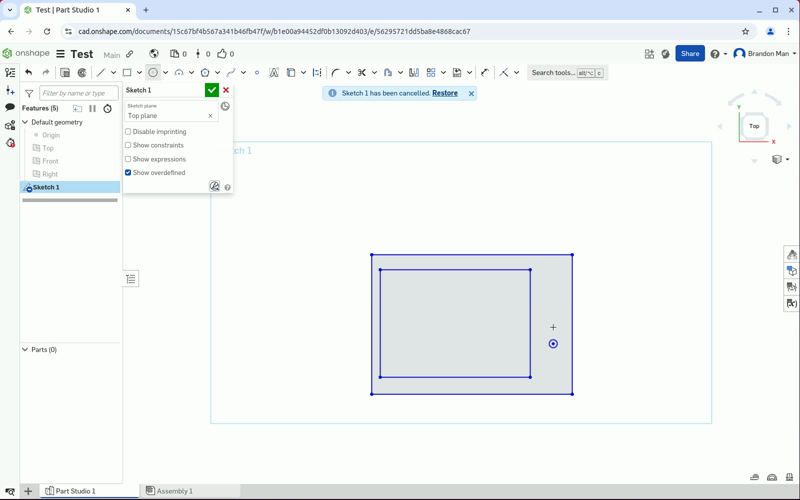
click(553, 326)
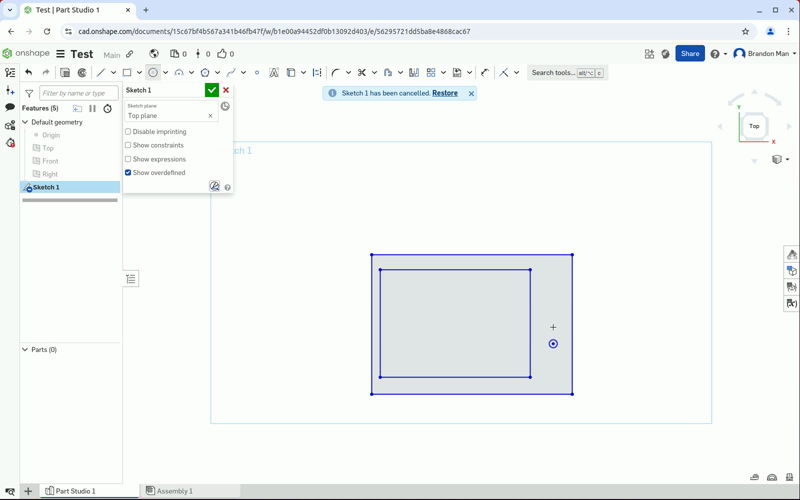
key_up(shift)
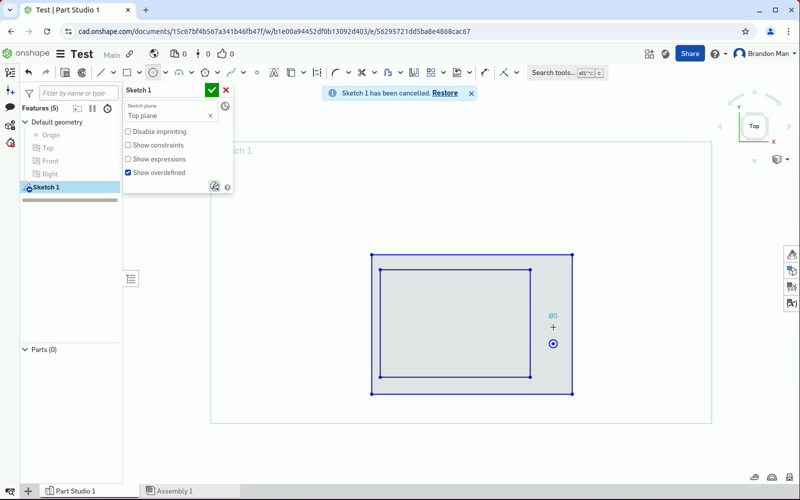
mouse_move(557, 326)
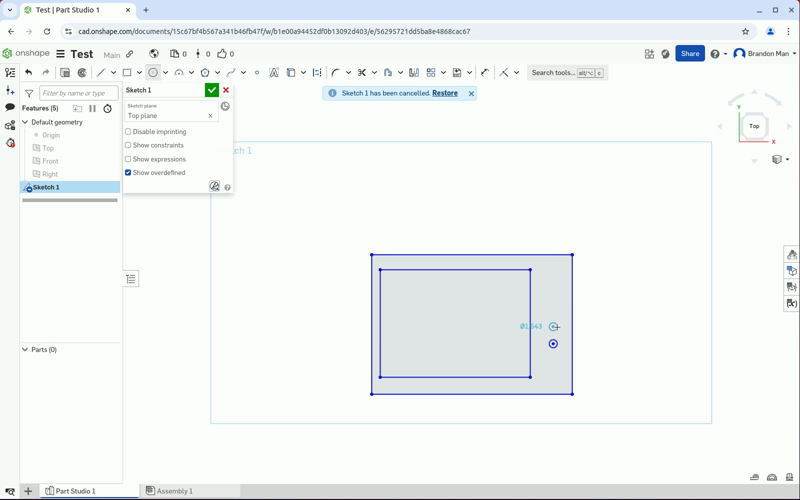
click(557, 326)
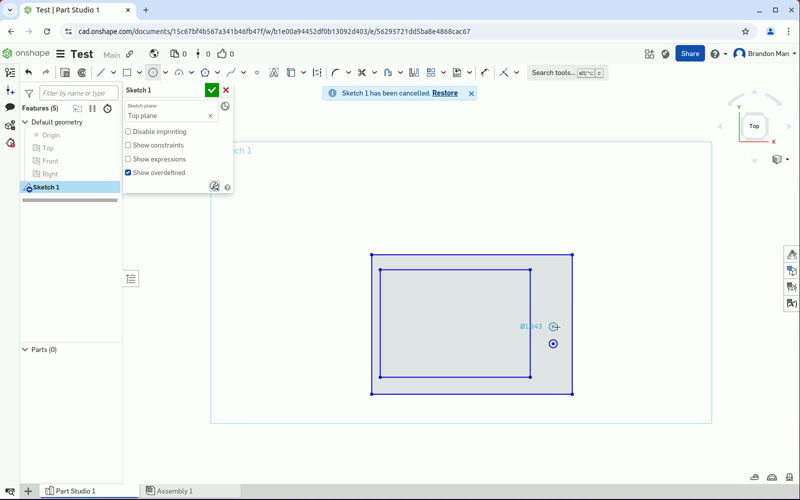
key(esc)
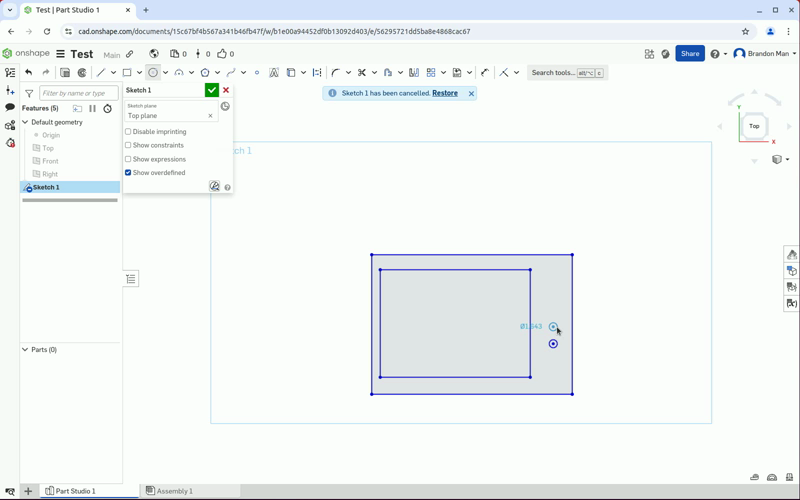
key(c)
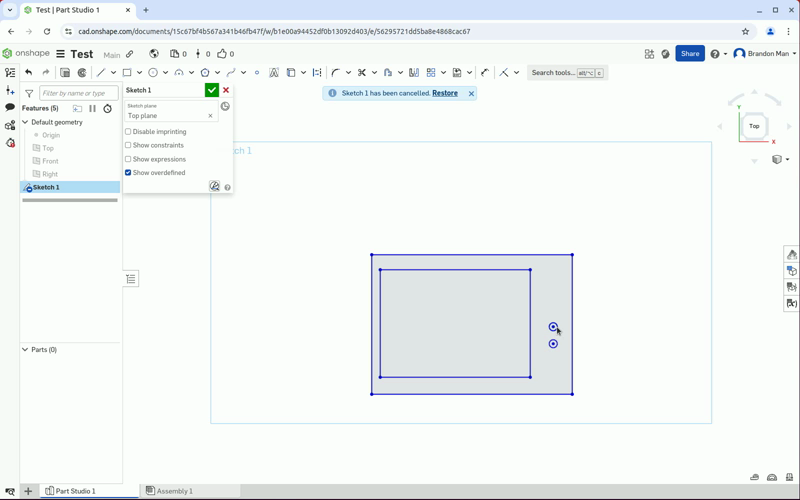
key_down(shift)
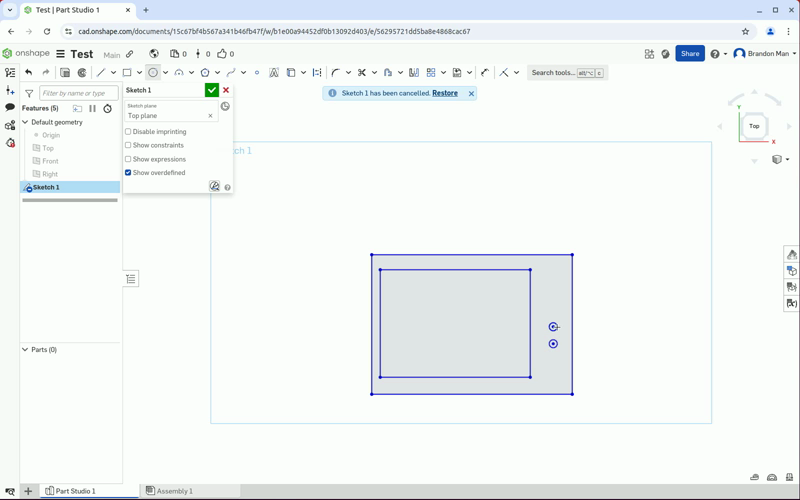
mouse_move(553, 311)
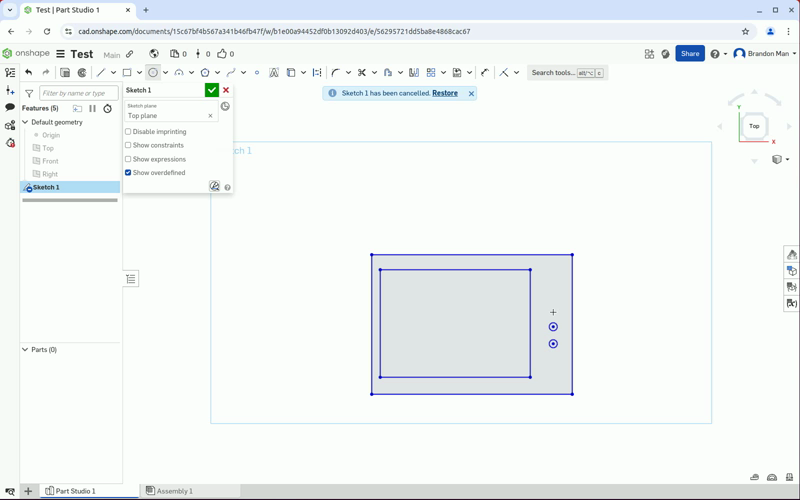
click(553, 311)
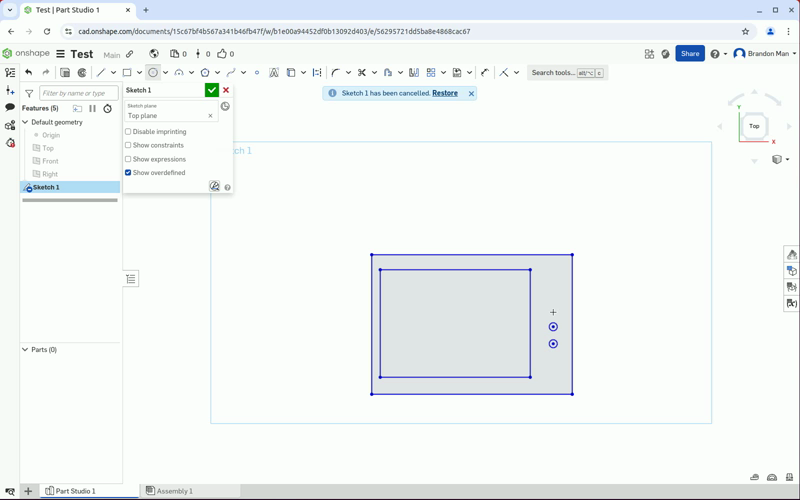
key_up(shift)
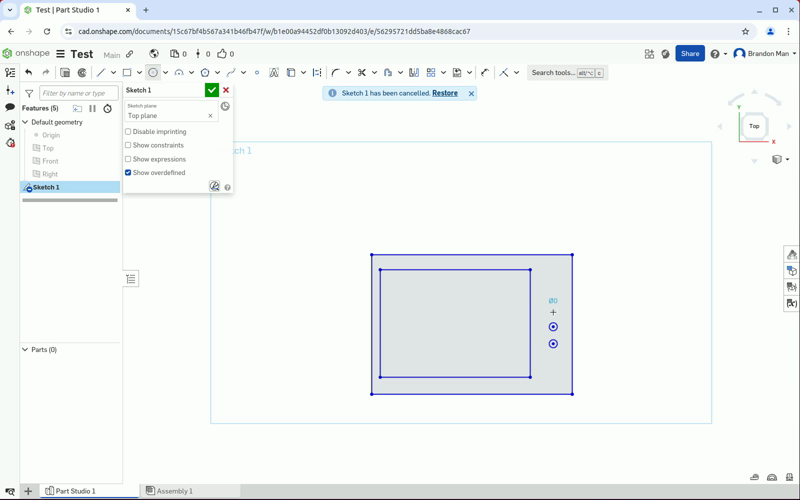
mouse_move(557, 311)
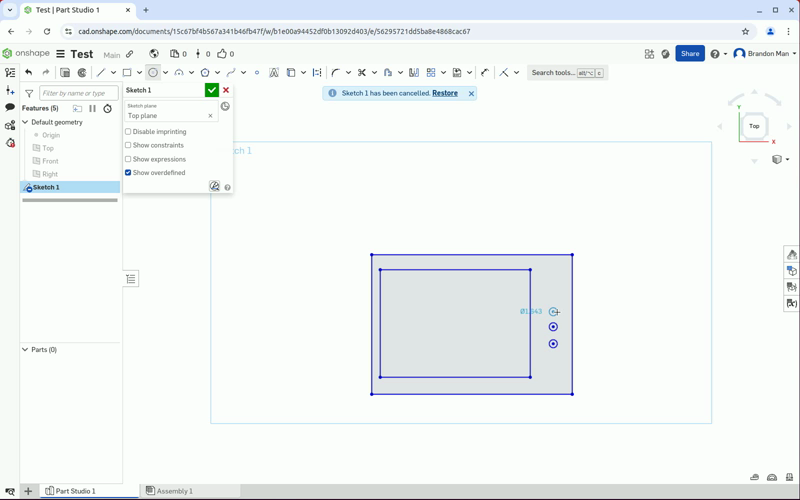
click(557, 311)
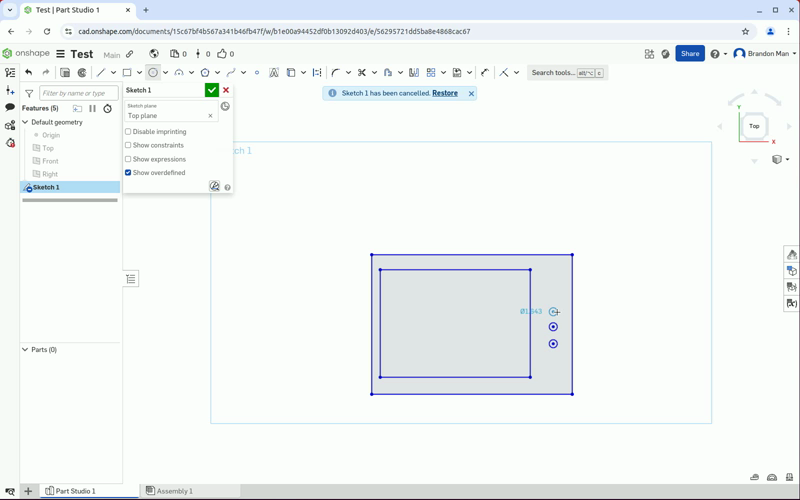
key(esc)
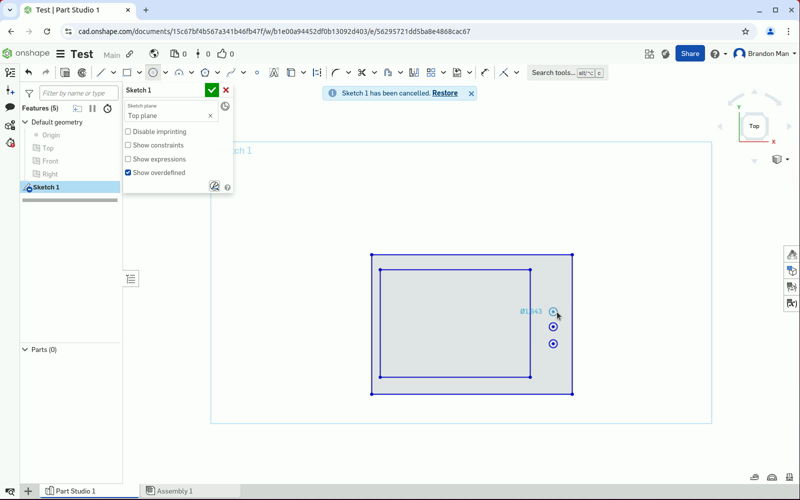
key(c)
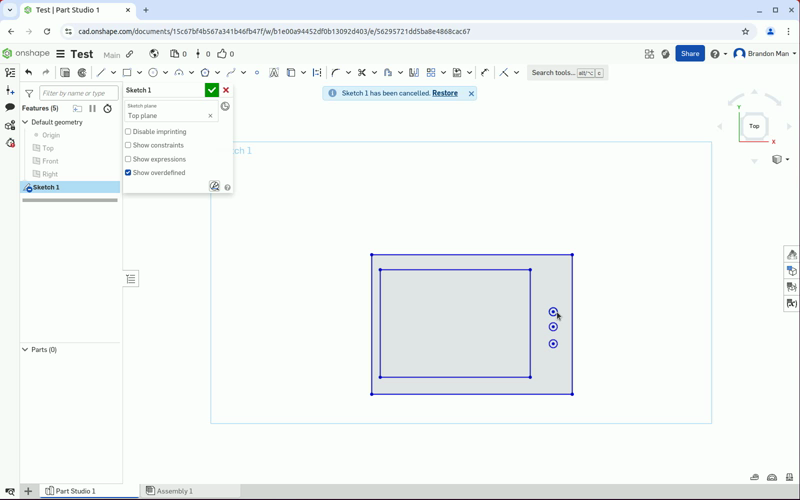
key_down(shift)
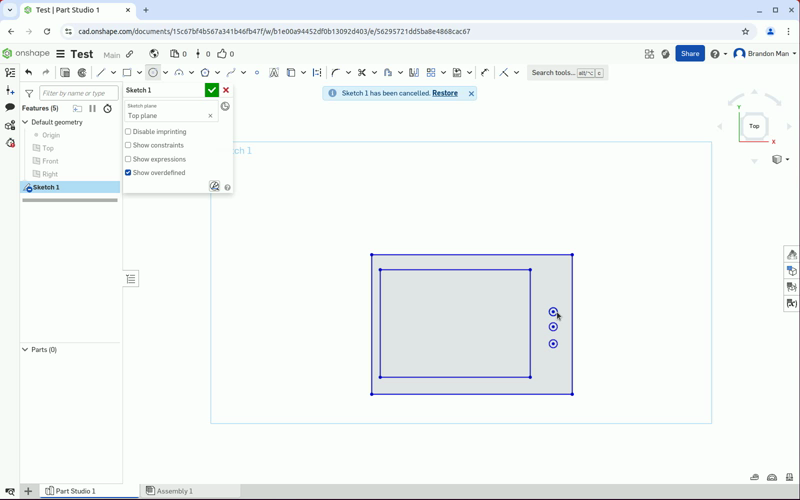
mouse_move(553, 294)
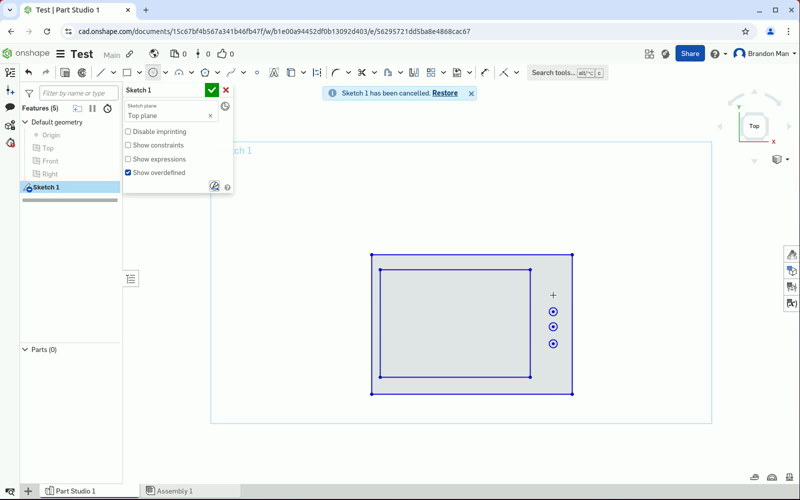
click(553, 294)
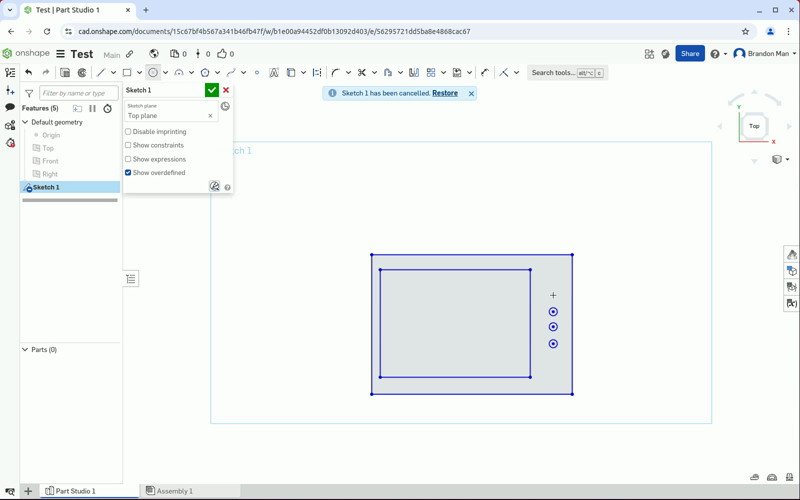
key_up(shift)
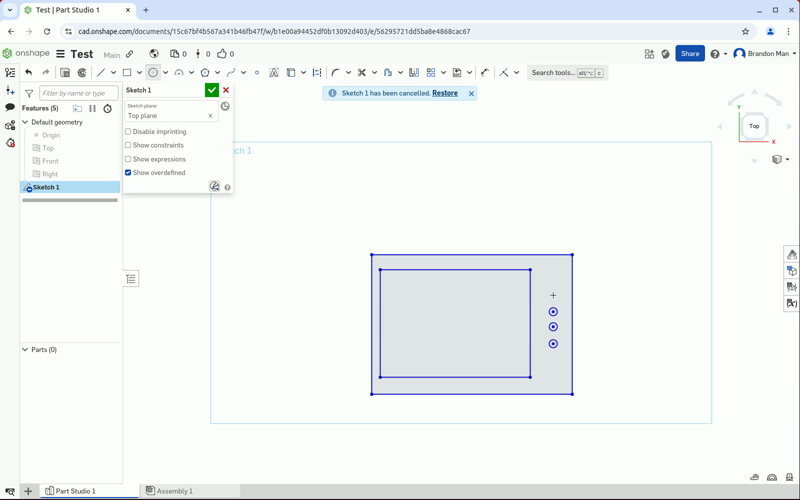
mouse_move(557, 294)
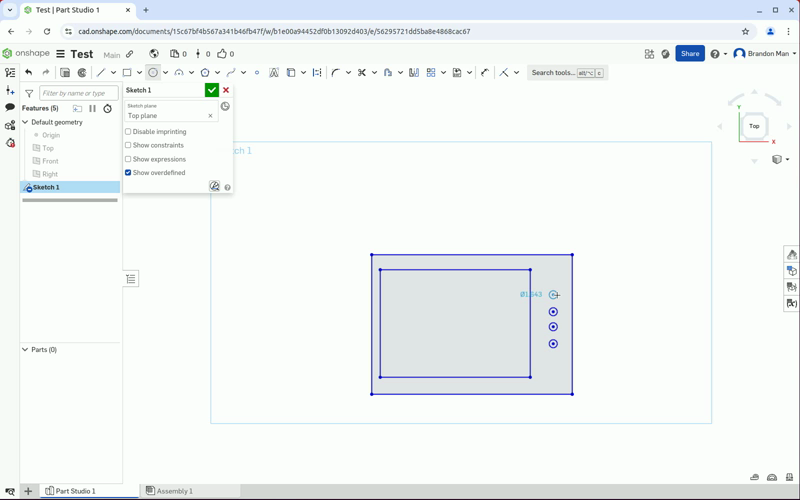
click(557, 294)
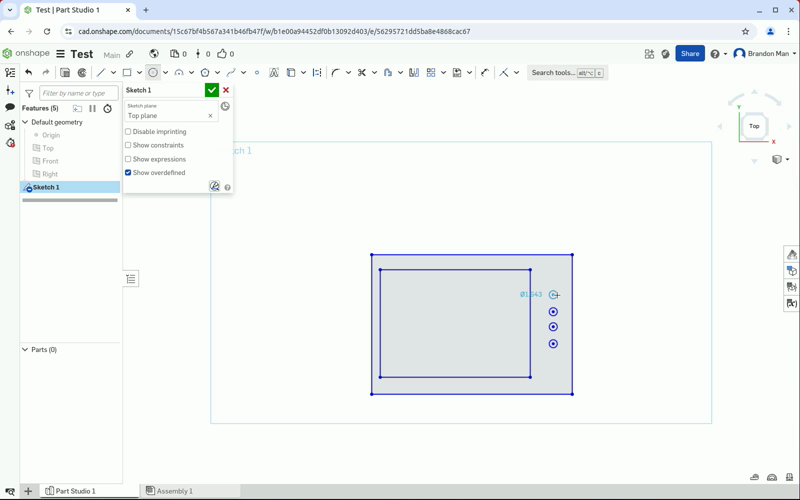
key(esc)
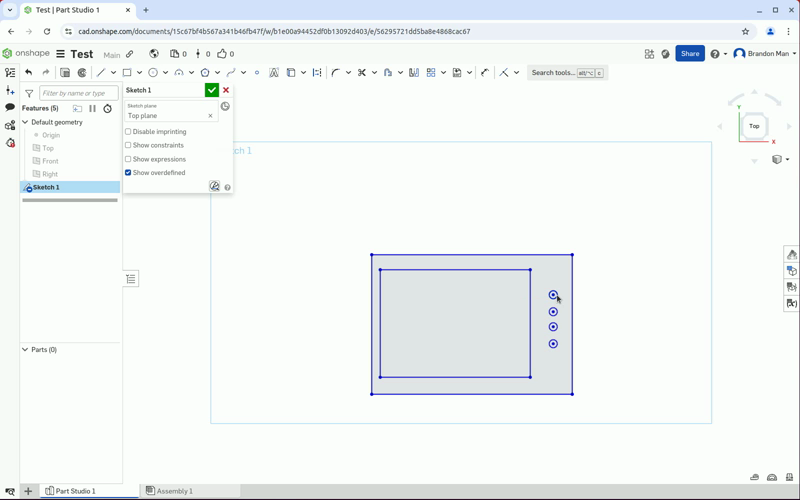
mouse_move(558, 365)
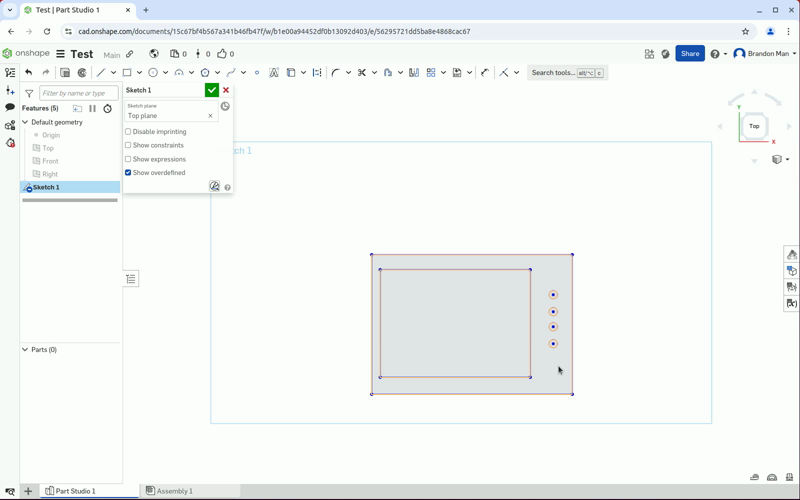
click(558, 365)
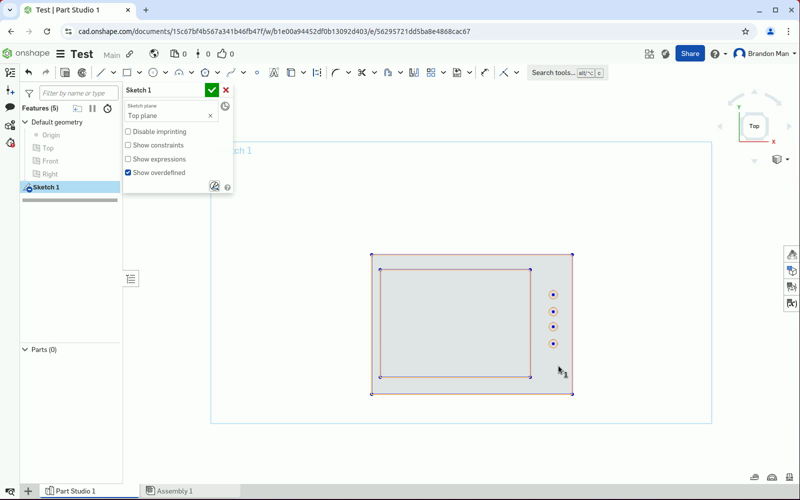
mouse_move(73, 352)
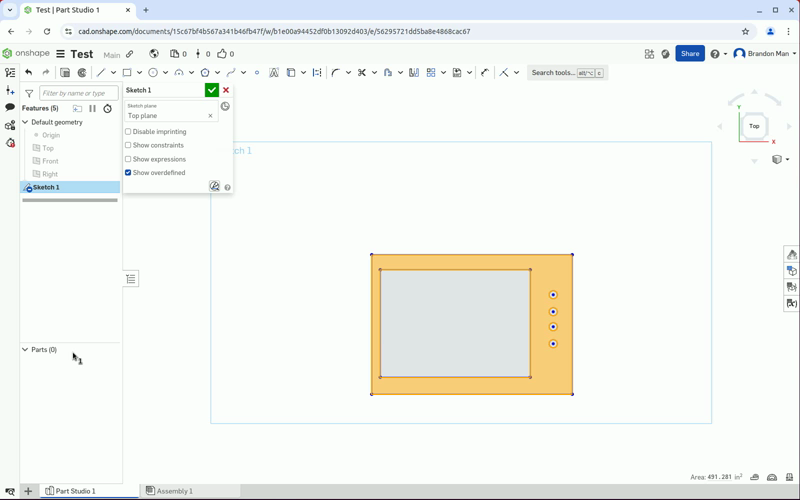
key(shift+y)
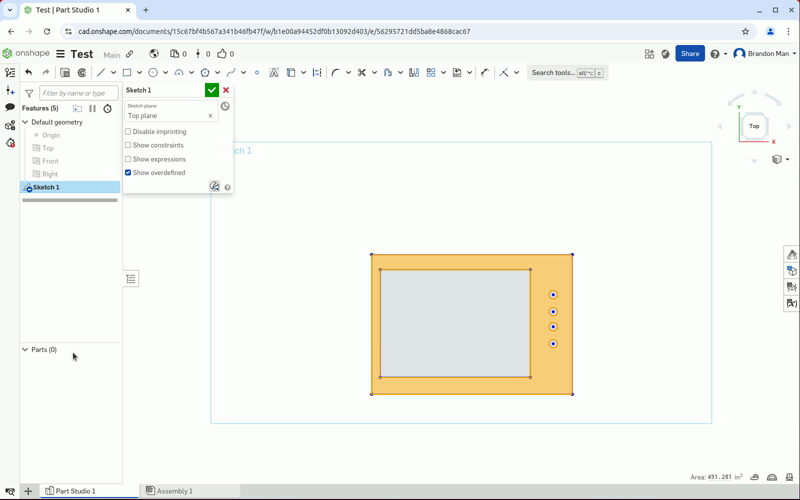
key(shift+e)
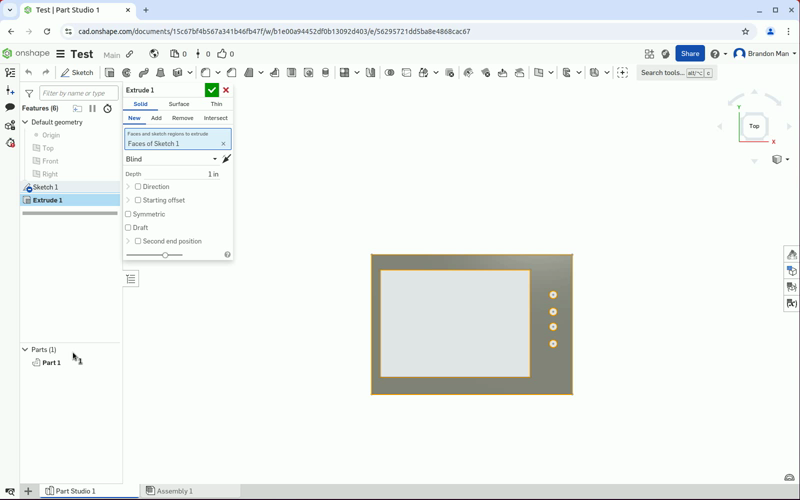
mouse_move(143, 106)
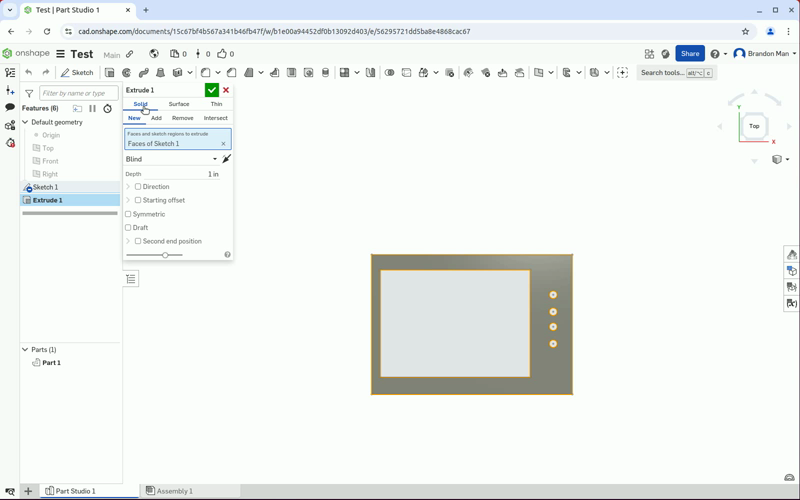
click(143, 106)
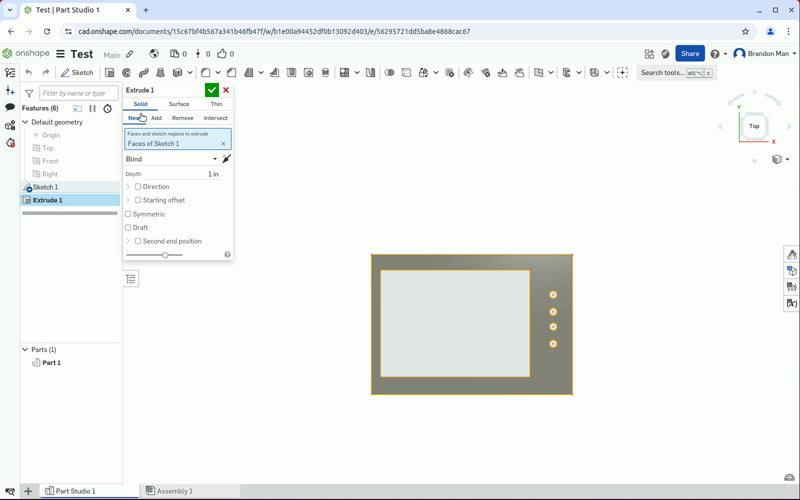
mouse_move(137, 120)
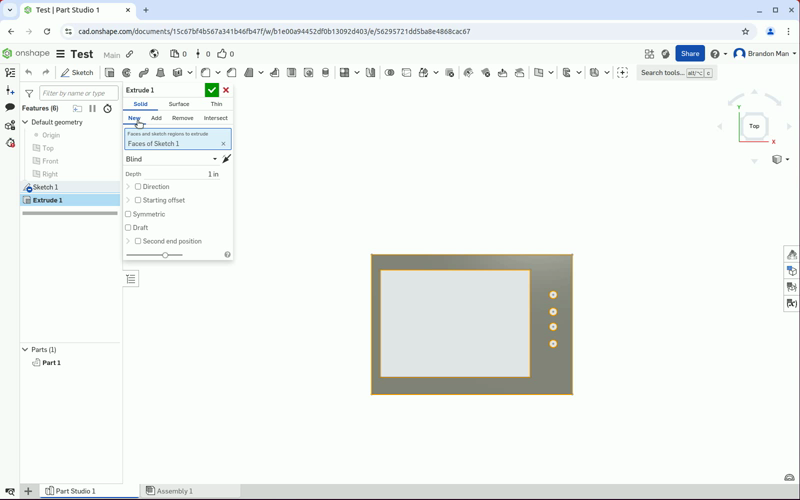
click(137, 120)
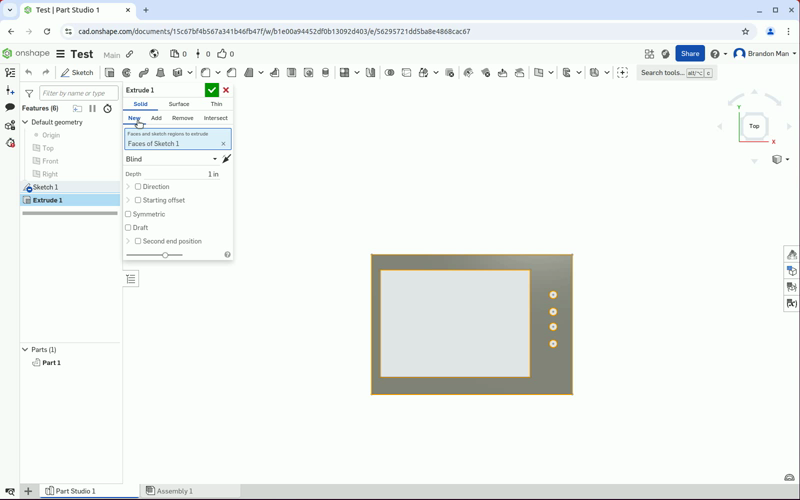
key(tab, 4)
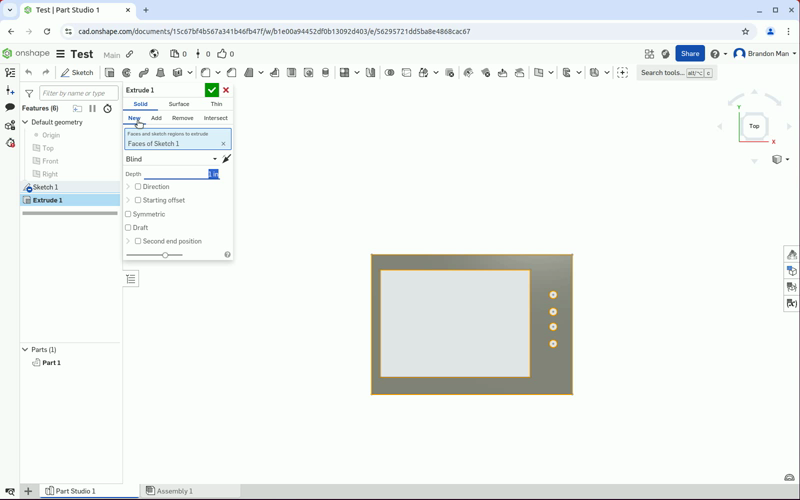
text(0.722)
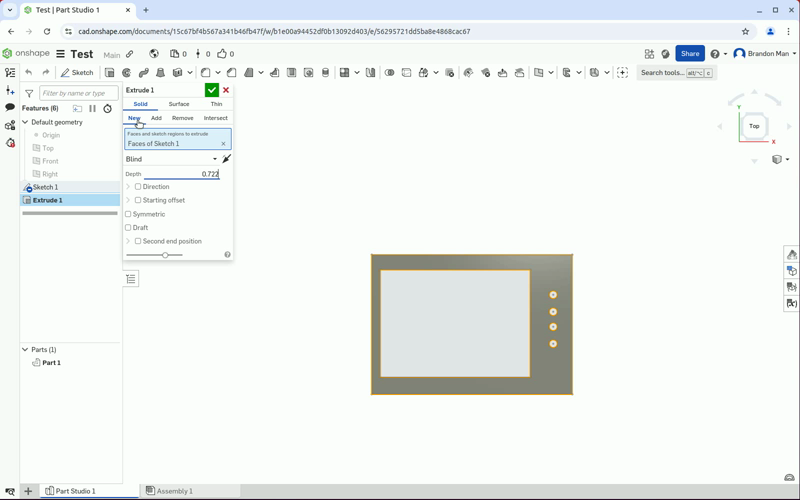
key(enter)
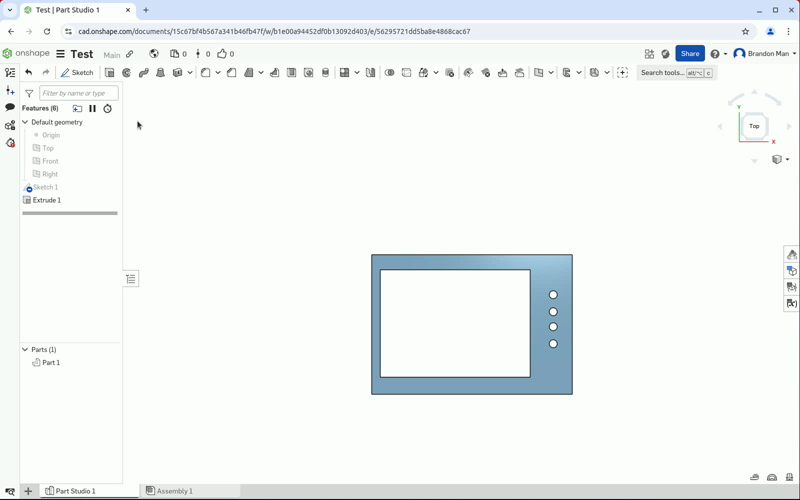
key(shift+h)
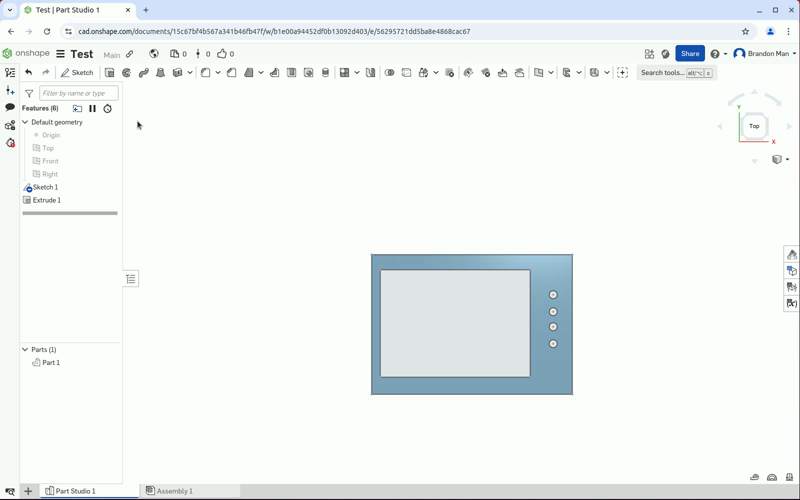
key(shift+h)
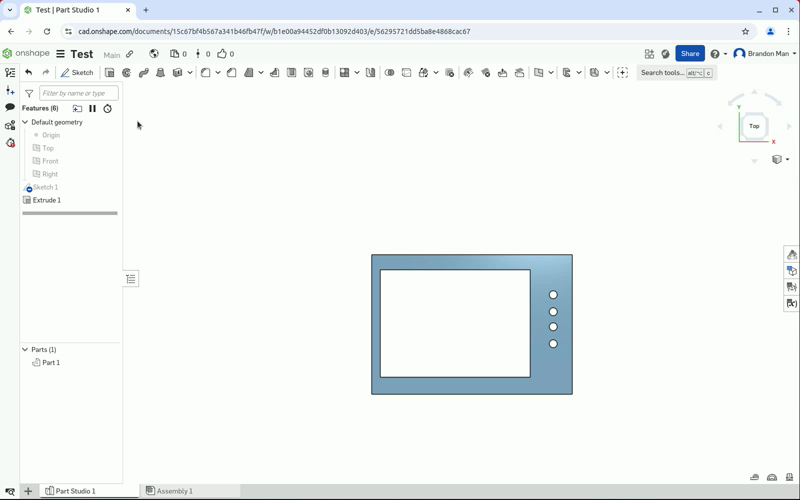
mouse_move(73, 189)
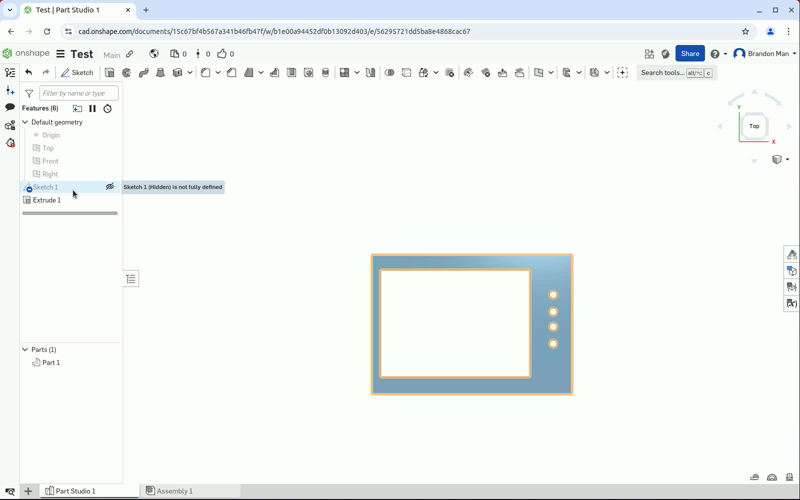
click(73, 189)
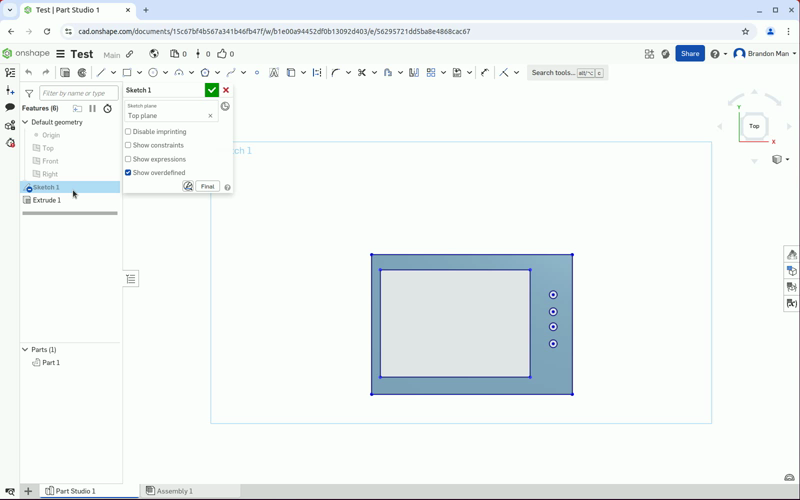
mouse_move(229, 92)
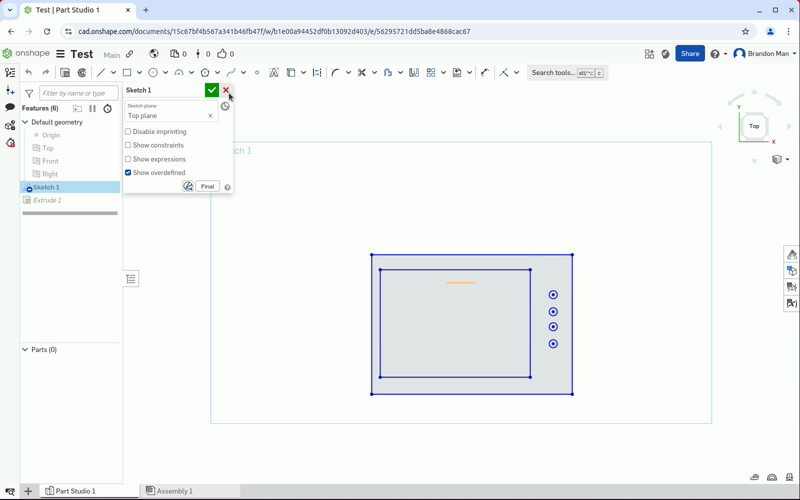
click(229, 92)
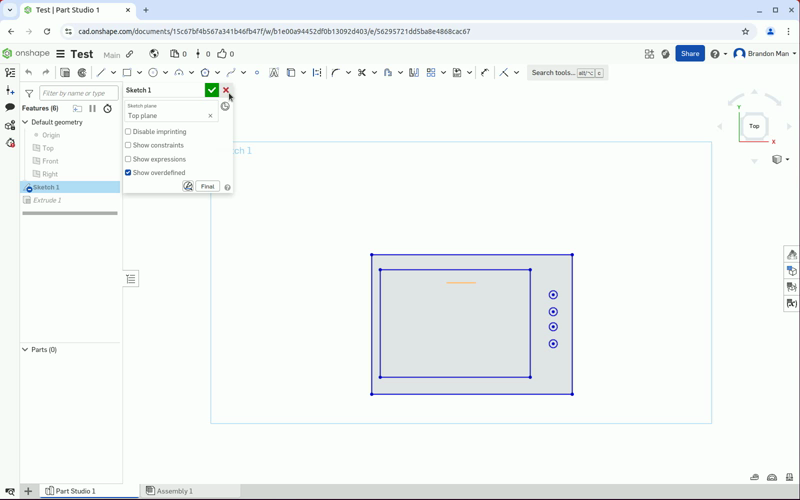
key(shift+s)
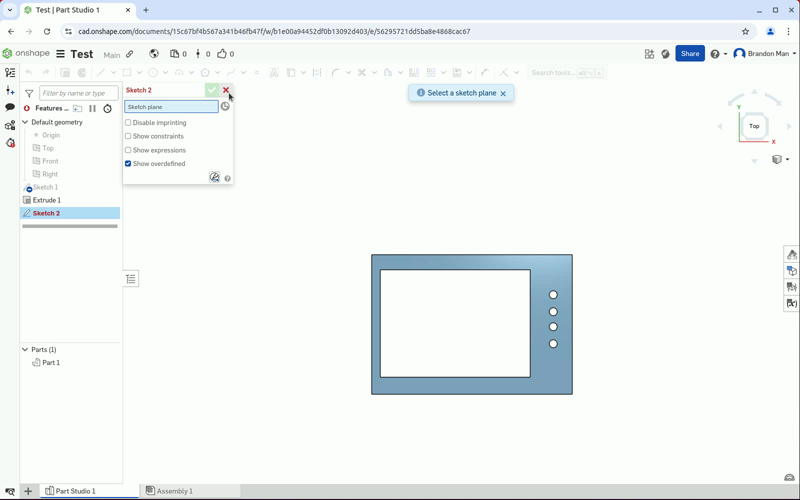
mouse_move(73, 150)
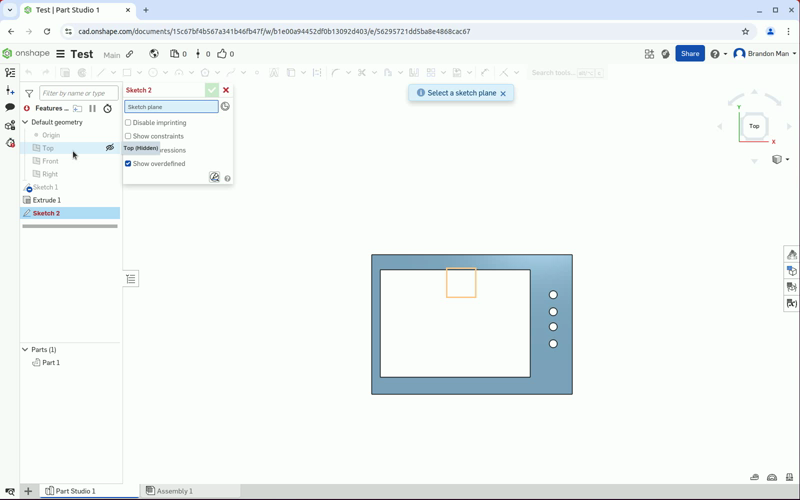
click(73, 150)
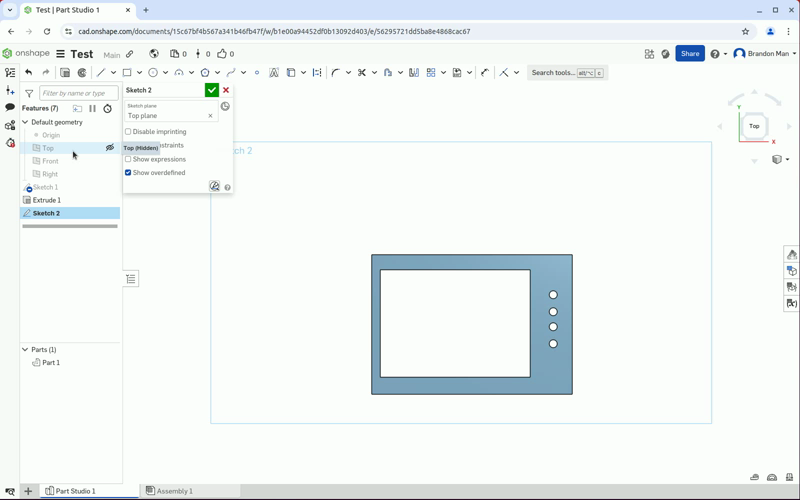
mouse_move(73, 352)
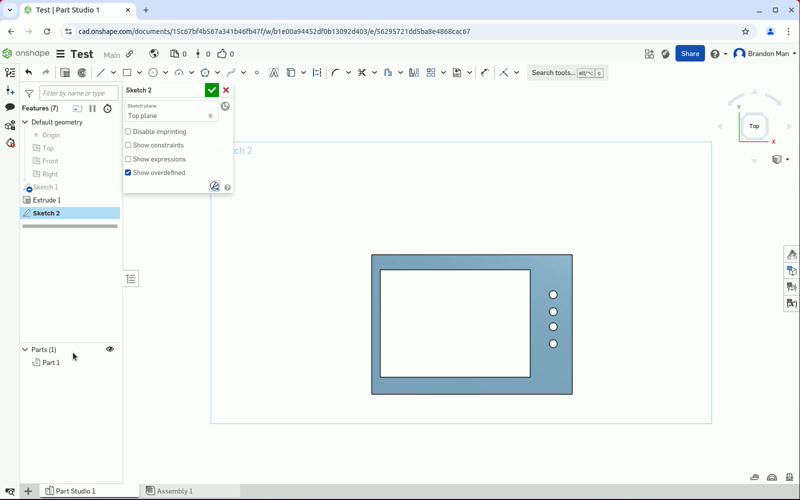
key(y)
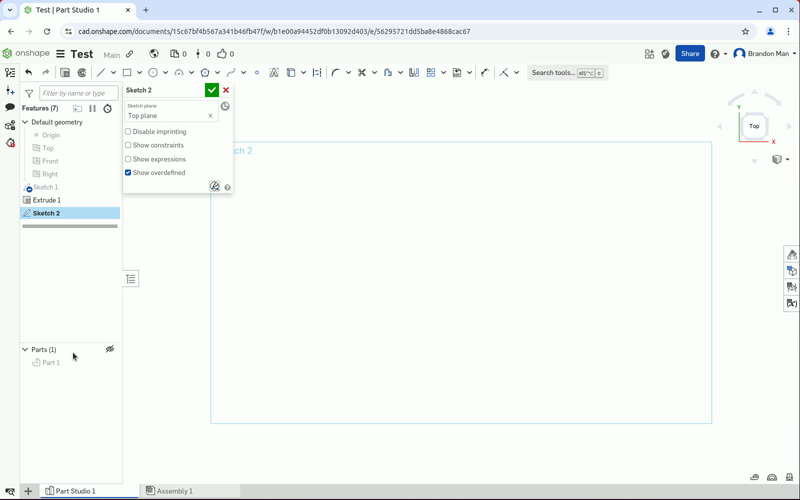
key(l)
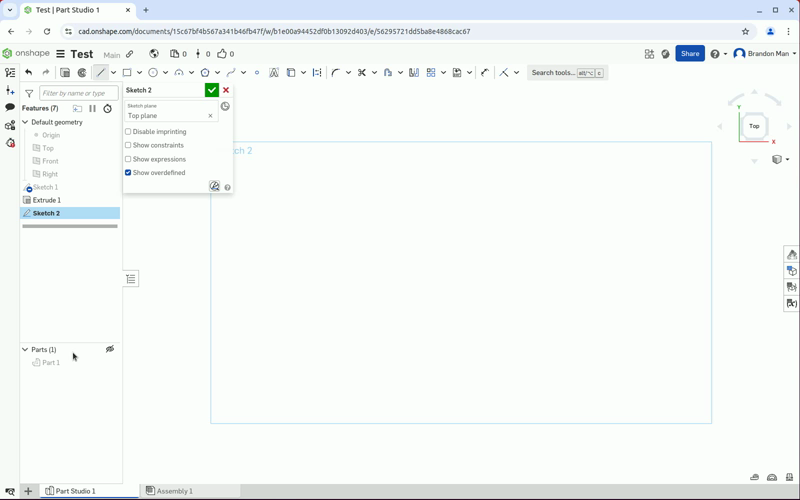
key_down(shift)
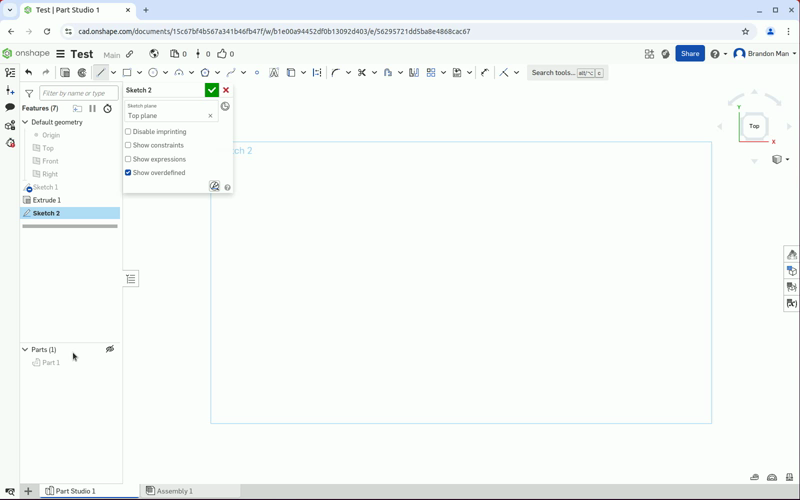
mouse_move(378, 378)
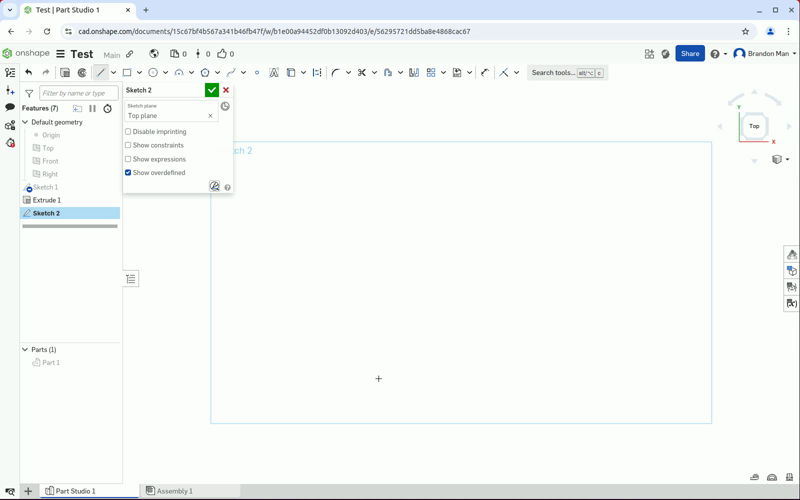
click(378, 378)
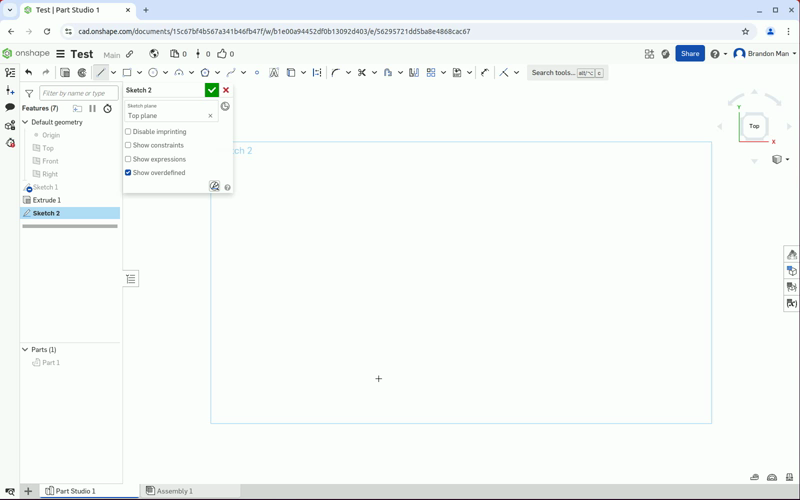
key_up(shift)
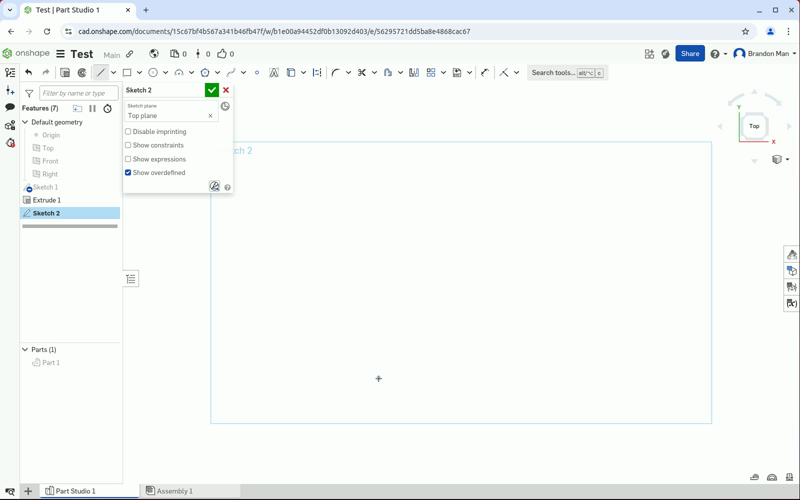
key_down(shift)
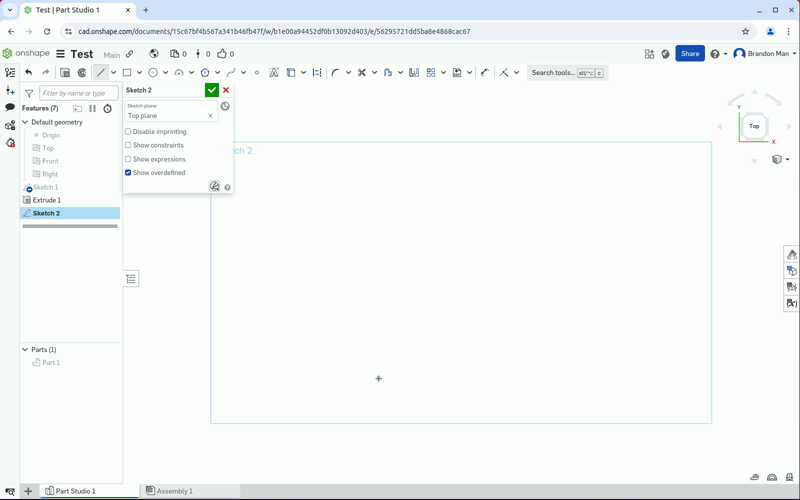
mouse_move(530, 378)
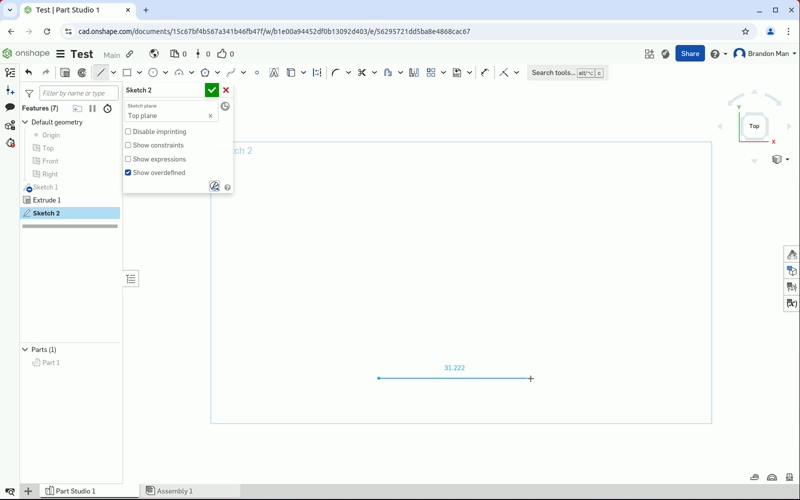
click(530, 378)
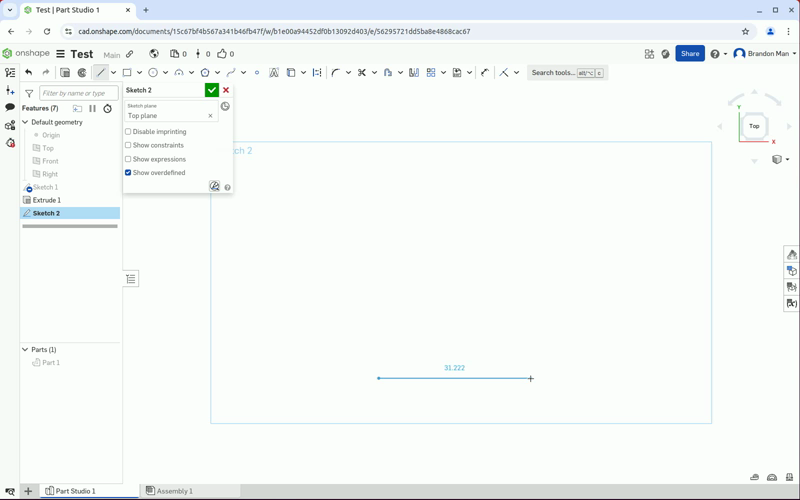
key_up(shift)
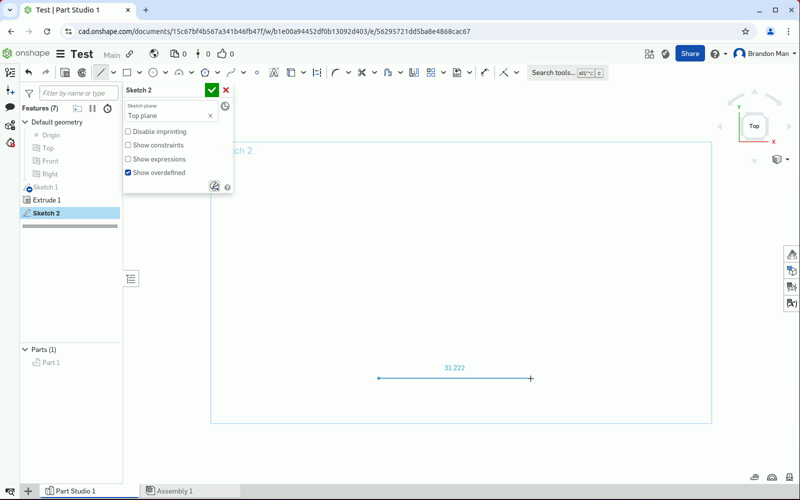
key_down(shift)
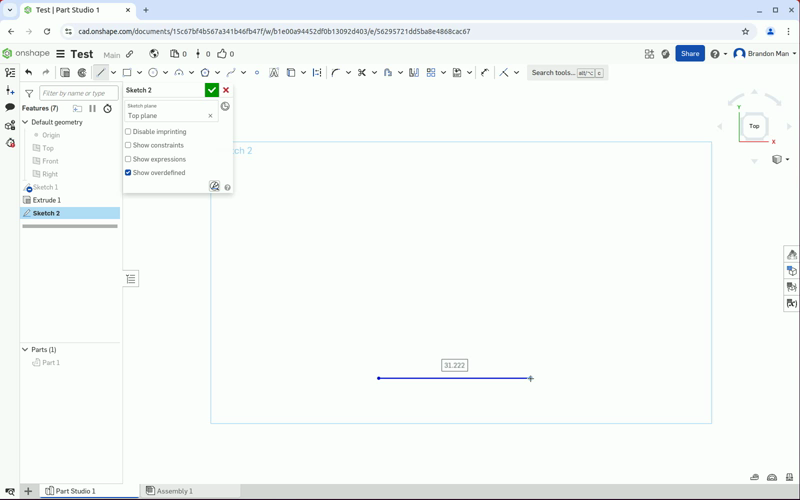
mouse_move(530, 269)
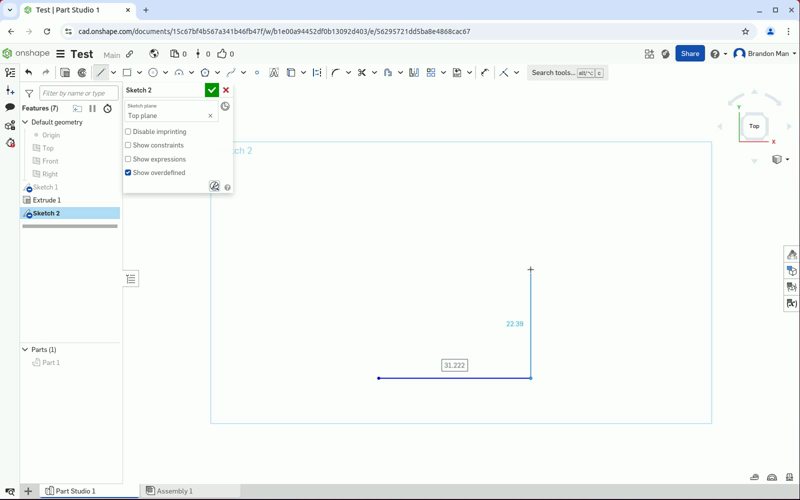
click(530, 269)
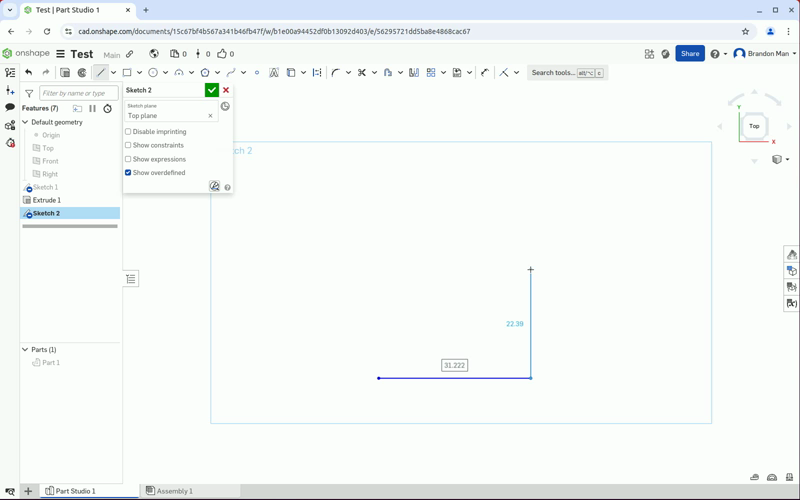
key_up(shift)
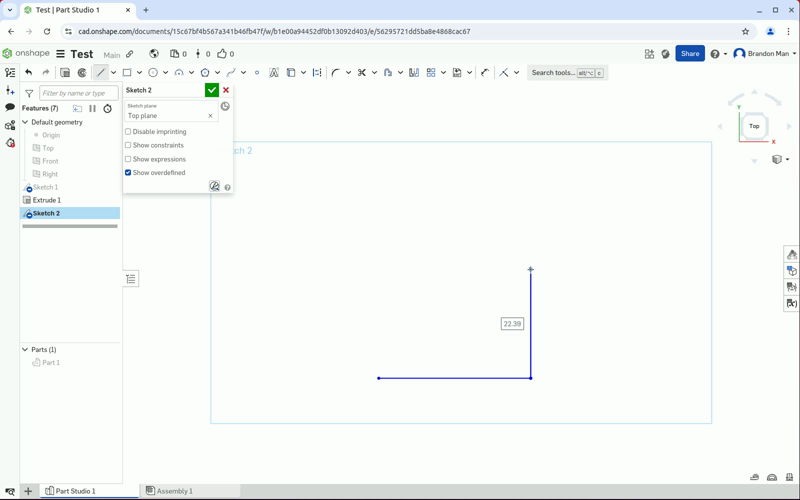
key_down(shift)
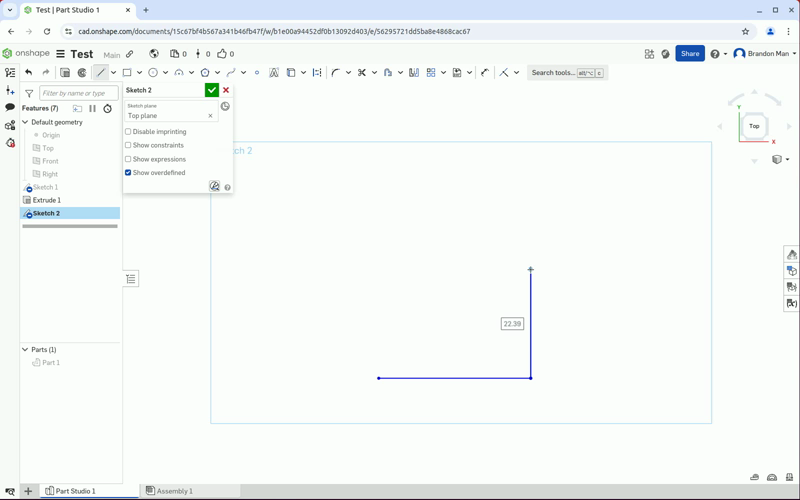
mouse_move(378, 269)
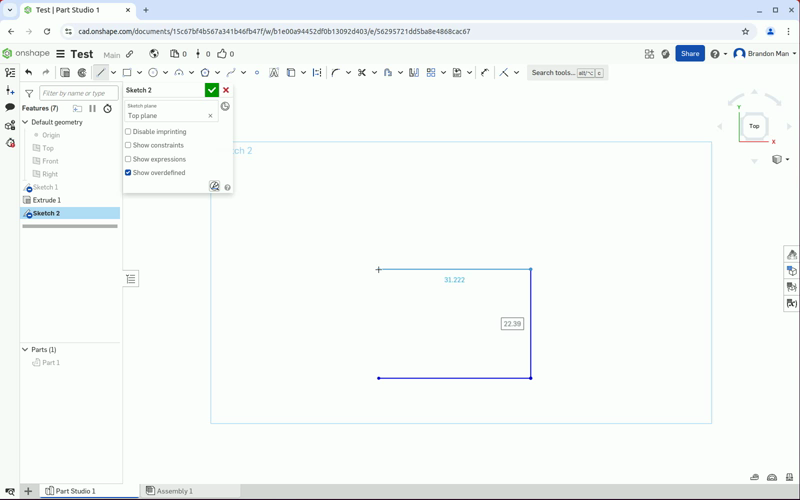
click(378, 269)
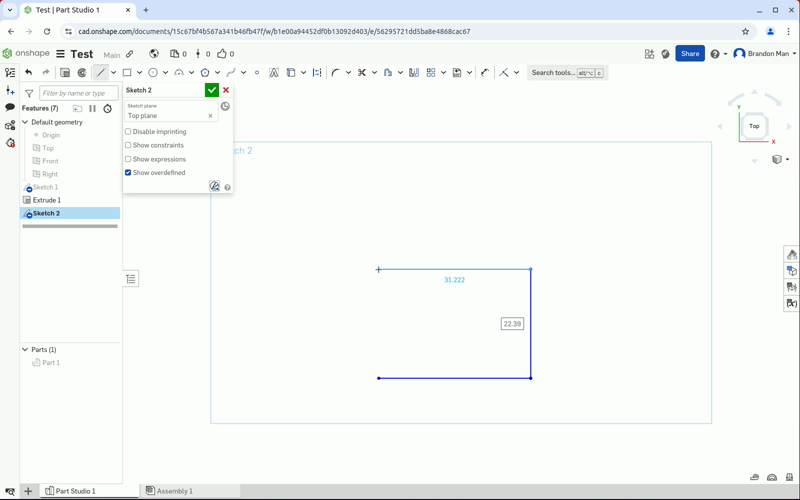
key_up(shift)
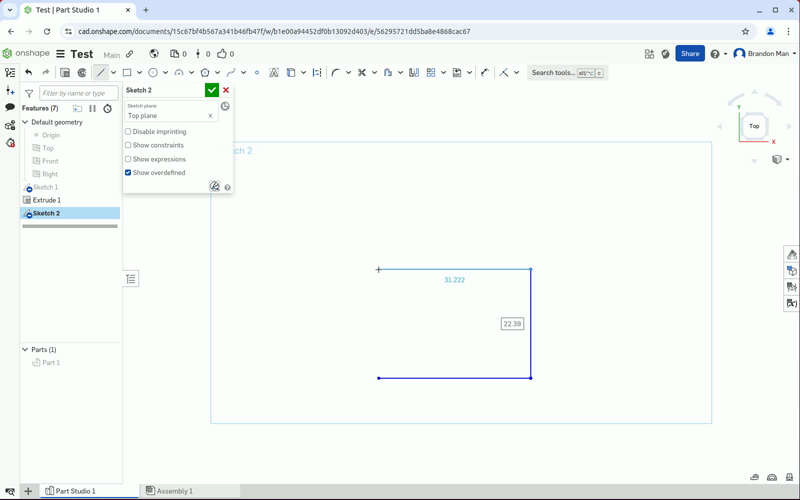
key_down(shift)
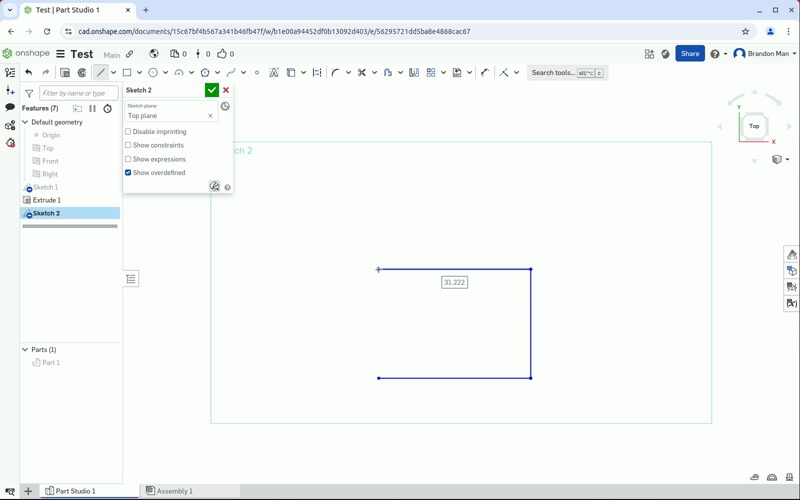
mouse_move(378, 378)
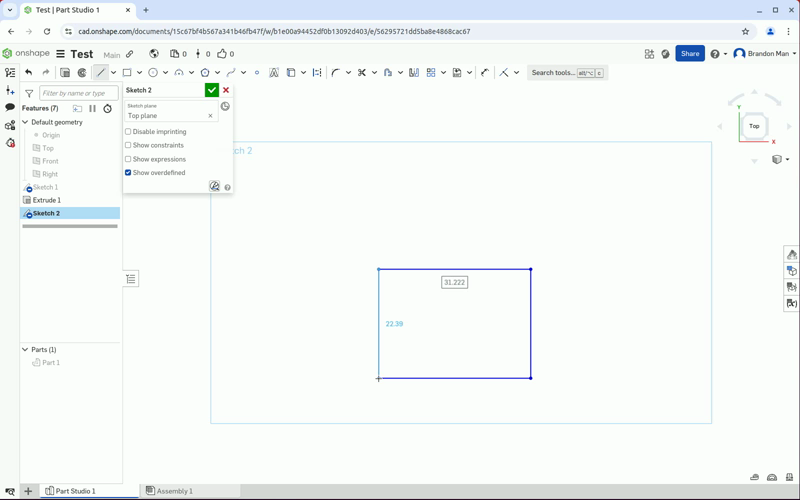
key_up(shift)
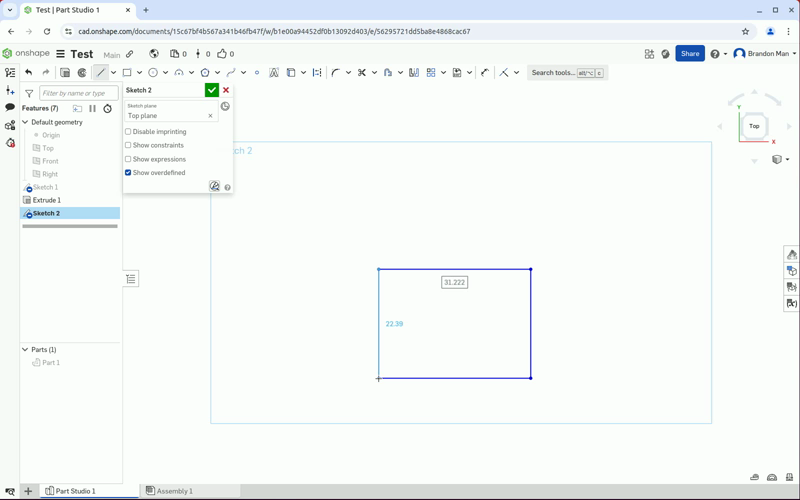
click(378, 378)
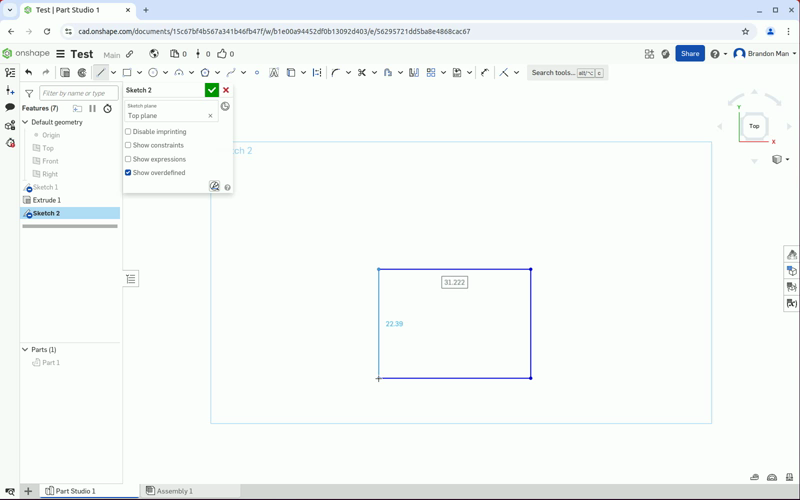
key(esc)
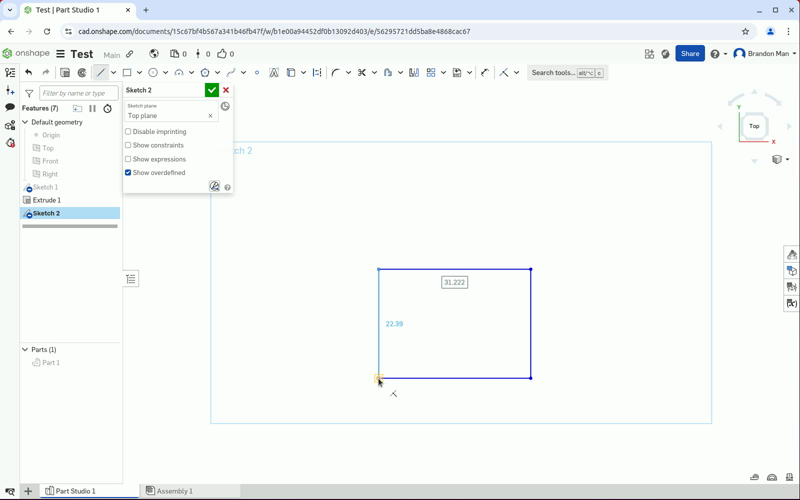
key(c)
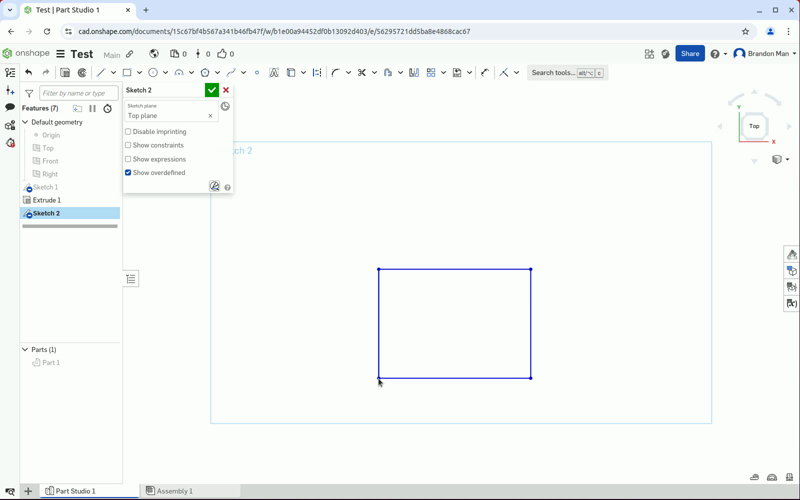
key_down(shift)
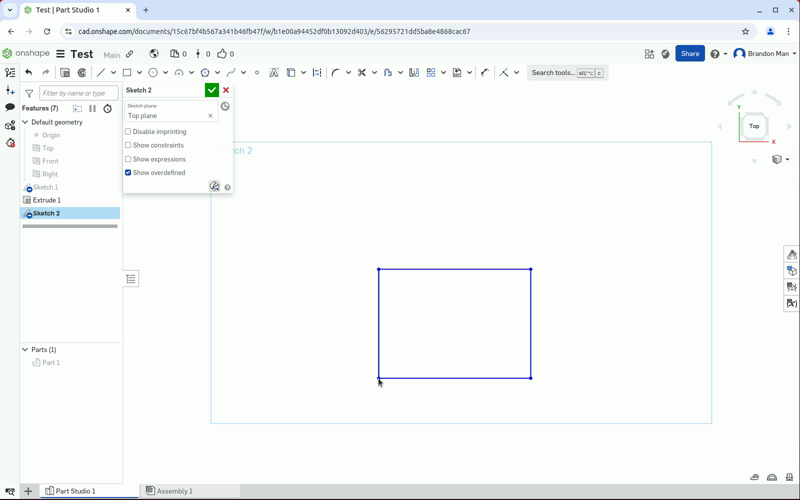
mouse_move(413, 349)
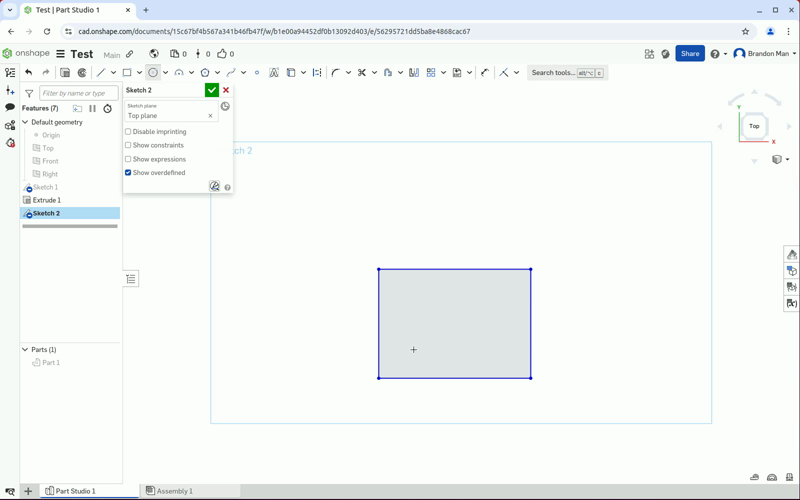
click(413, 349)
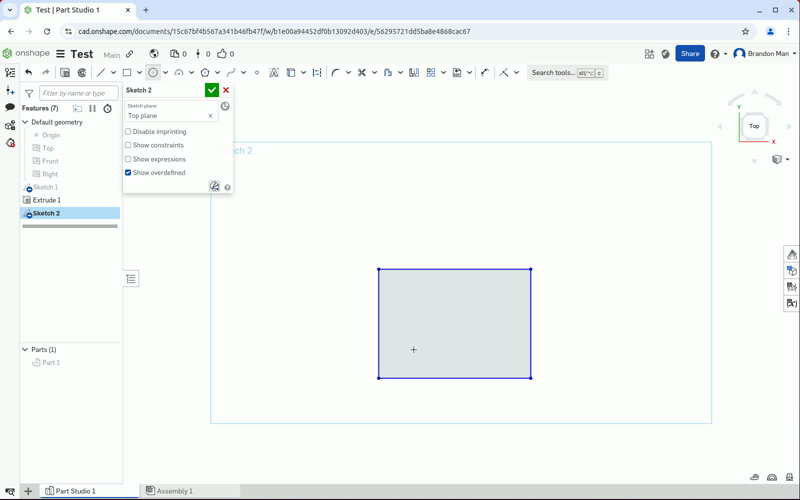
key_up(shift)
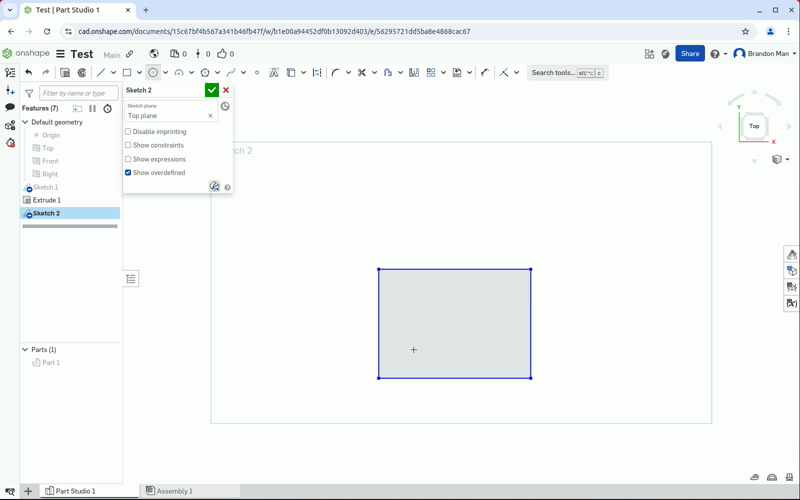
mouse_move(431, 349)
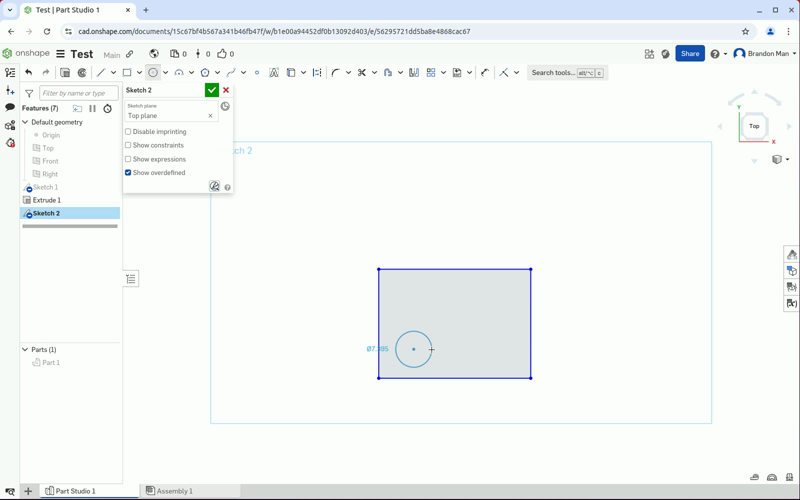
click(431, 349)
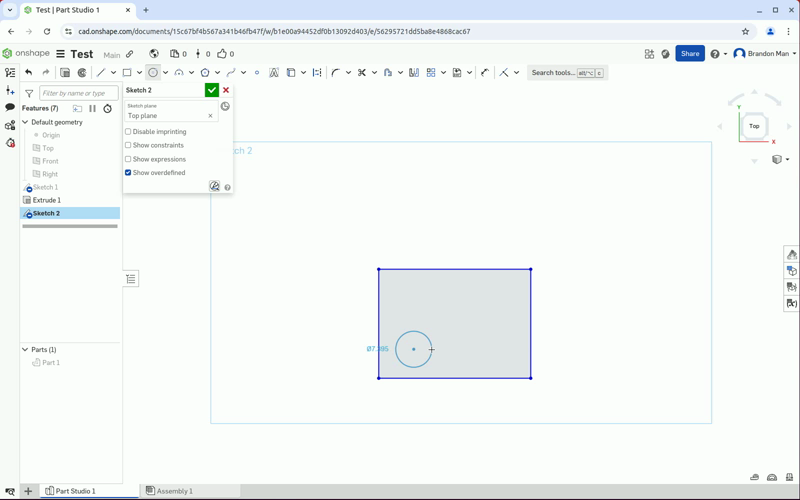
key(esc)
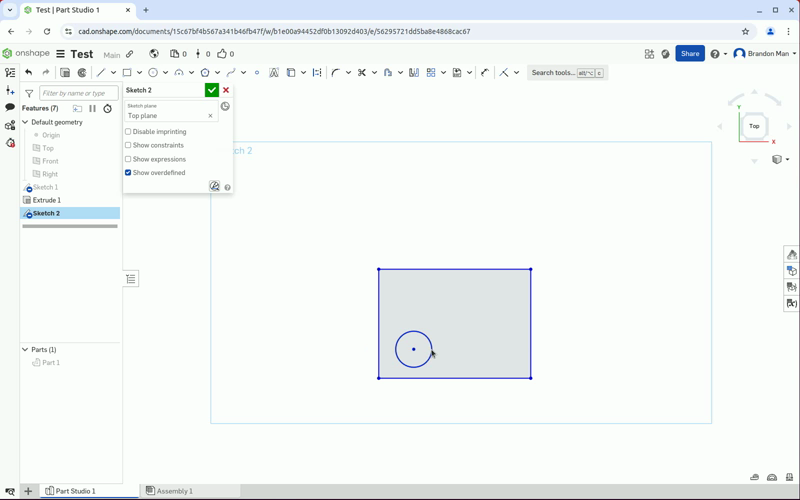
key(c)
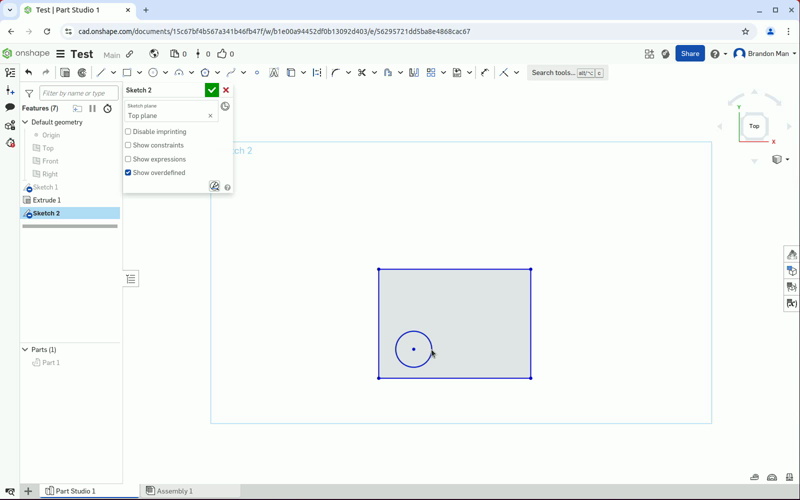
key_down(shift)
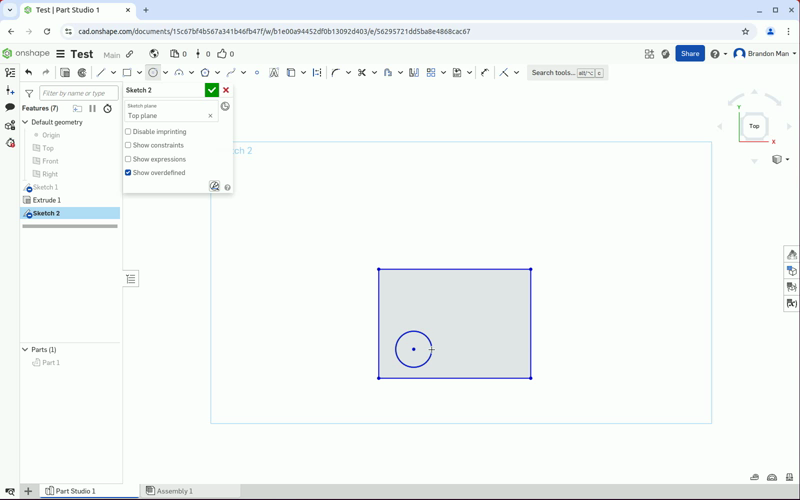
mouse_move(413, 289)
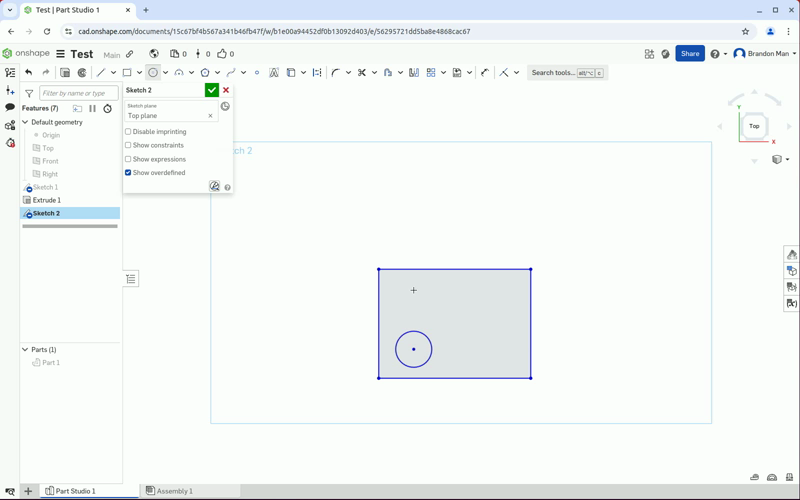
click(413, 289)
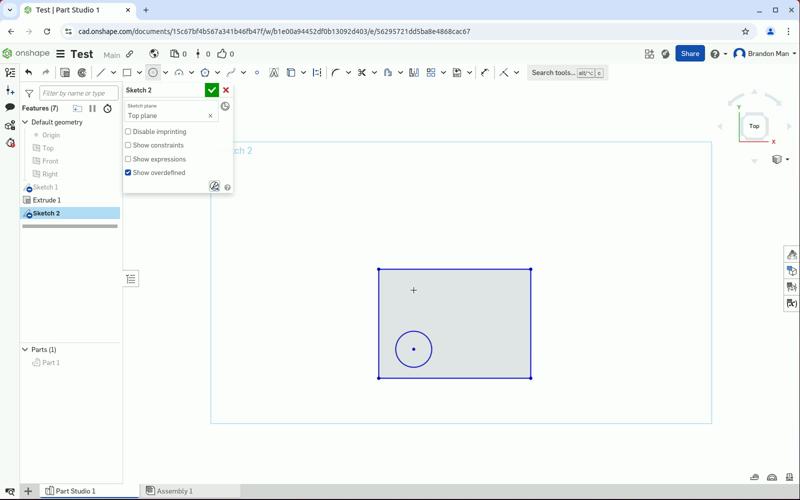
key_up(shift)
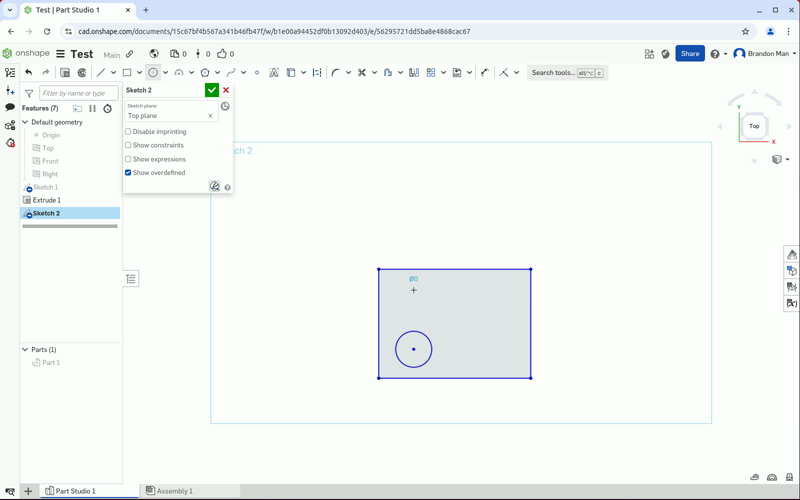
mouse_move(423, 289)
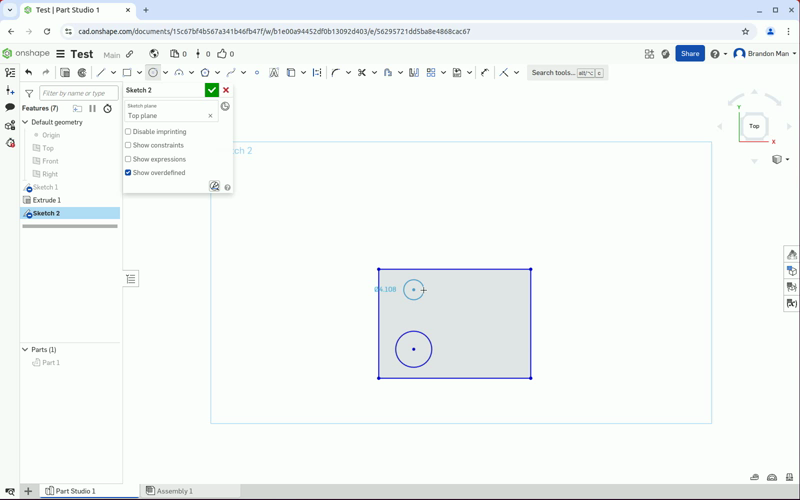
click(423, 289)
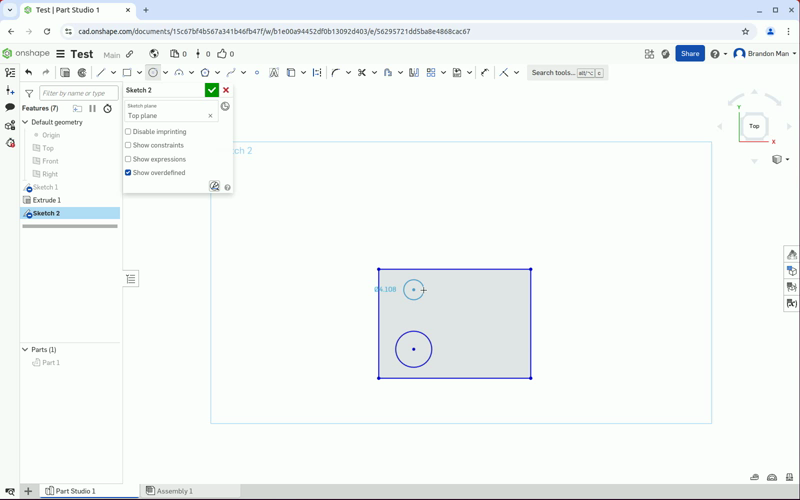
key(esc)
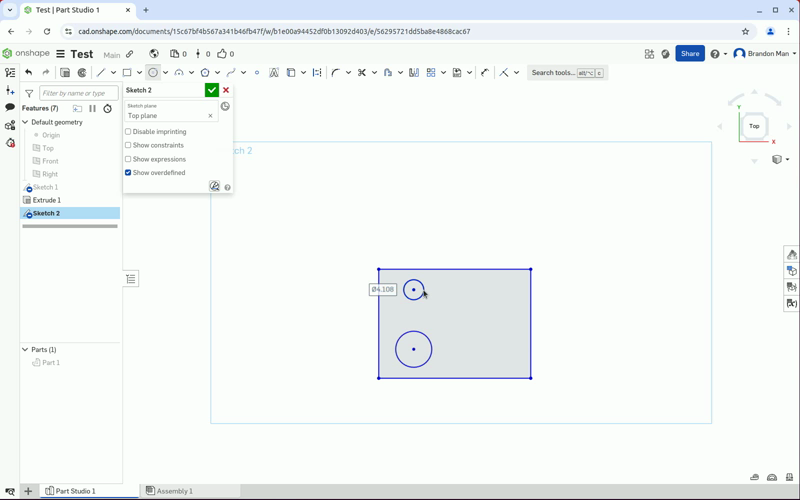
key(c)
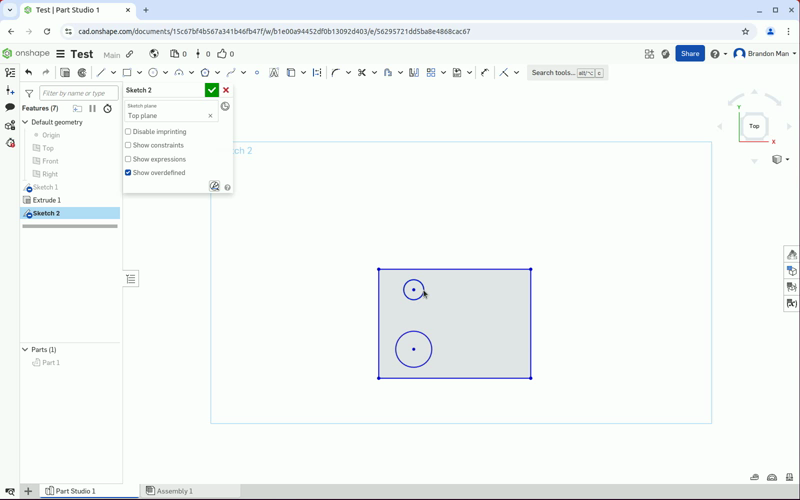
key_down(shift)
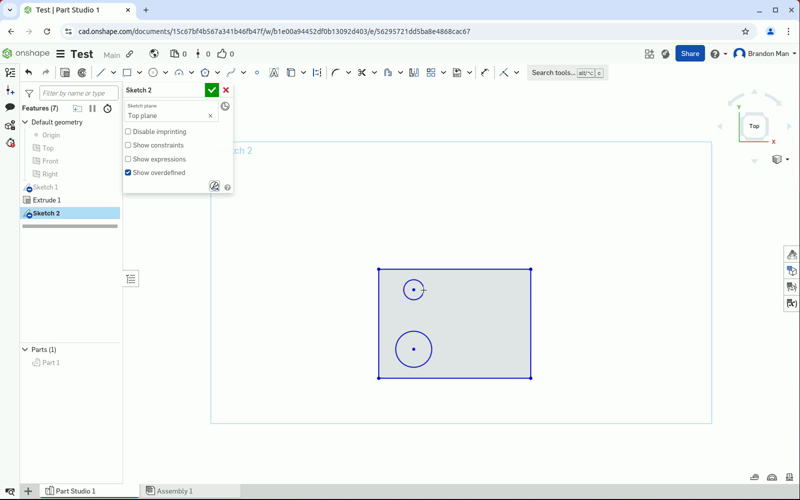
mouse_move(493, 349)
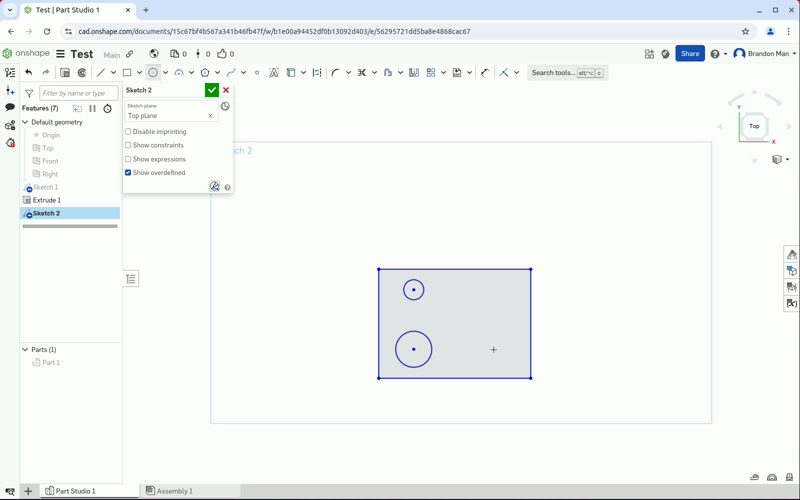
click(493, 349)
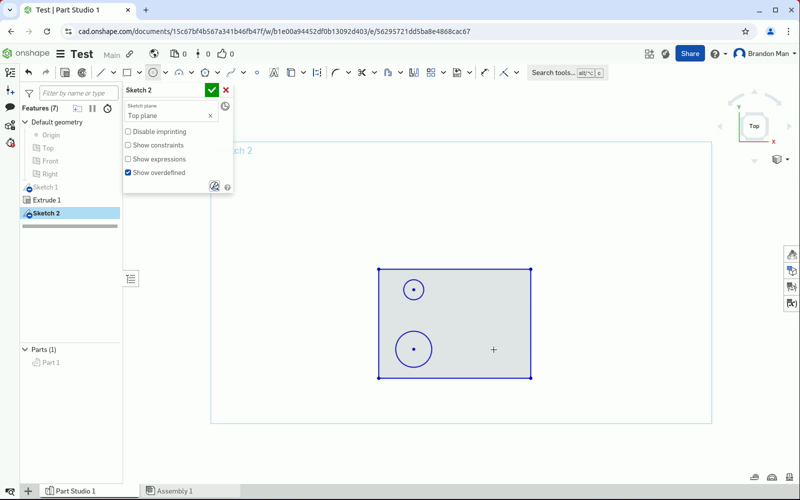
key_up(shift)
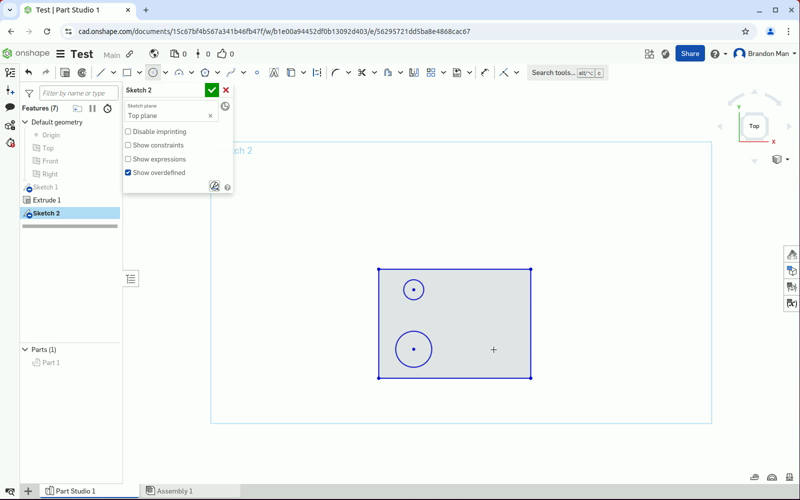
mouse_move(504, 349)
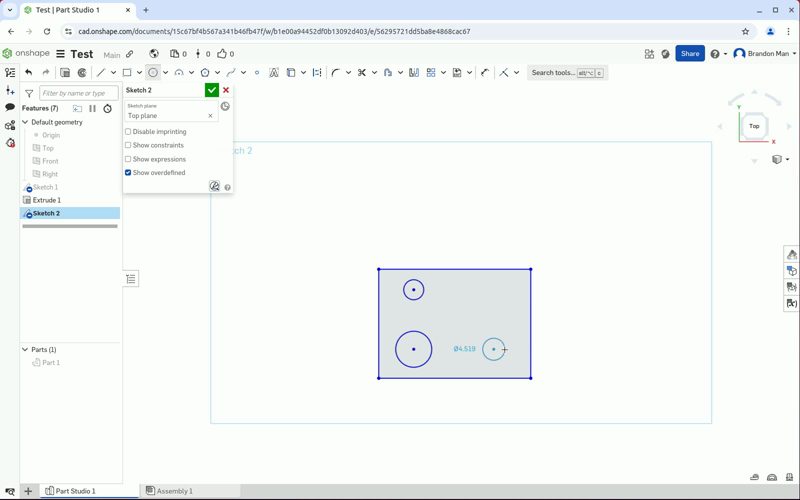
click(504, 349)
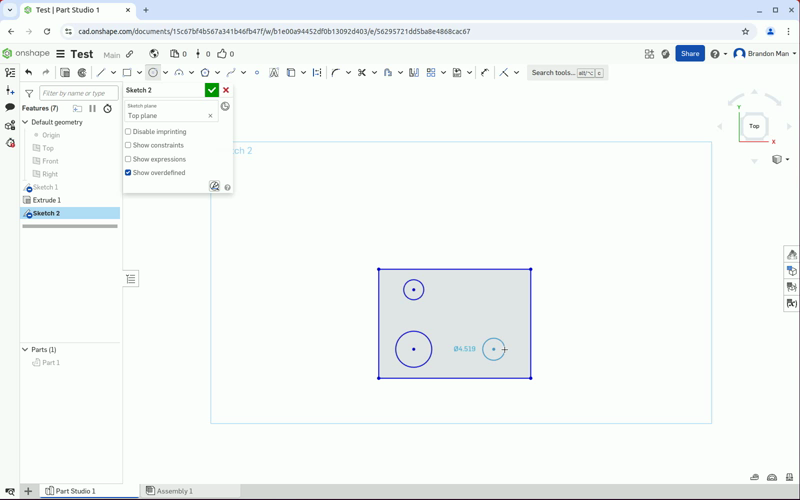
key(esc)
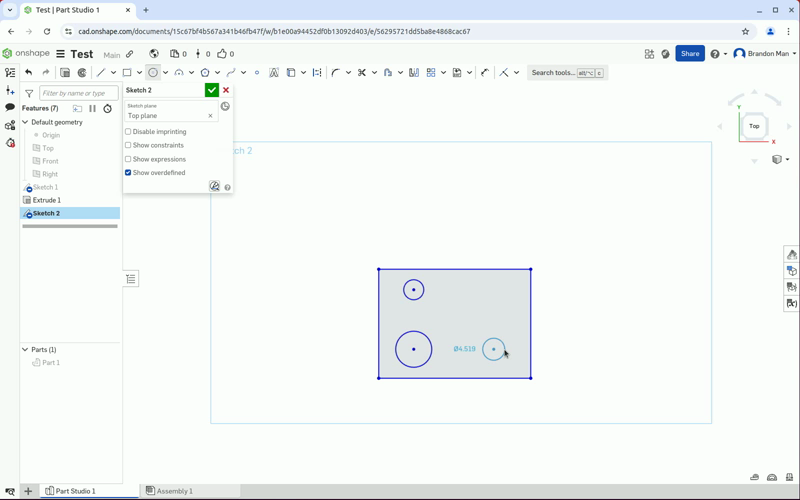
key(c)
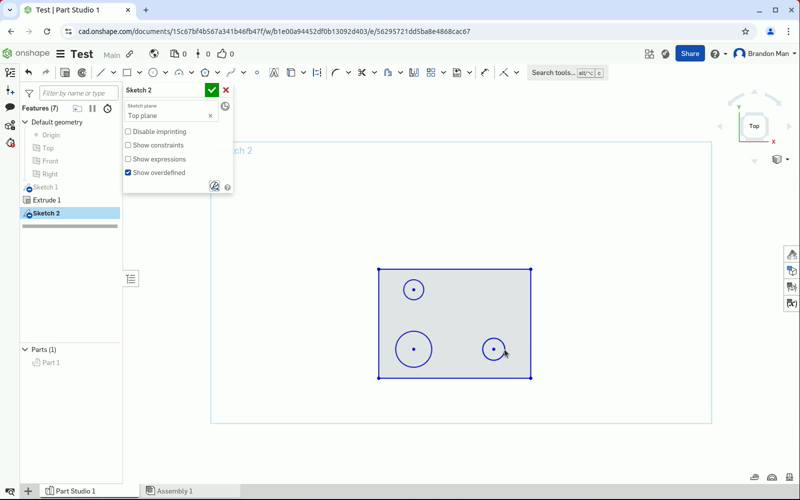
key_down(shift)
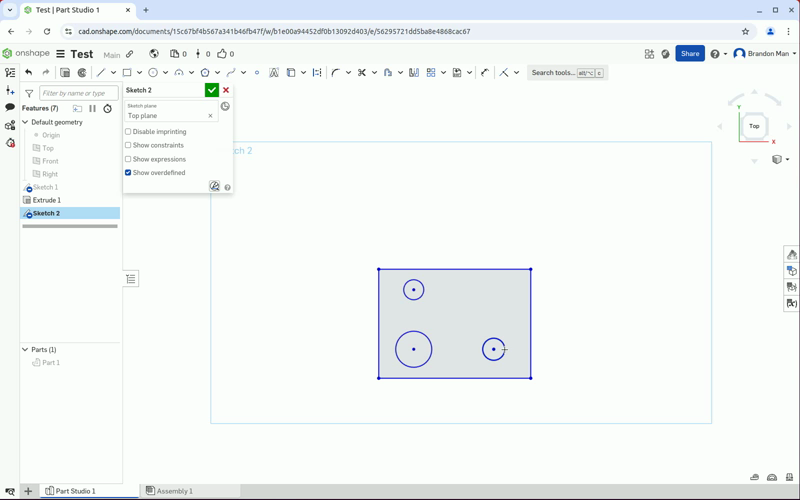
mouse_move(493, 289)
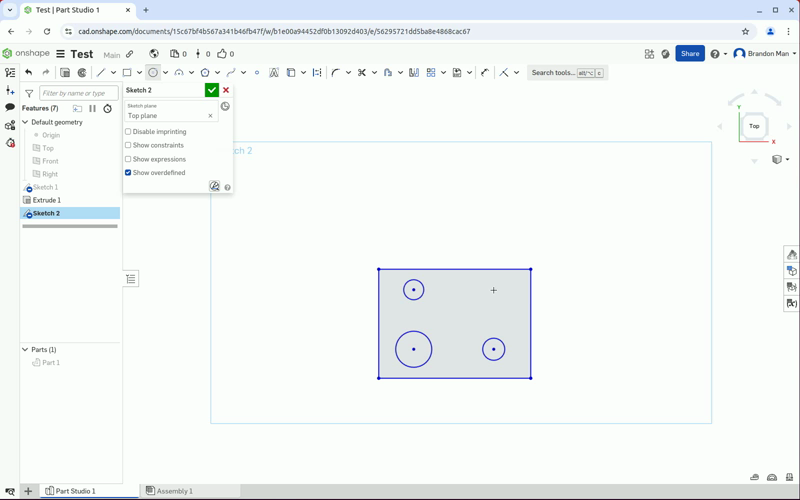
click(493, 289)
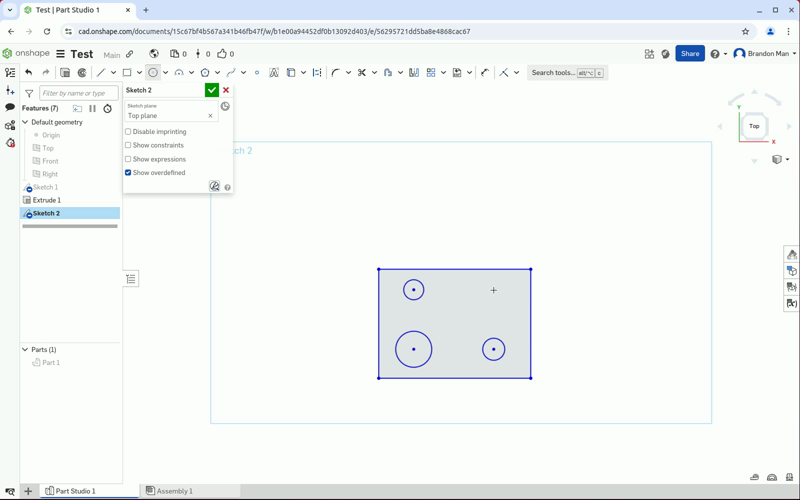
key_up(shift)
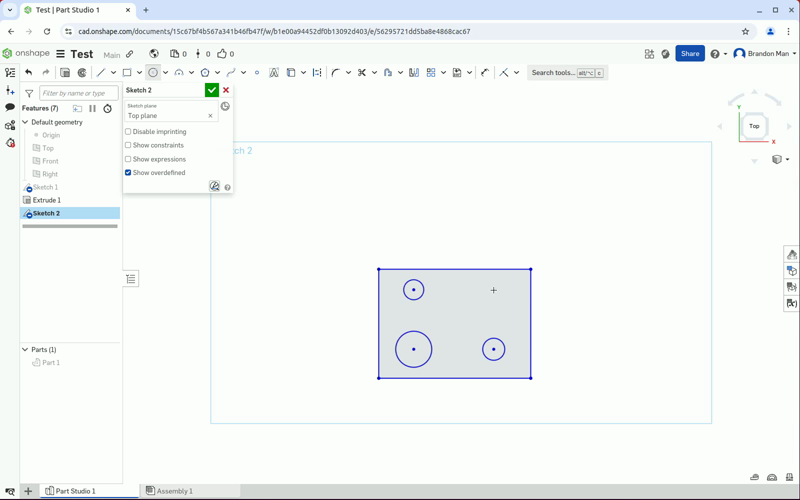
mouse_move(501, 289)
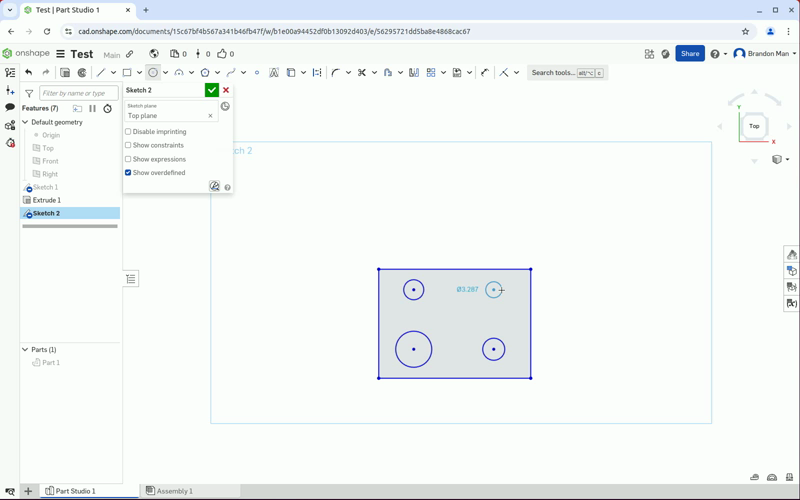
click(501, 289)
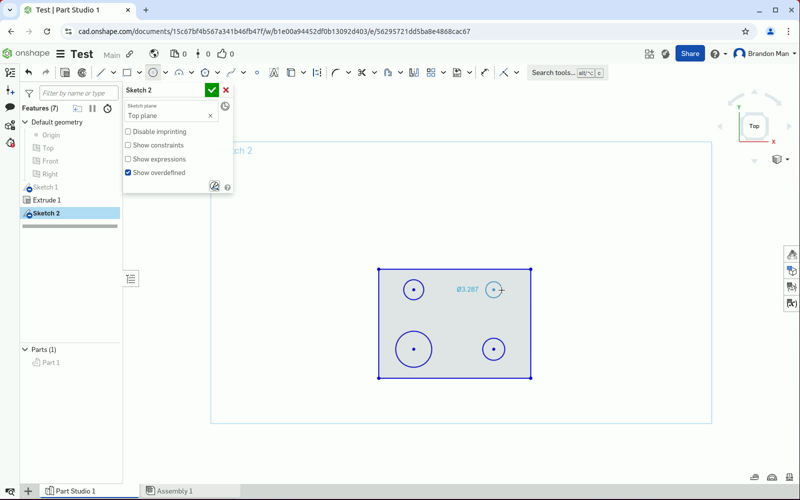
key(esc)
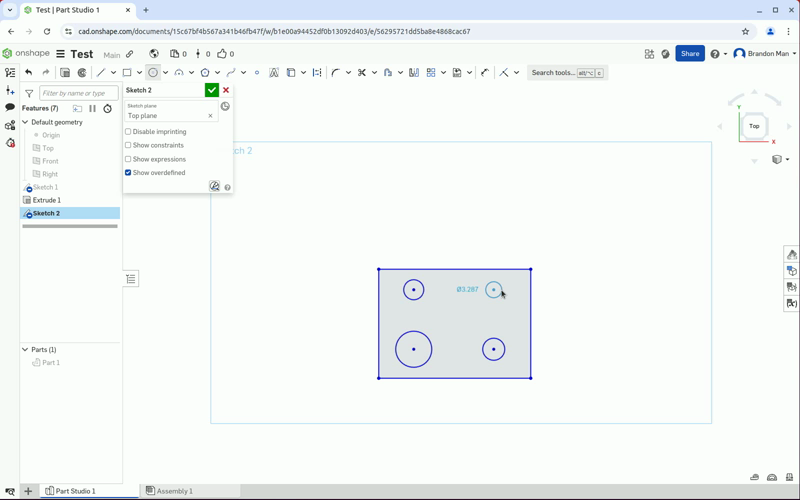
mouse_move(512, 331)
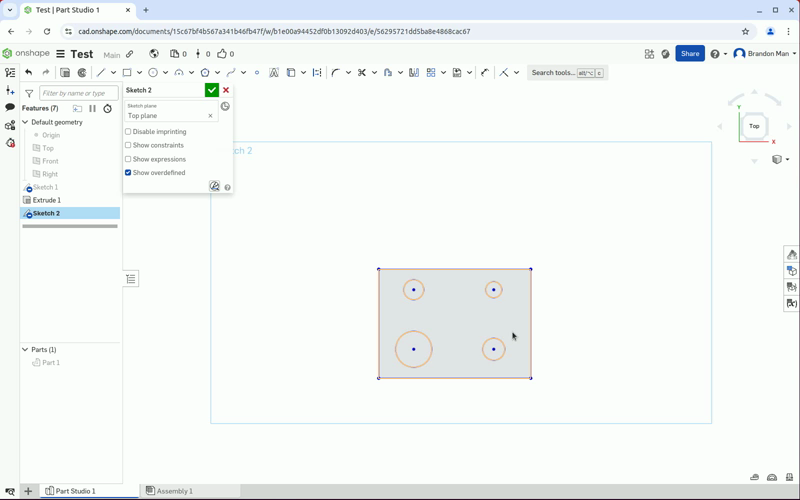
click(512, 331)
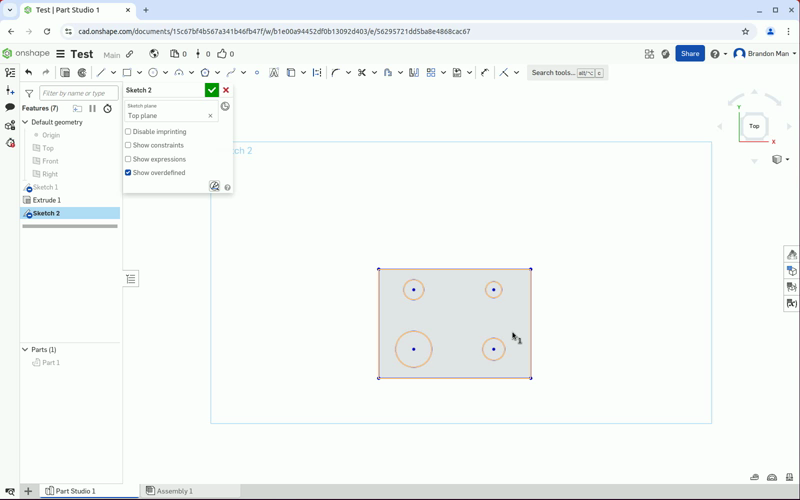
mouse_move(73, 352)
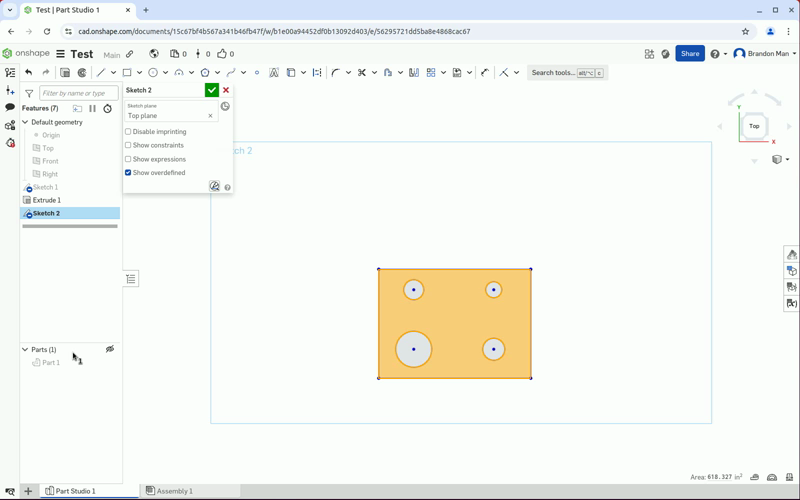
key(shift+y)
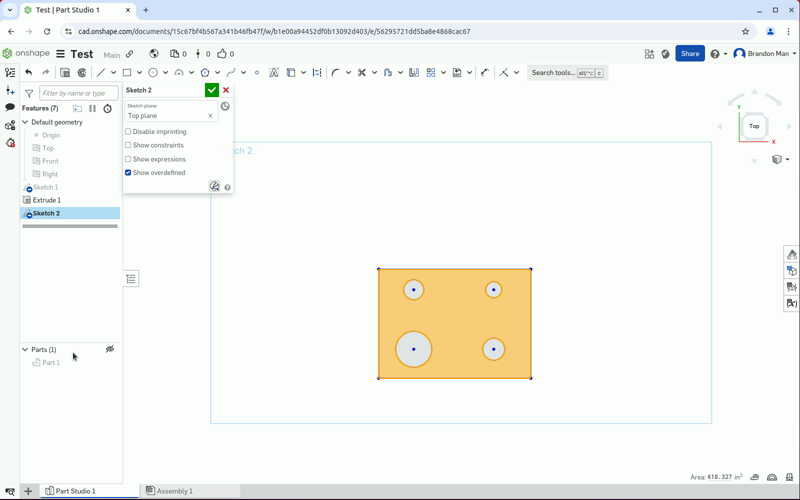
key(shift+e)
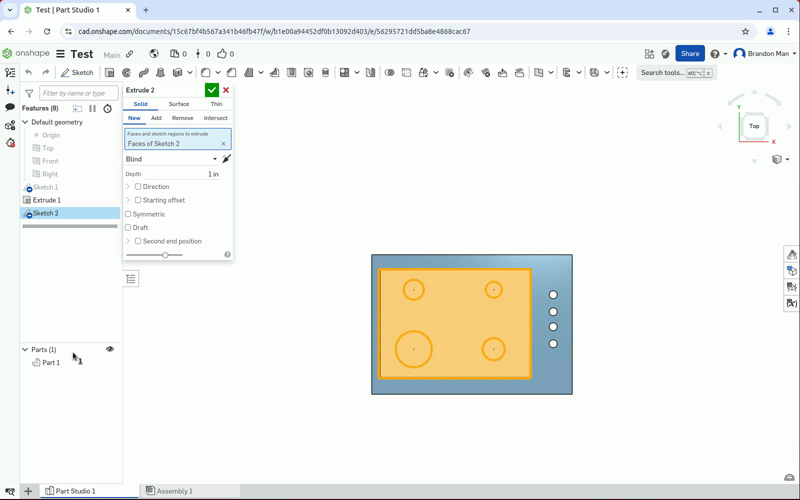
mouse_move(143, 106)
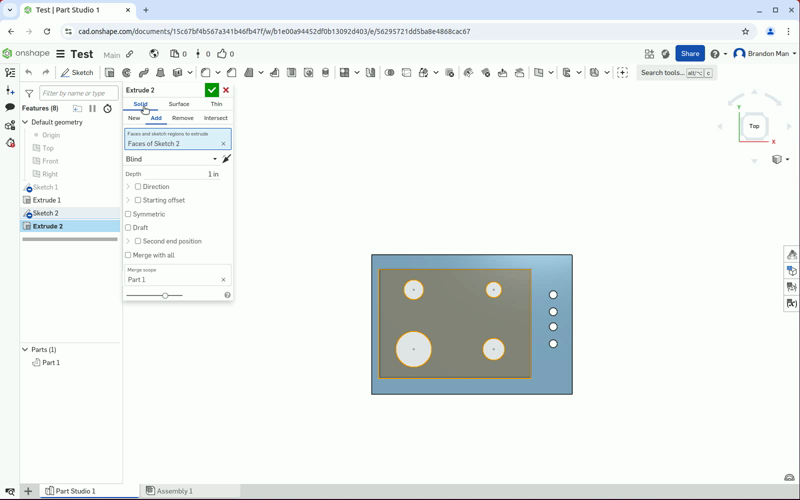
click(143, 106)
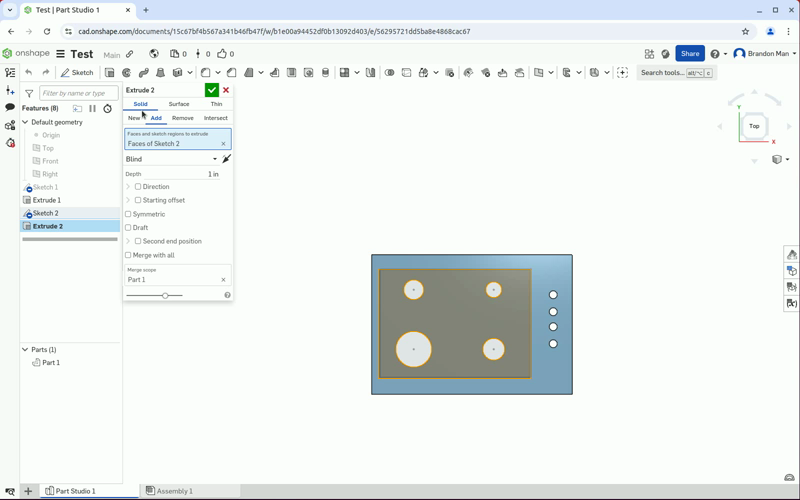
mouse_move(137, 120)
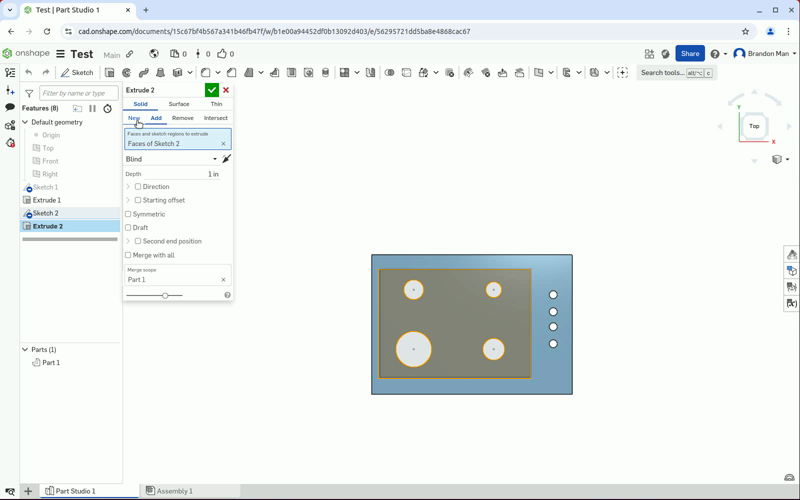
click(137, 120)
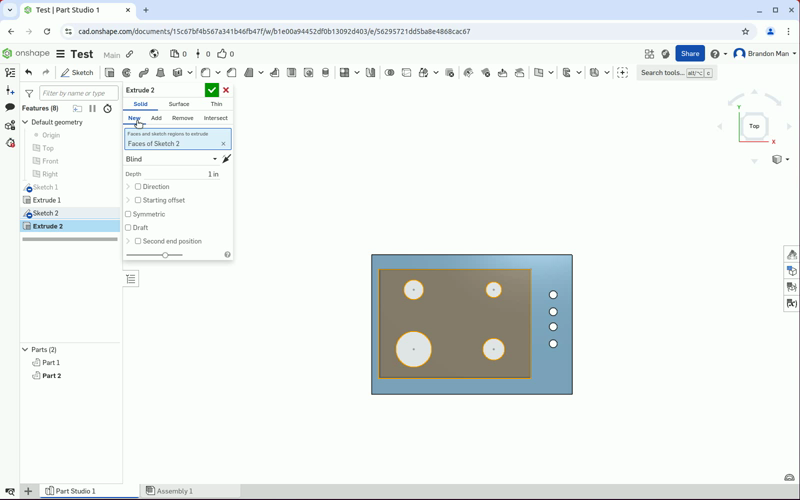
key(tab, 4)
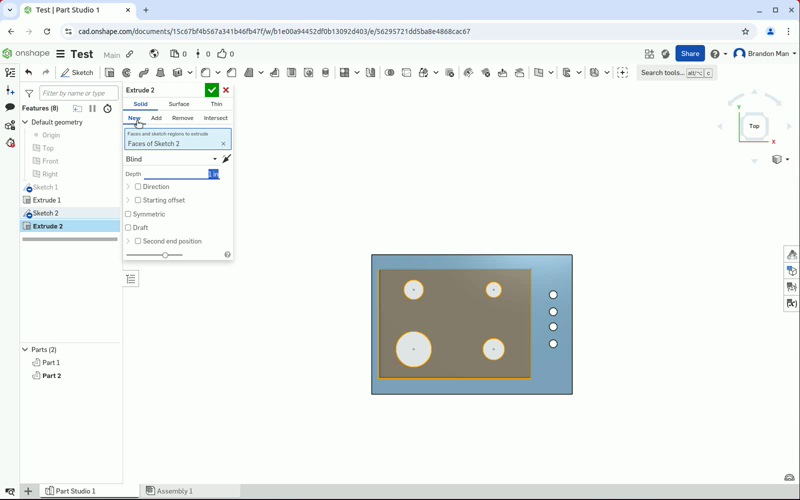
text(0.241)
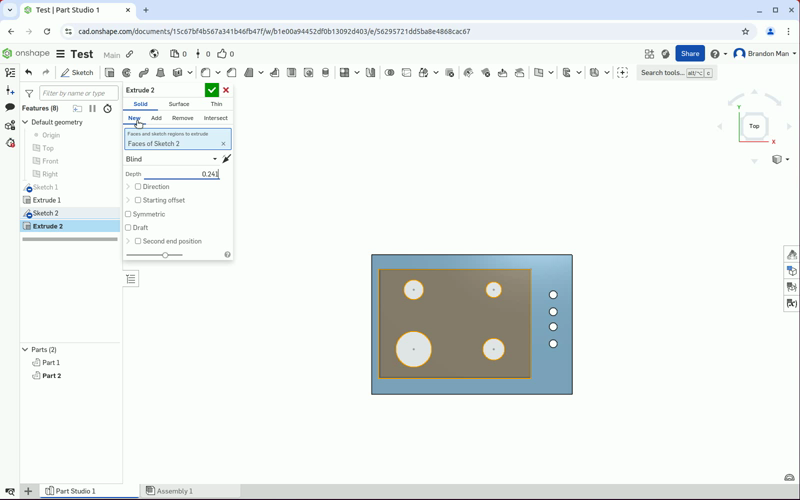
key(enter)
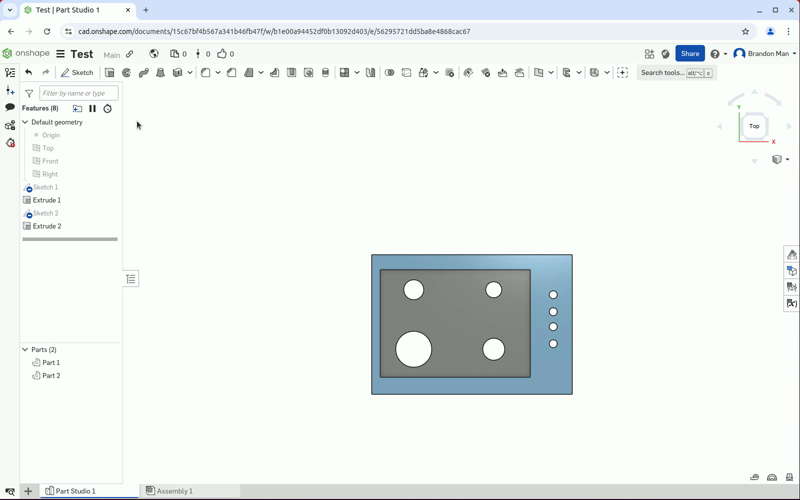
key(shift+h)
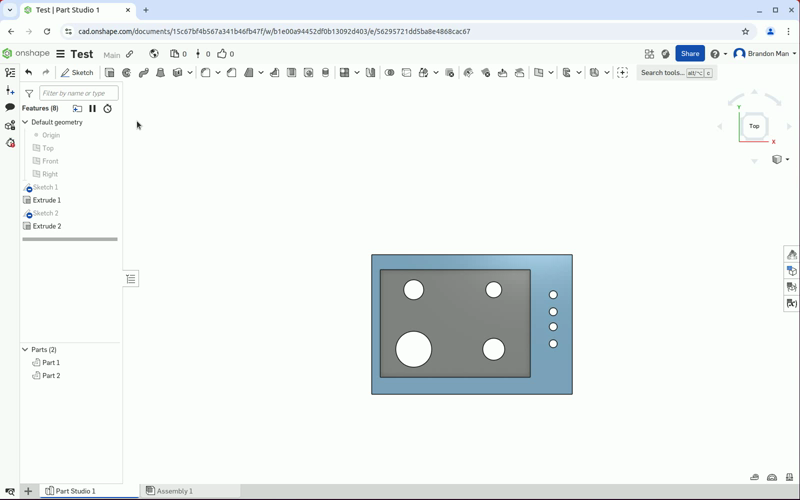
key(shift+h)
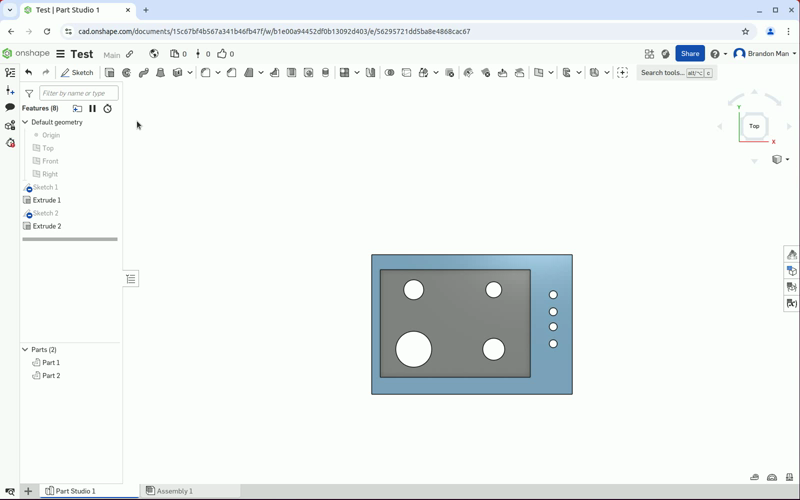
mouse_move(73, 189)
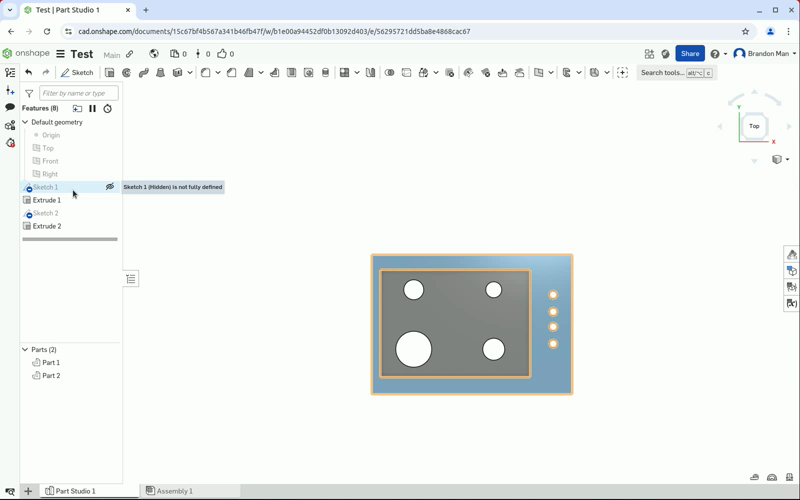
click(73, 189)
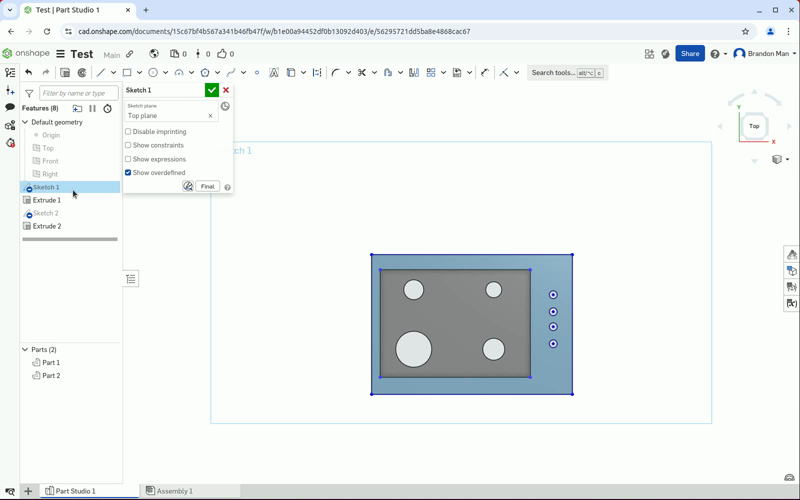
mouse_move(229, 92)
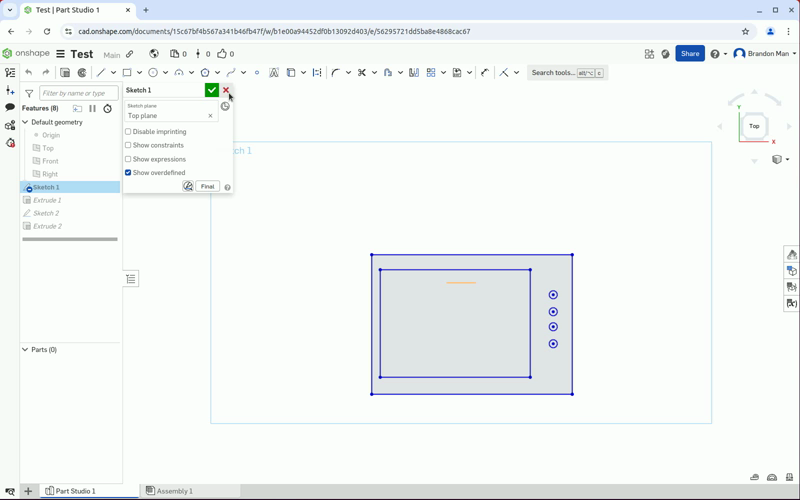
click(229, 92)
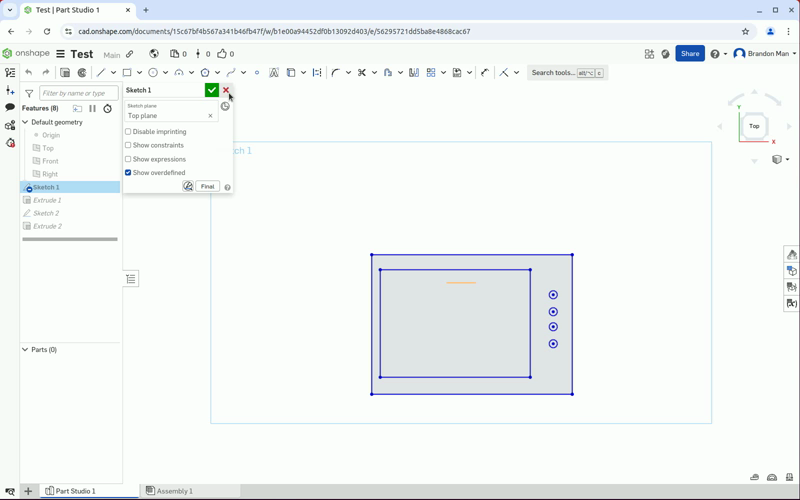
key(shift+s)
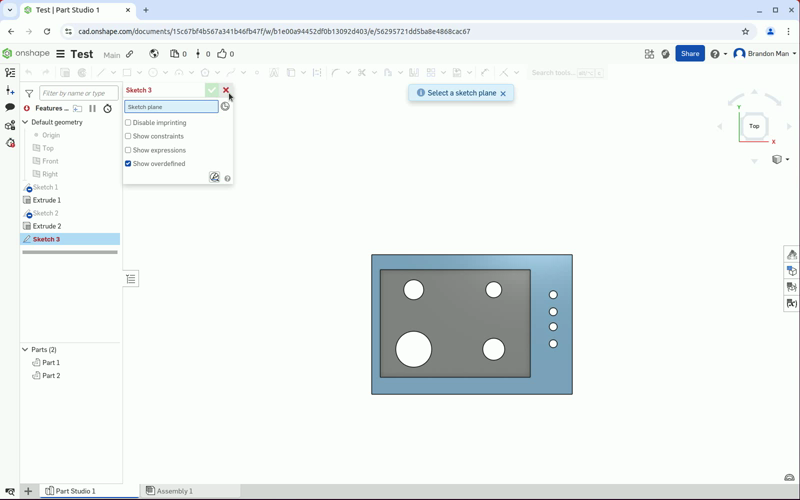
mouse_move(73, 150)
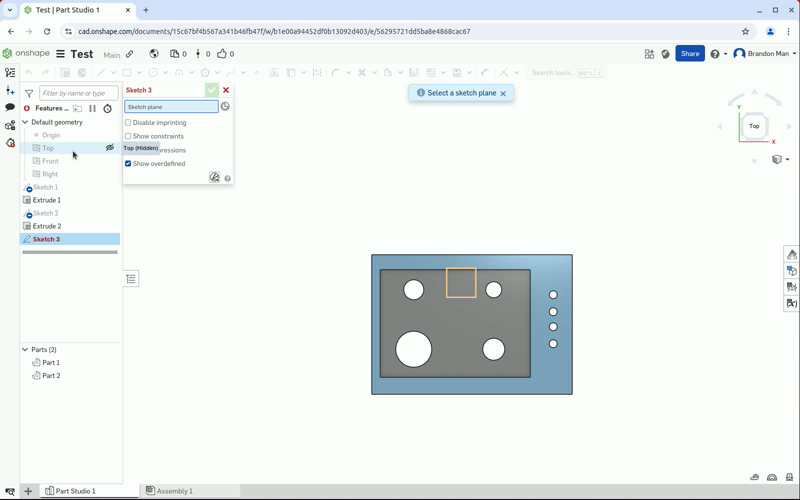
click(73, 150)
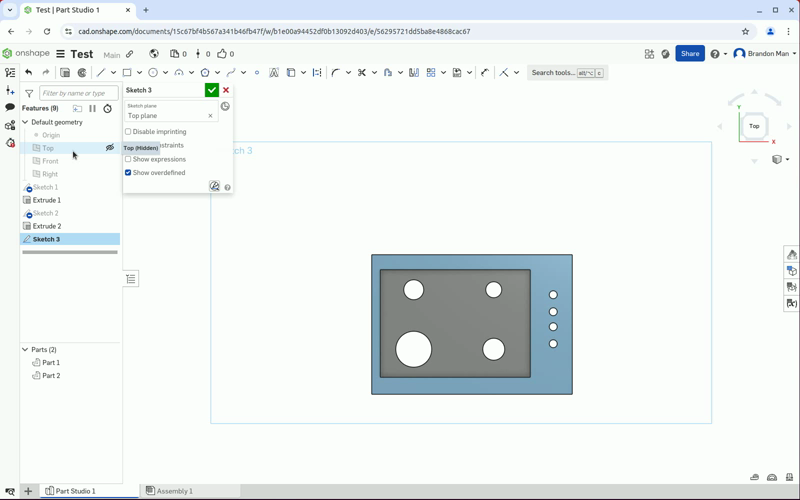
mouse_move(73, 352)
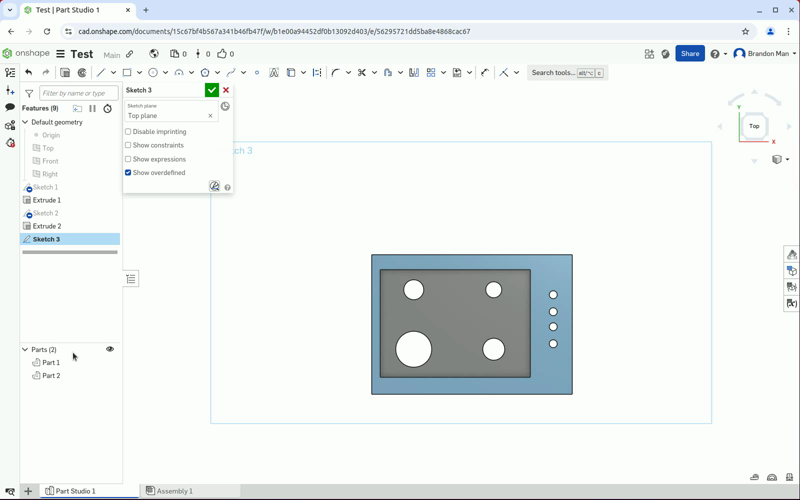
key(y)
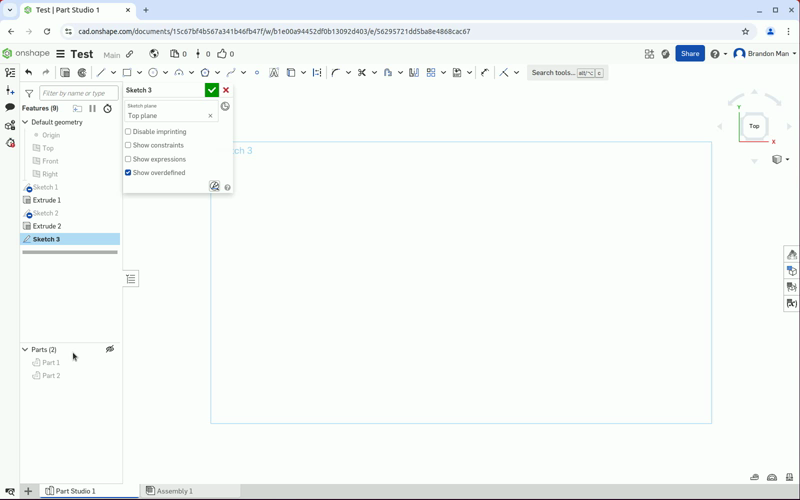
key(c)
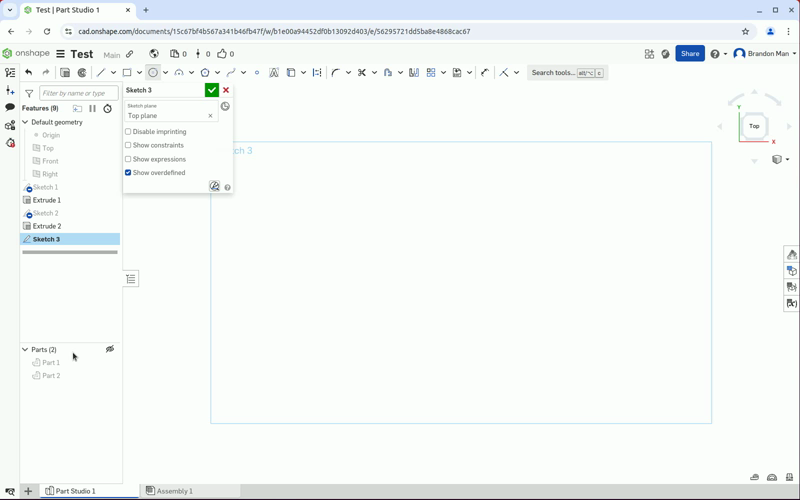
key_down(shift)
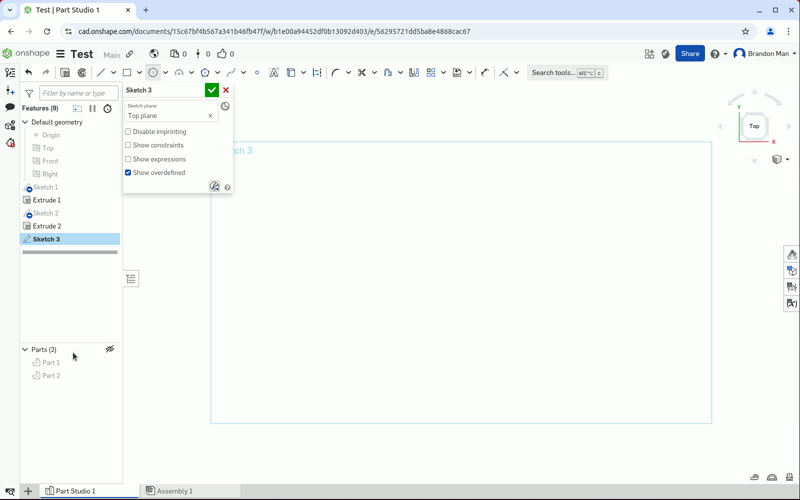
mouse_move(415, 288)
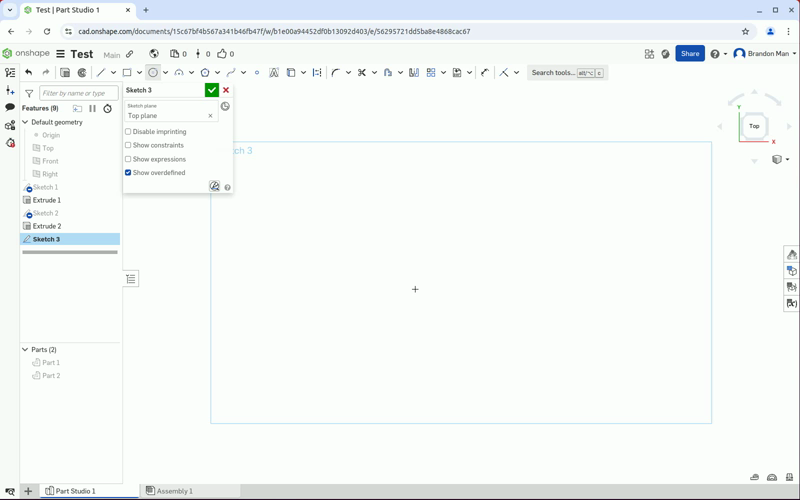
click(415, 288)
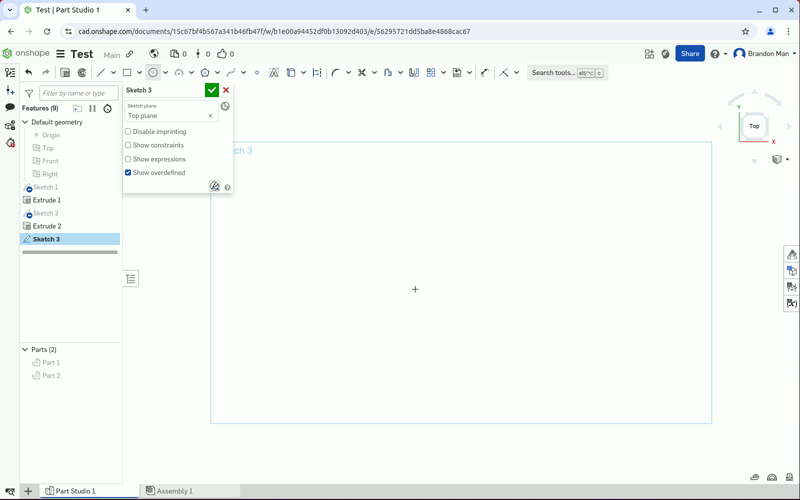
key_up(shift)
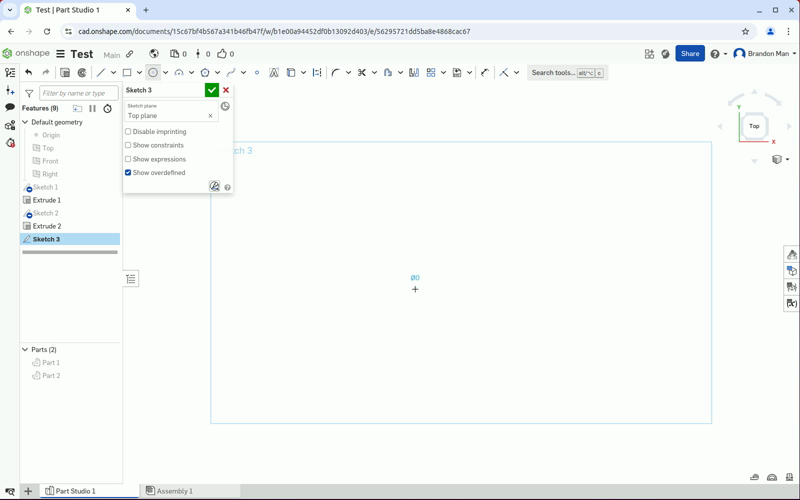
mouse_move(424, 288)
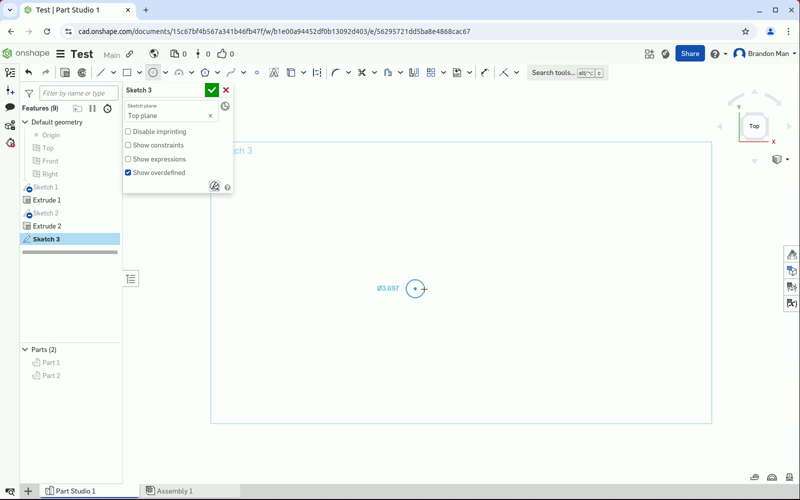
click(424, 288)
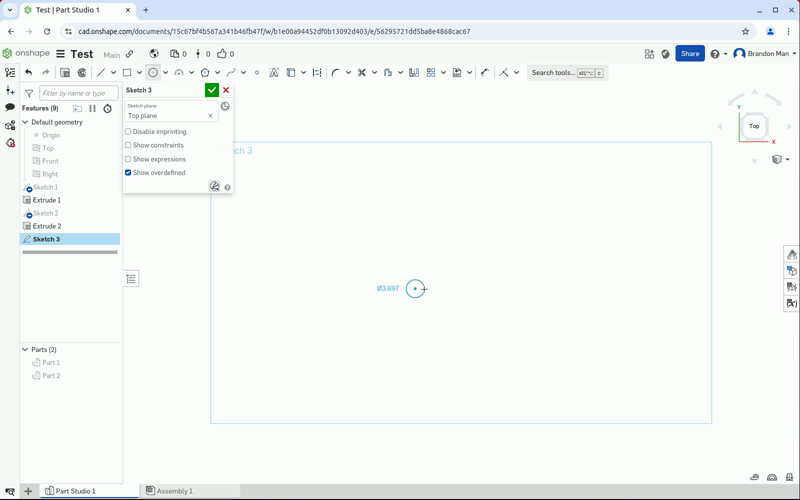
key(esc)
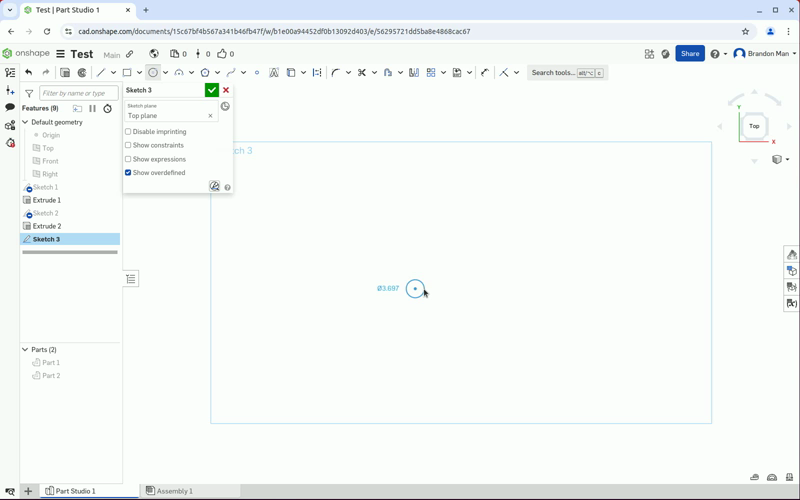
mouse_move(408, 290)
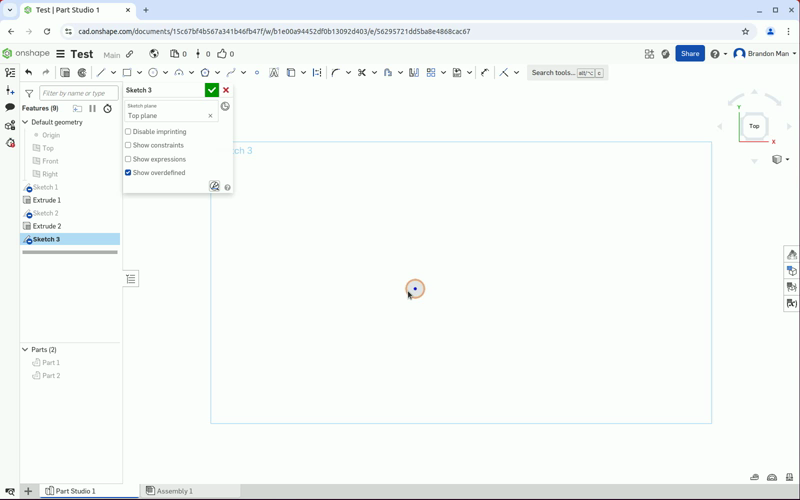
scroll(6)
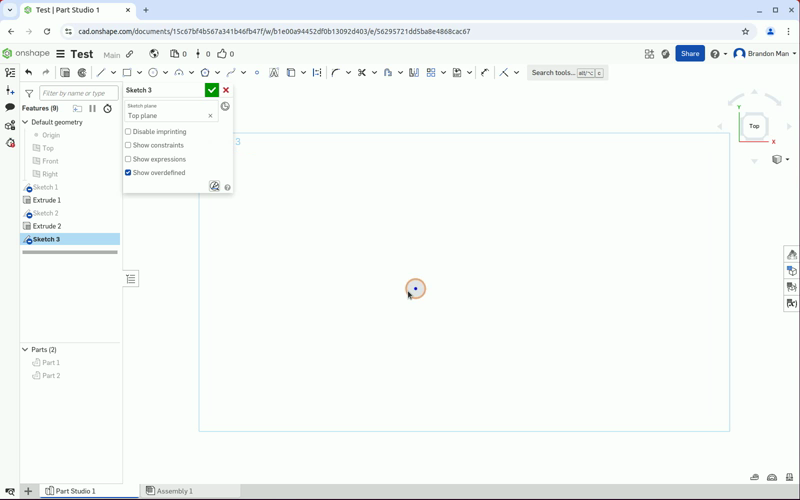
scroll(6)
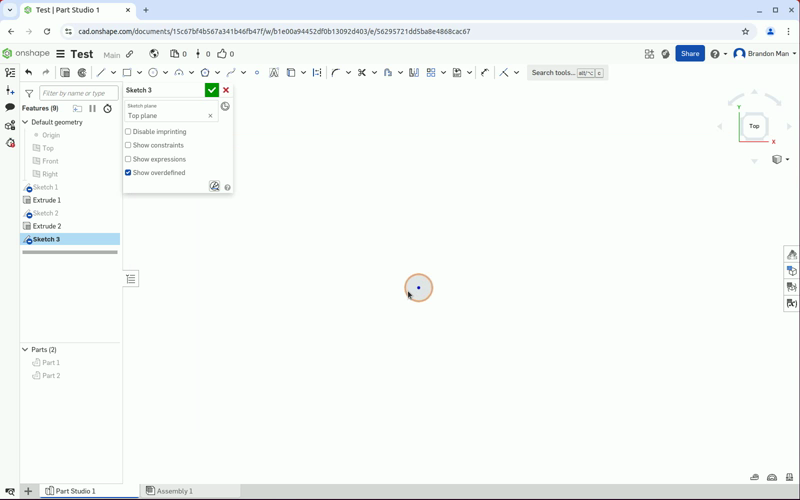
scroll(6)
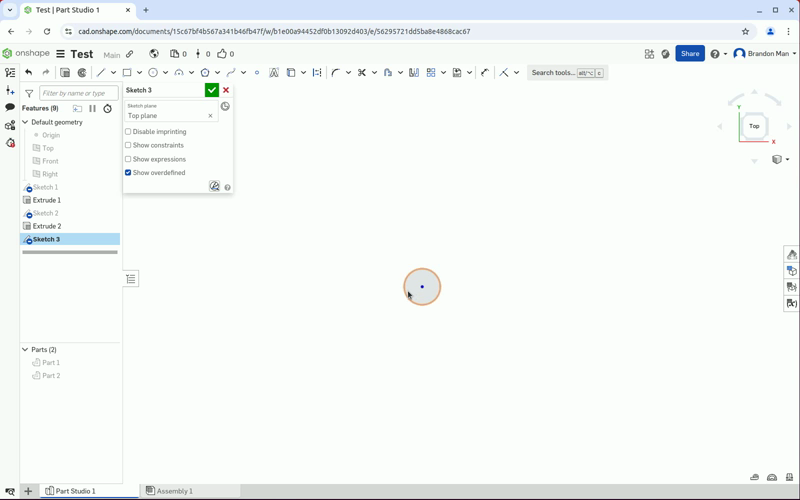
scroll(6)
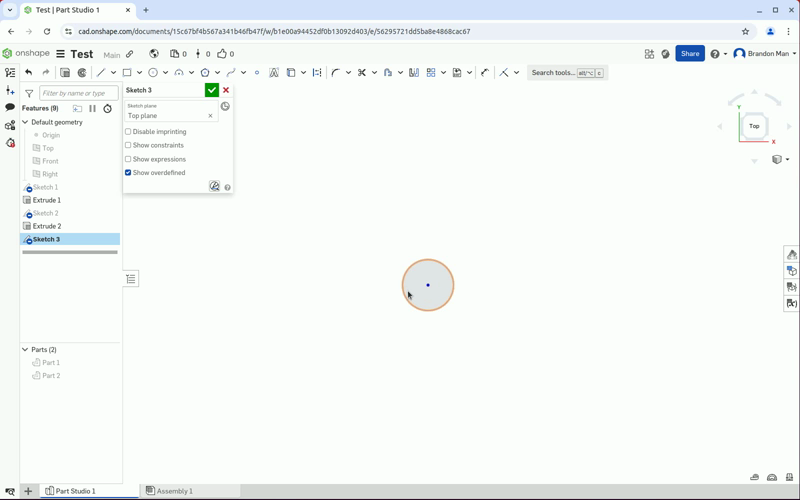
scroll(6)
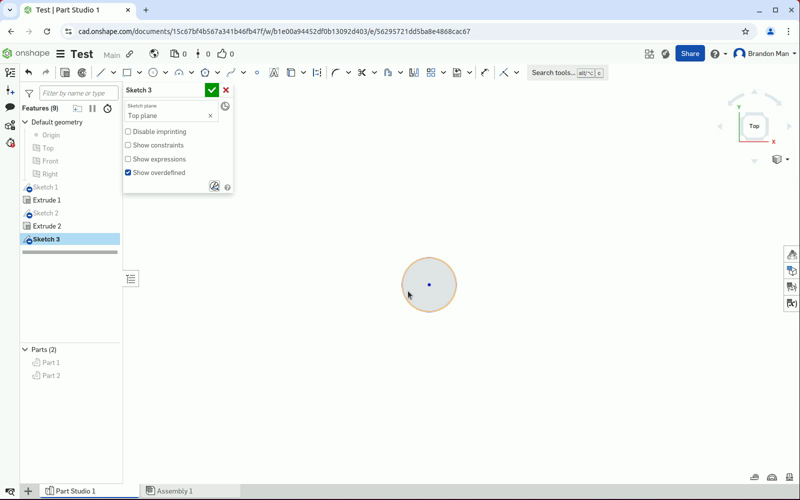
scroll(6)
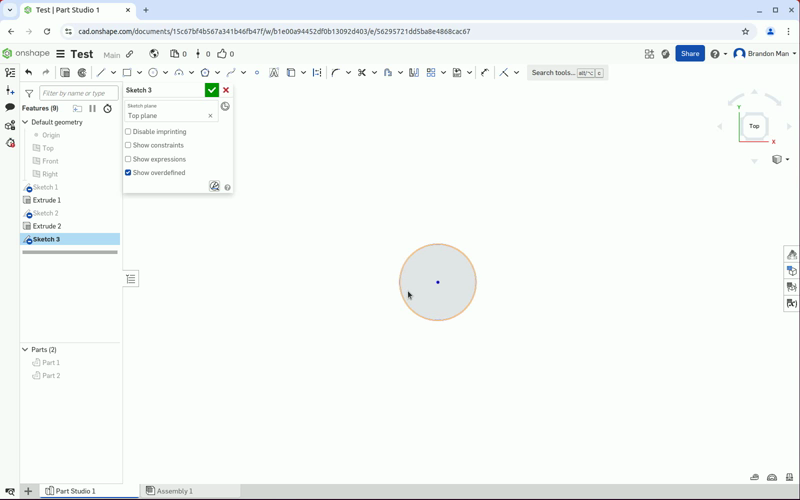
scroll(6)
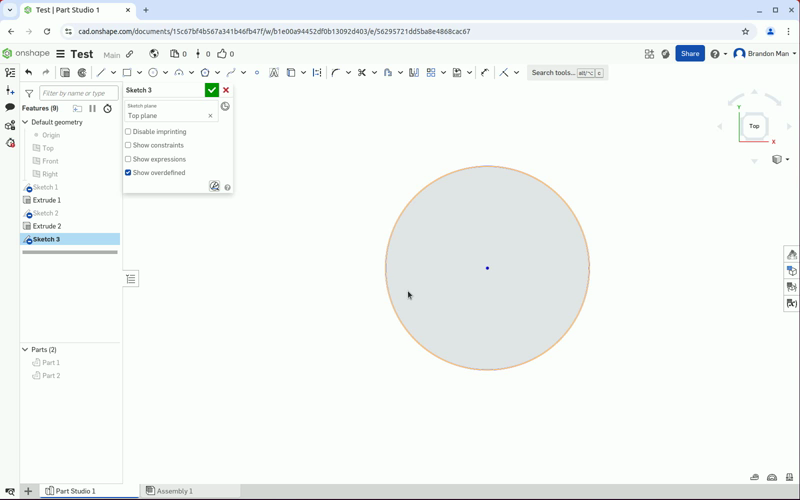
click(408, 290)
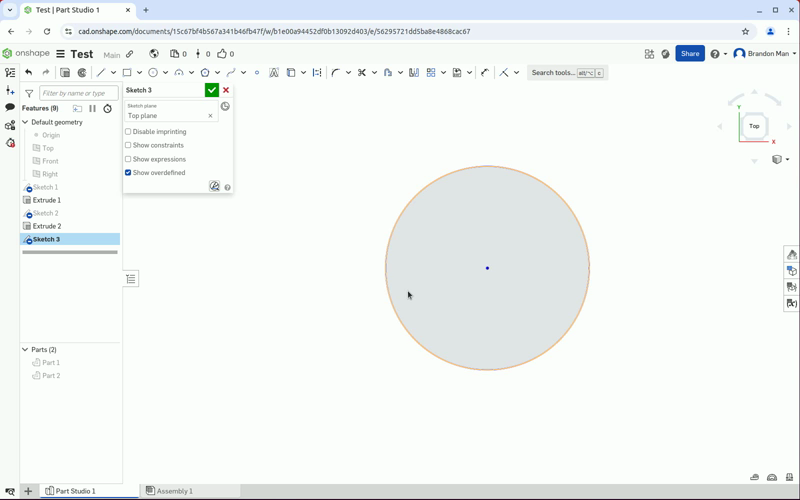
scroll(-6)
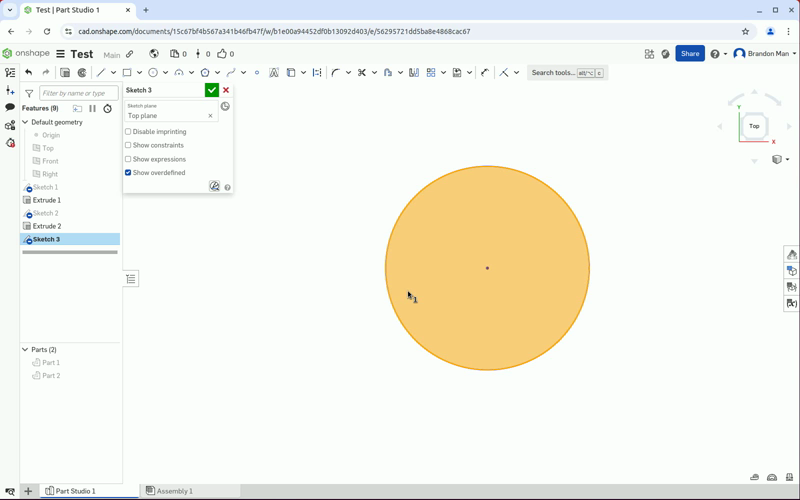
scroll(-6)
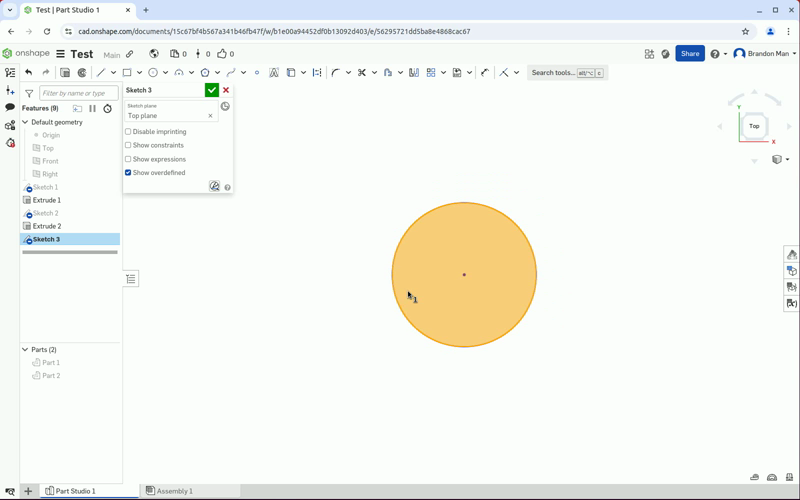
scroll(-6)
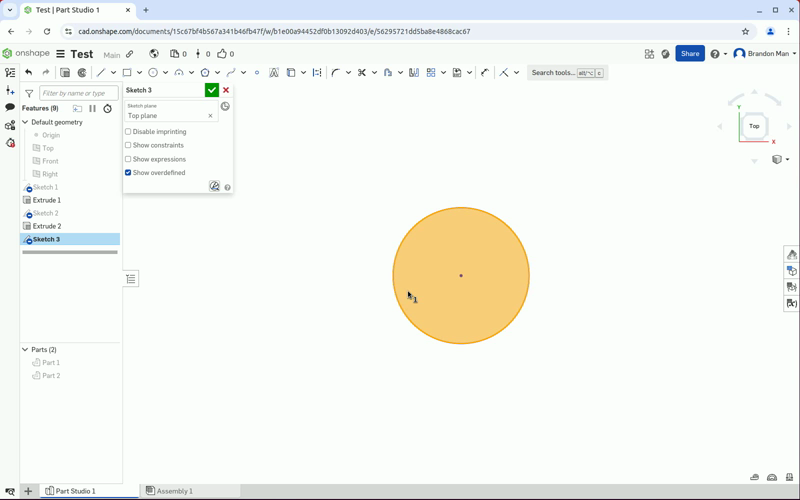
scroll(-6)
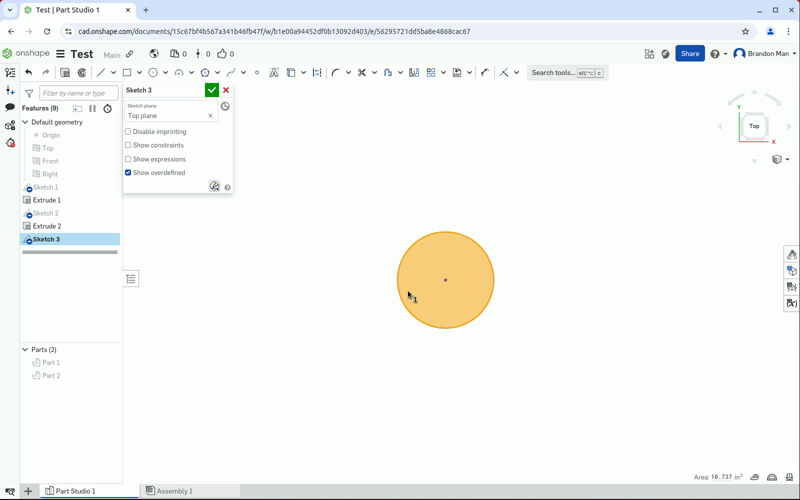
scroll(-6)
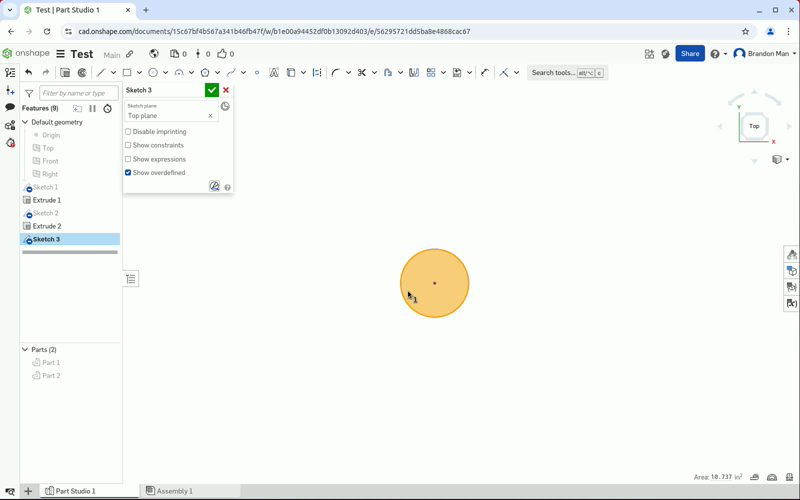
scroll(-6)
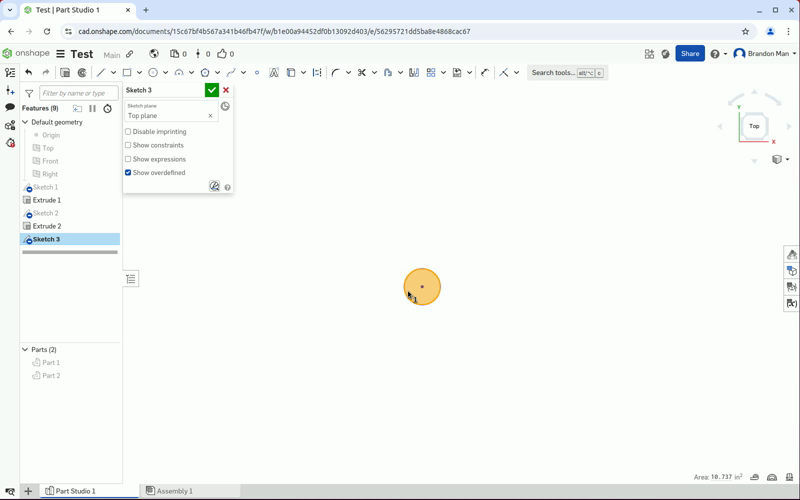
scroll(-6)
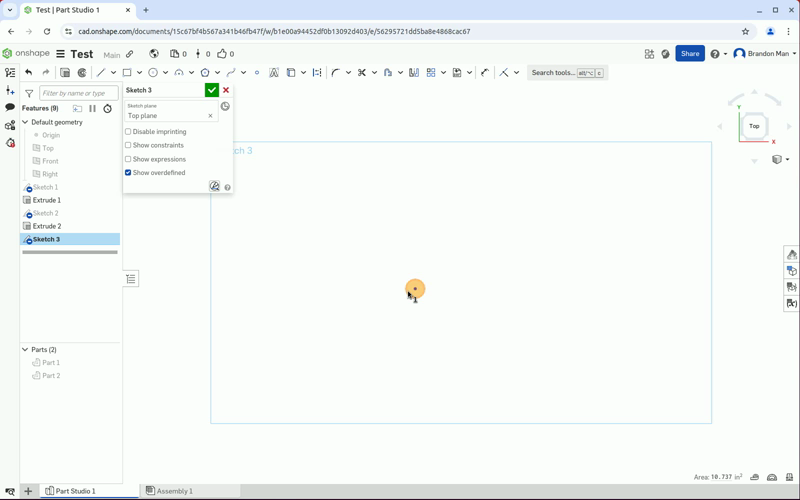
mouse_move(73, 352)
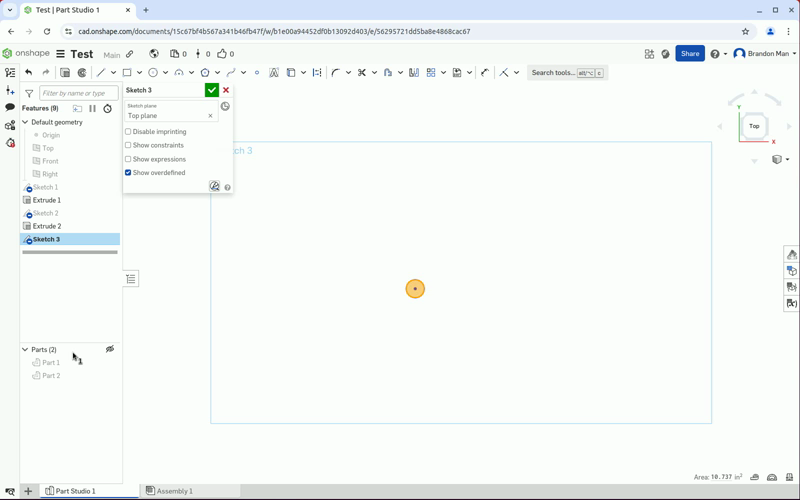
key(shift+y)
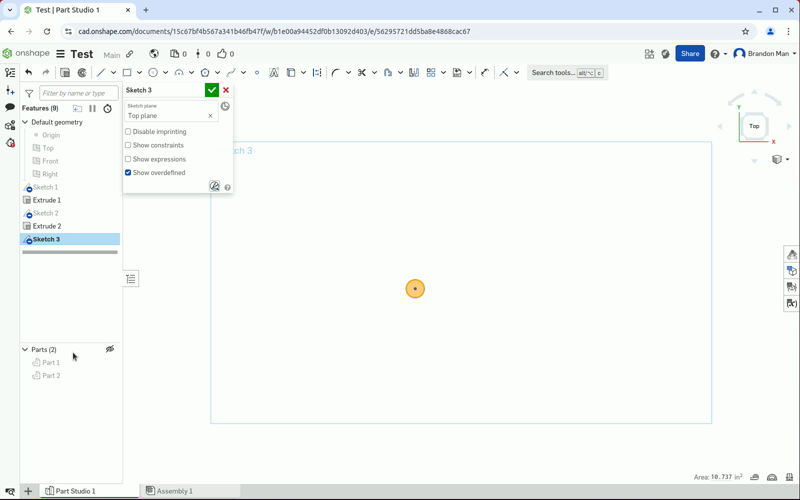
key(shift+e)
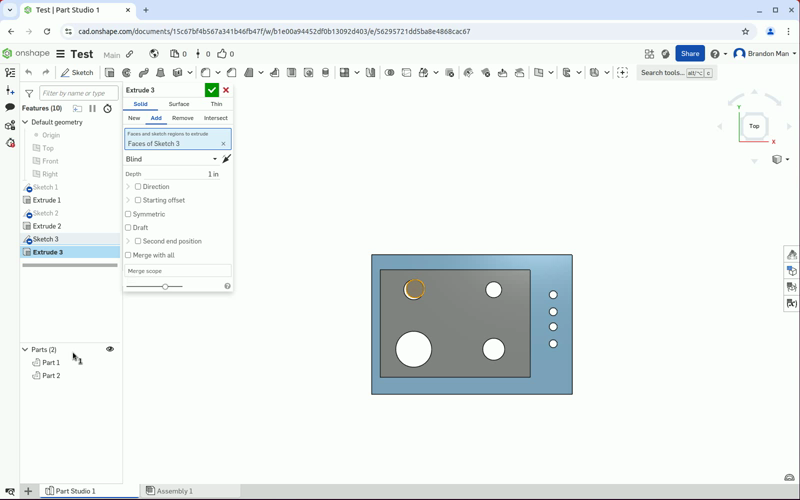
mouse_move(143, 106)
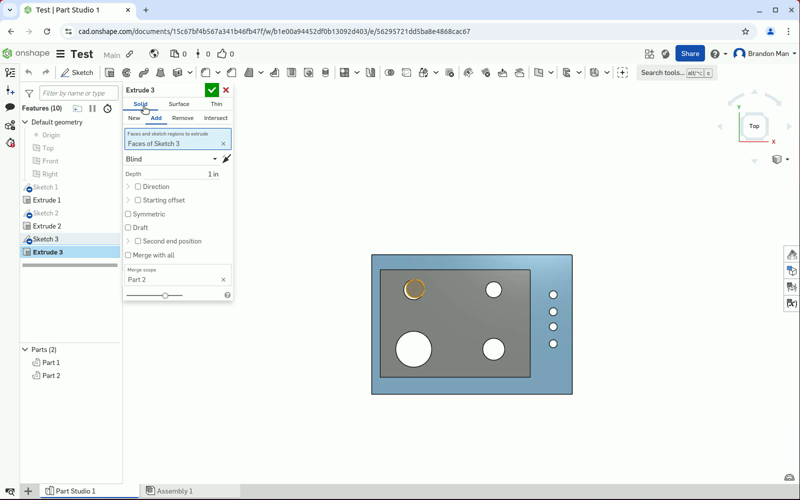
click(143, 106)
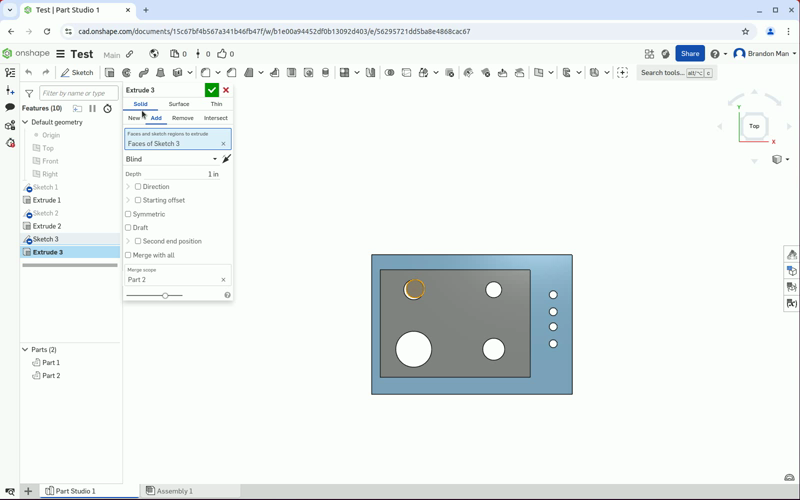
mouse_move(137, 120)
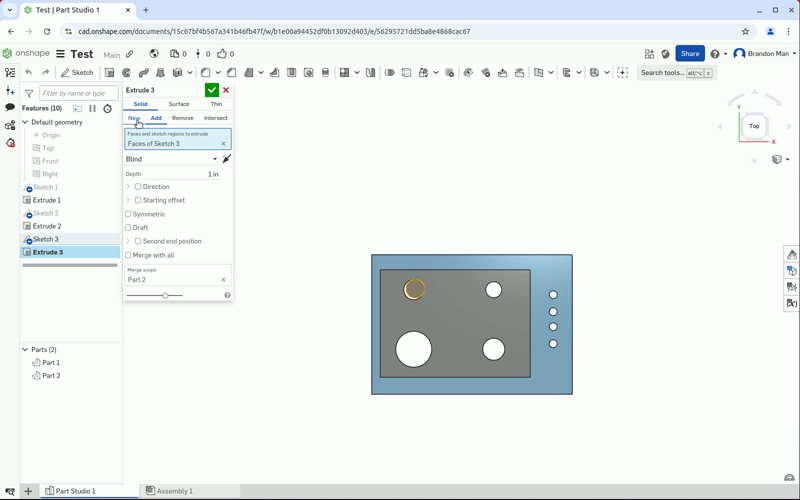
click(137, 120)
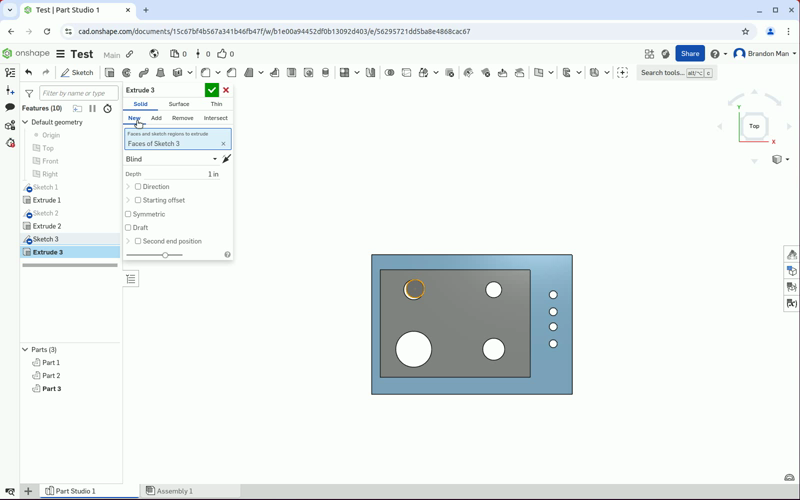
key(tab, 4)
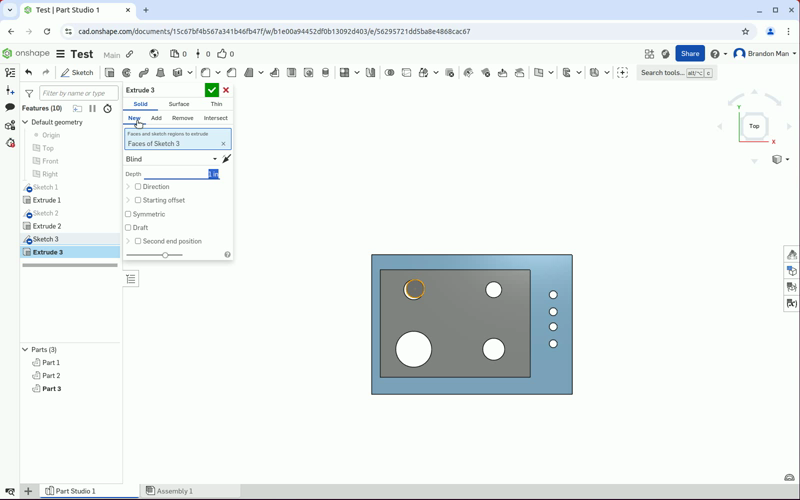
text(0.722)
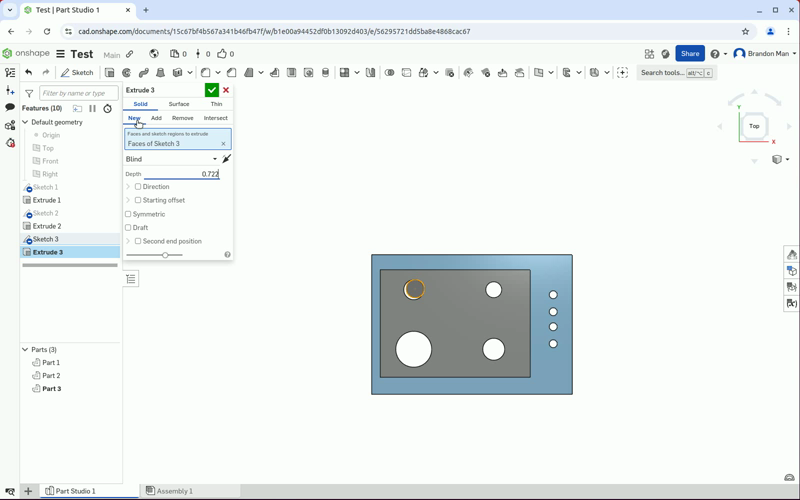
key(enter)
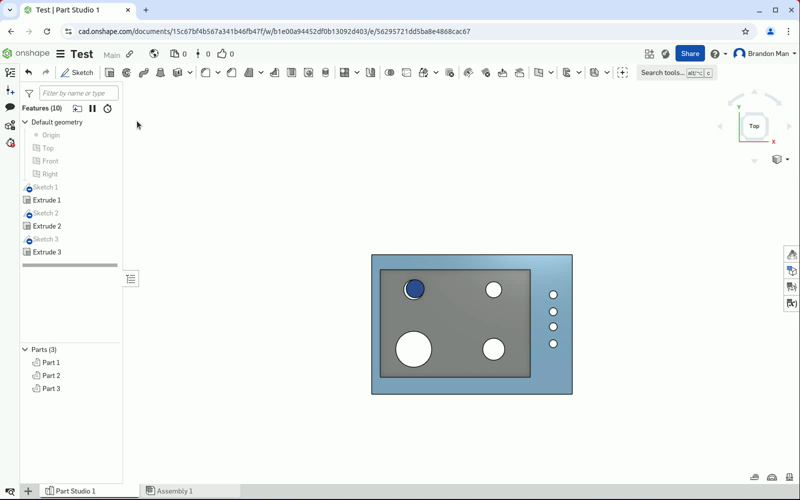
key(shift+h)
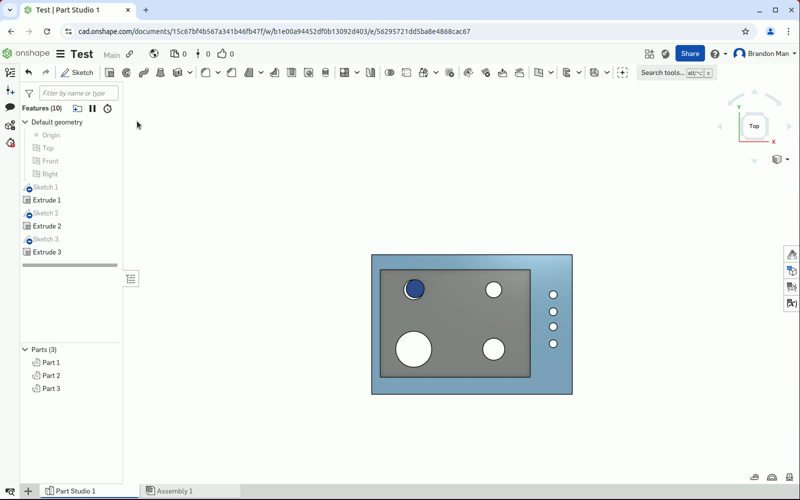
key(shift+h)
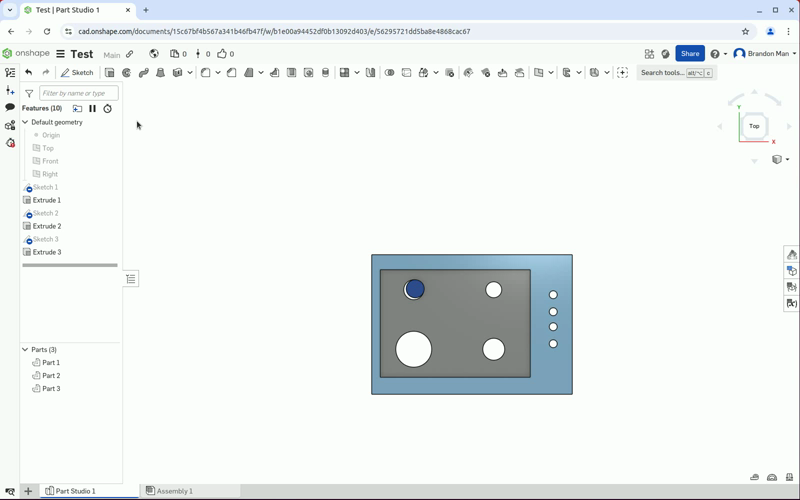
mouse_move(73, 189)
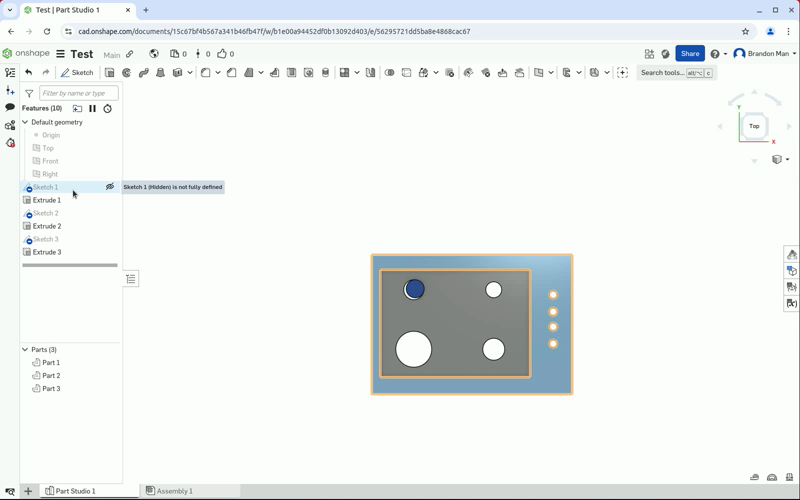
click(73, 189)
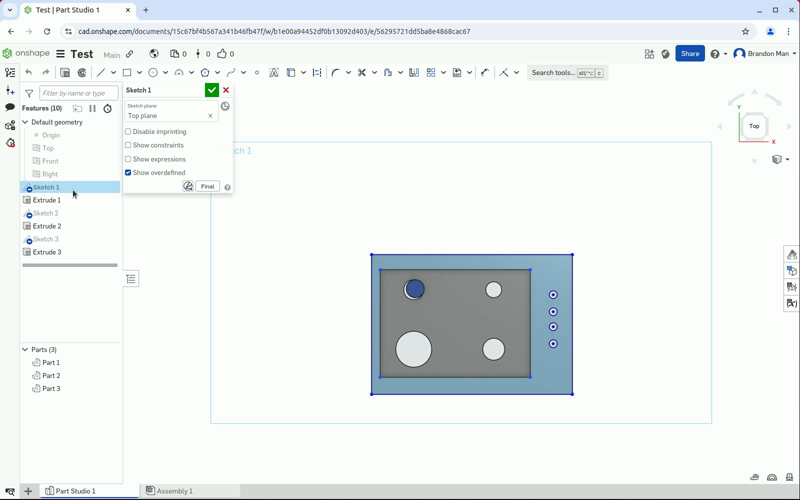
mouse_move(229, 92)
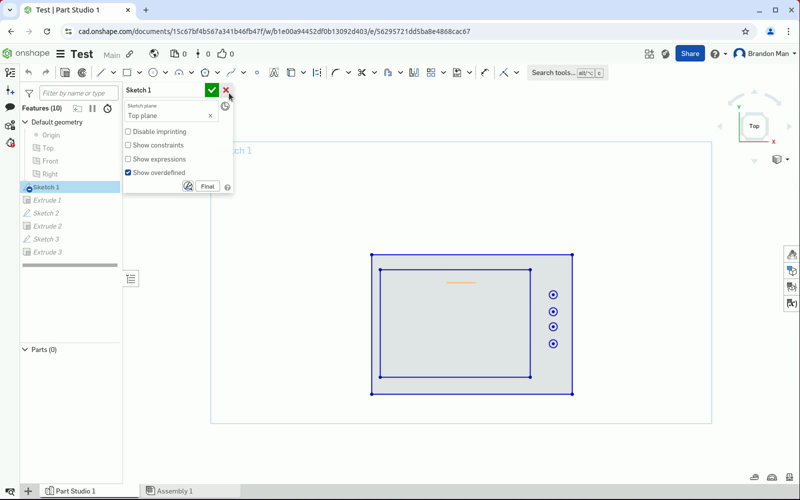
click(229, 92)
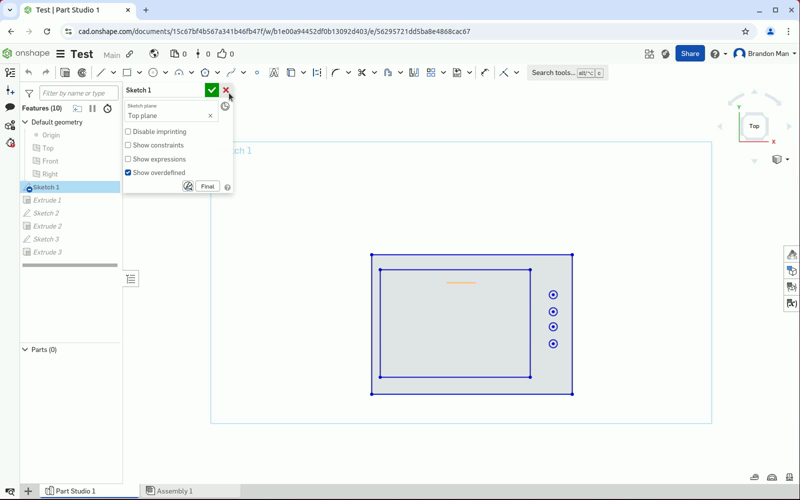
key(shift+s)
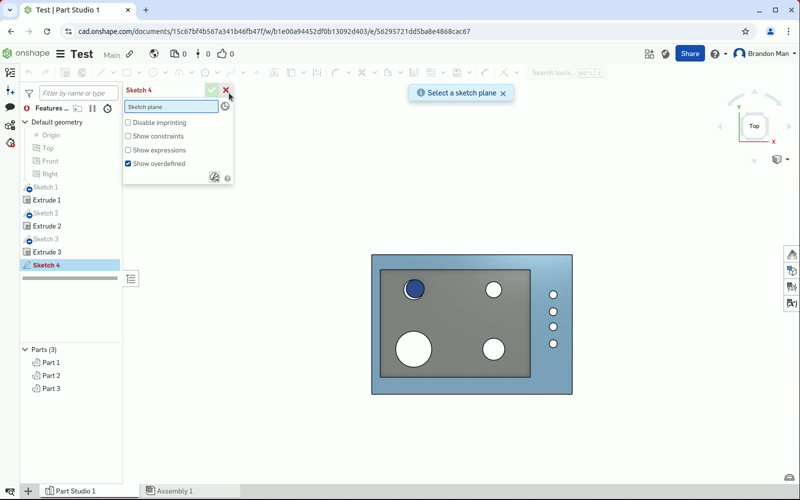
mouse_move(73, 150)
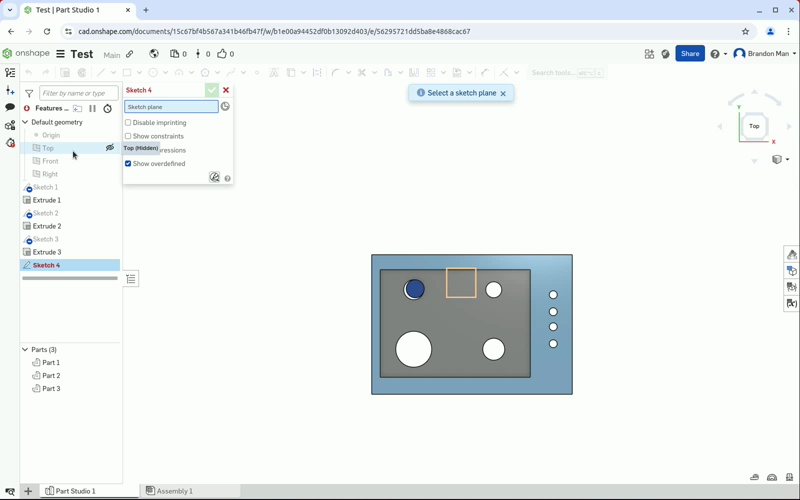
click(73, 150)
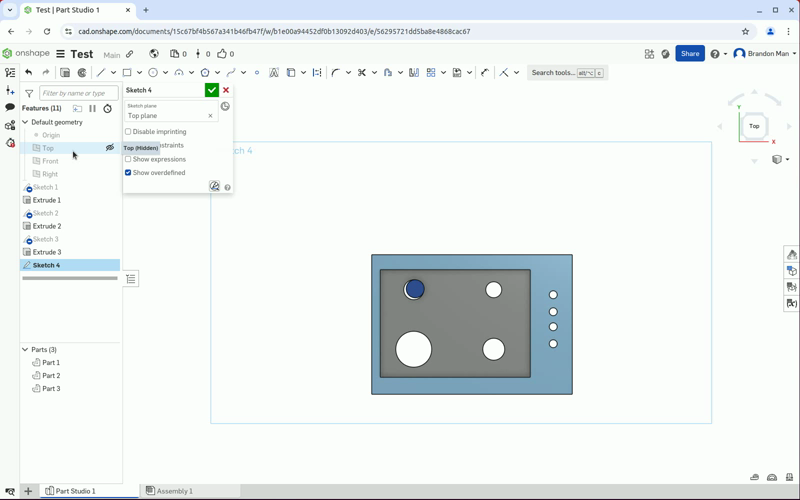
mouse_move(73, 352)
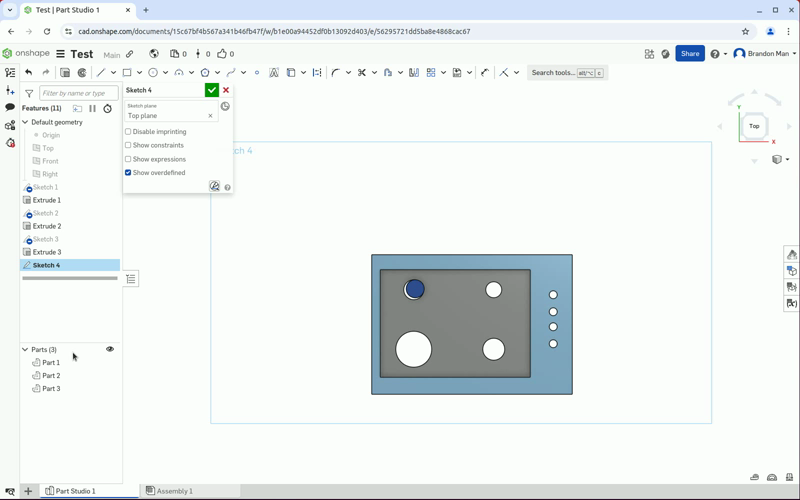
key(y)
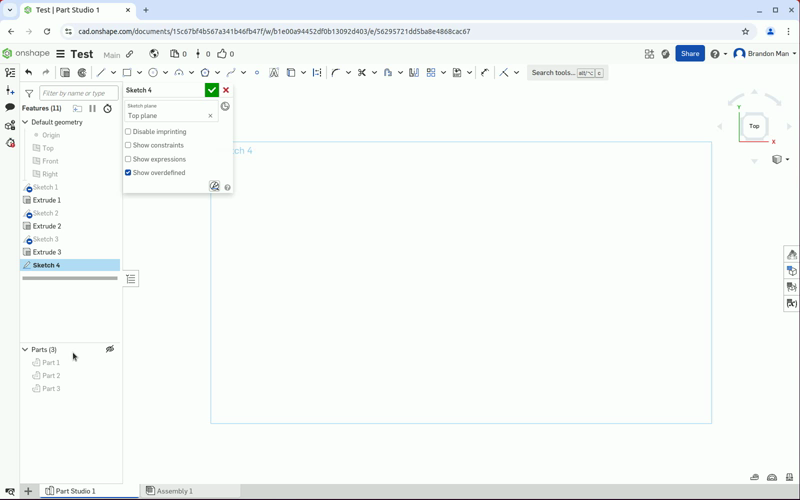
key(c)
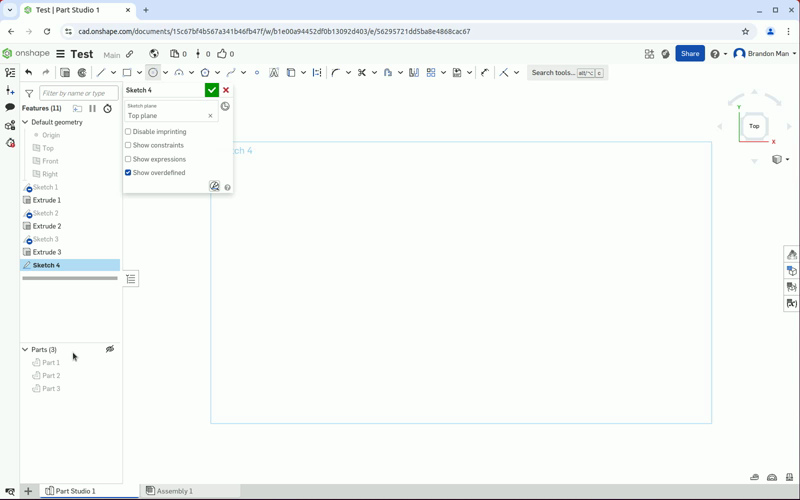
key_down(shift)
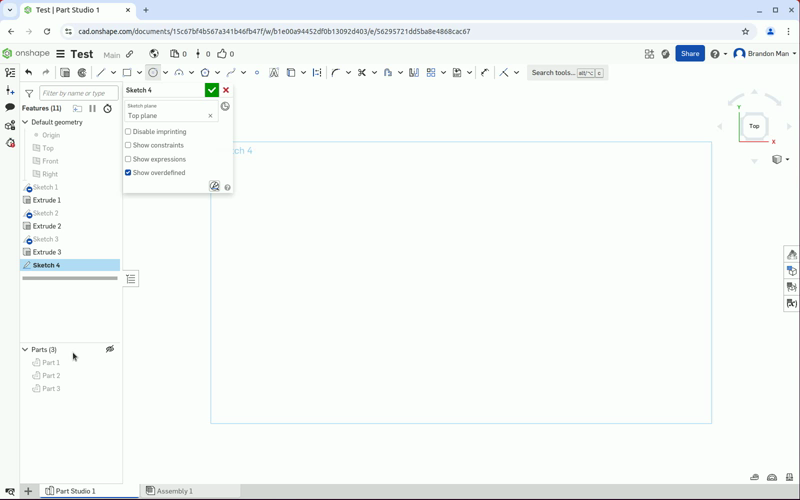
mouse_move(495, 288)
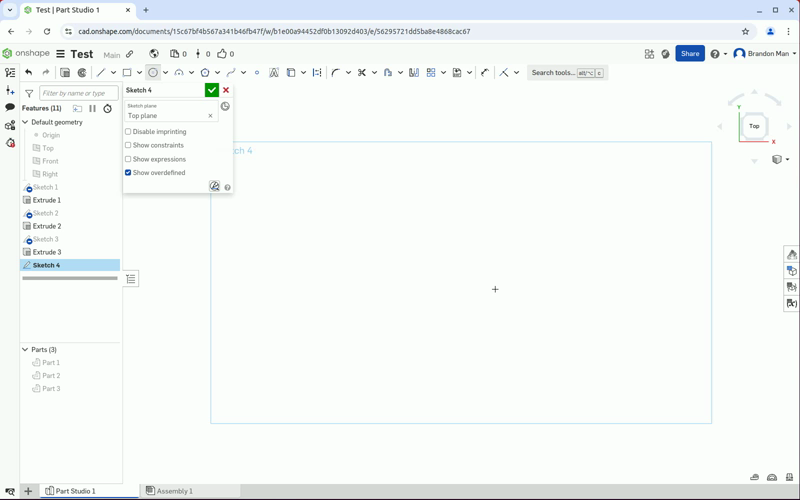
click(495, 288)
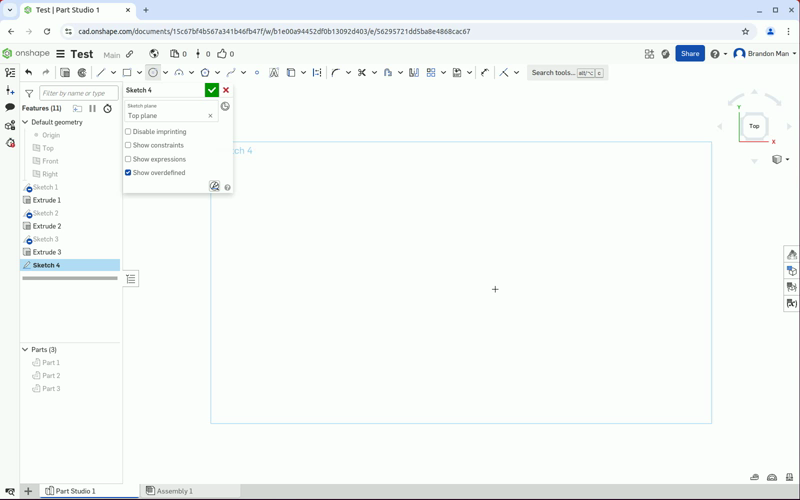
key_up(shift)
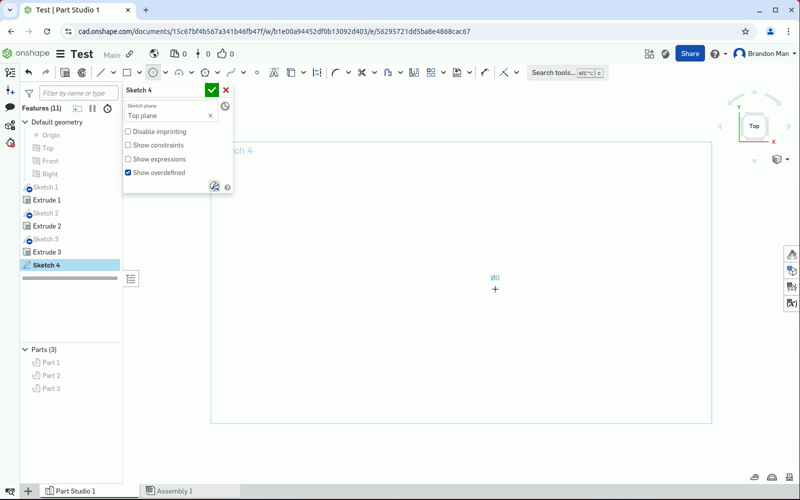
mouse_move(504, 288)
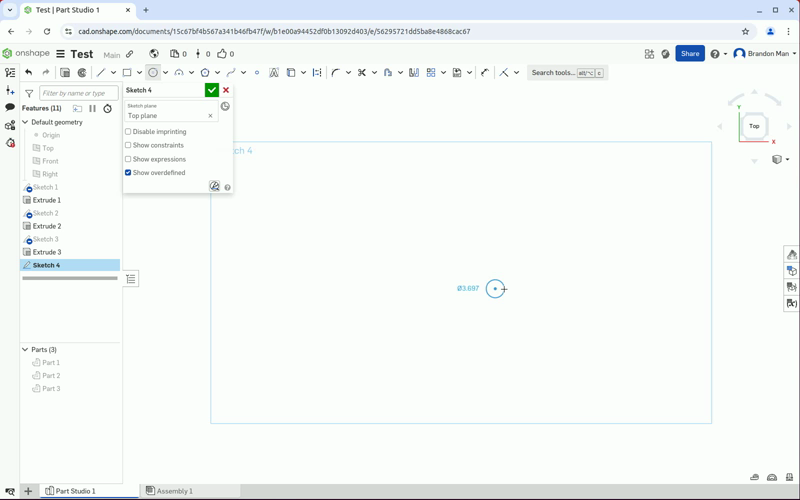
click(504, 288)
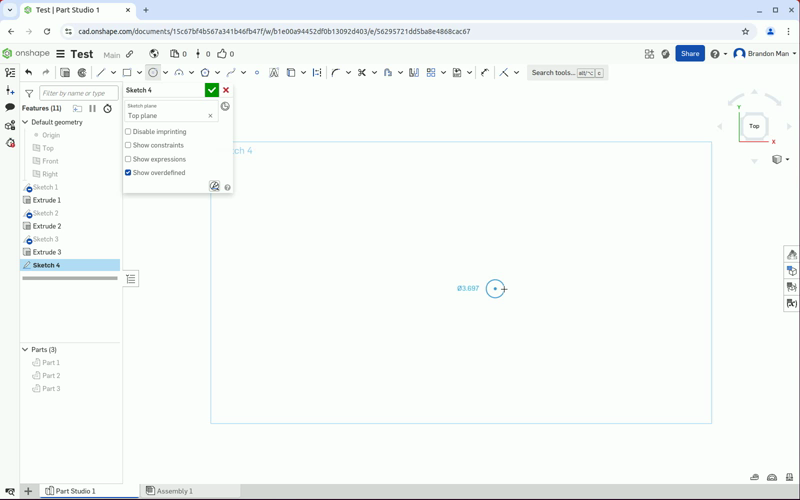
key(esc)
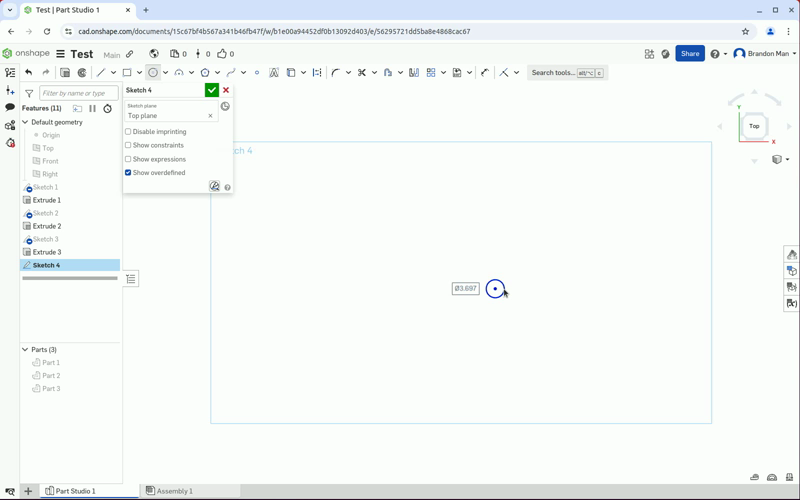
mouse_move(494, 286)
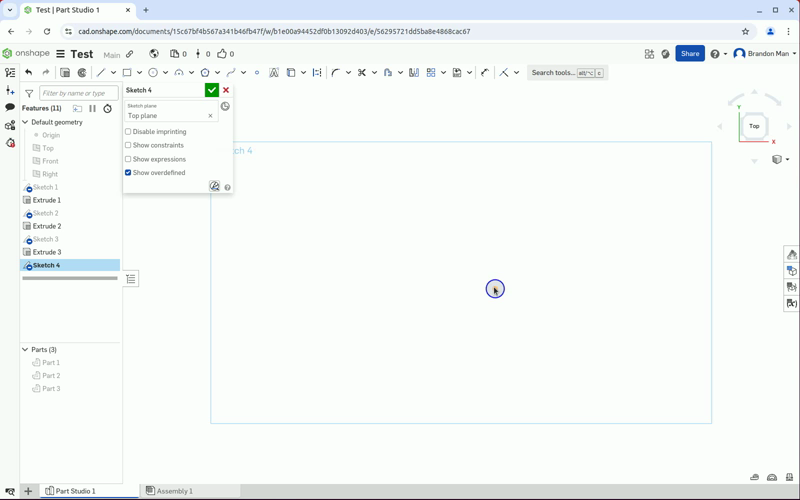
scroll(6)
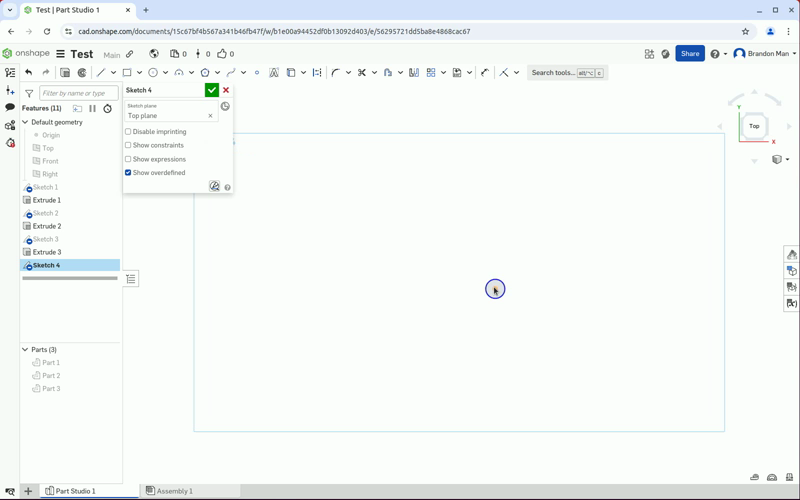
scroll(6)
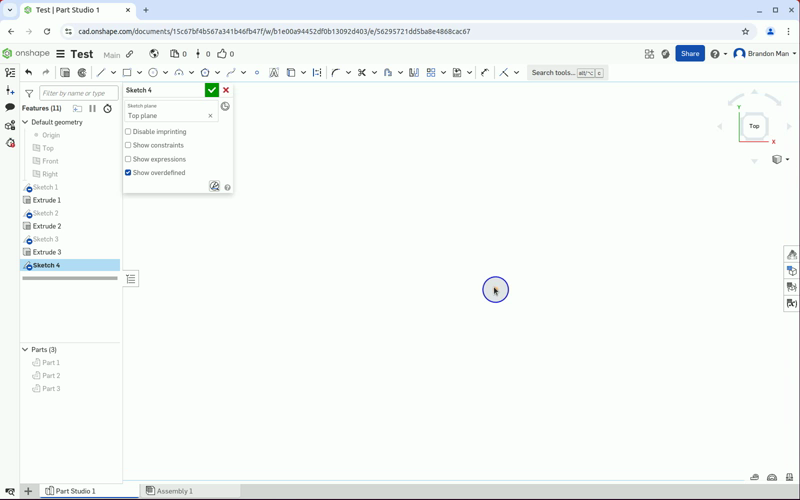
scroll(6)
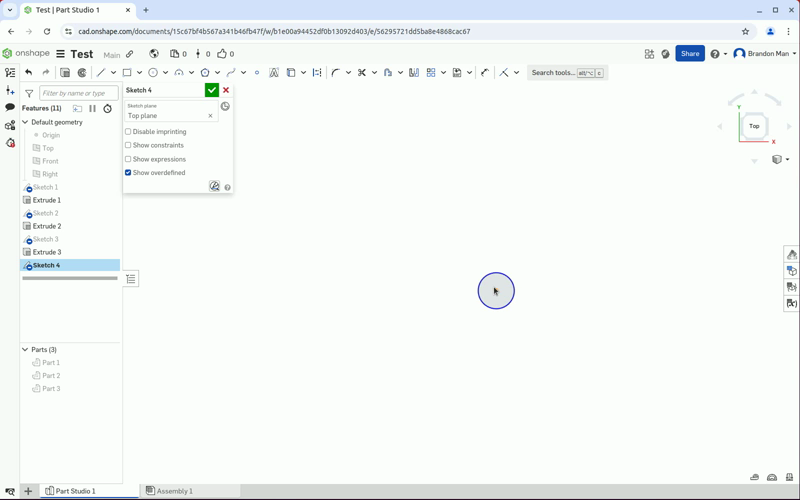
scroll(6)
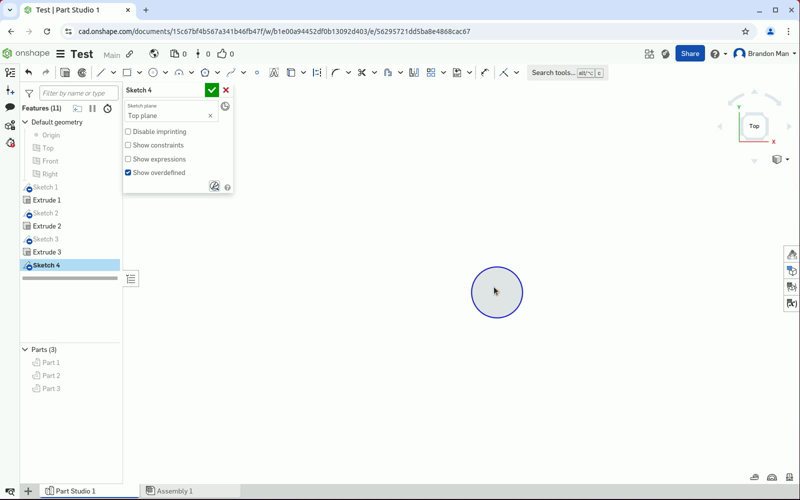
scroll(6)
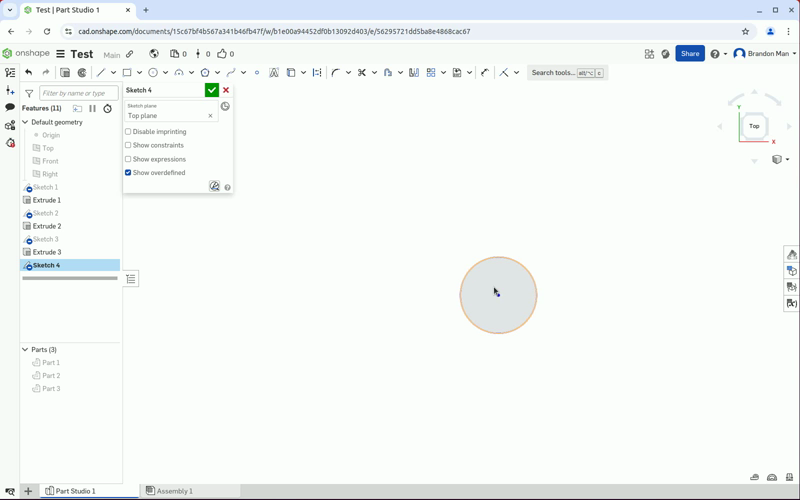
scroll(6)
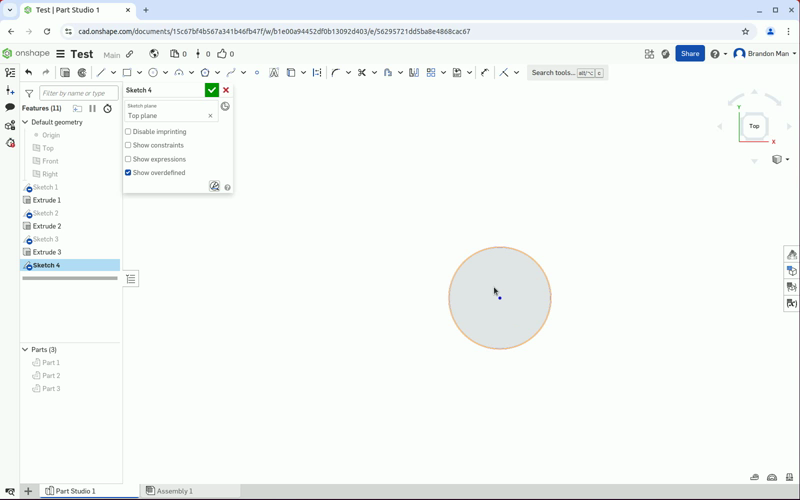
scroll(6)
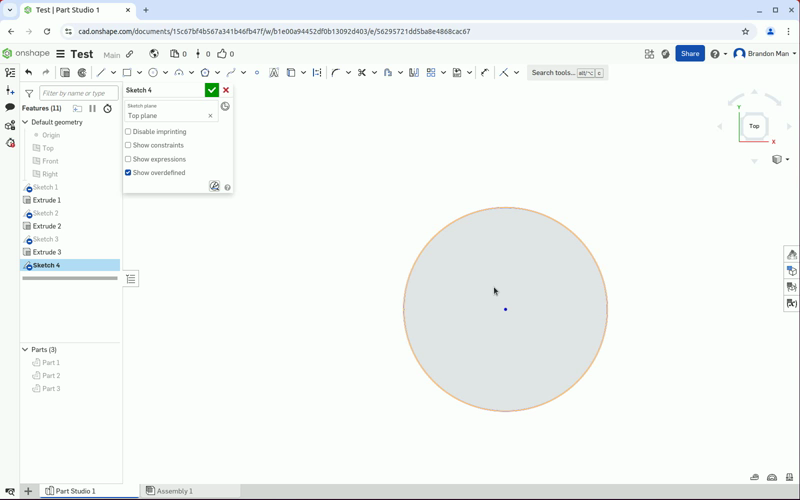
click(494, 286)
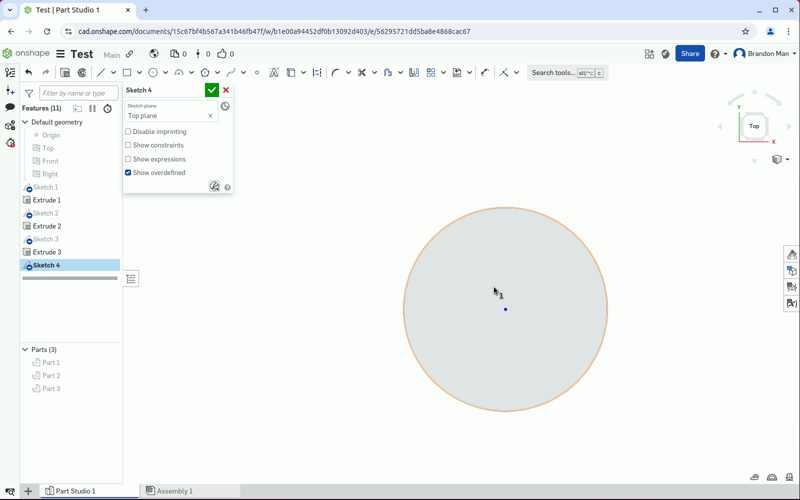
scroll(-6)
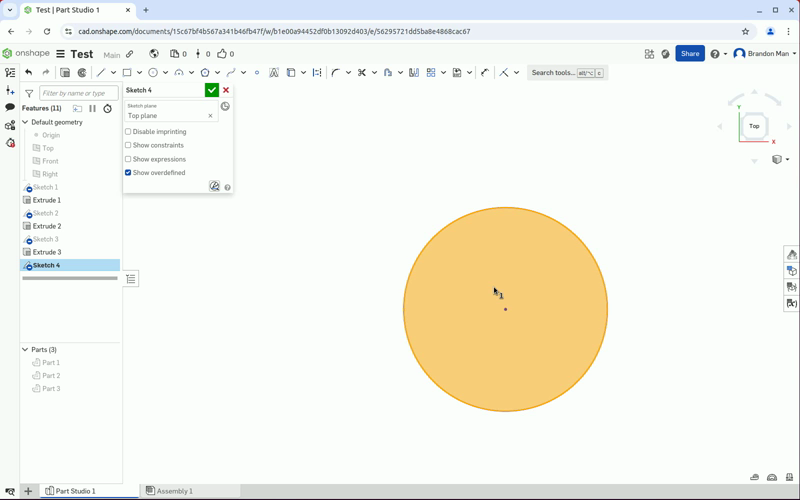
scroll(-6)
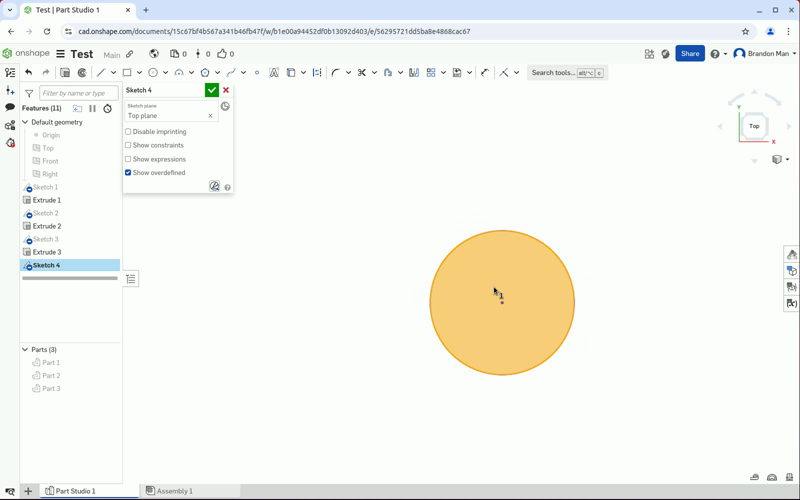
scroll(-6)
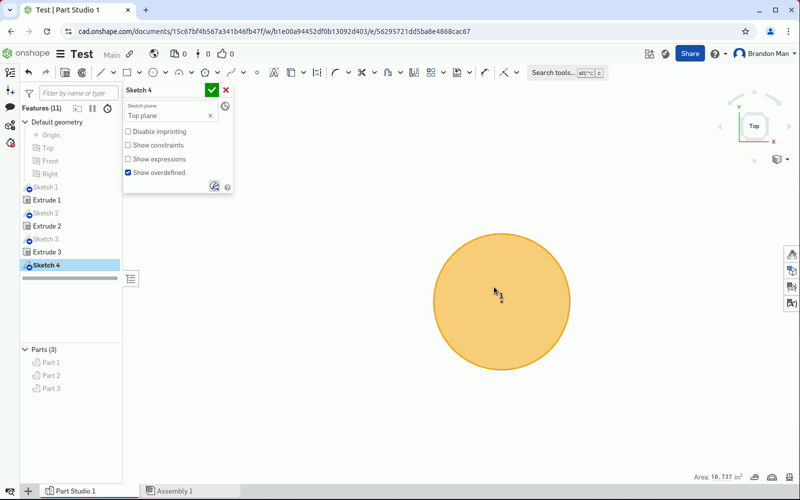
scroll(-6)
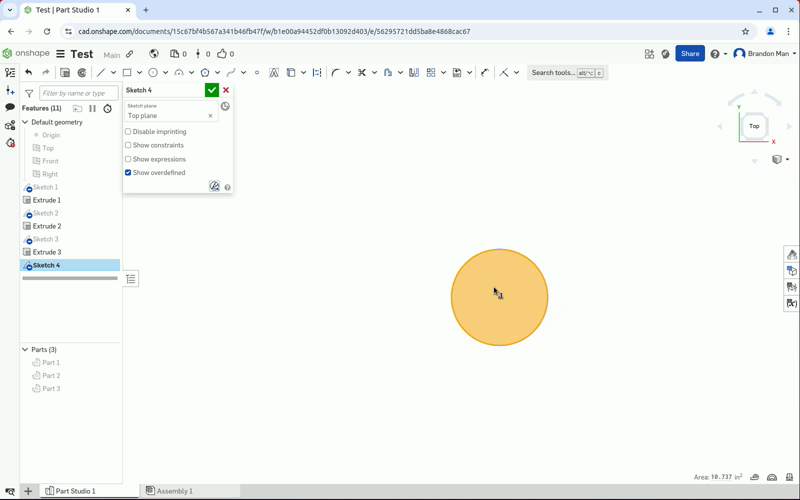
scroll(-6)
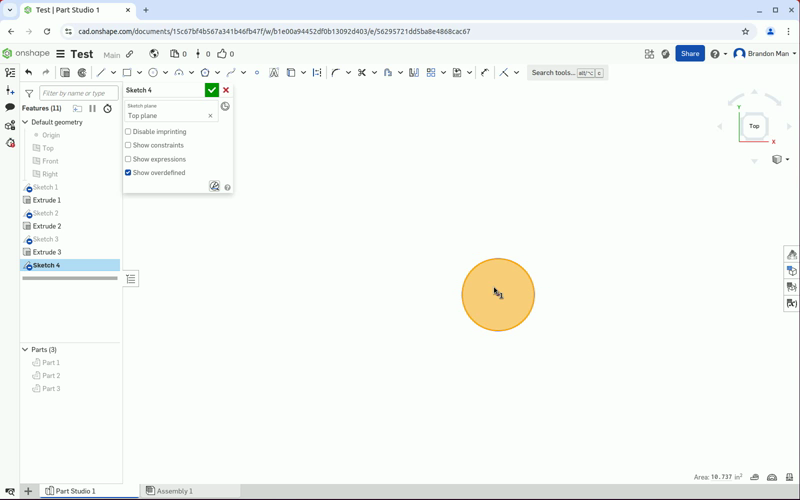
scroll(-6)
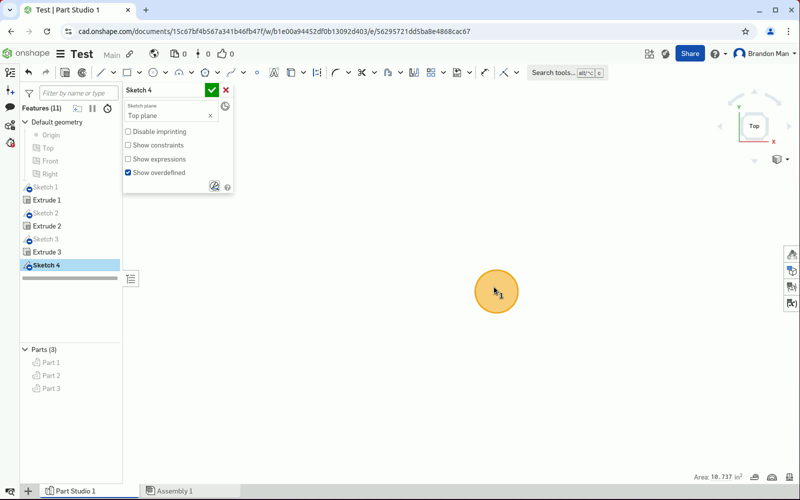
scroll(-6)
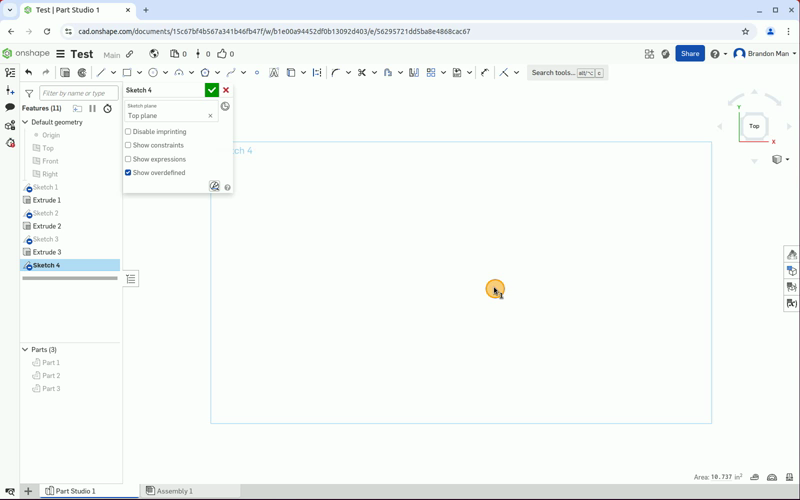
mouse_move(73, 352)
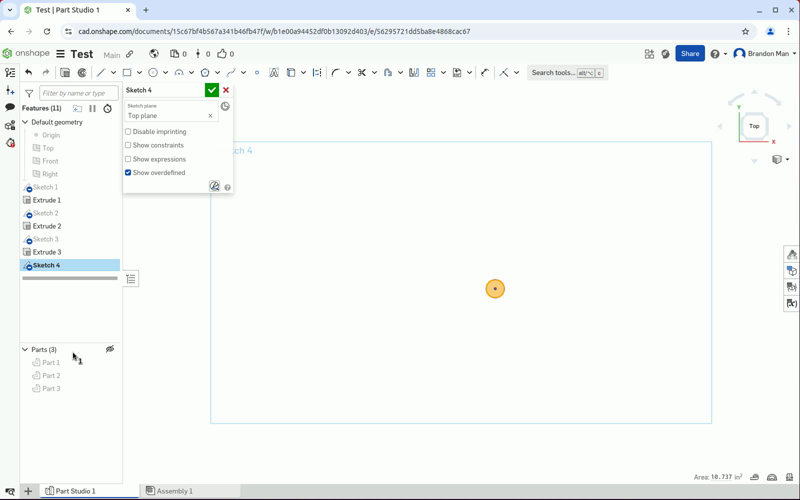
key(shift+y)
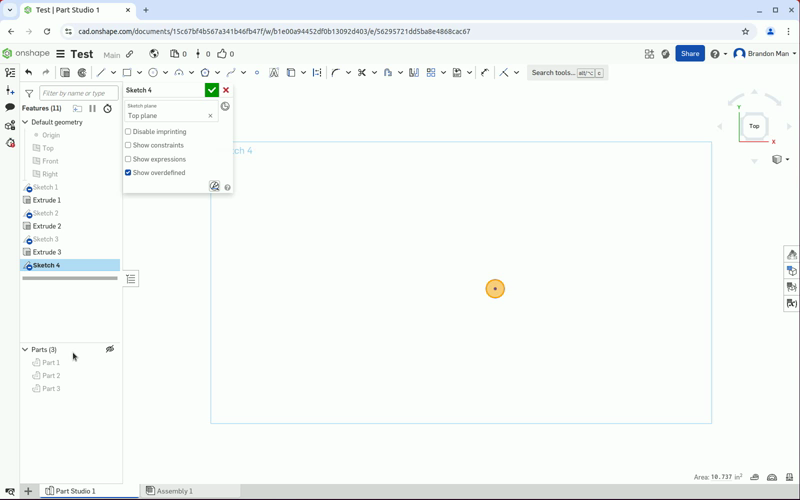
key(shift+e)
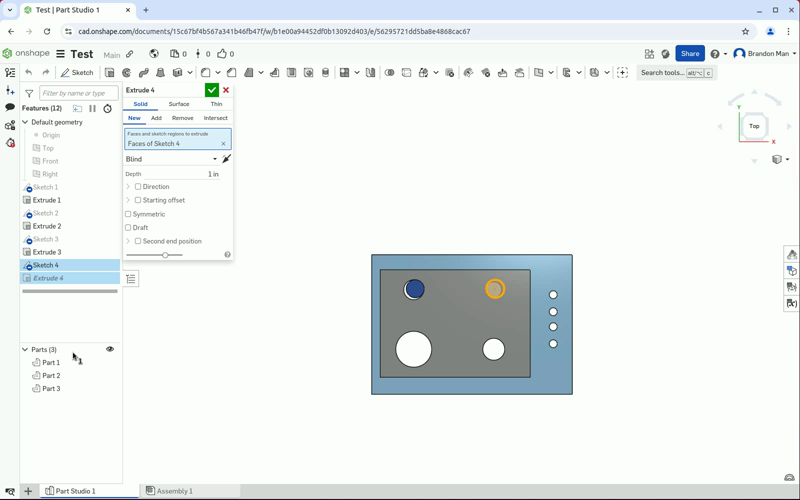
mouse_move(143, 106)
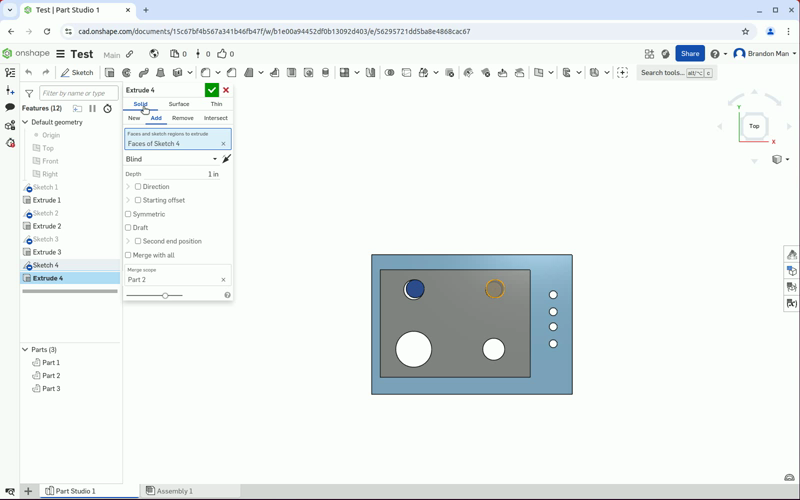
click(143, 106)
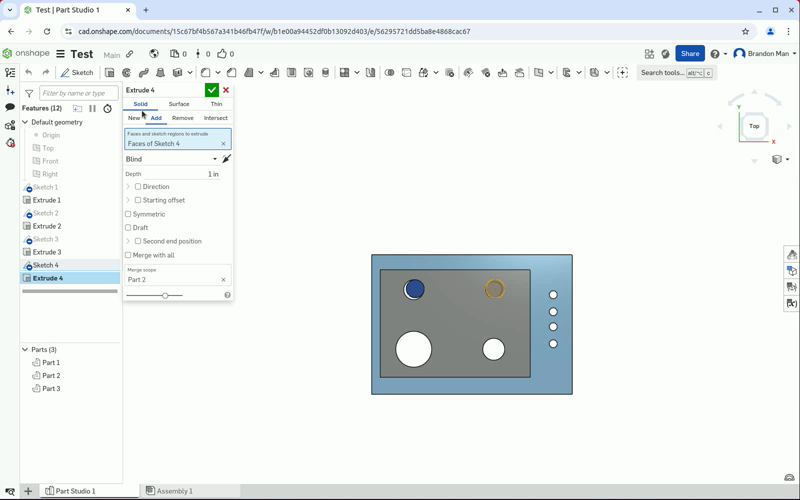
mouse_move(137, 120)
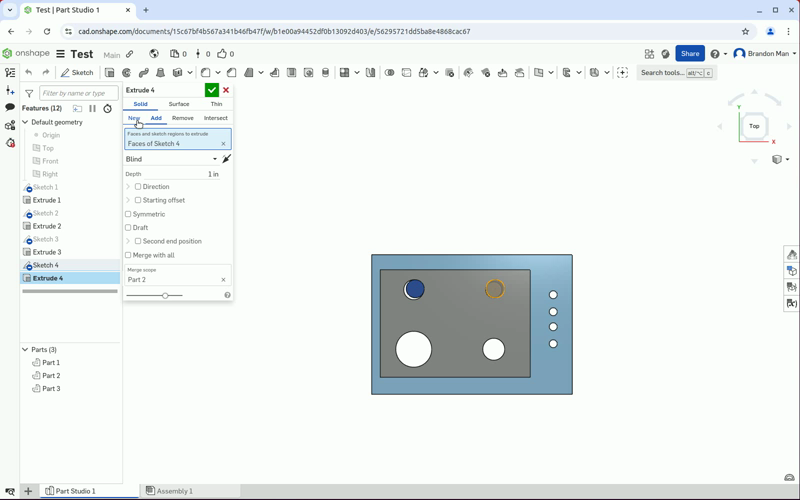
click(137, 120)
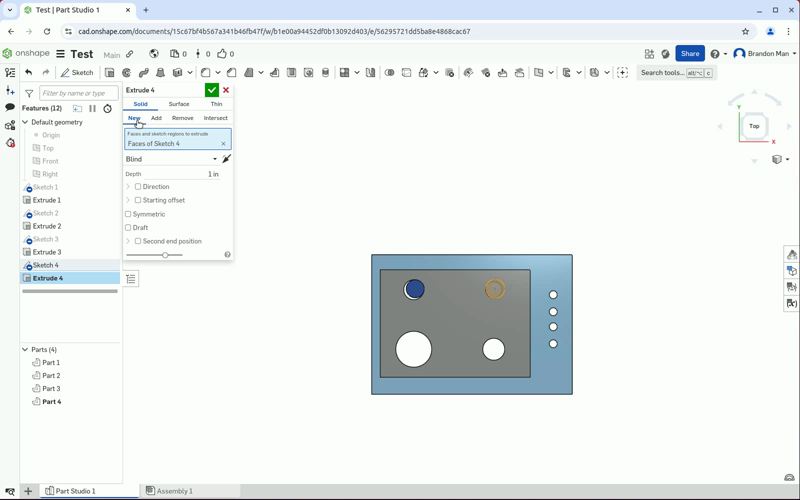
key(tab, 4)
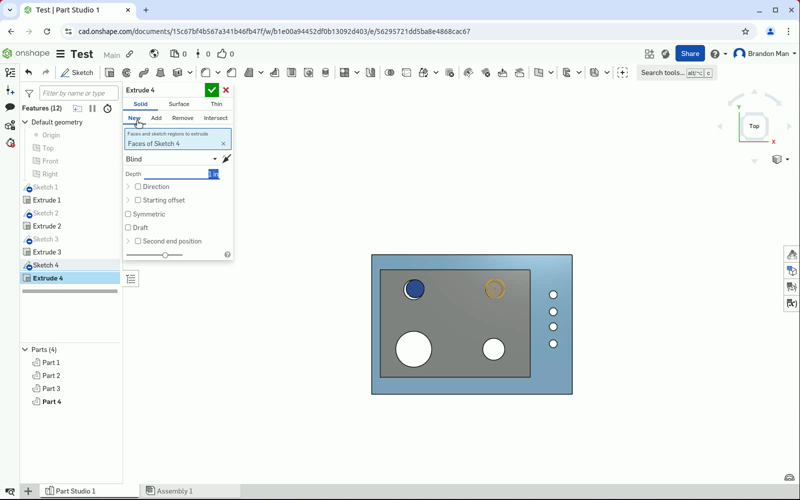
text(0.722)
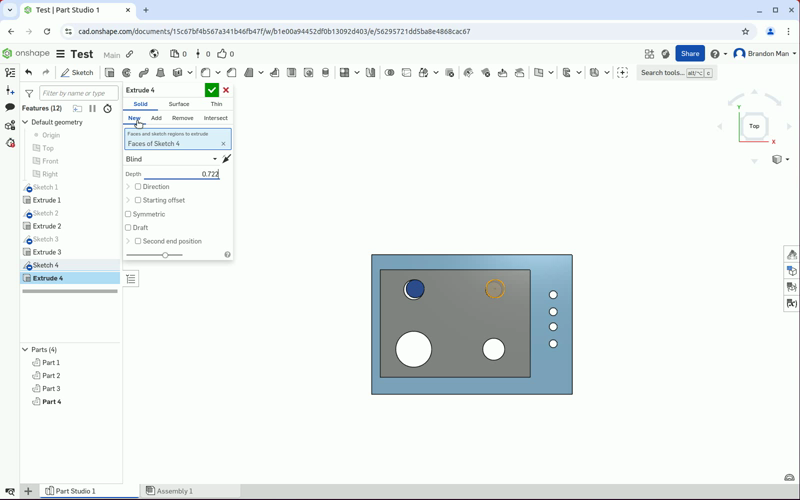
key(enter)
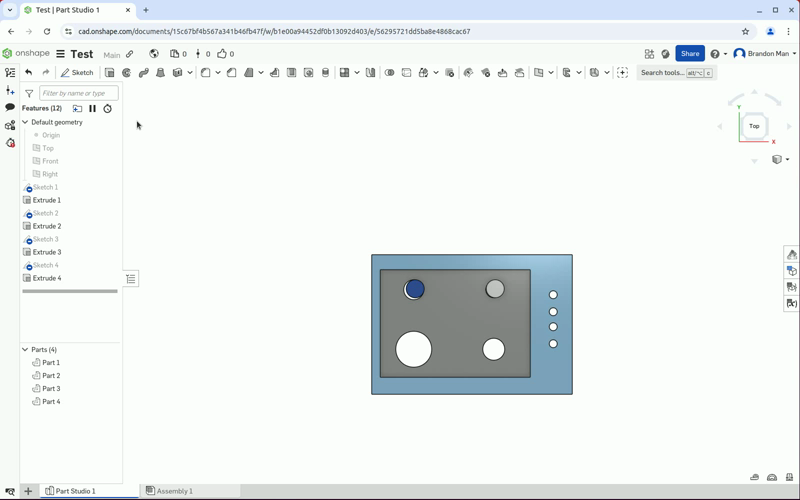
key(shift+h)
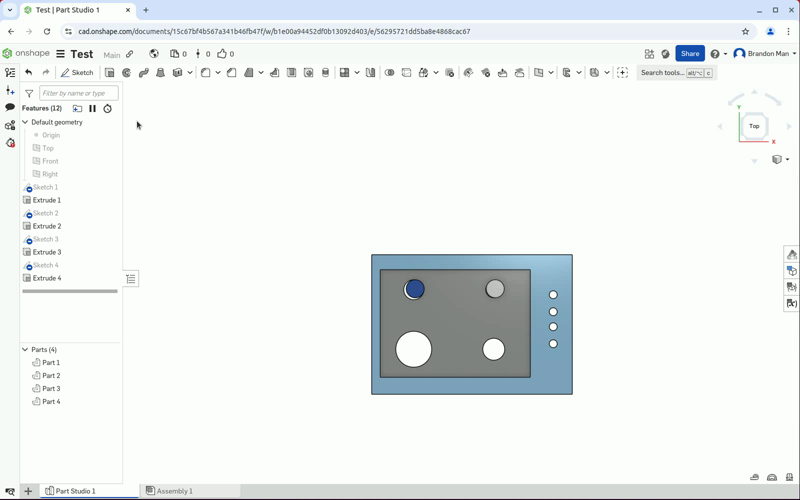
key(shift+h)
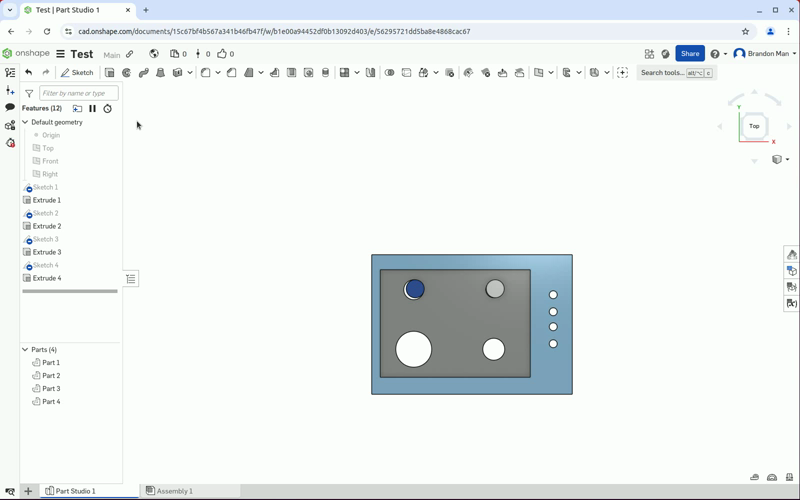
mouse_move(73, 189)
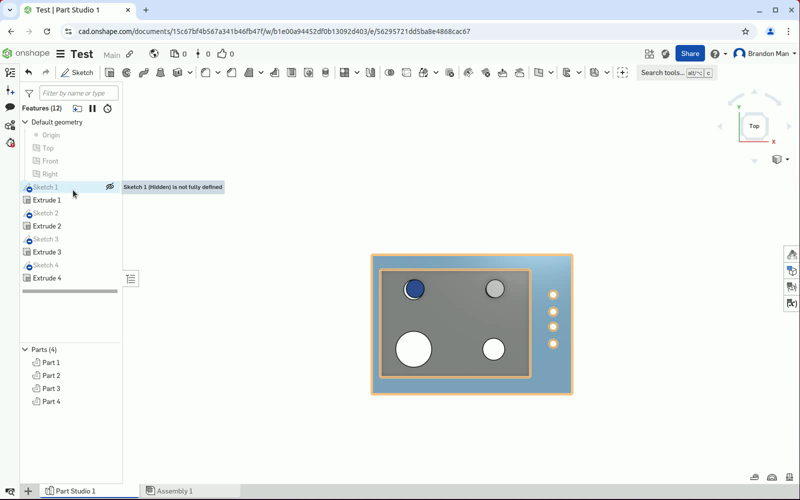
click(73, 189)
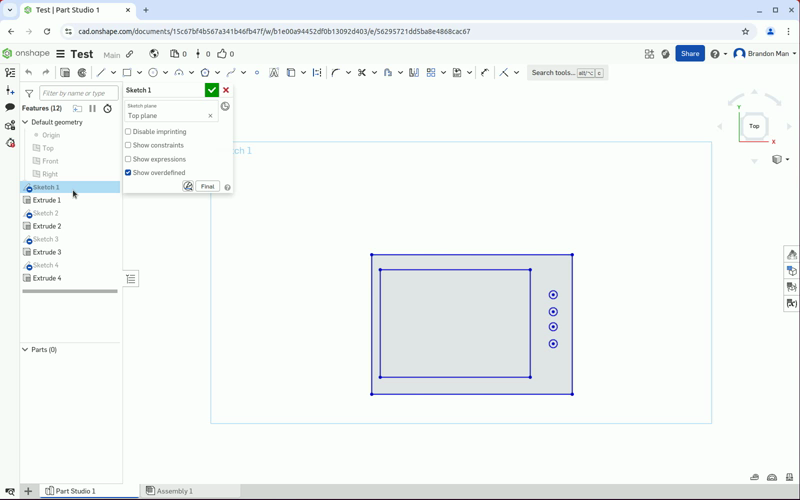
mouse_move(229, 92)
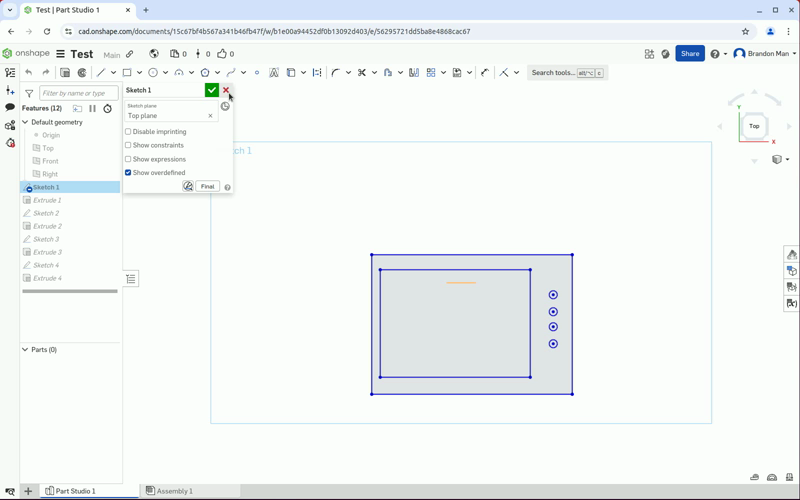
click(229, 92)
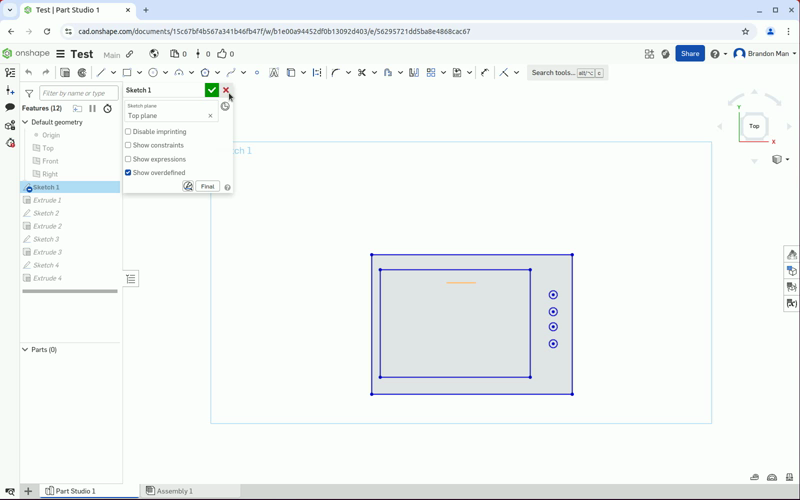
key(shift+s)
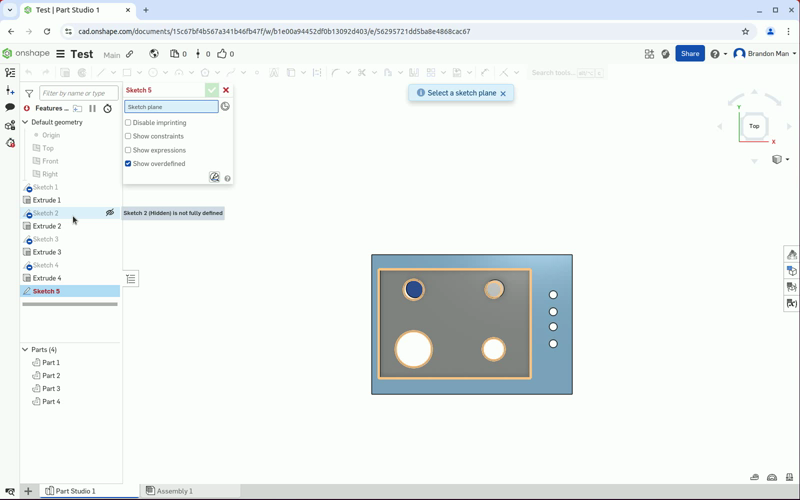
scroll(3)
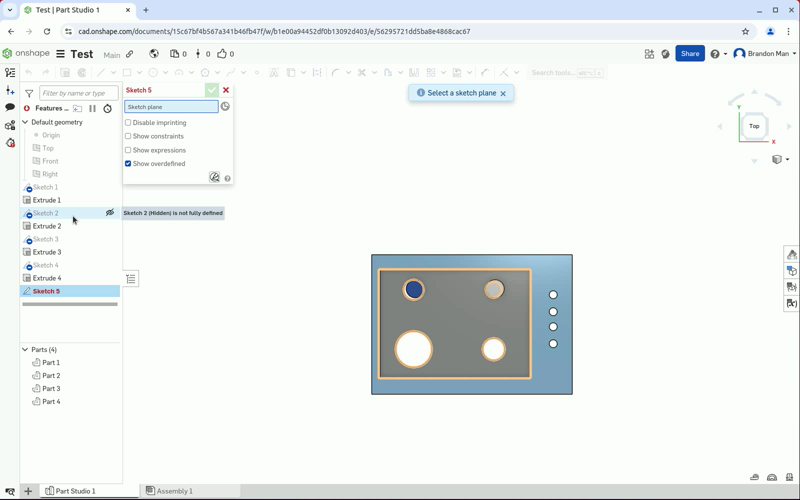
mouse_move(73, 150)
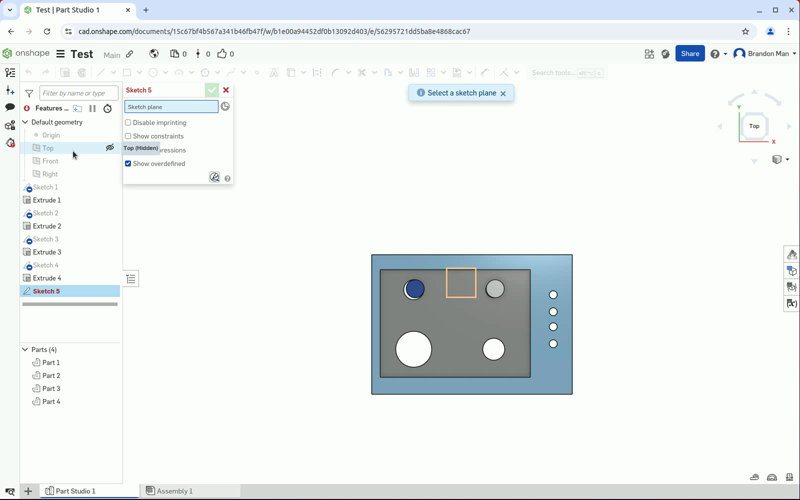
click(73, 150)
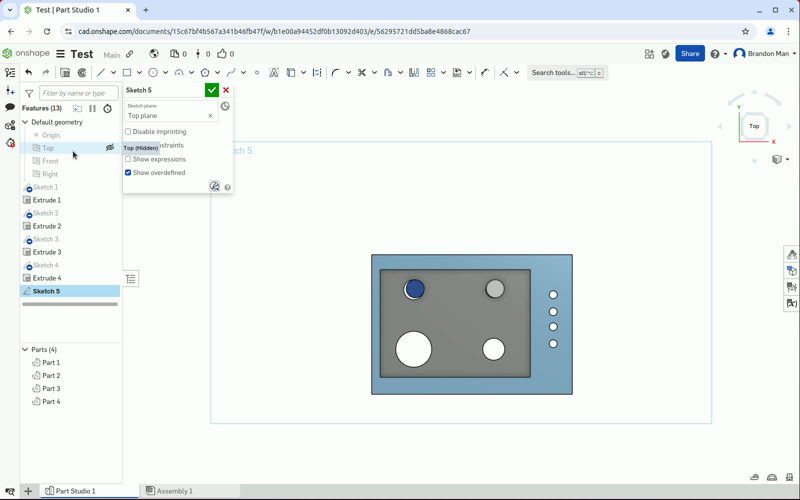
mouse_move(73, 352)
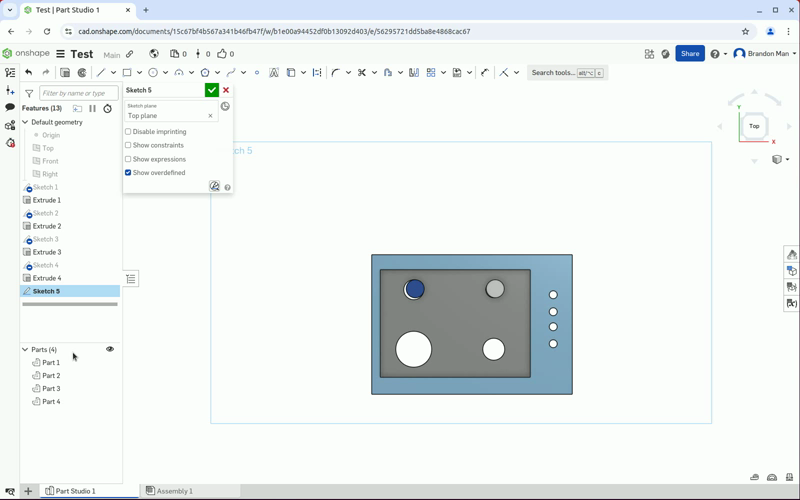
key(y)
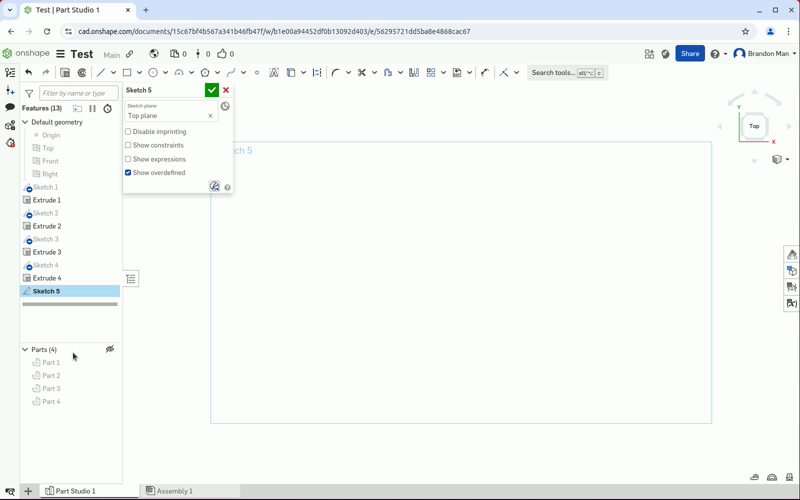
key(c)
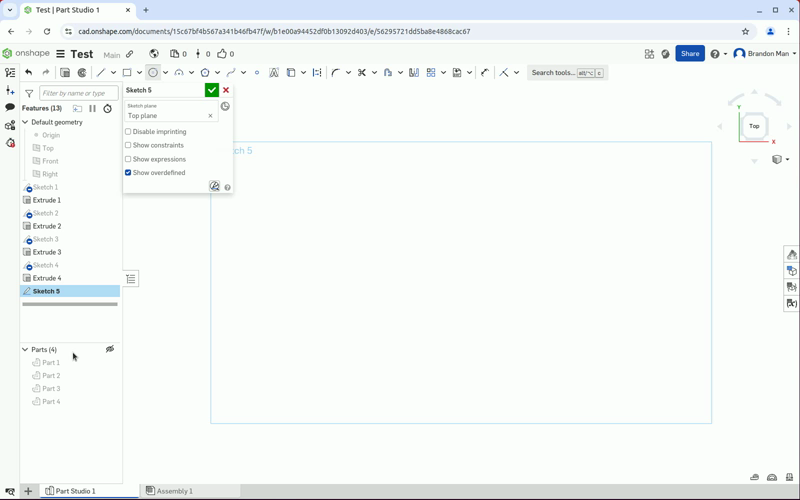
key_down(shift)
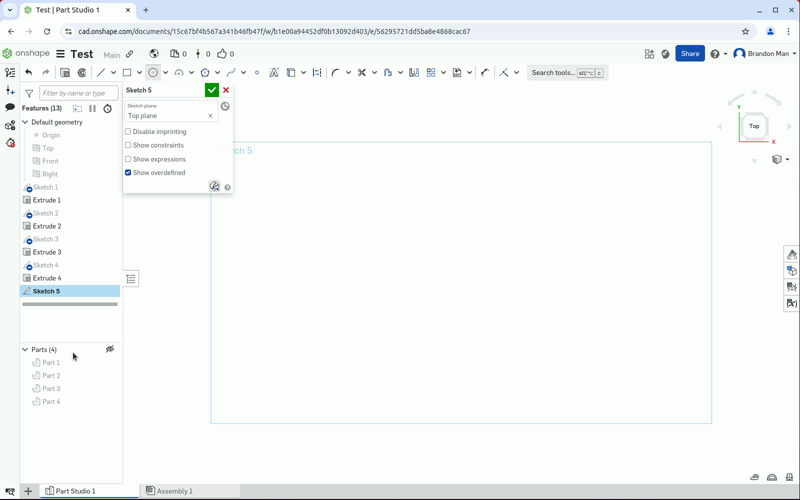
mouse_move(494, 348)
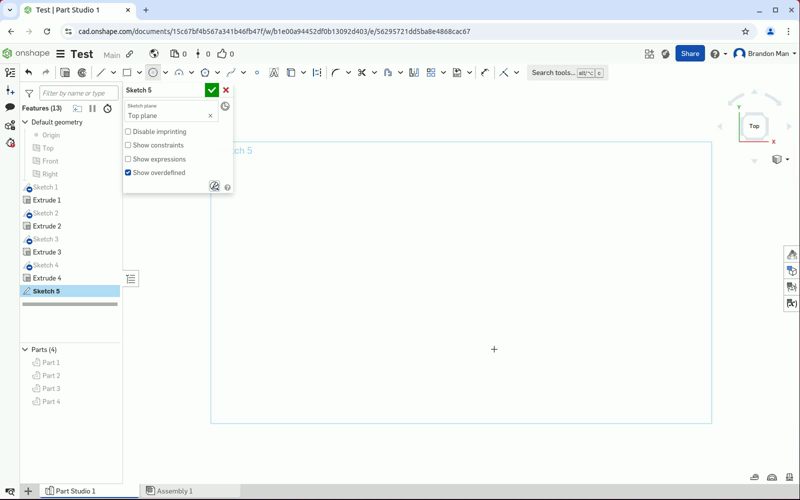
click(494, 348)
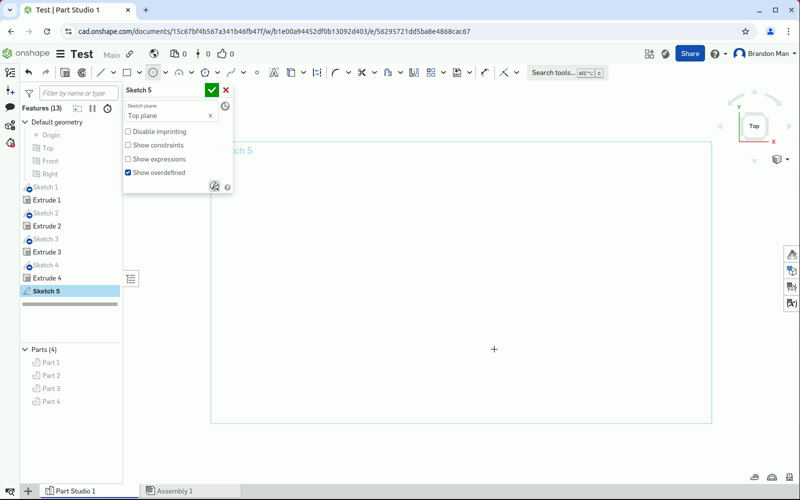
key_up(shift)
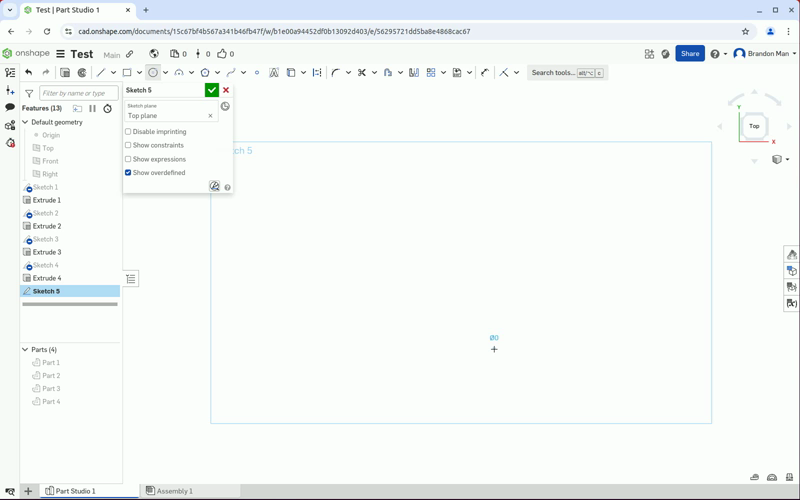
mouse_move(506, 348)
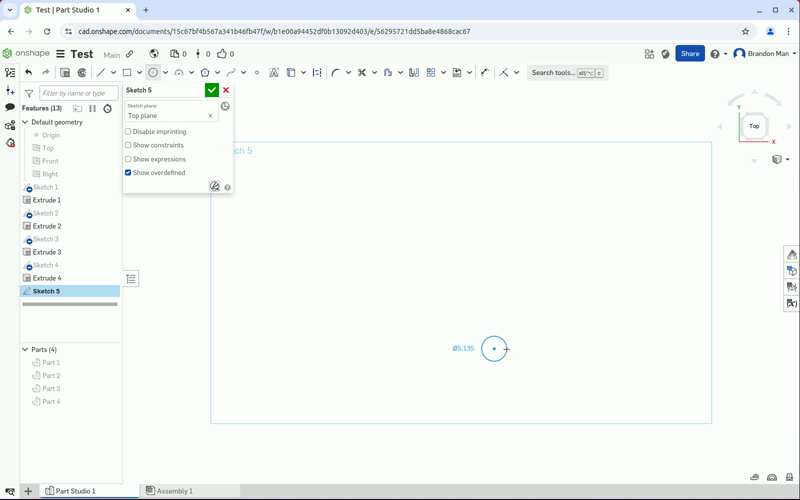
click(506, 348)
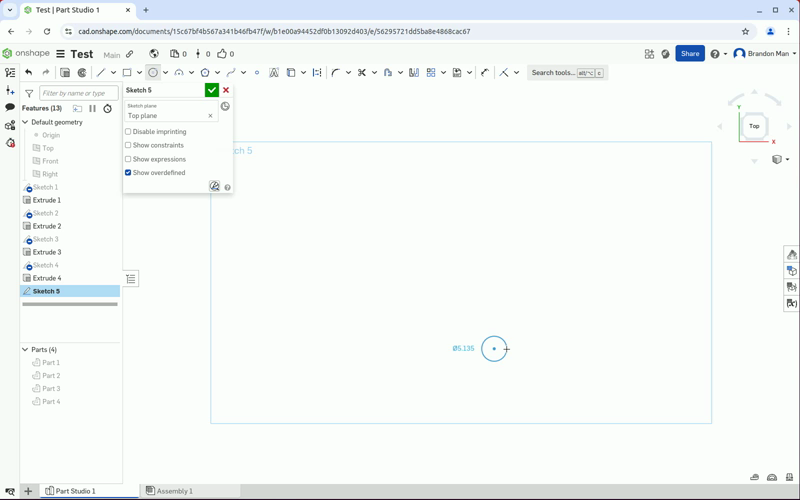
key(esc)
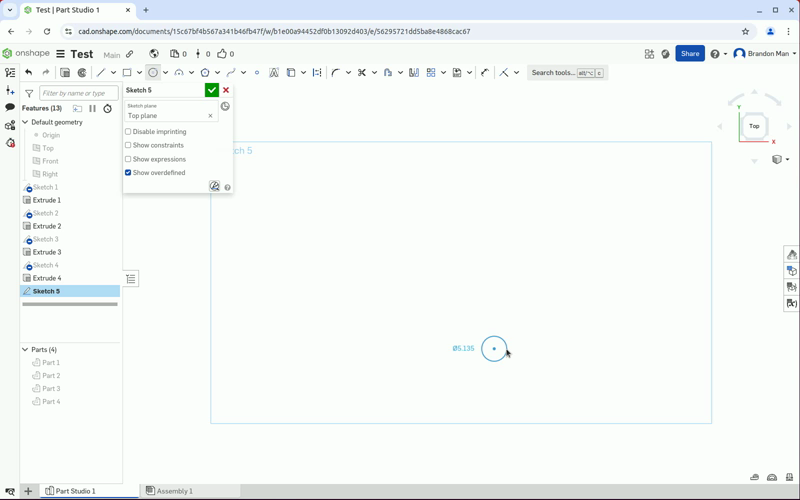
mouse_move(487, 342)
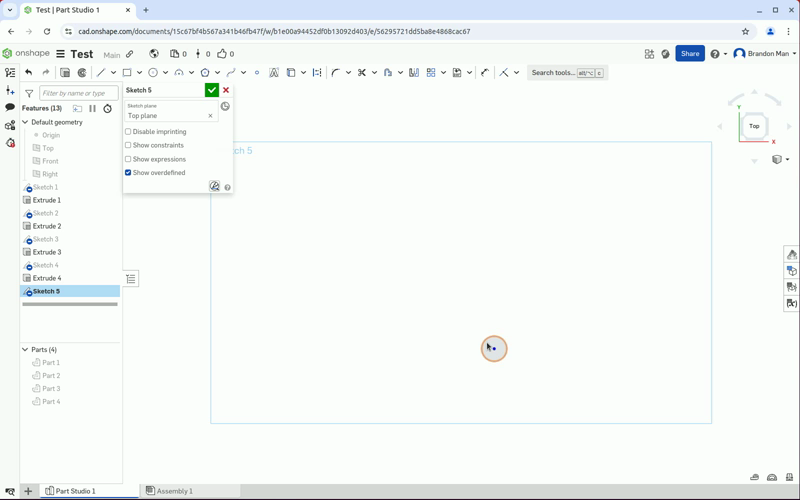
scroll(6)
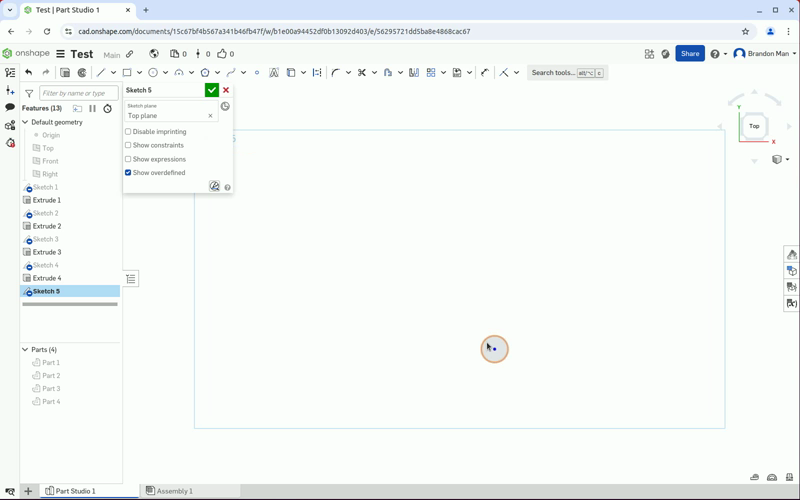
scroll(6)
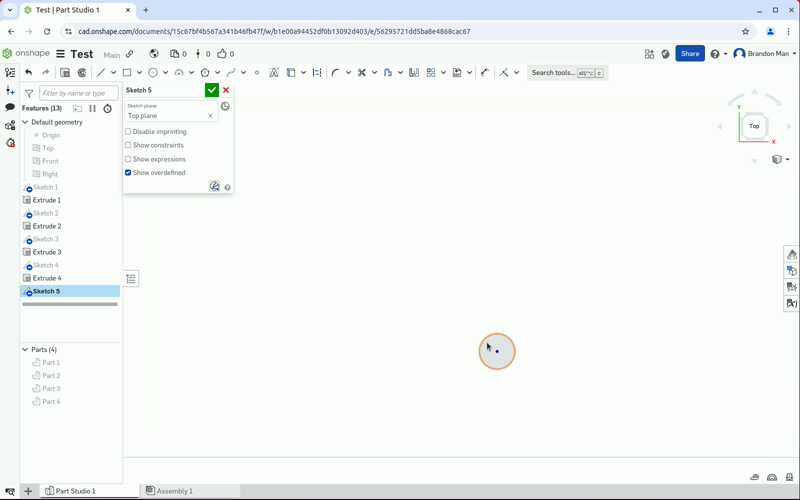
scroll(6)
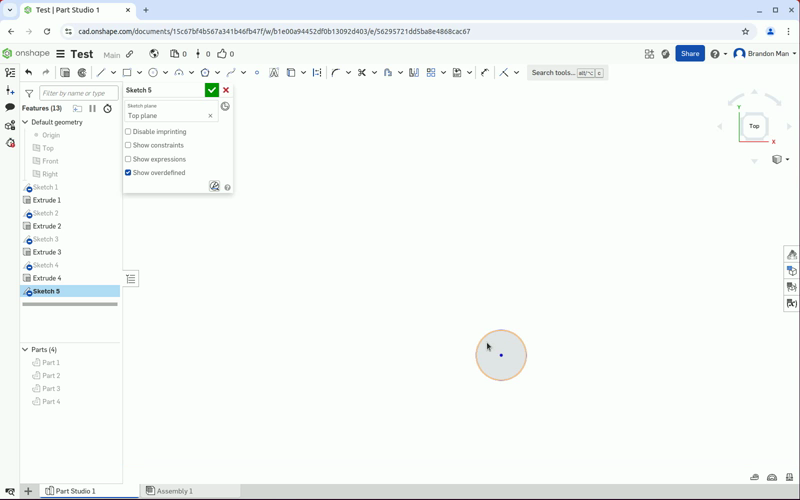
scroll(6)
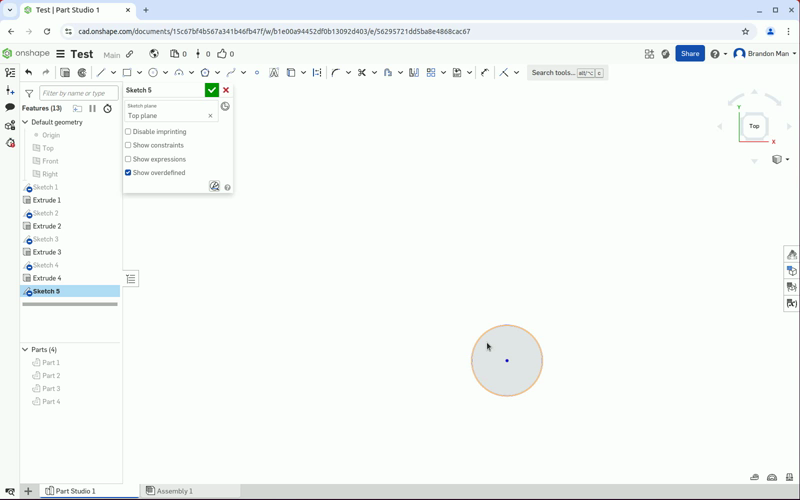
scroll(6)
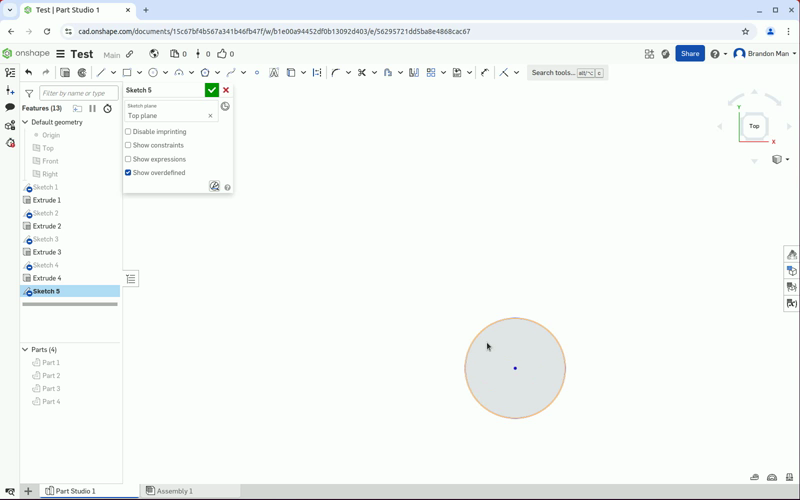
scroll(6)
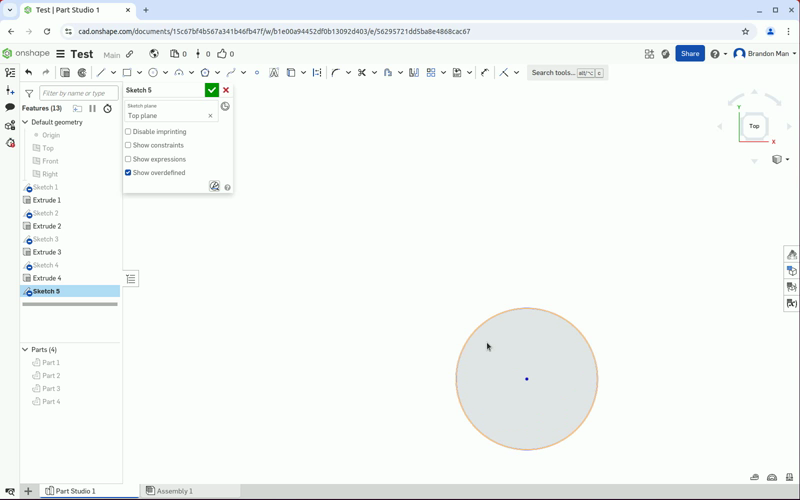
scroll(6)
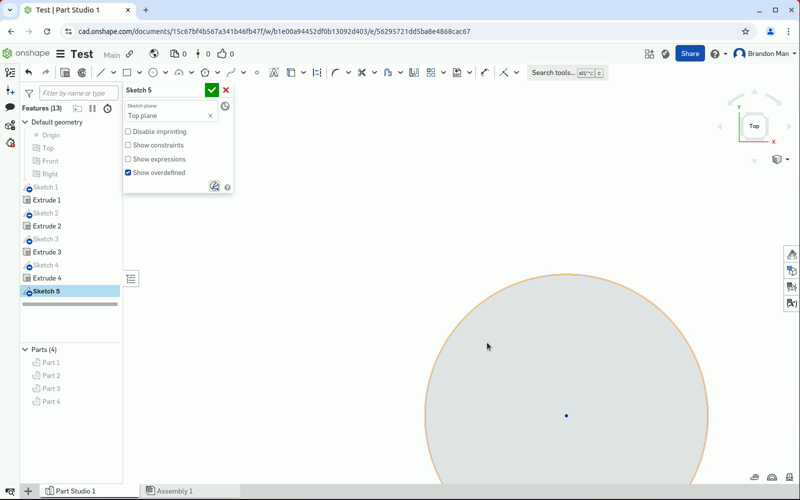
click(487, 342)
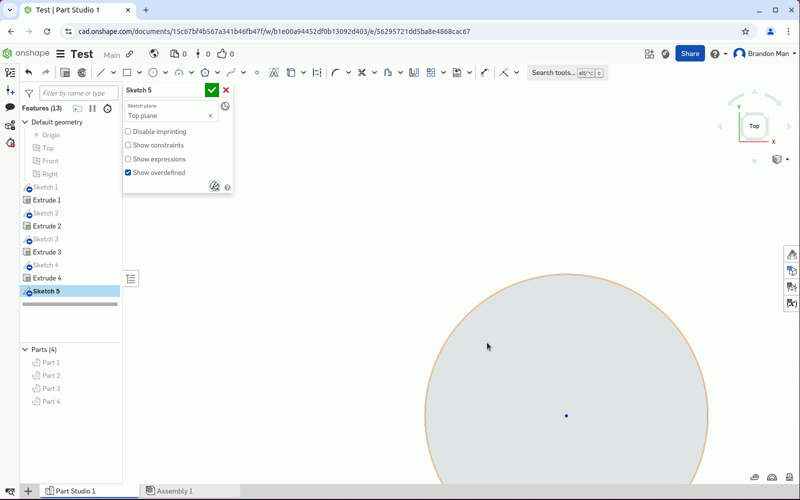
scroll(-6)
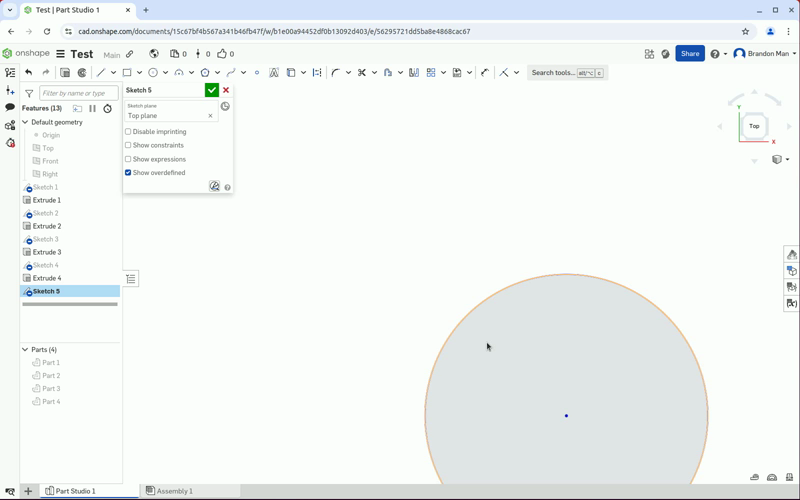
scroll(-6)
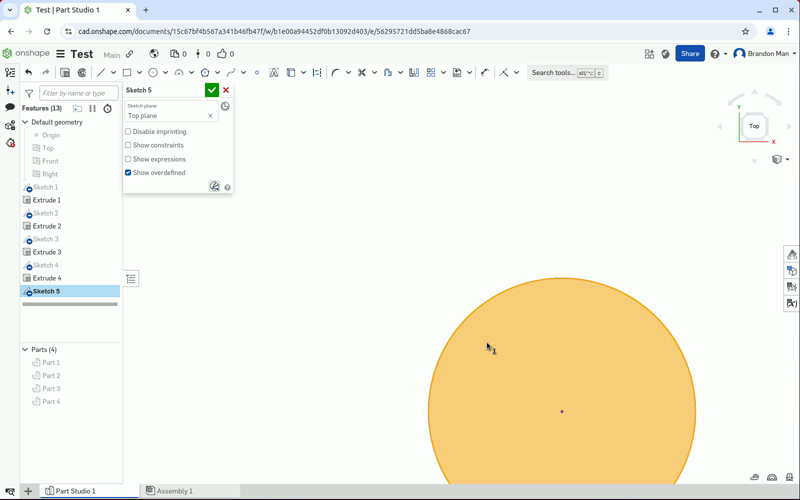
scroll(-6)
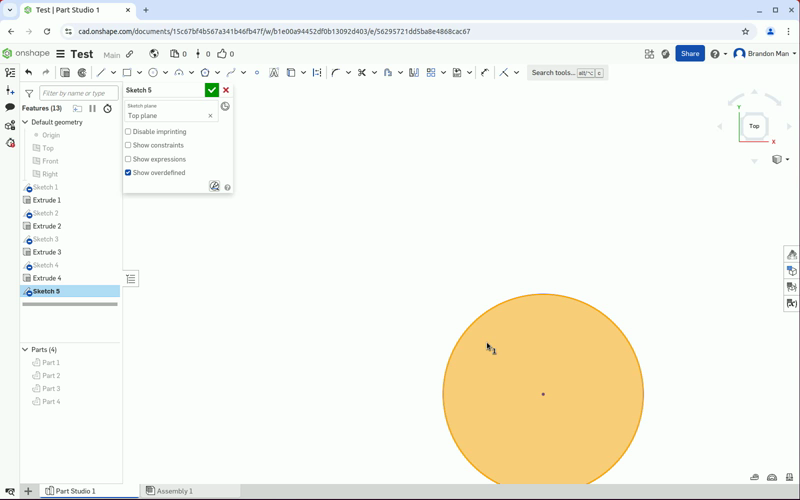
scroll(-6)
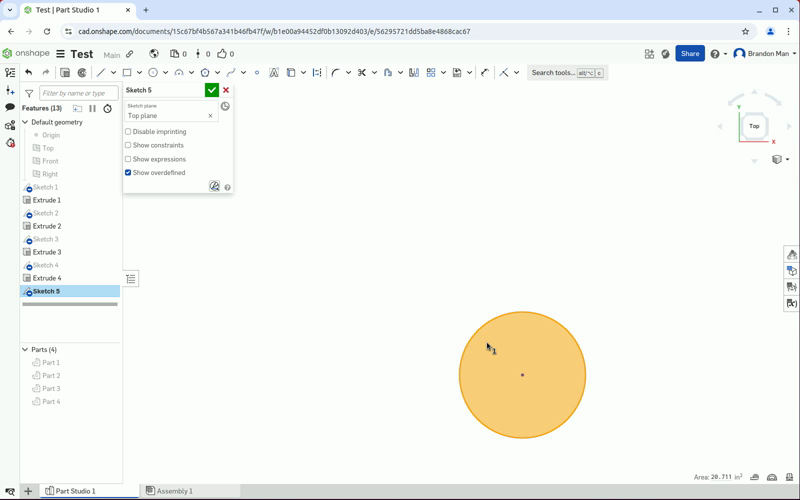
scroll(-6)
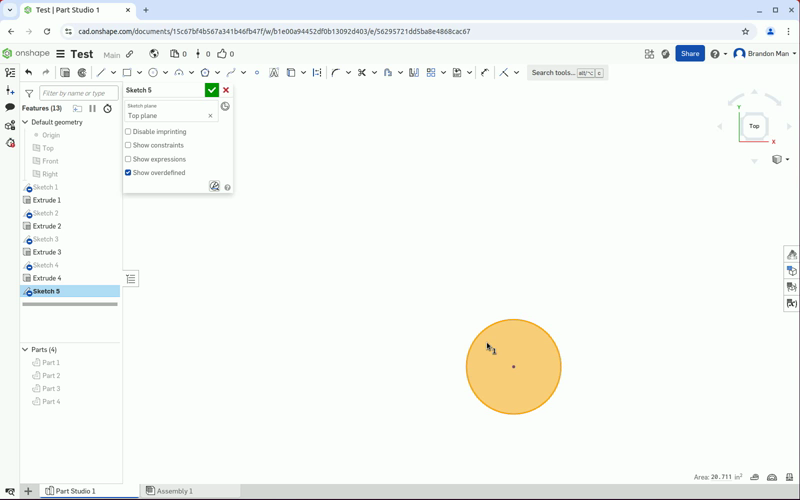
scroll(-6)
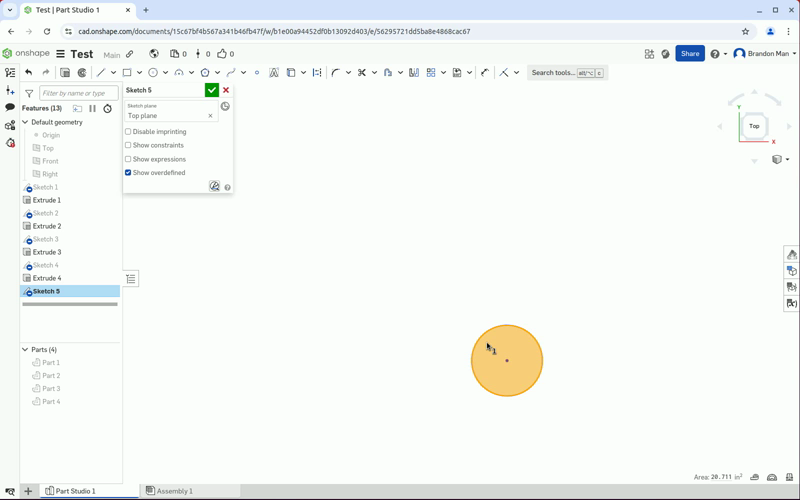
scroll(-6)
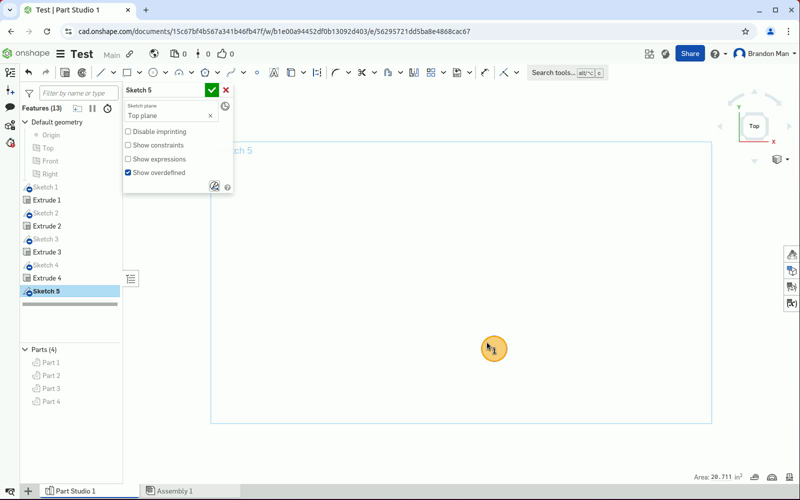
mouse_move(73, 352)
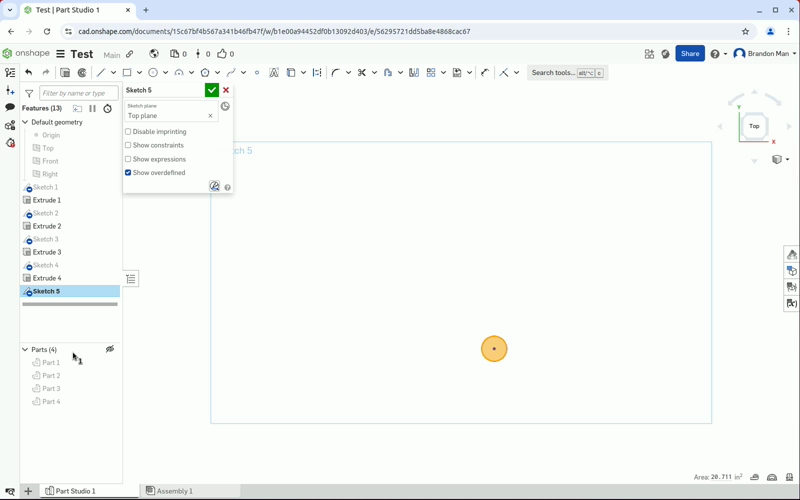
key(shift+y)
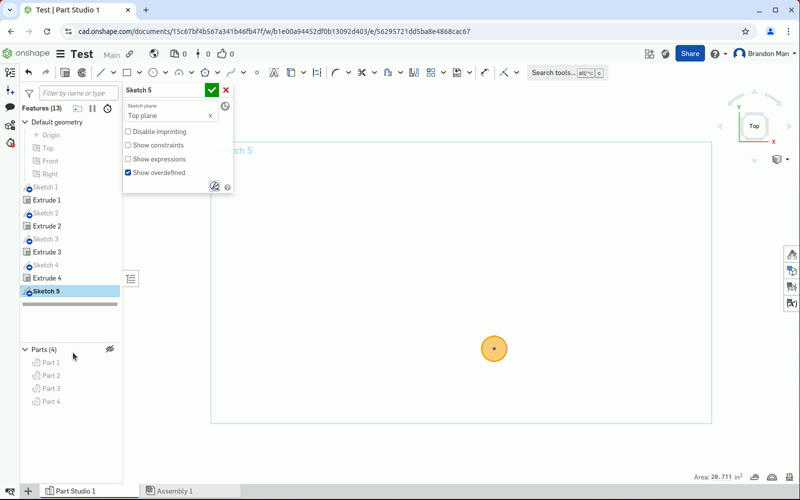
key(shift+e)
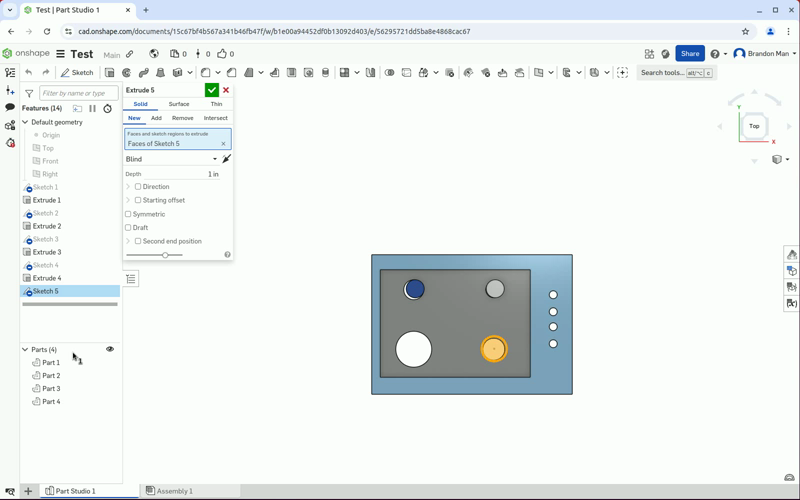
mouse_move(143, 106)
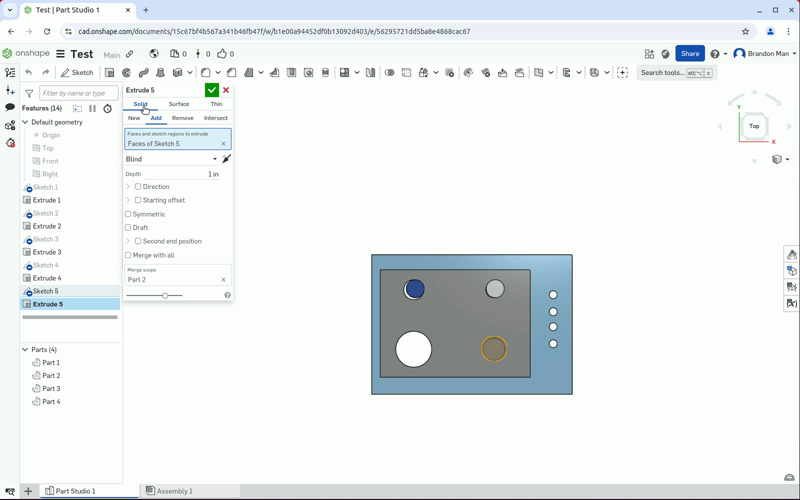
click(143, 106)
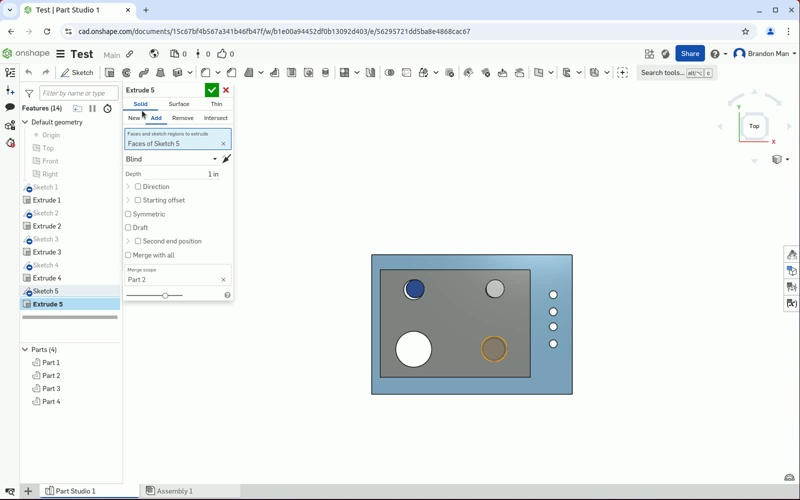
mouse_move(137, 120)
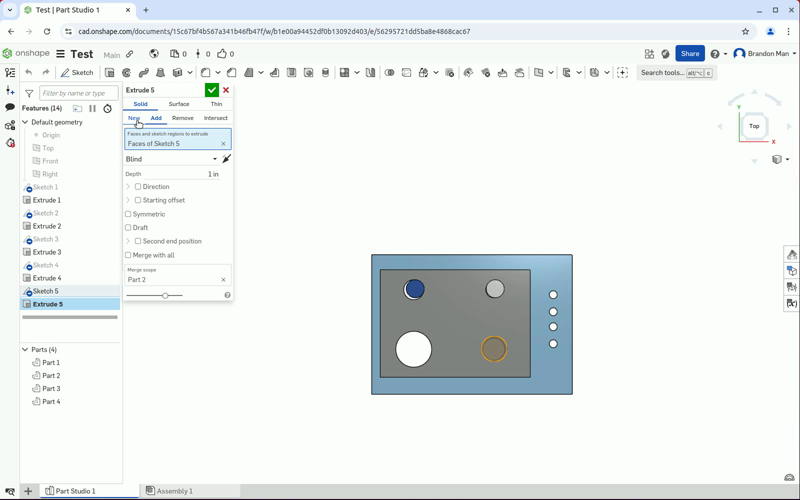
click(137, 120)
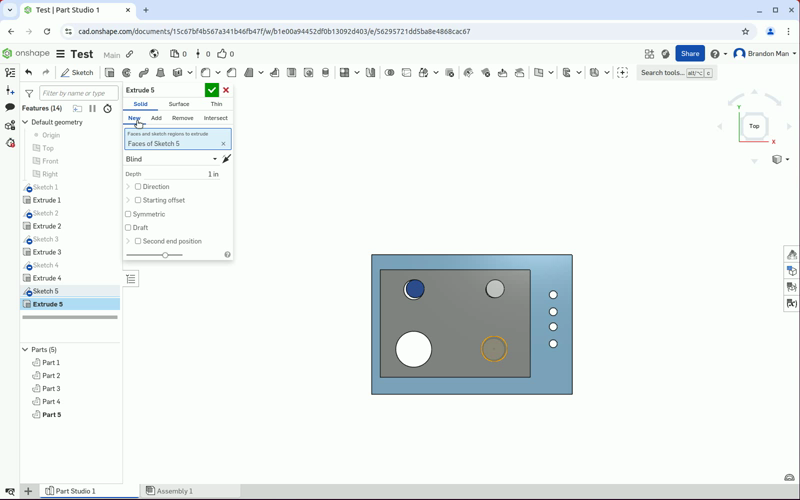
key(tab, 4)
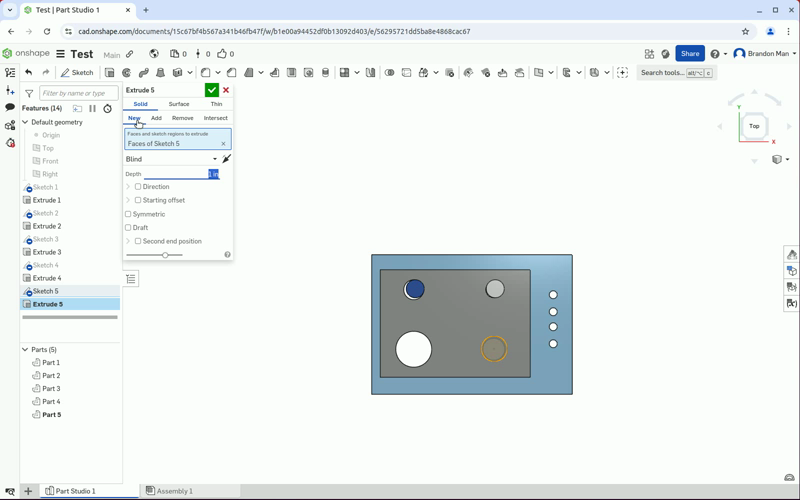
text(0.722)
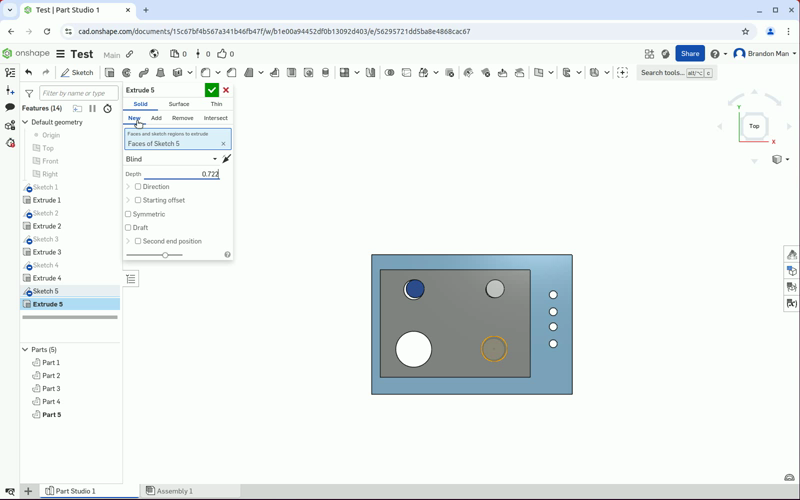
key(enter)
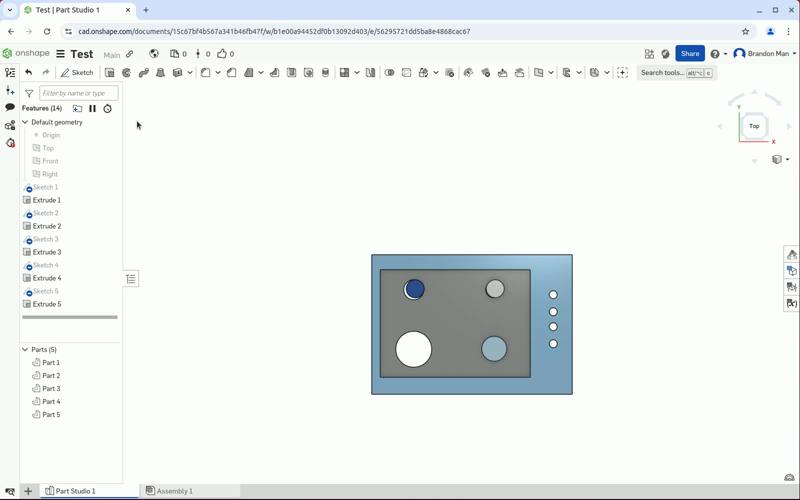
key(shift+h)
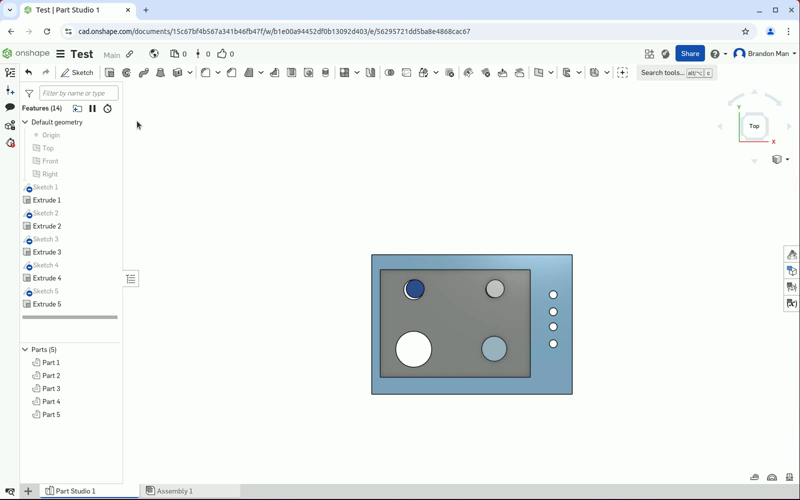
key(shift+h)
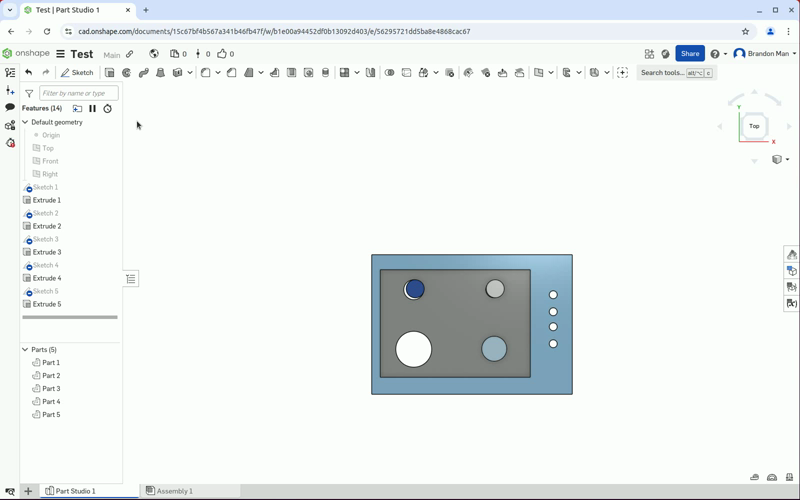
mouse_move(73, 189)
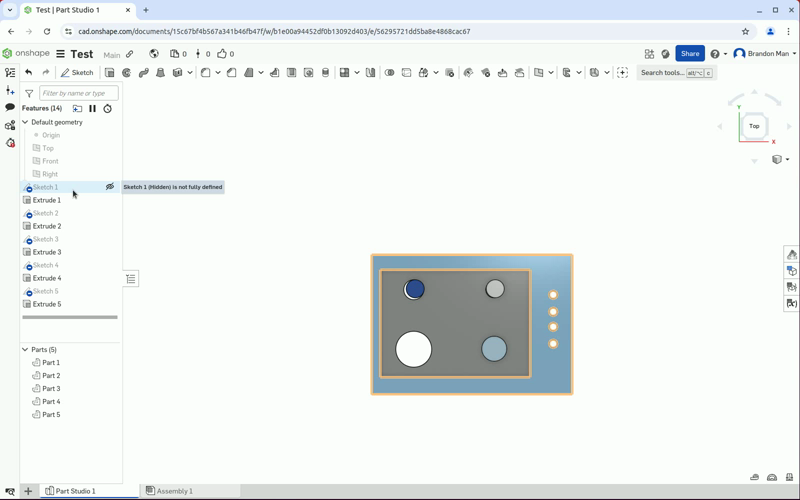
click(73, 189)
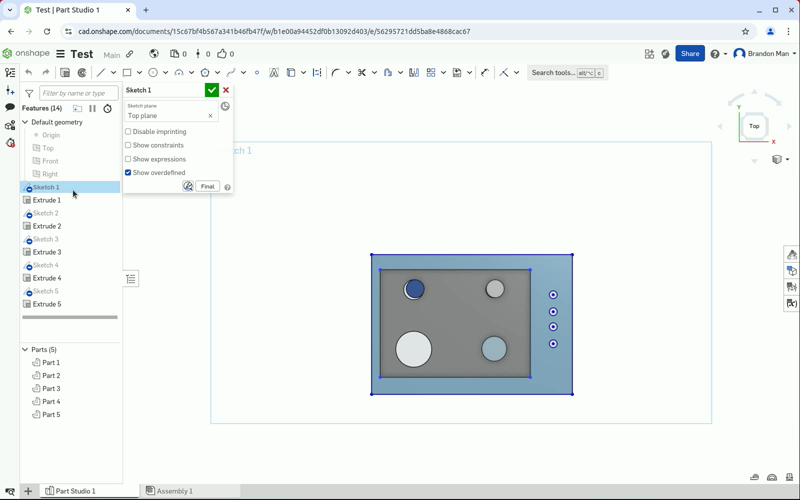
mouse_move(229, 92)
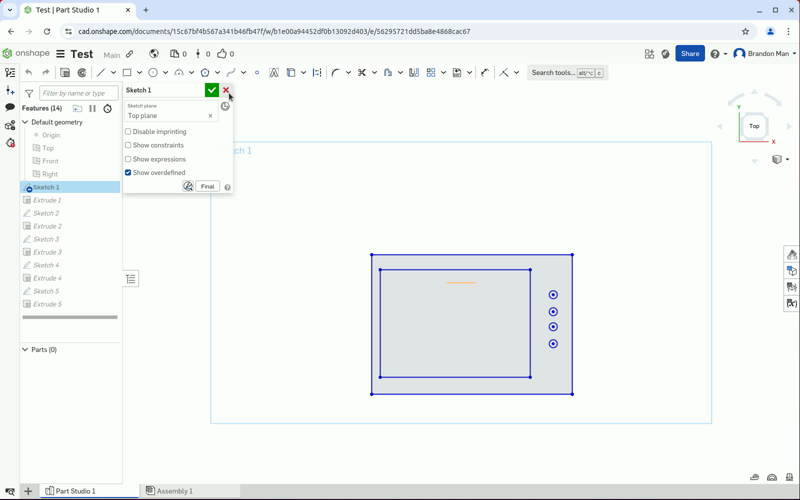
click(229, 92)
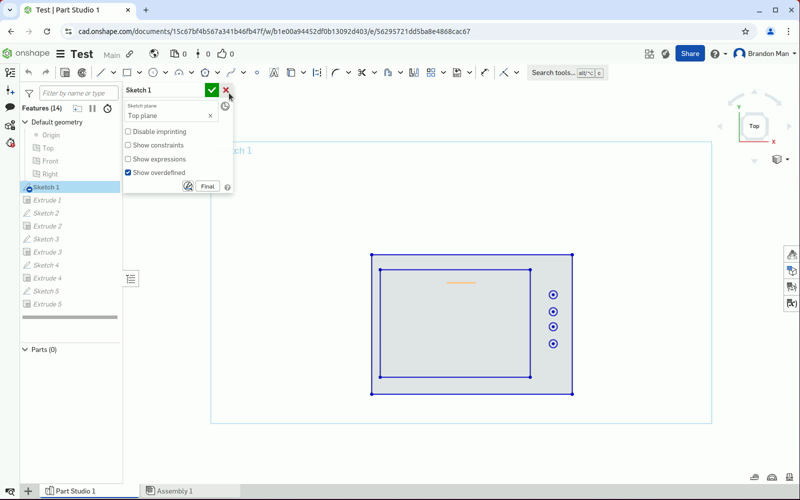
key(shift+s)
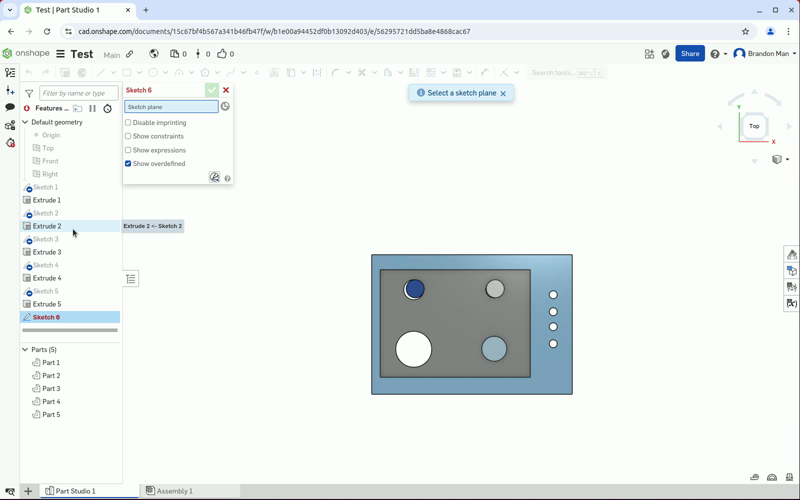
scroll(3)
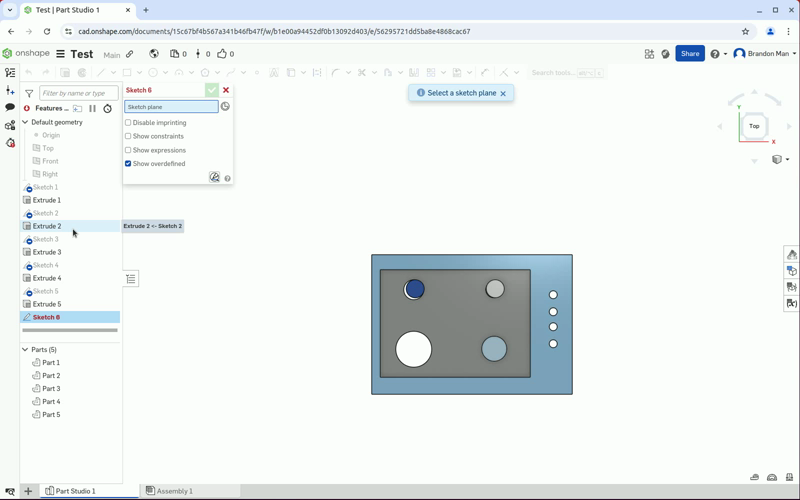
mouse_move(73, 150)
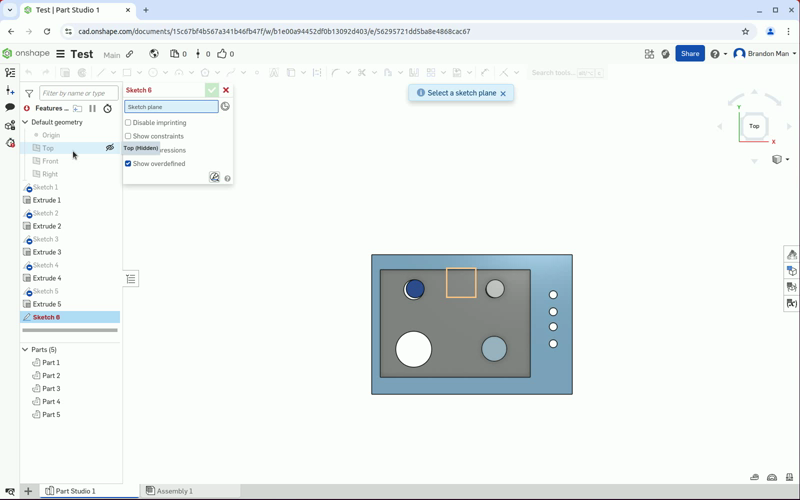
click(73, 150)
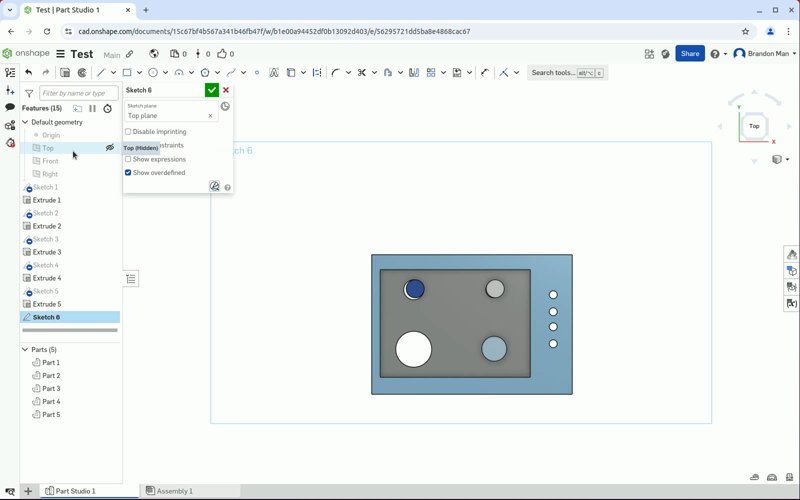
mouse_move(73, 352)
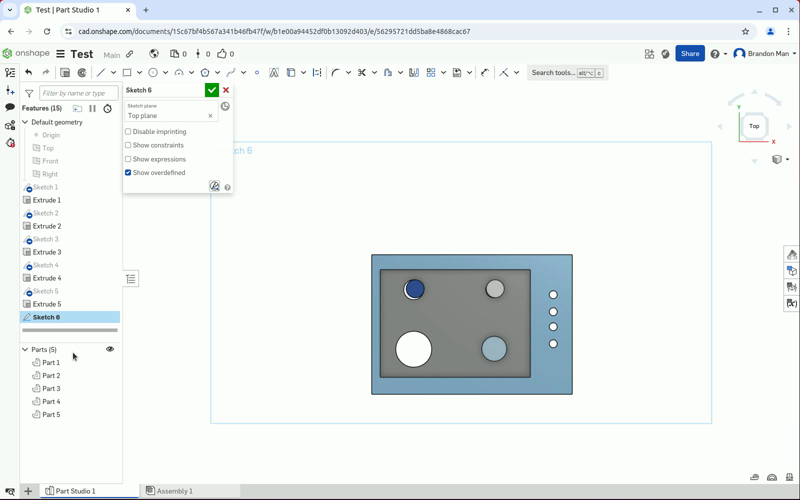
key(y)
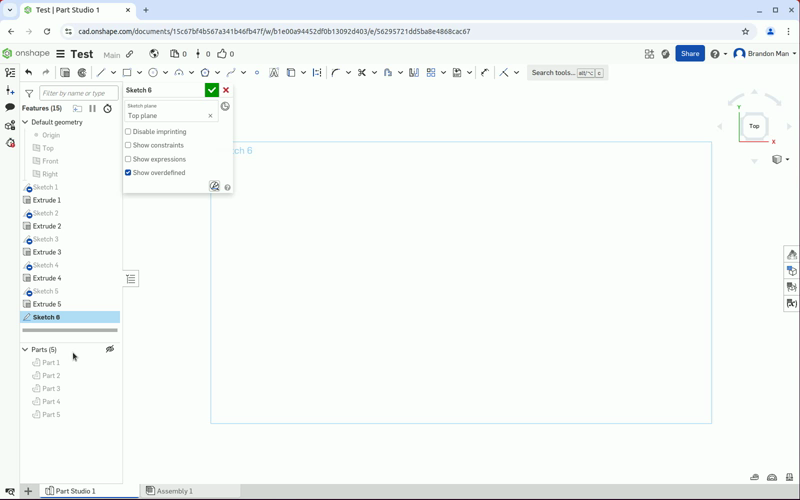
key(c)
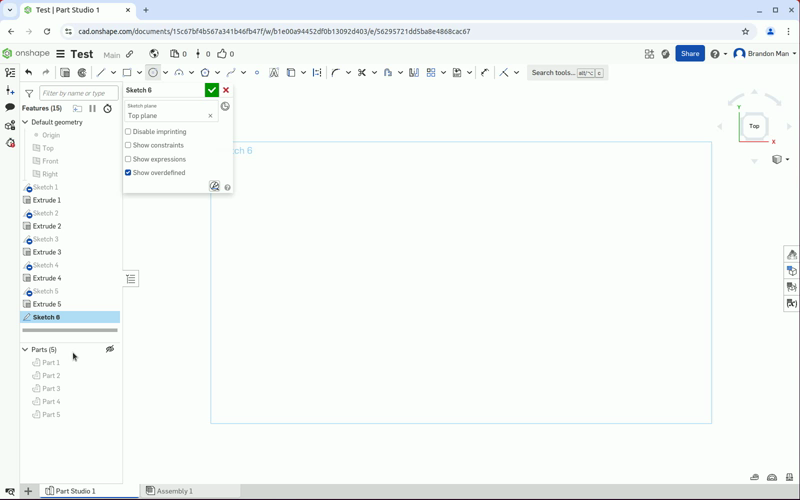
key_down(shift)
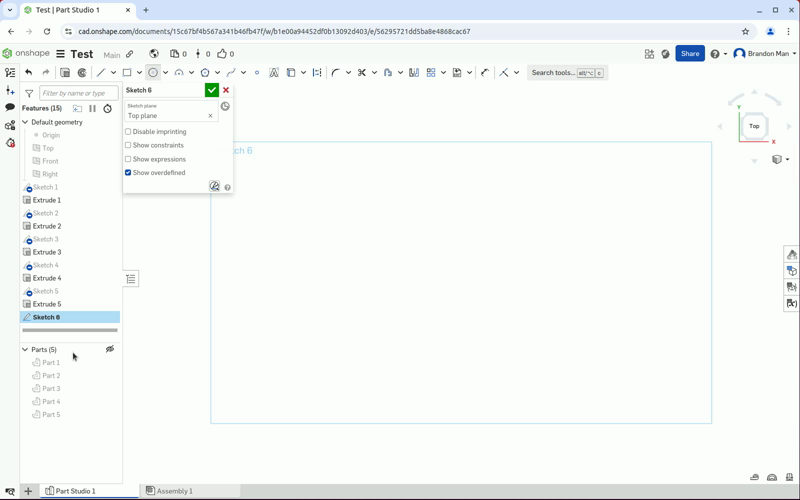
mouse_move(414, 348)
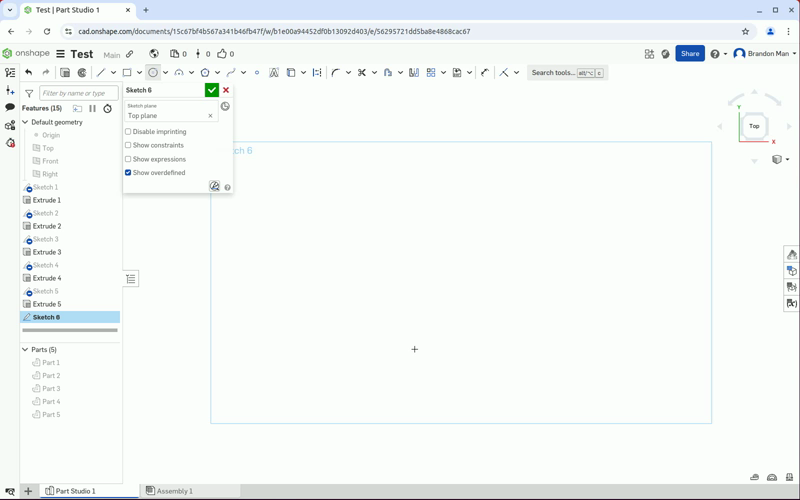
click(414, 348)
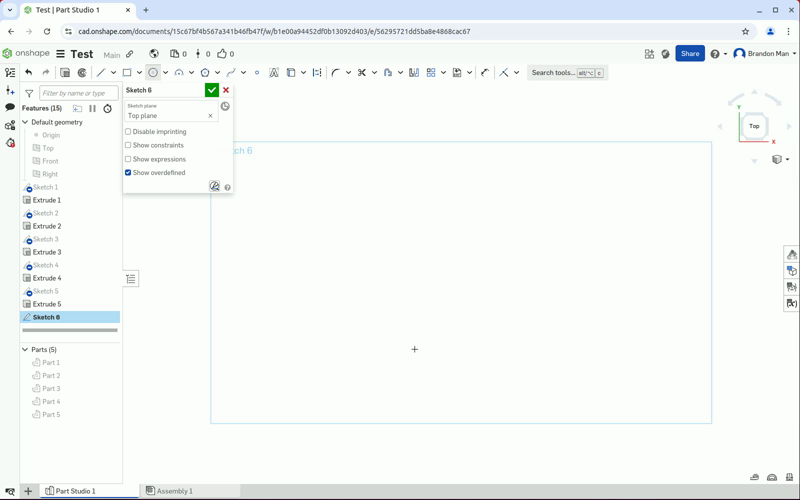
key_up(shift)
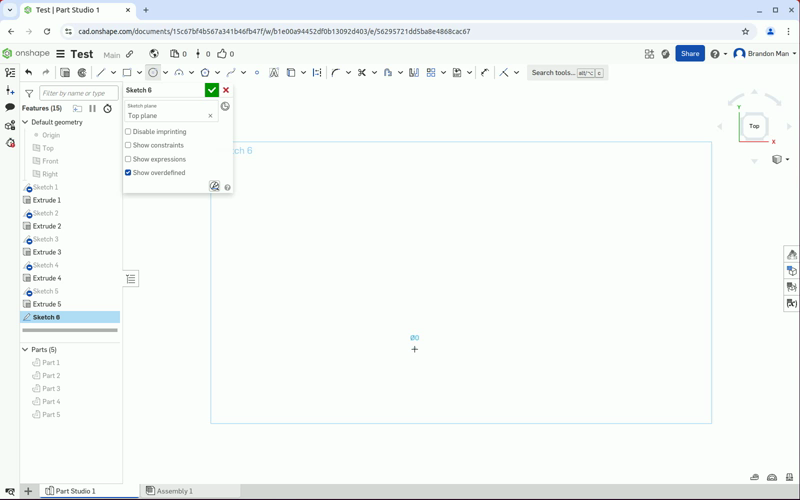
mouse_move(432, 348)
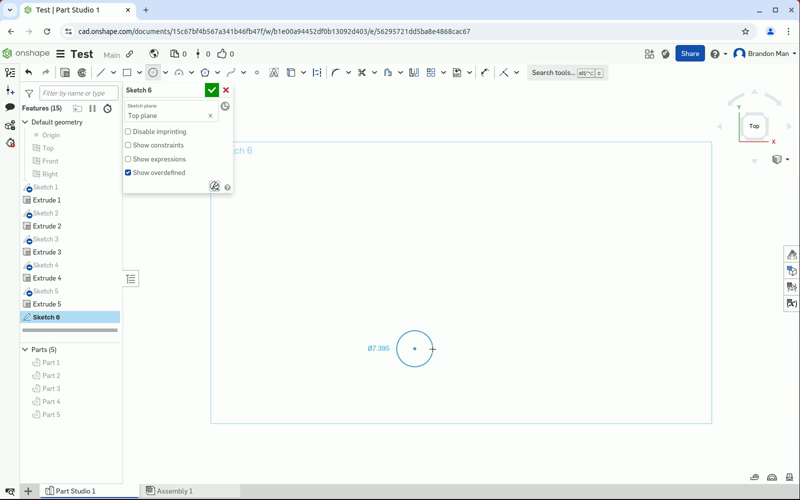
click(432, 348)
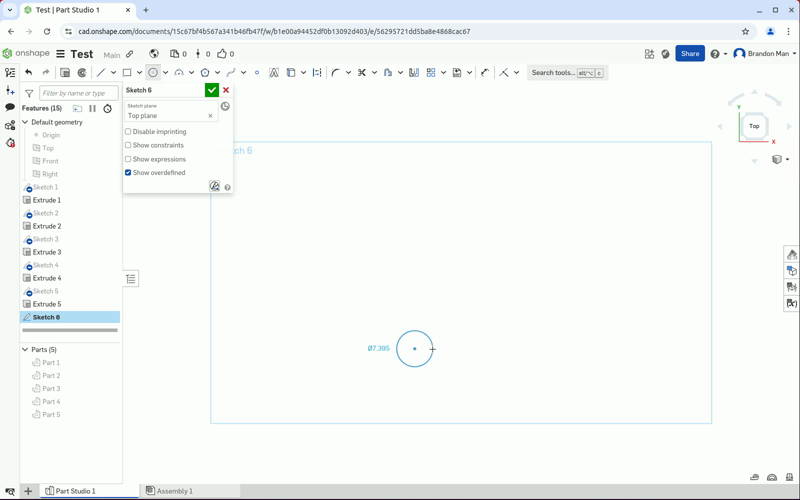
key(esc)
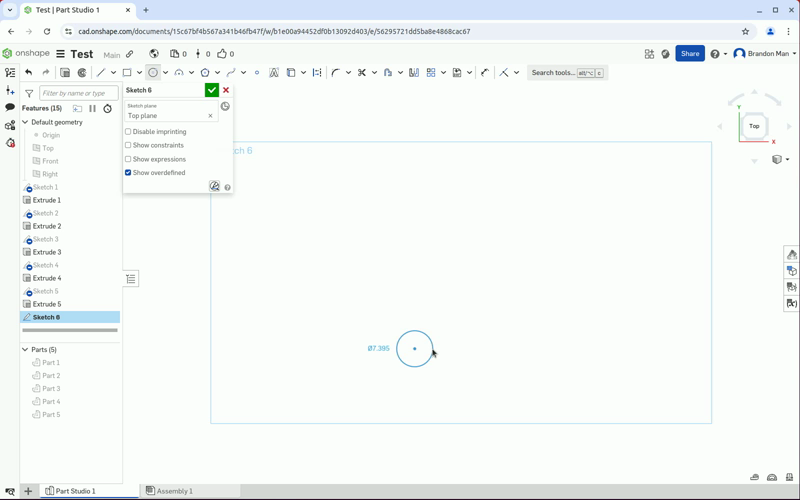
mouse_move(421, 363)
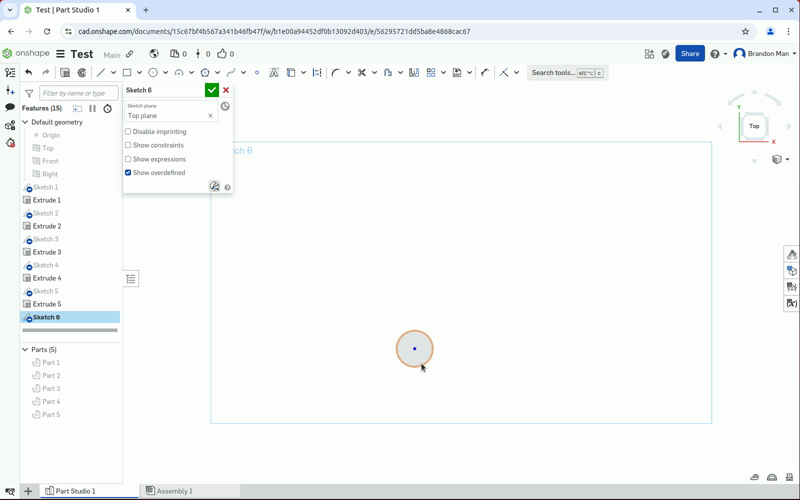
scroll(6)
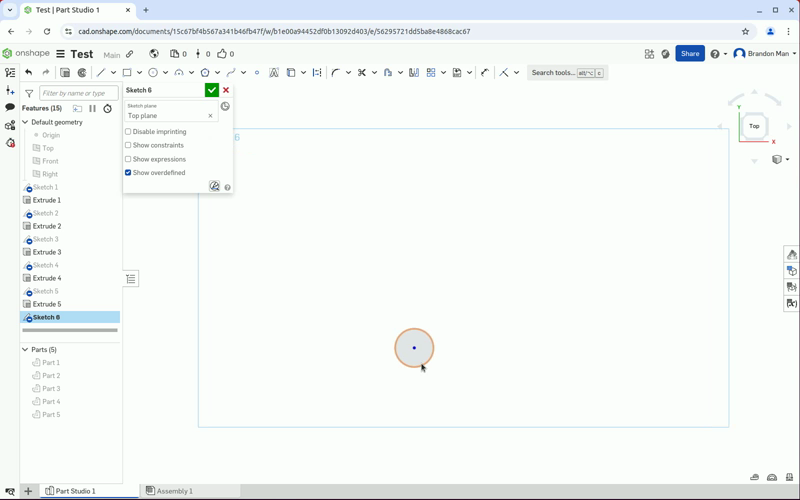
scroll(6)
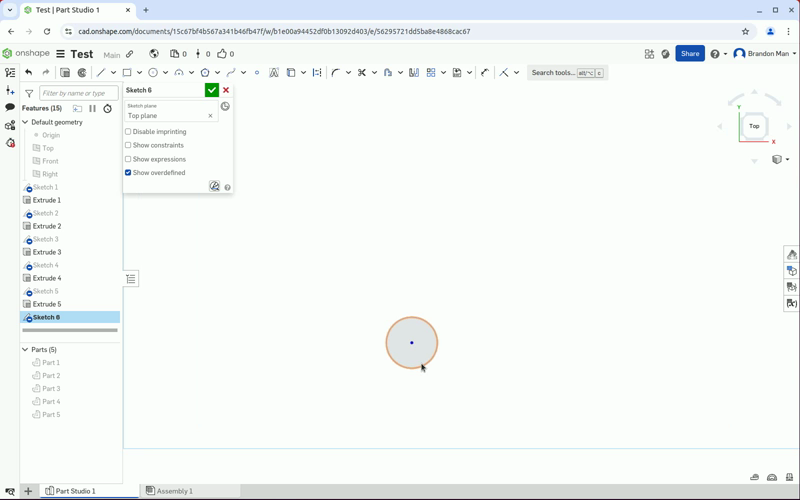
scroll(6)
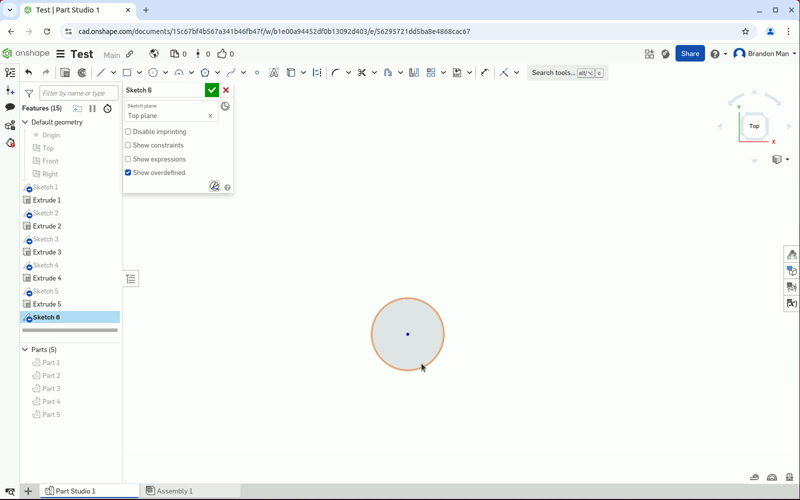
scroll(6)
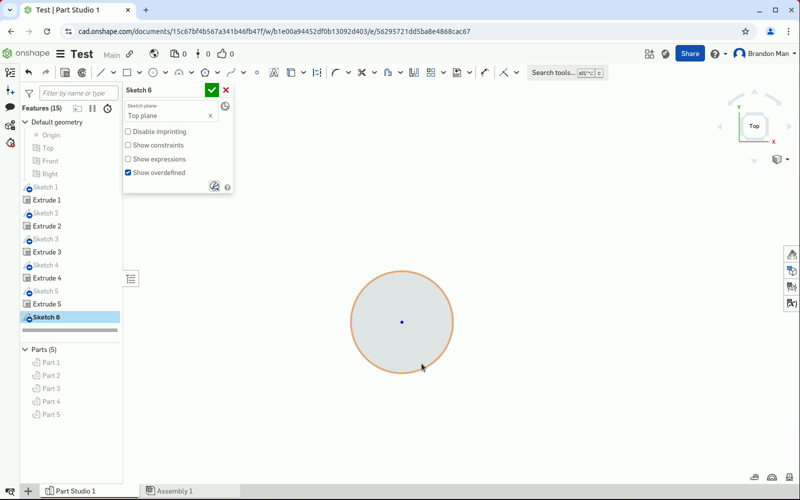
scroll(6)
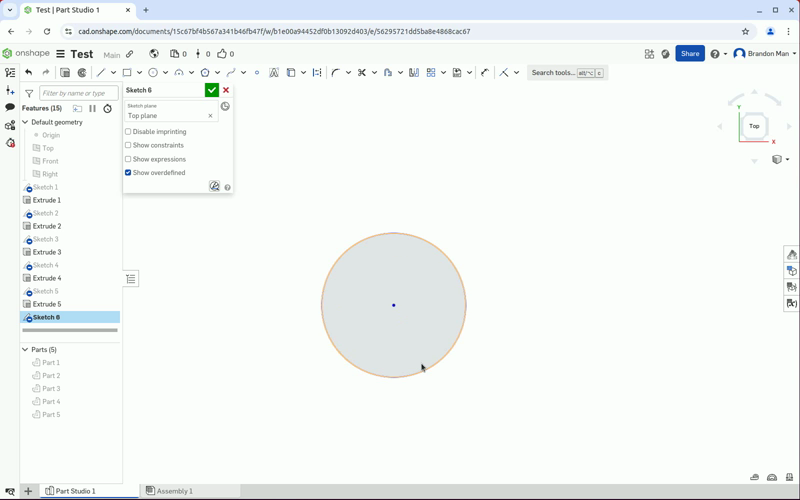
scroll(6)
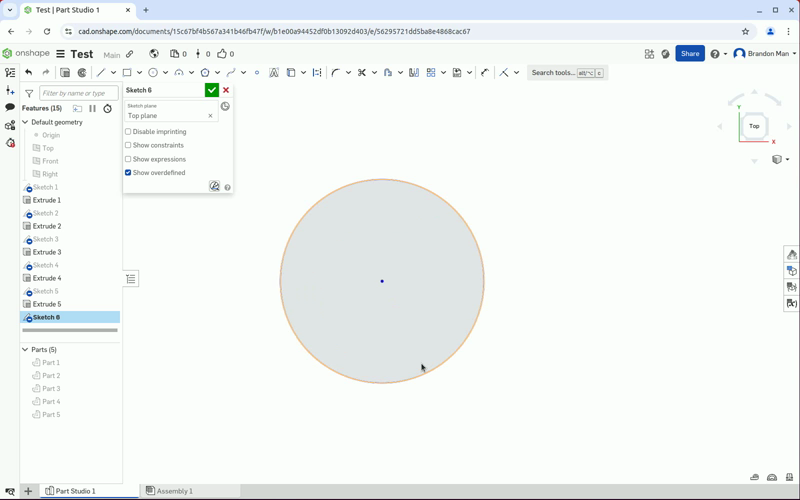
scroll(6)
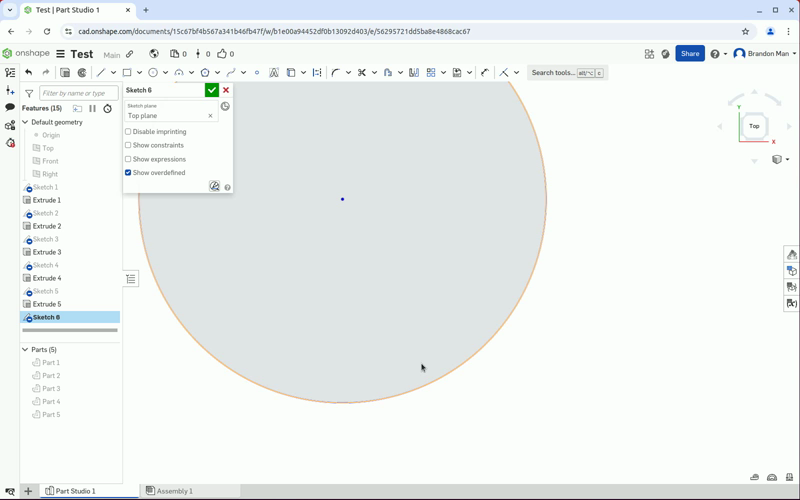
click(421, 363)
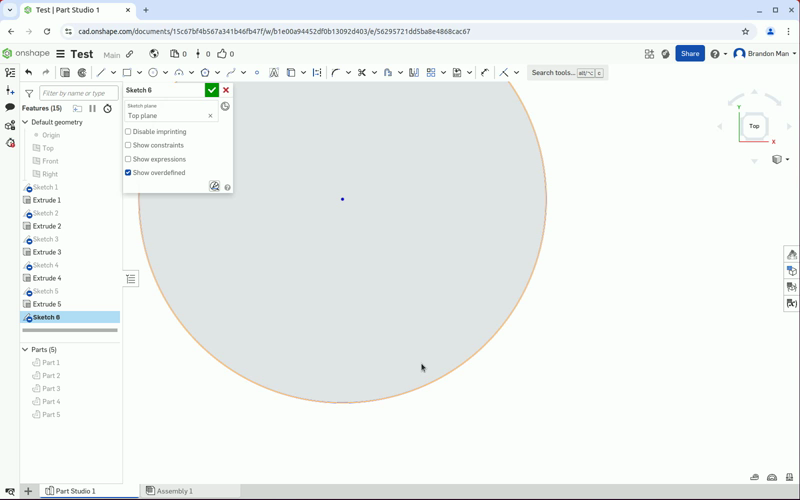
scroll(-6)
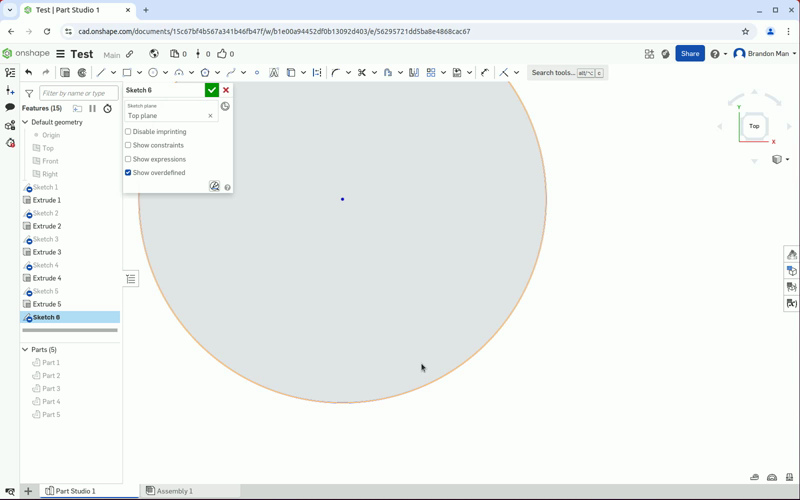
scroll(-6)
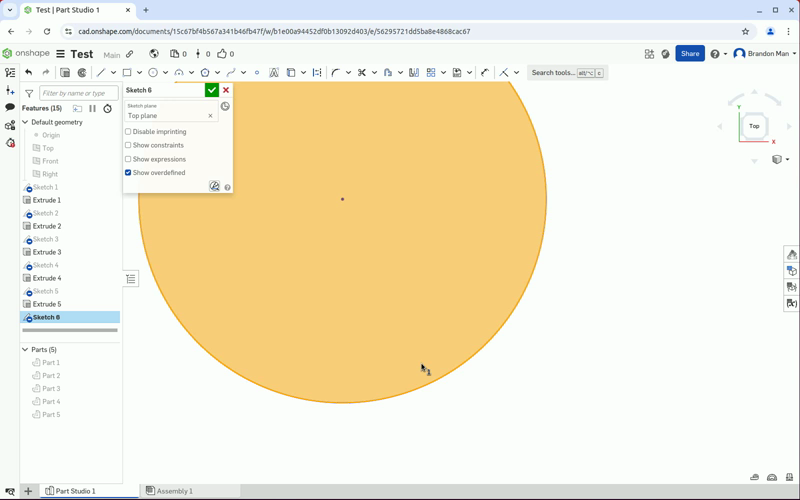
scroll(-6)
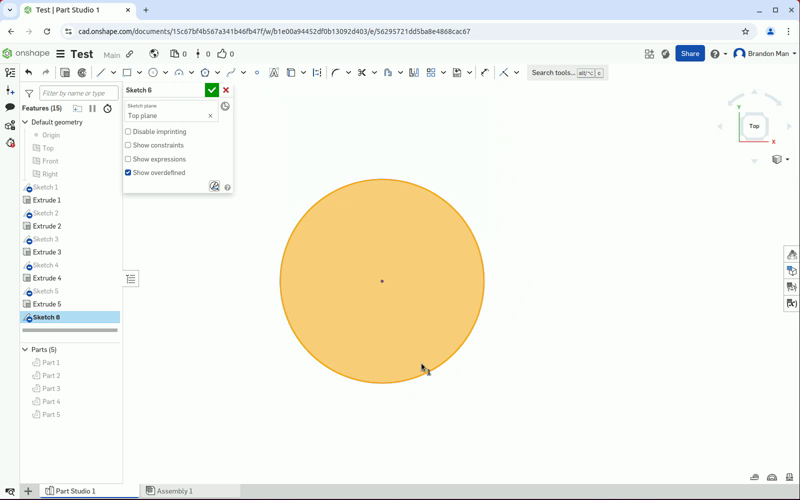
scroll(-6)
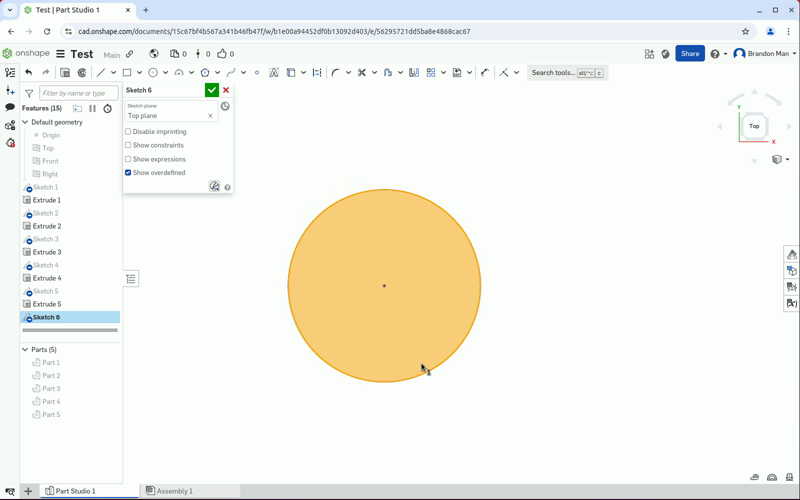
scroll(-6)
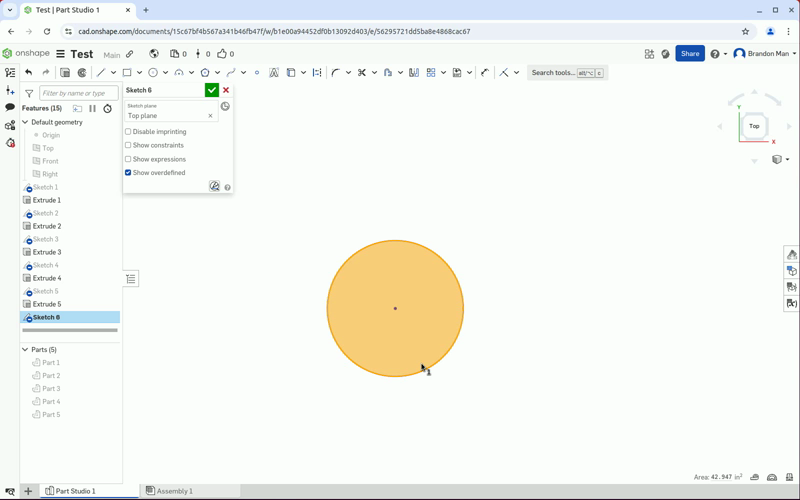
scroll(-6)
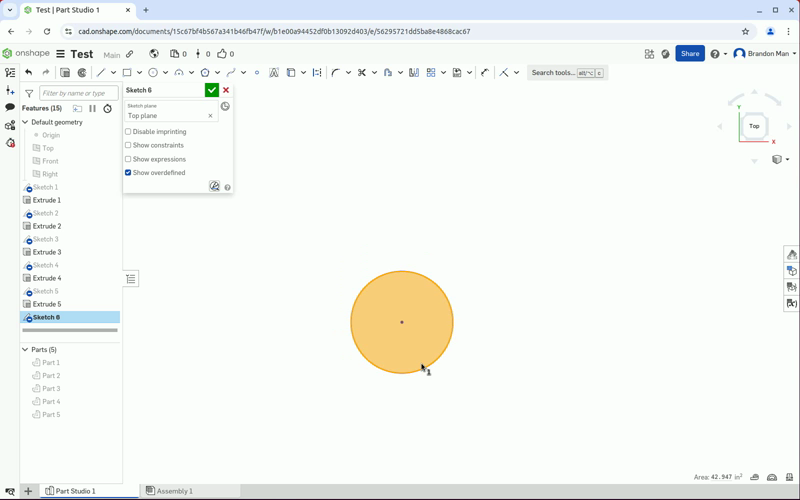
scroll(-6)
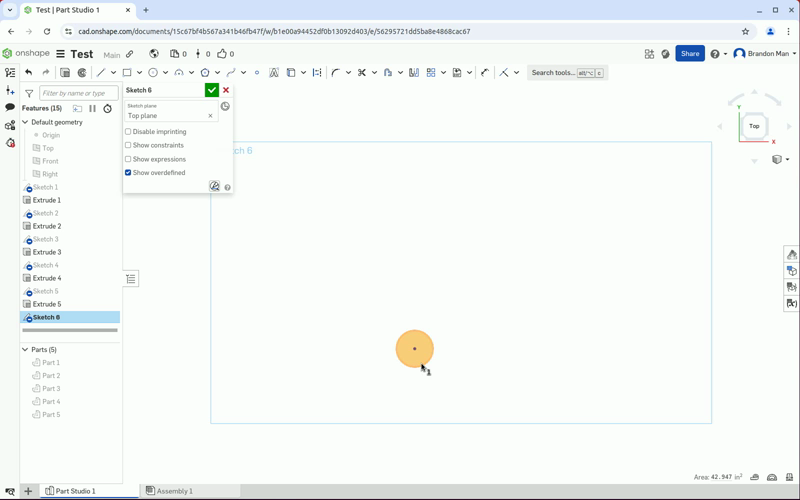
mouse_move(73, 352)
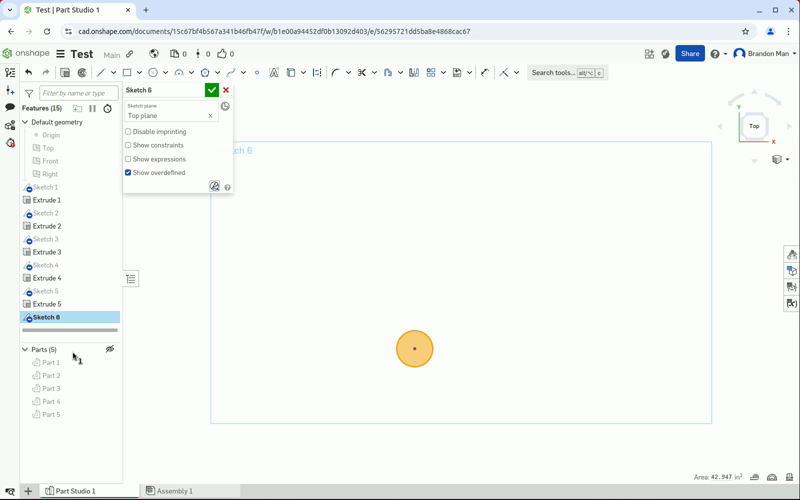
key(shift+y)
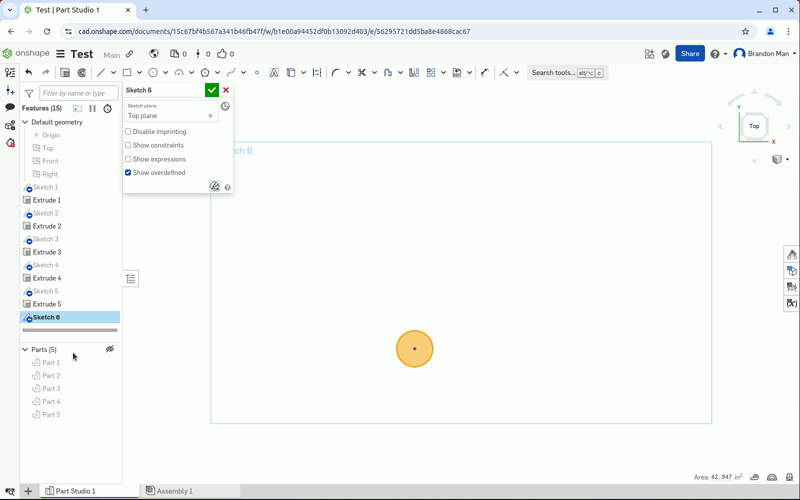
key(shift+e)
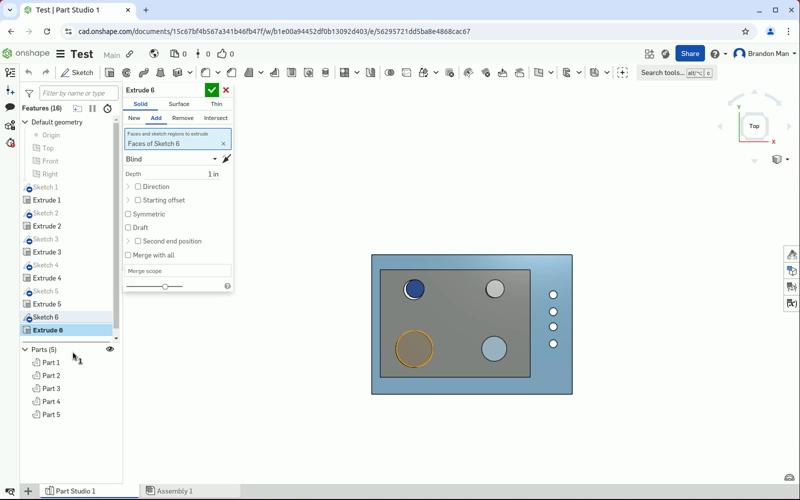
mouse_move(143, 106)
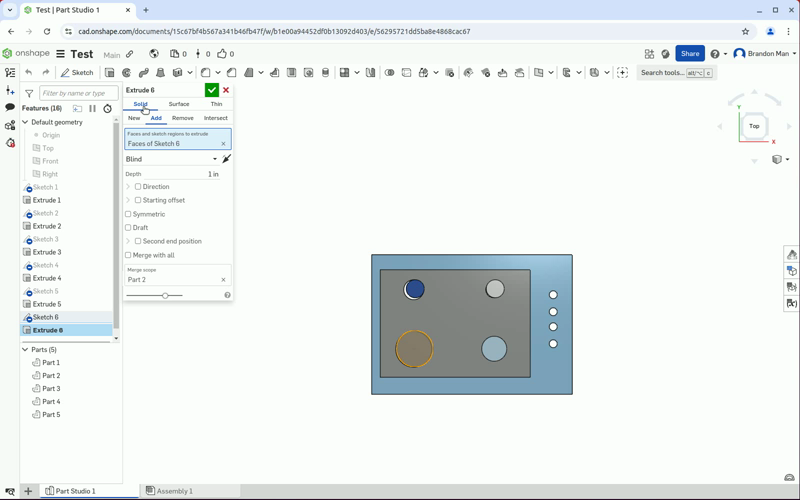
click(143, 106)
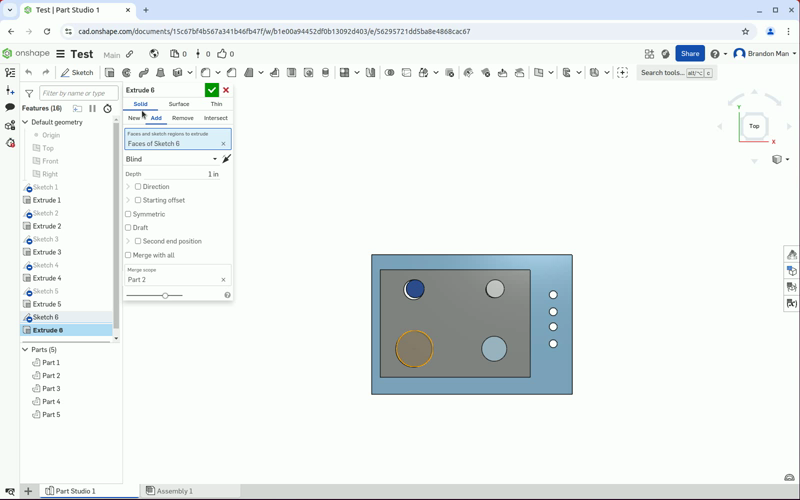
mouse_move(137, 120)
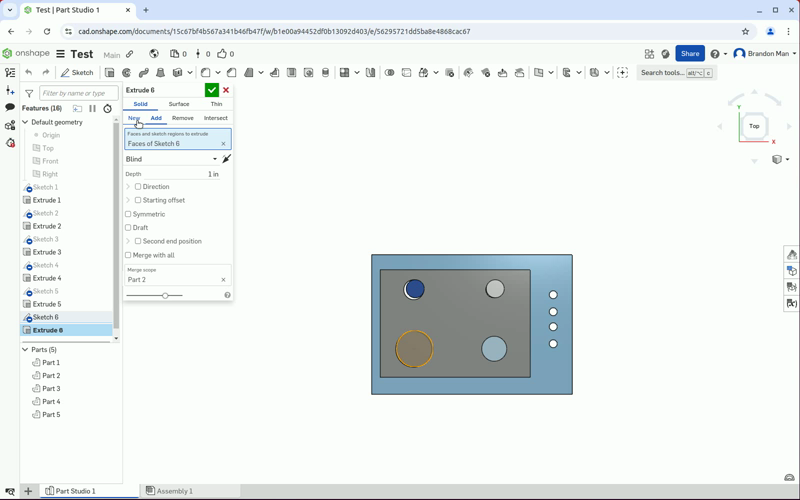
click(137, 120)
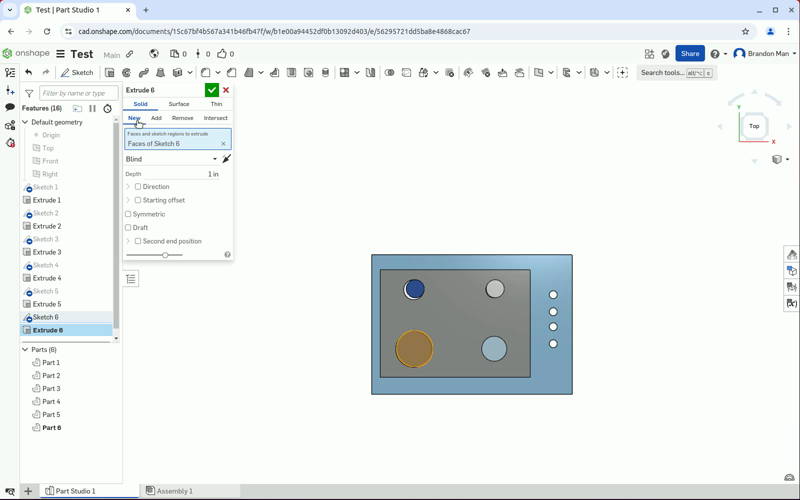
key(tab, 4)
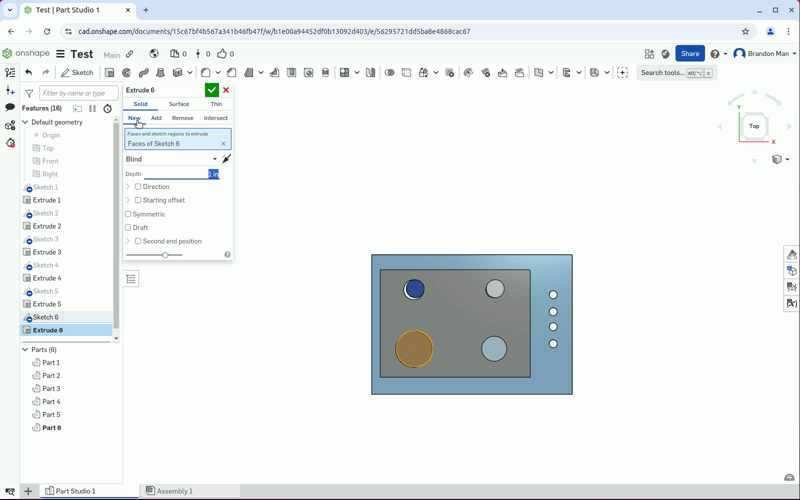
text(0.722)
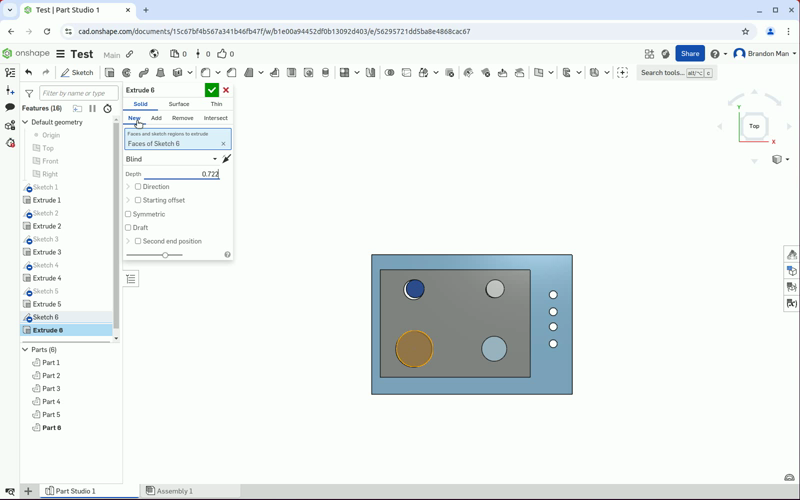
key(enter)
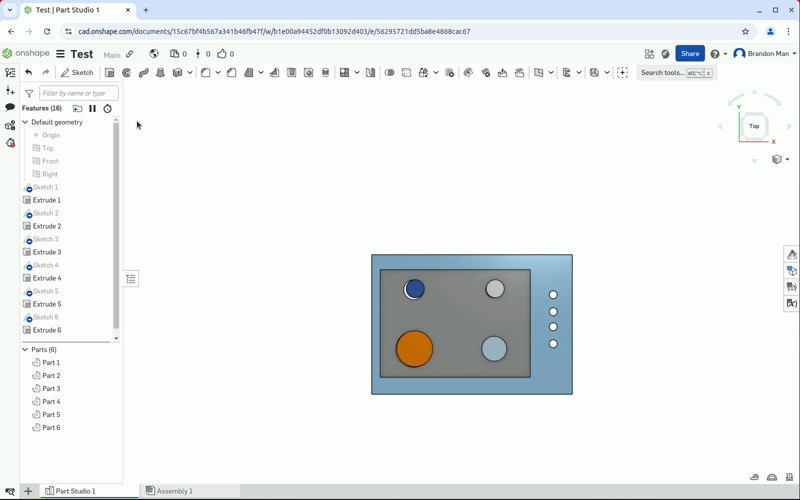
key(shift+h)
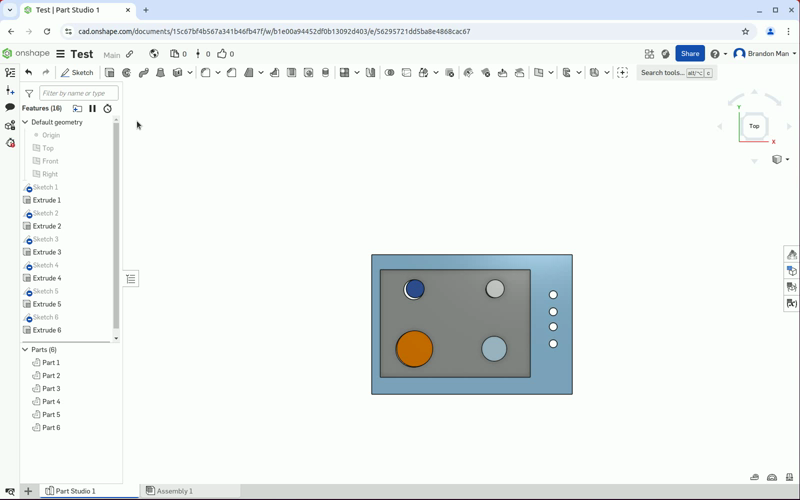
key(shift+h)
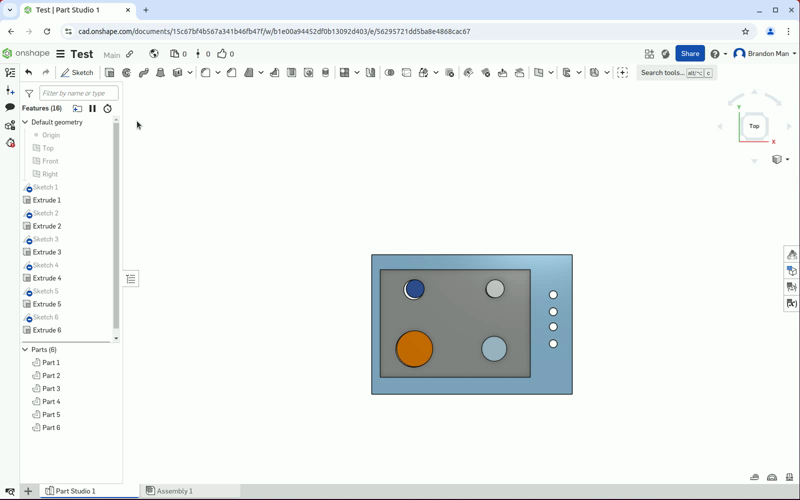
mouse_move(69, 189)
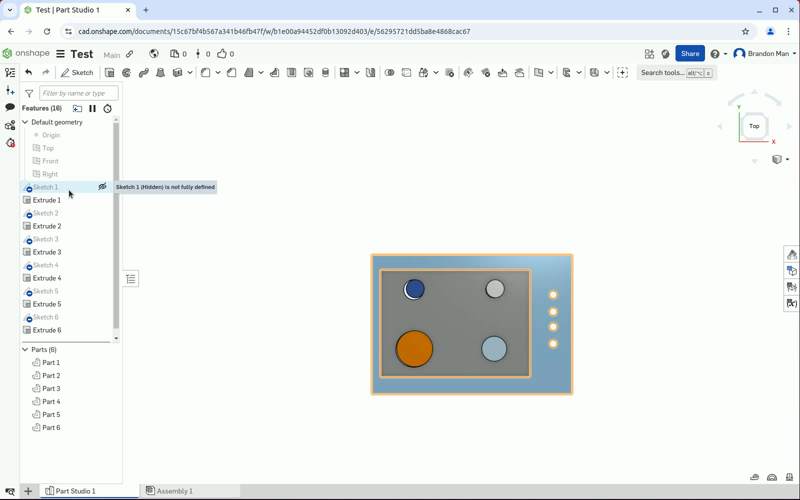
click(69, 189)
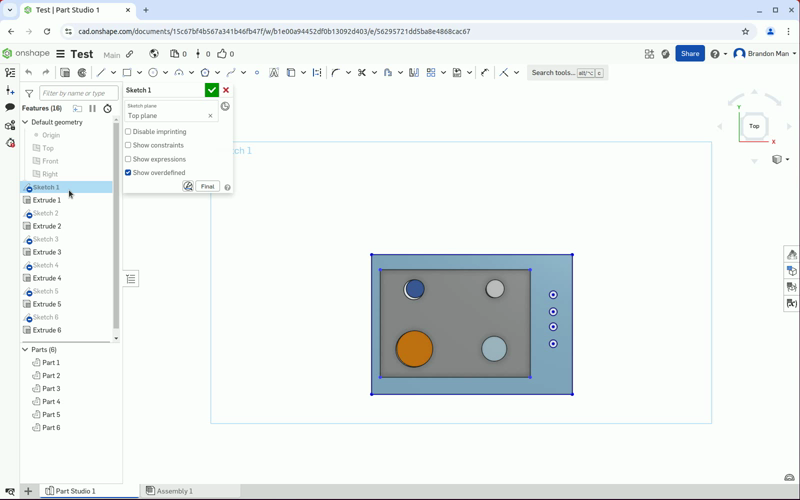
mouse_move(229, 92)
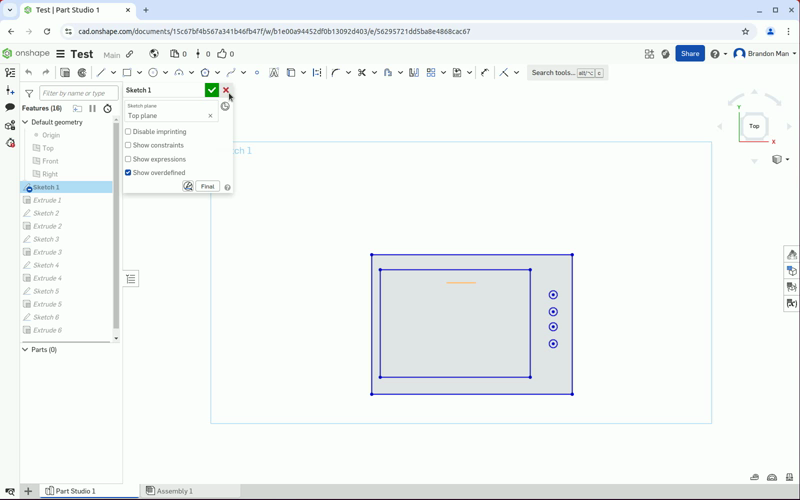
click(229, 92)
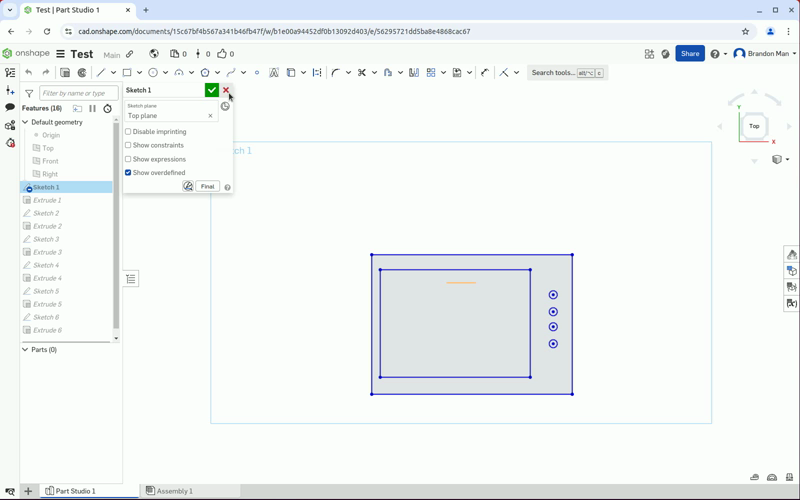
key(shift+s)
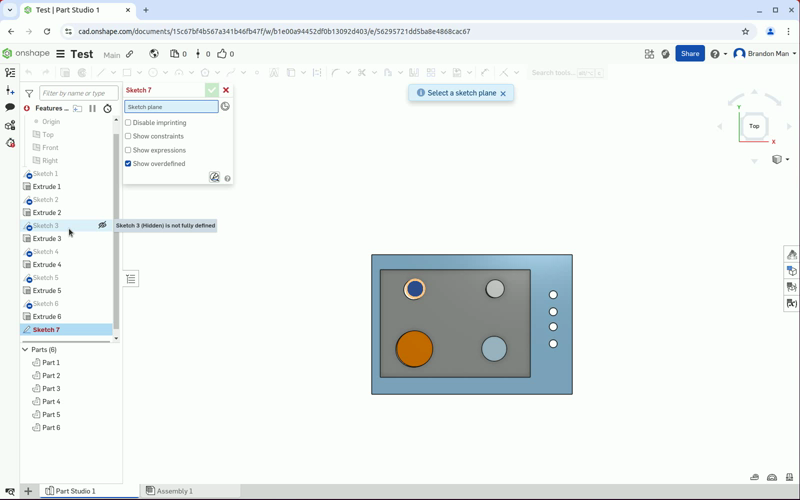
scroll(3)
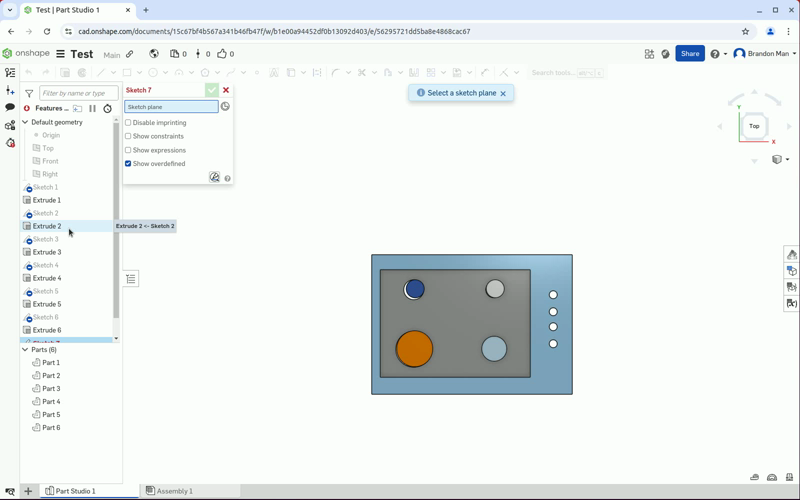
mouse_move(69, 150)
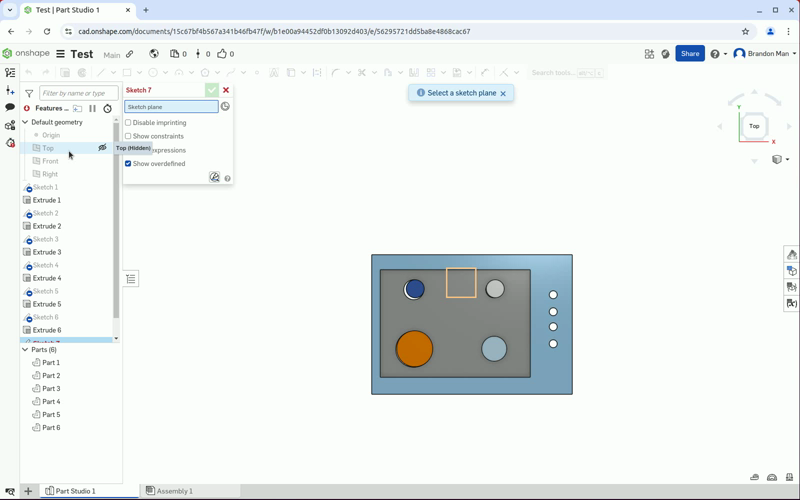
click(69, 150)
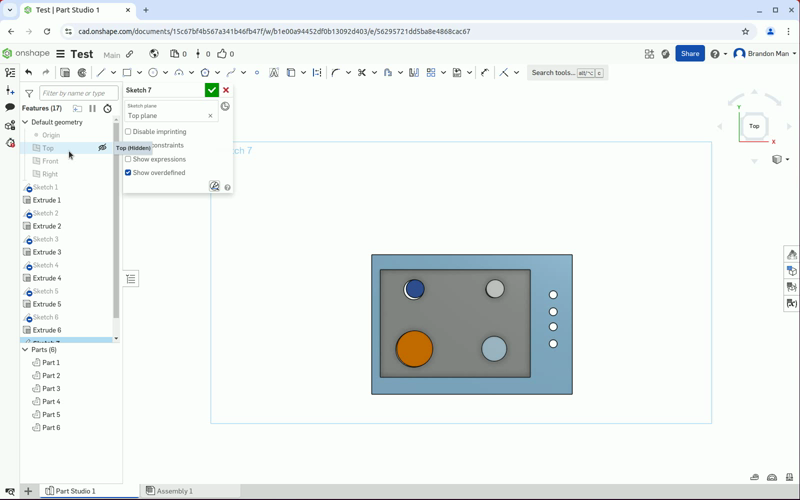
mouse_move(73, 352)
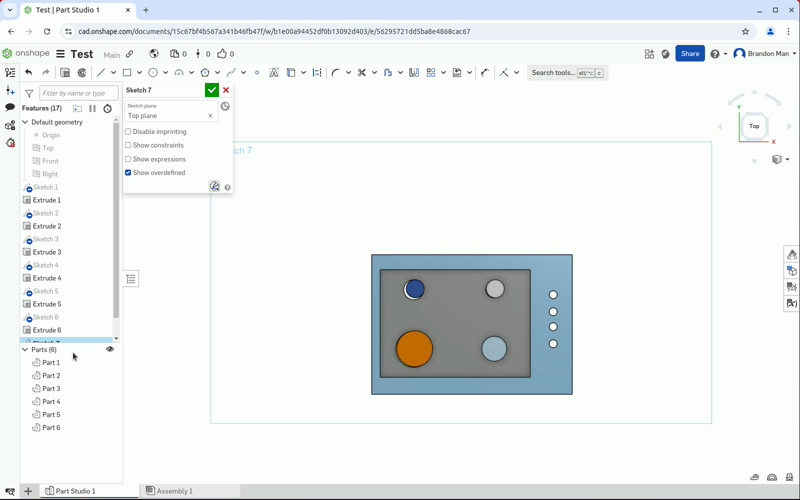
key(y)
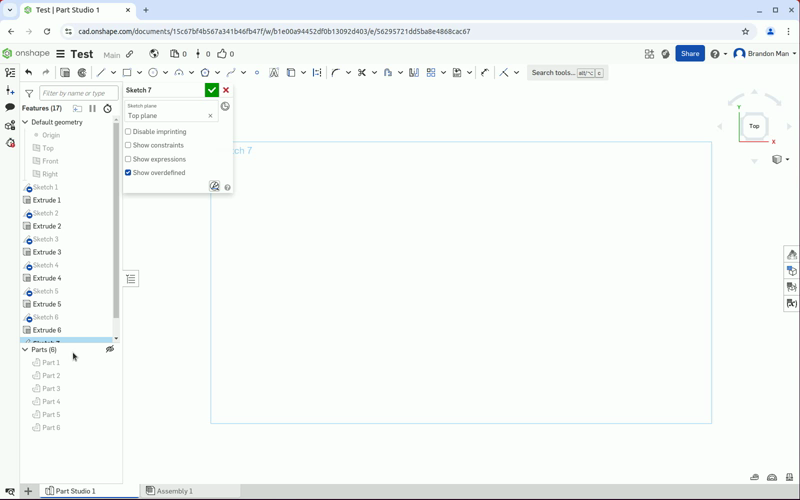
key(c)
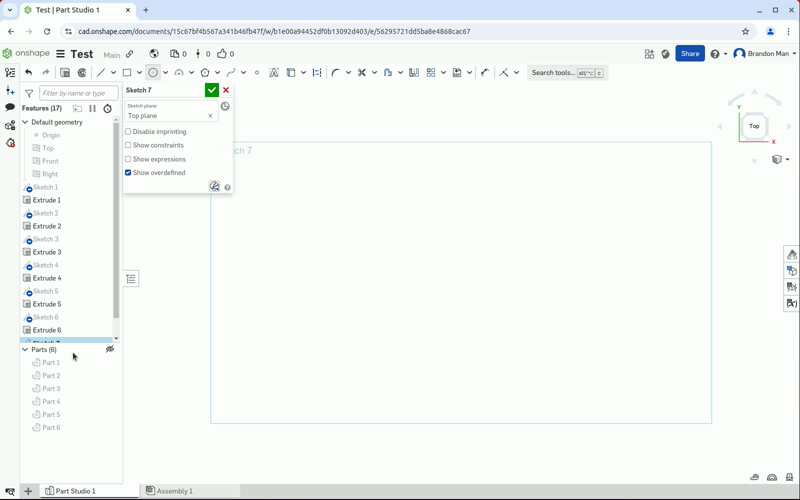
key_down(shift)
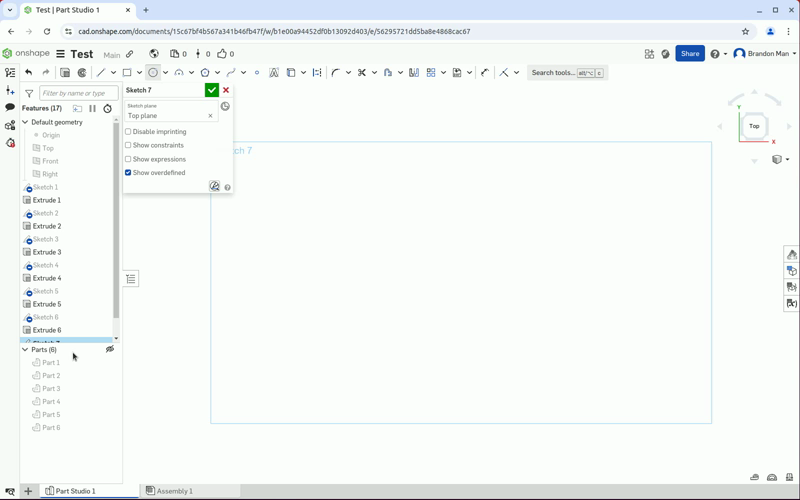
mouse_move(554, 293)
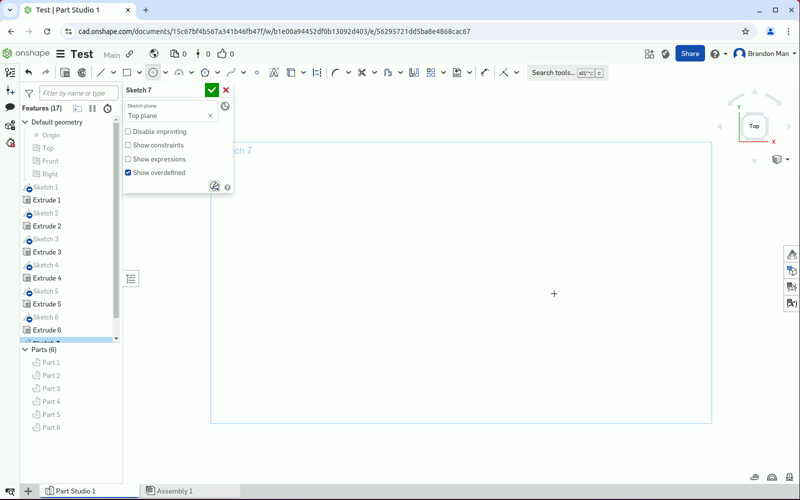
click(554, 293)
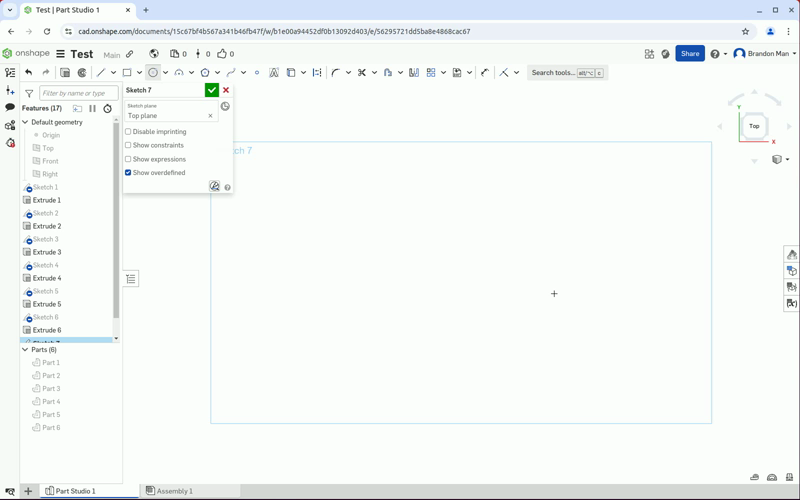
key_up(shift)
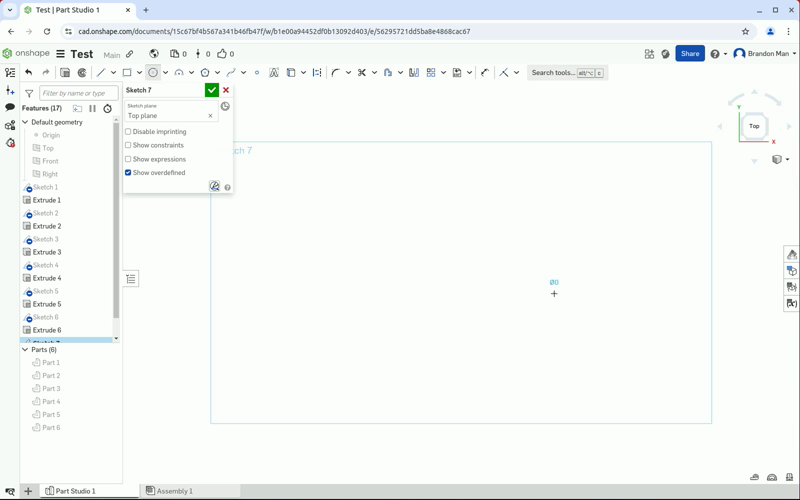
mouse_move(559, 293)
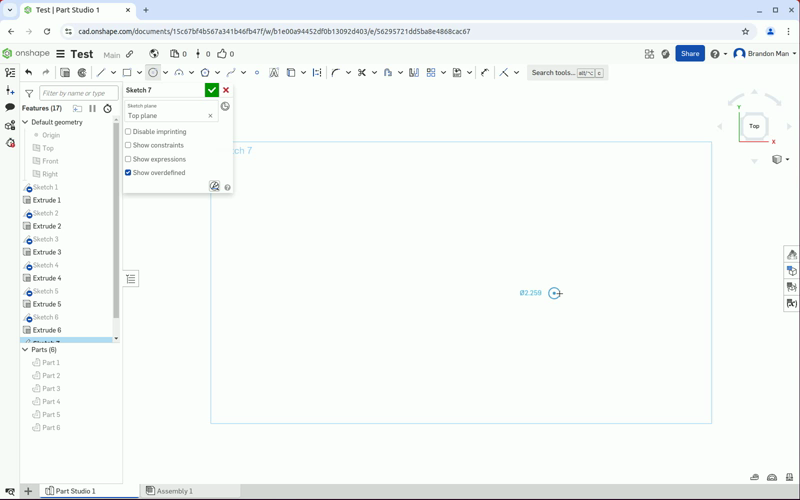
click(559, 293)
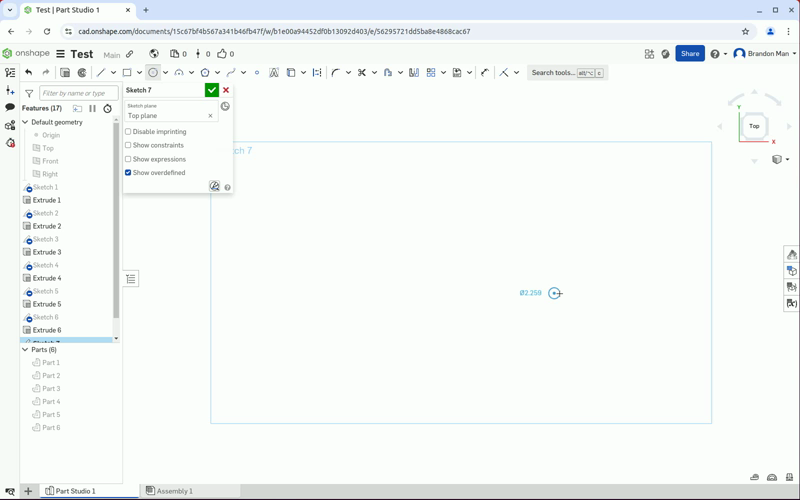
key(esc)
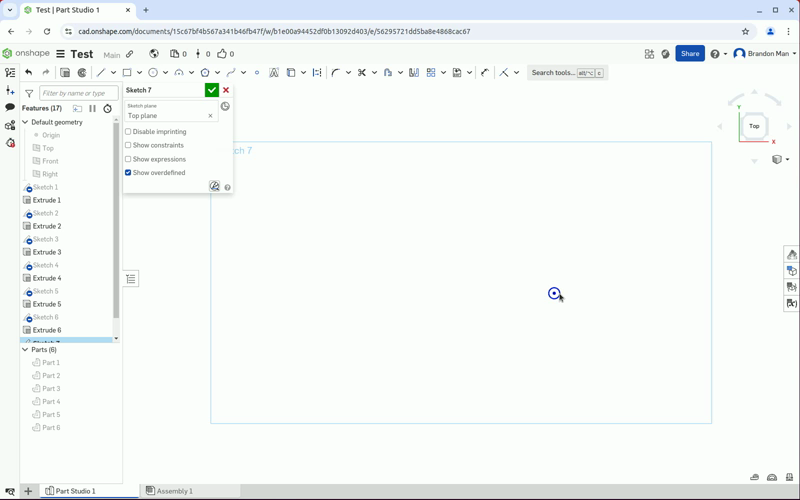
mouse_move(554, 294)
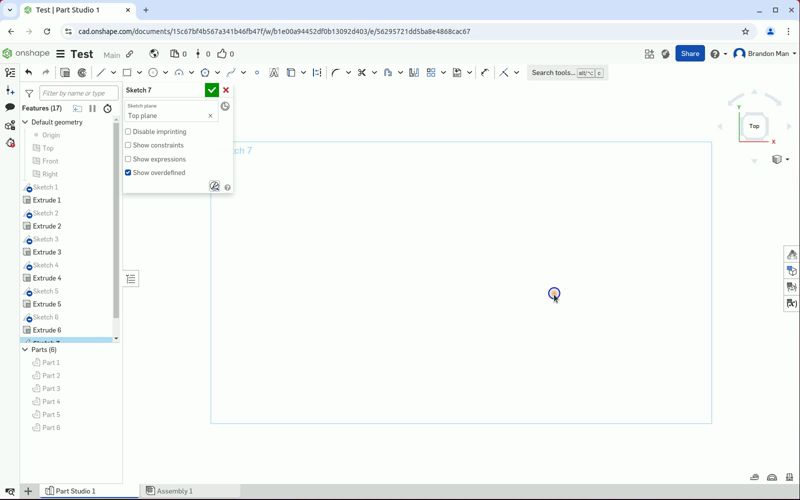
scroll(6)
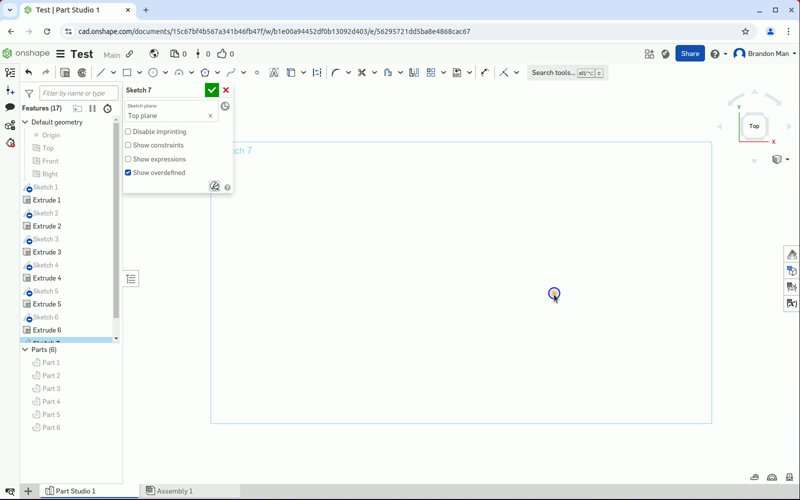
scroll(6)
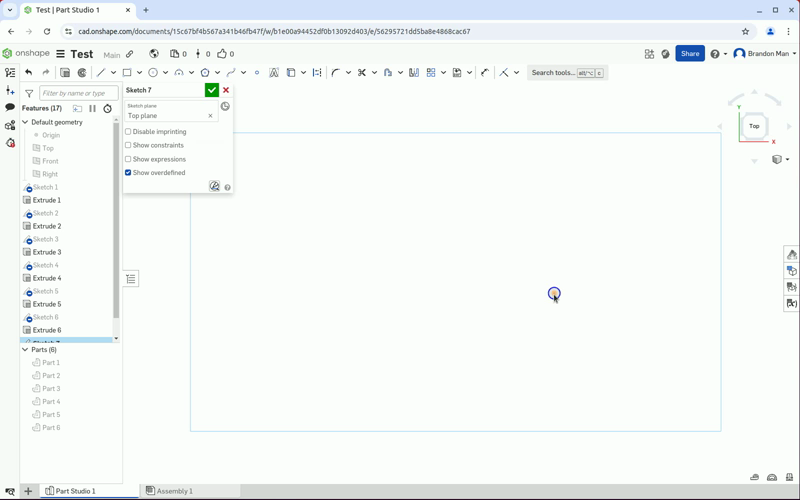
scroll(6)
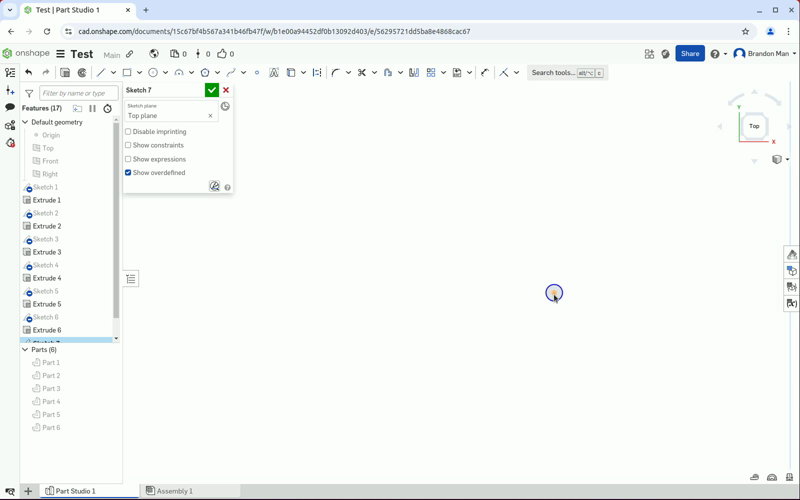
scroll(6)
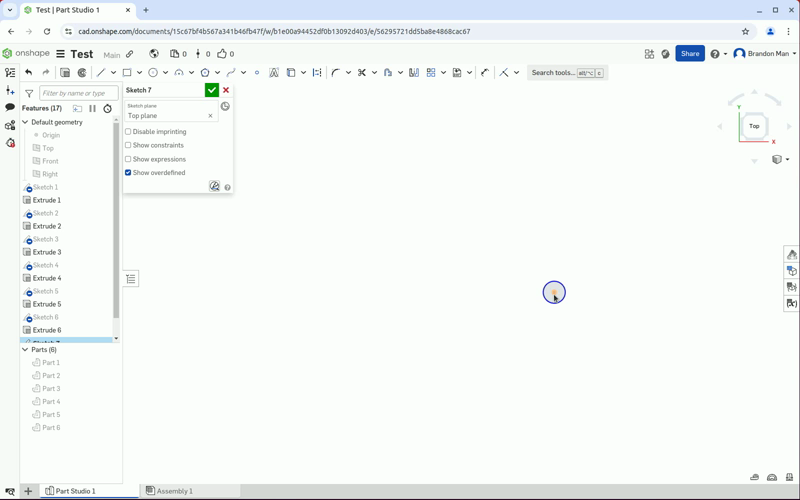
scroll(6)
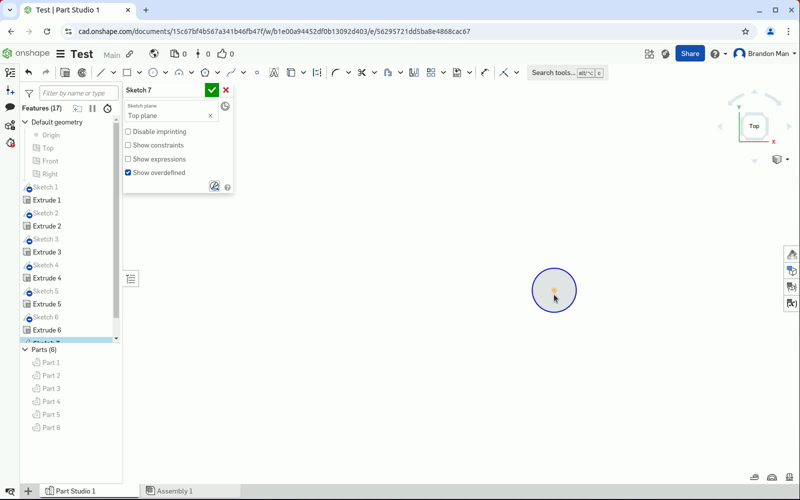
scroll(6)
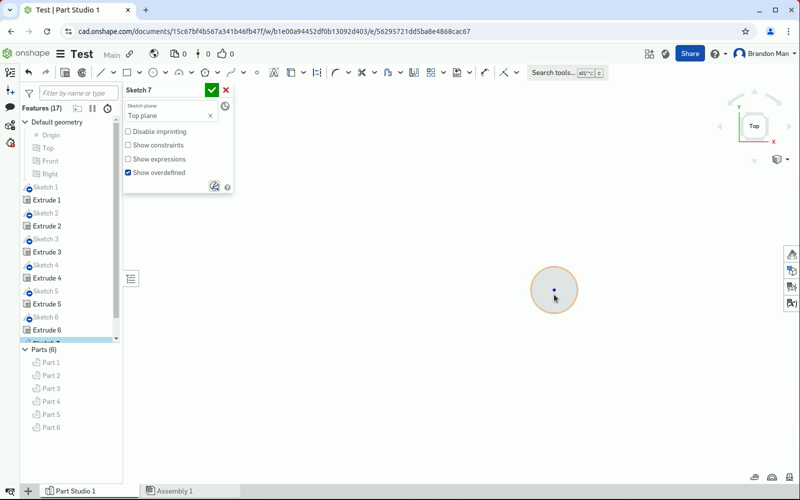
scroll(6)
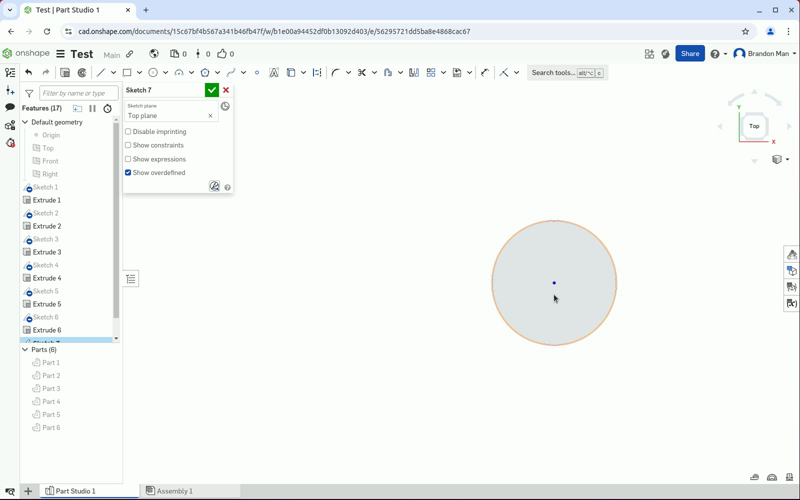
click(554, 294)
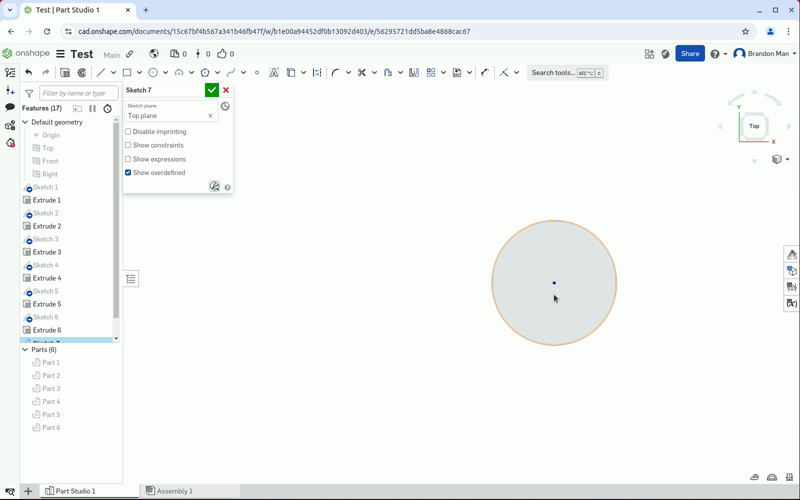
scroll(-6)
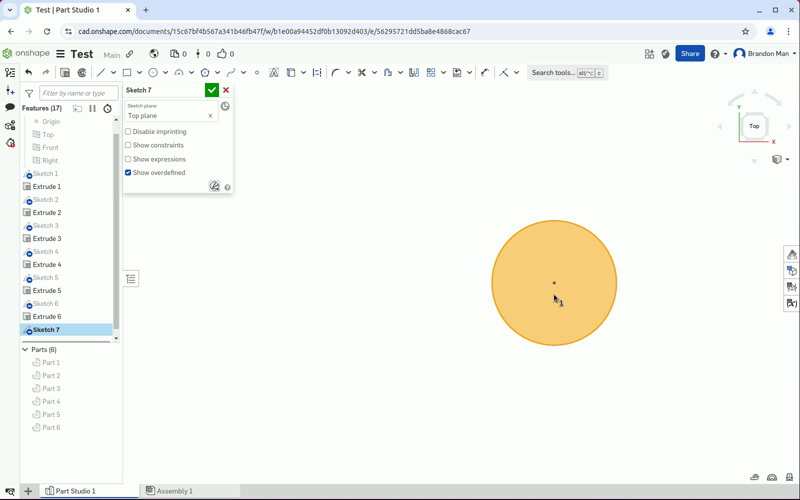
scroll(-6)
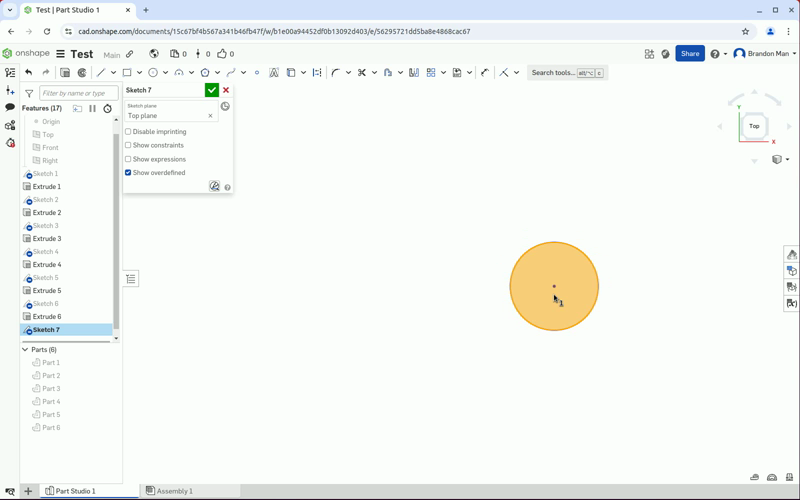
scroll(-6)
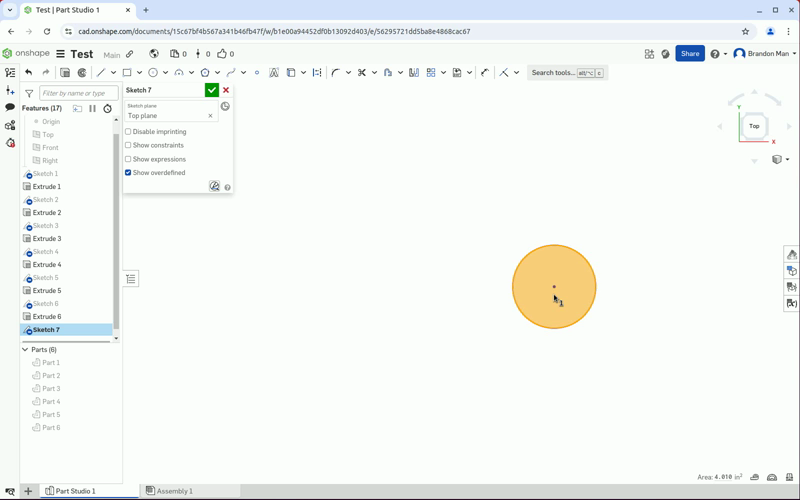
scroll(-6)
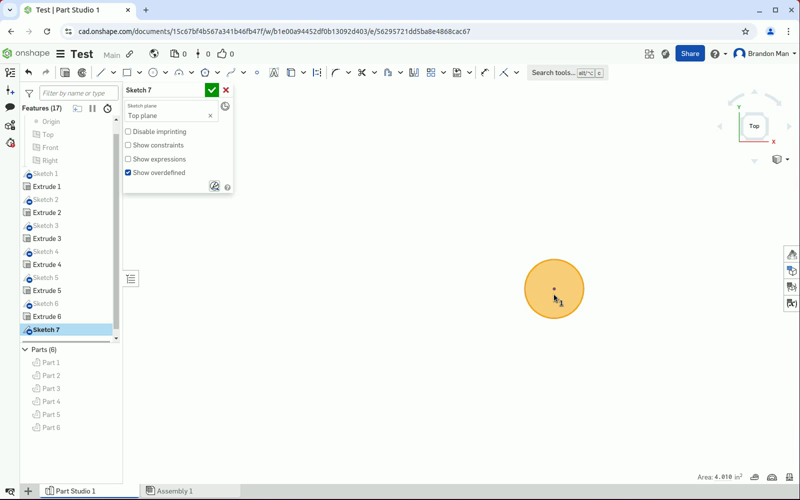
scroll(-6)
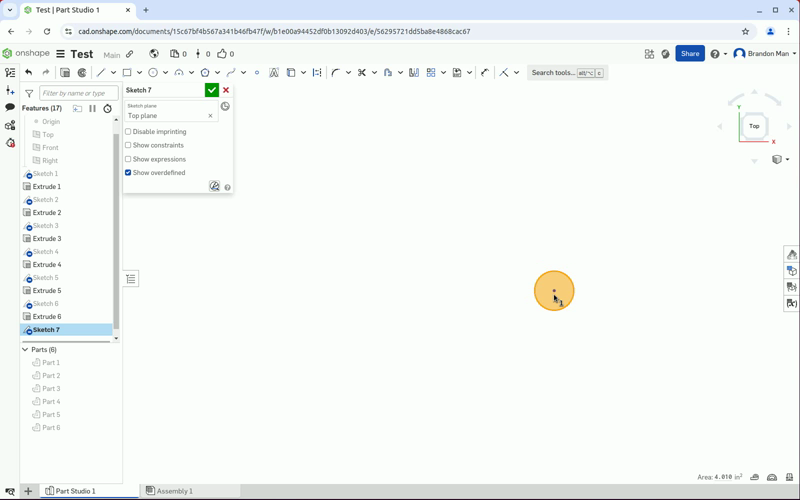
scroll(-6)
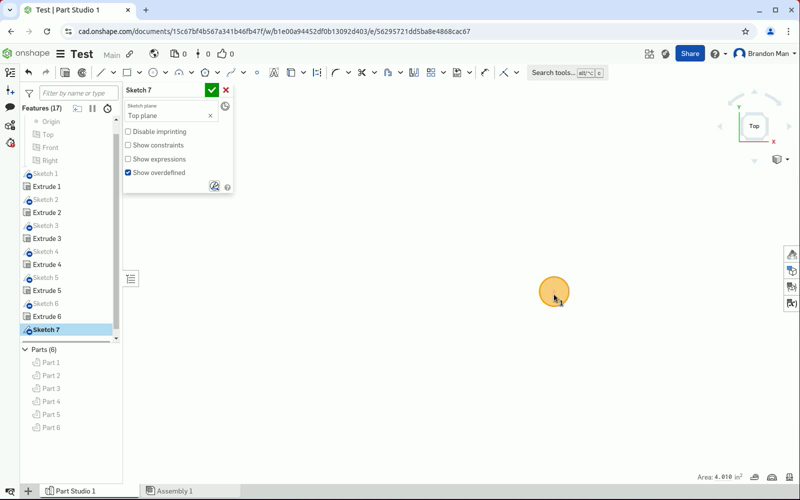
scroll(-6)
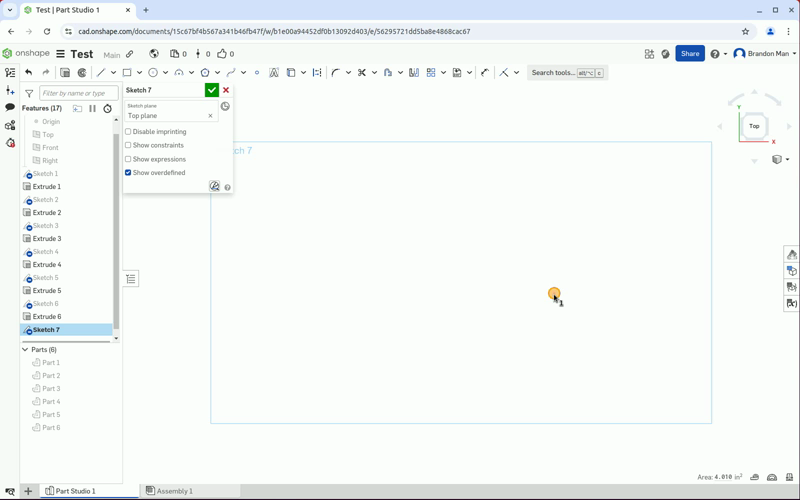
mouse_move(73, 352)
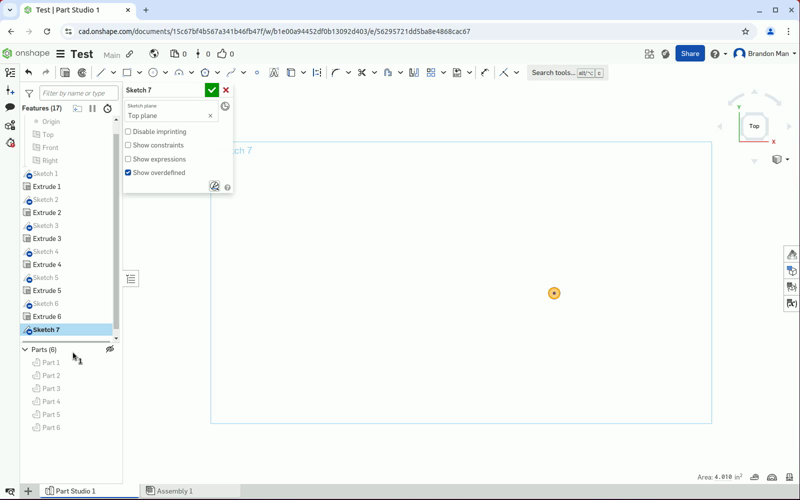
key(shift+y)
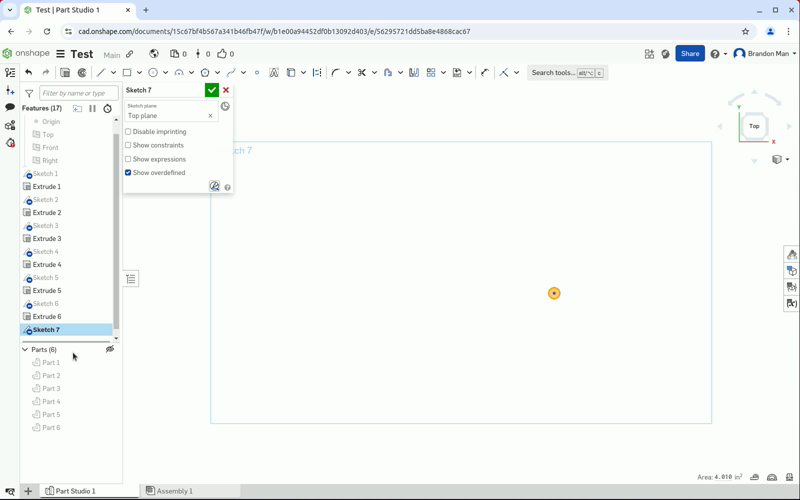
key(shift+e)
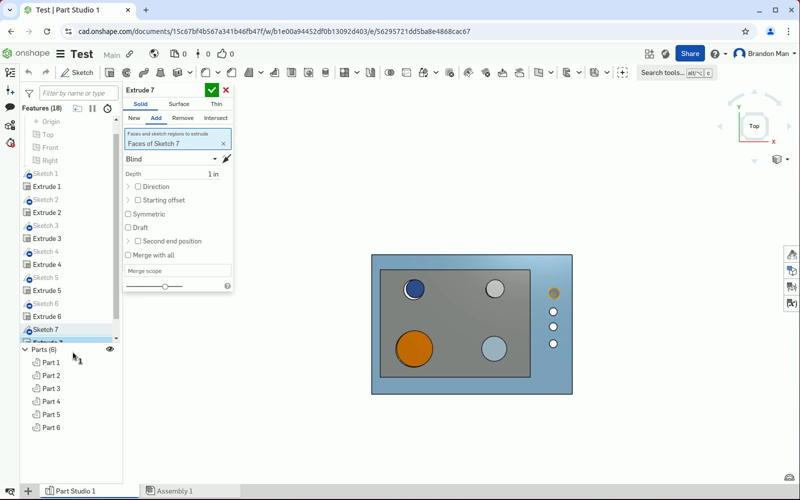
mouse_move(143, 106)
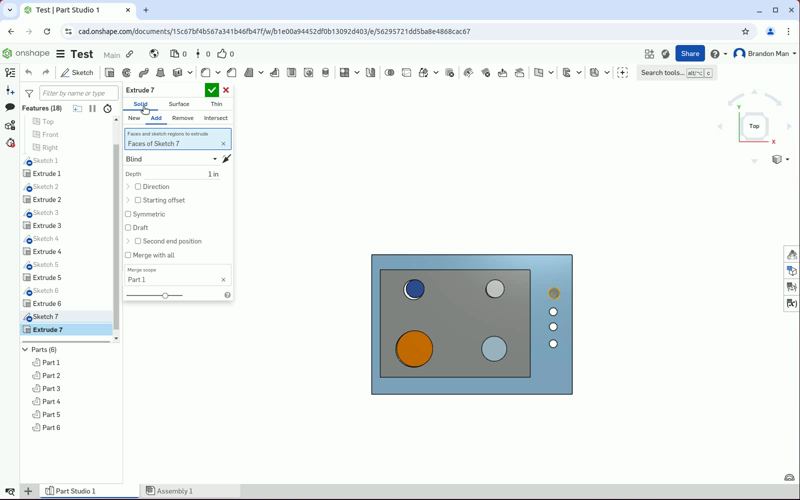
click(143, 106)
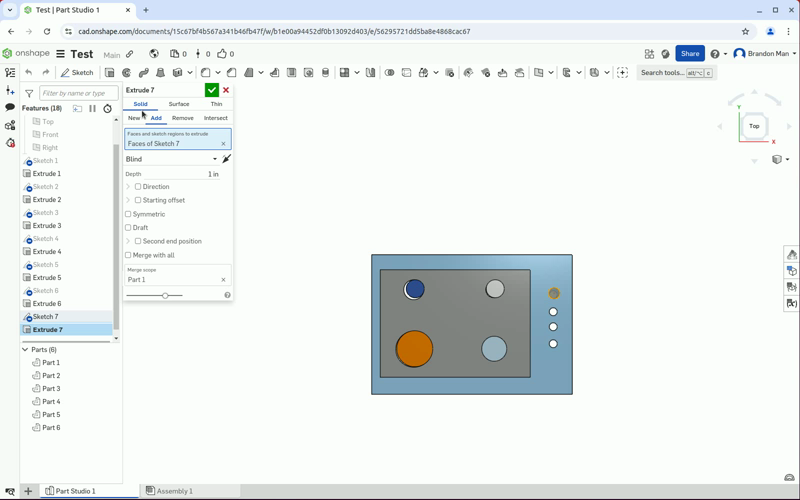
mouse_move(137, 120)
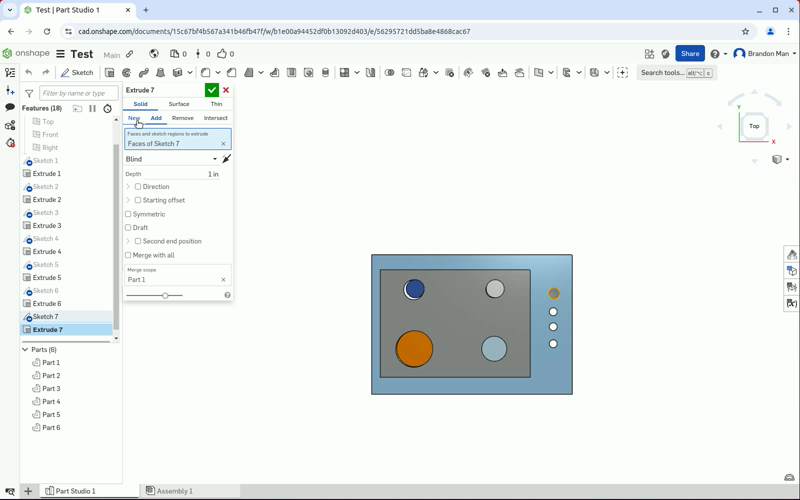
click(137, 120)
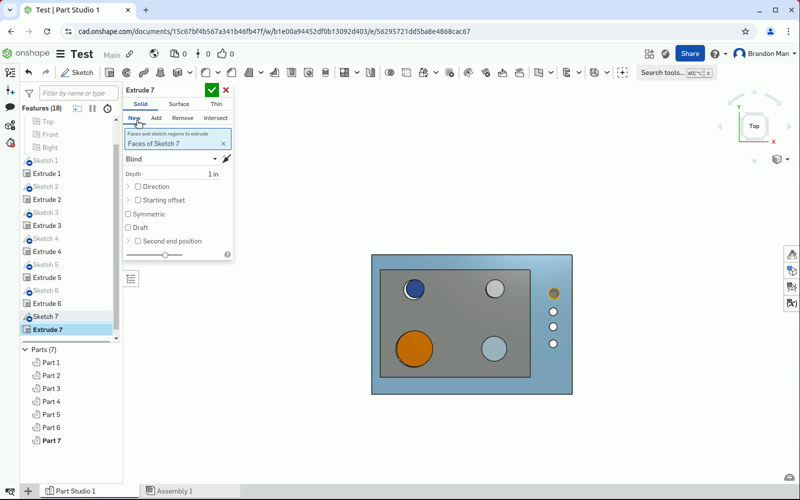
key(tab, 4)
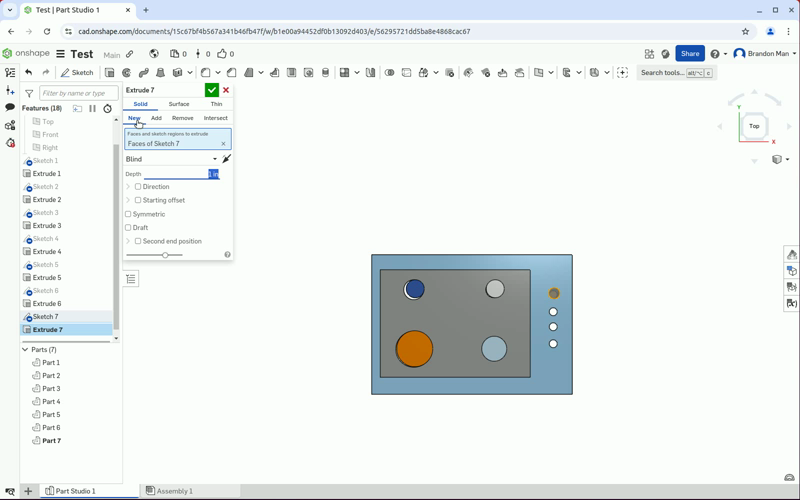
text(1.685)
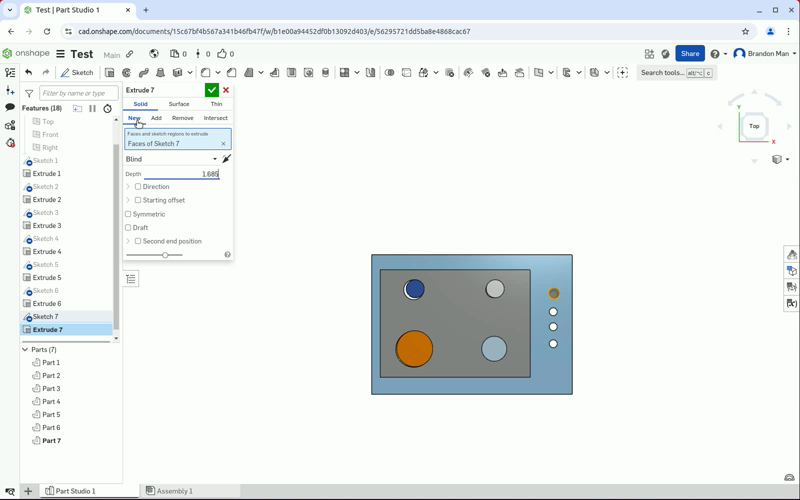
key(enter)
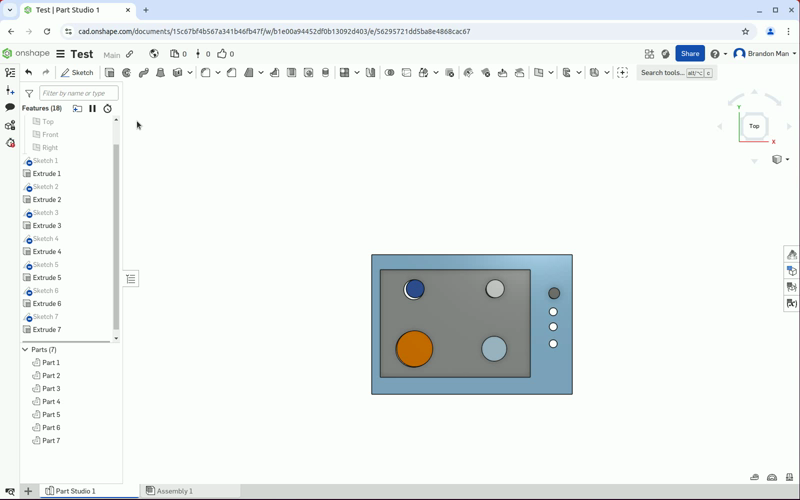
key(shift+h)
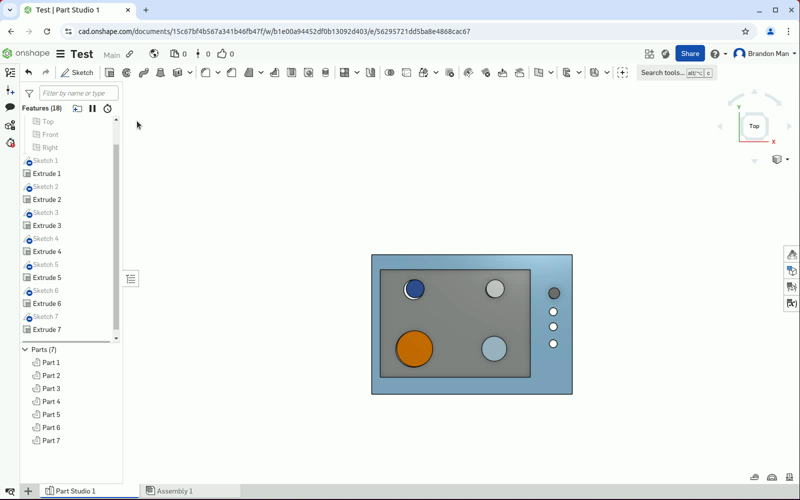
key(shift+h)
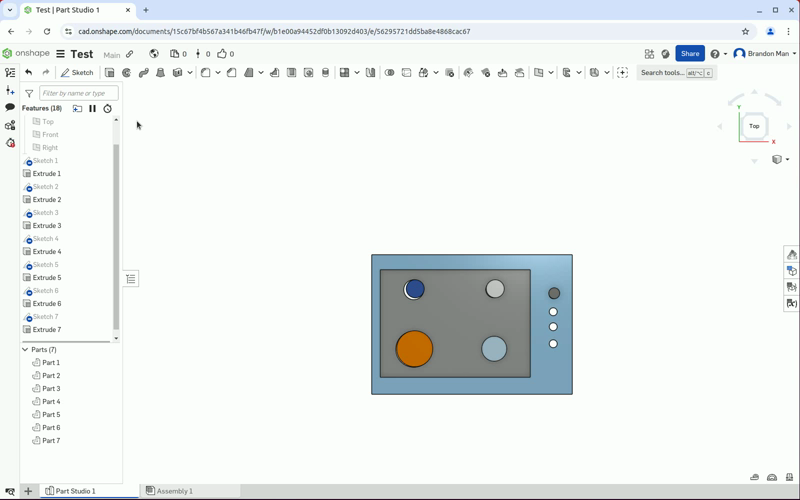
mouse_move(69, 163)
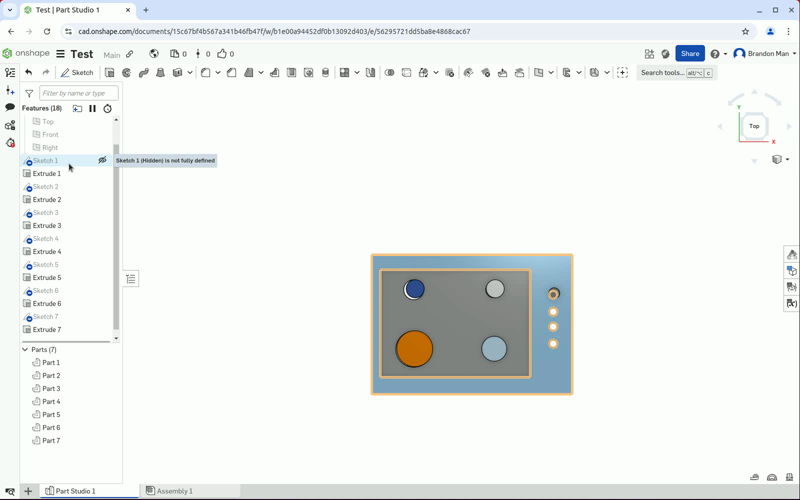
click(69, 163)
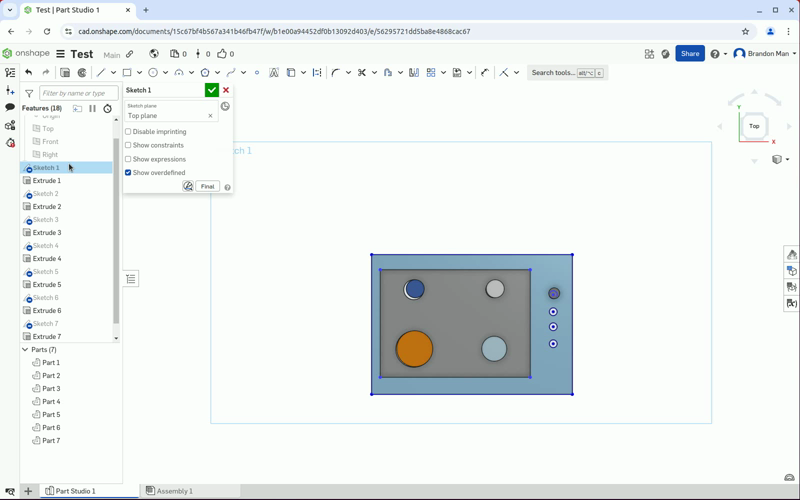
mouse_move(229, 92)
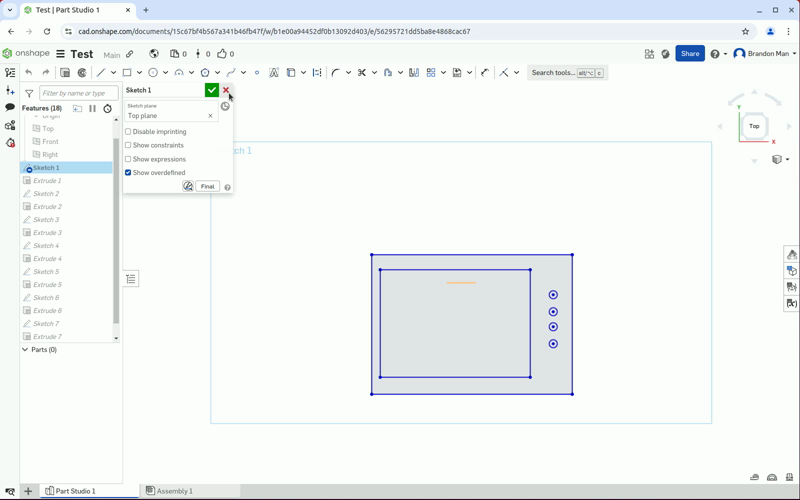
click(229, 92)
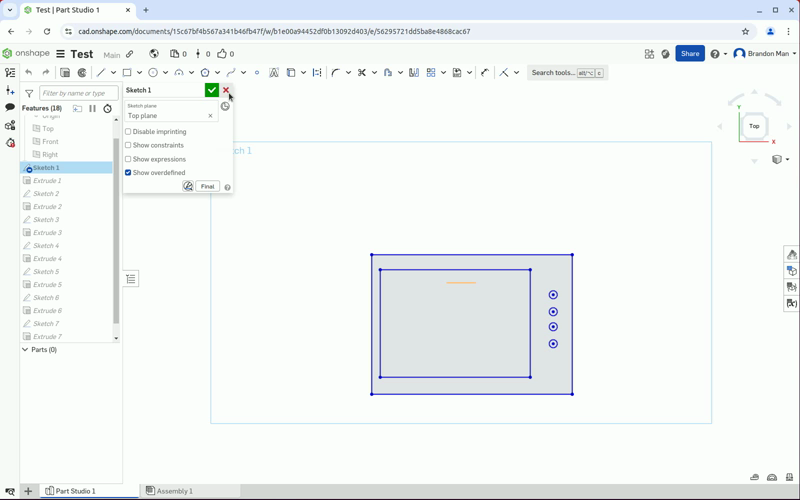
key(shift+s)
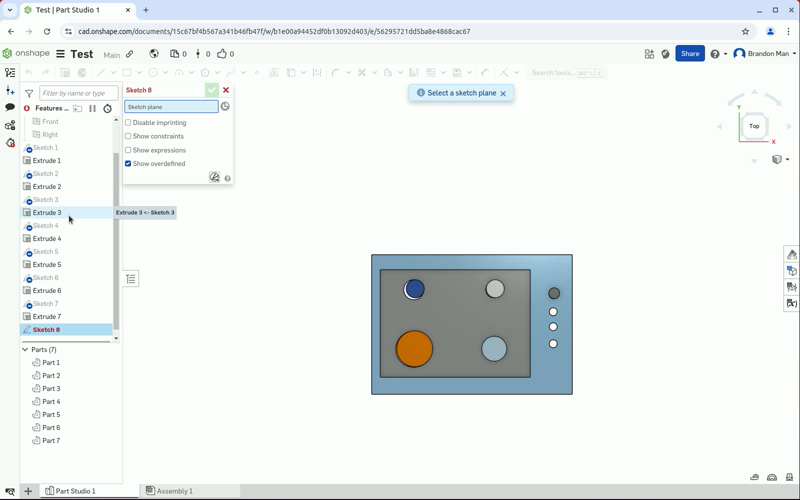
scroll(3)
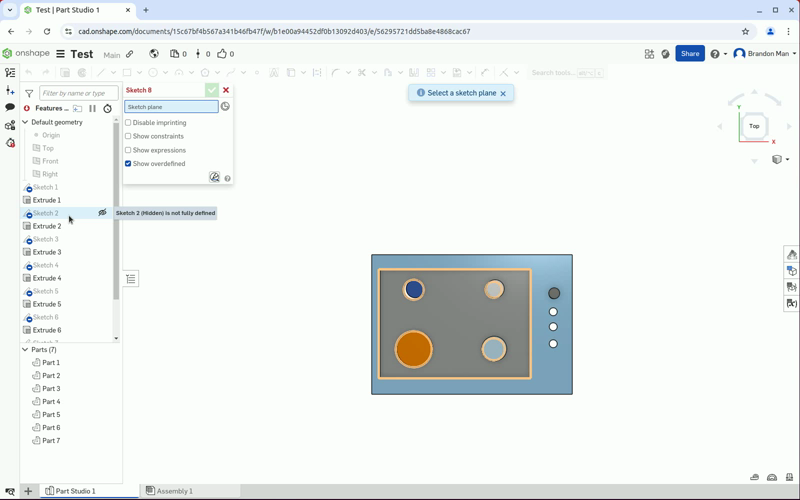
mouse_move(69, 150)
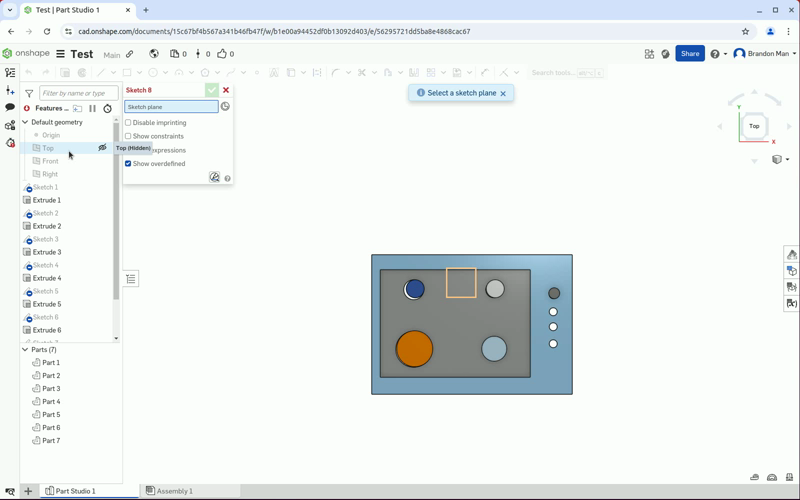
click(69, 150)
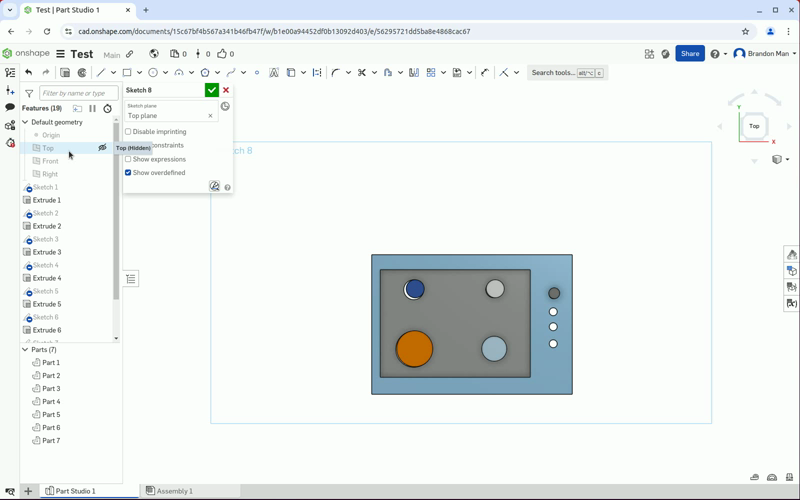
mouse_move(73, 352)
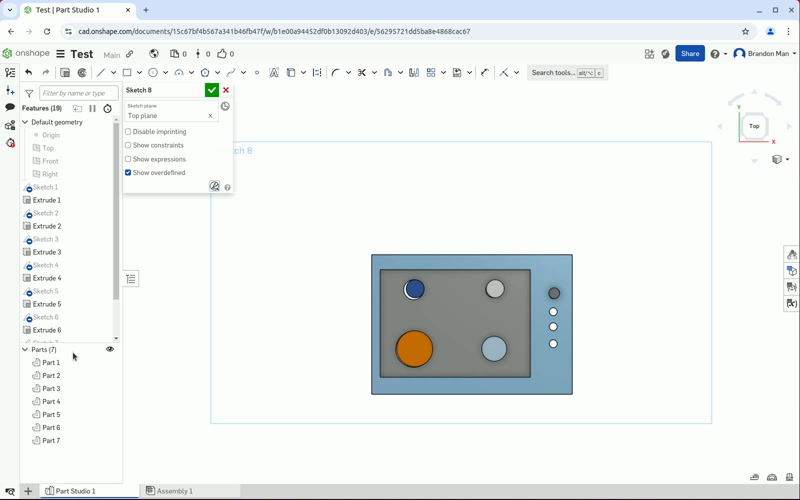
key(y)
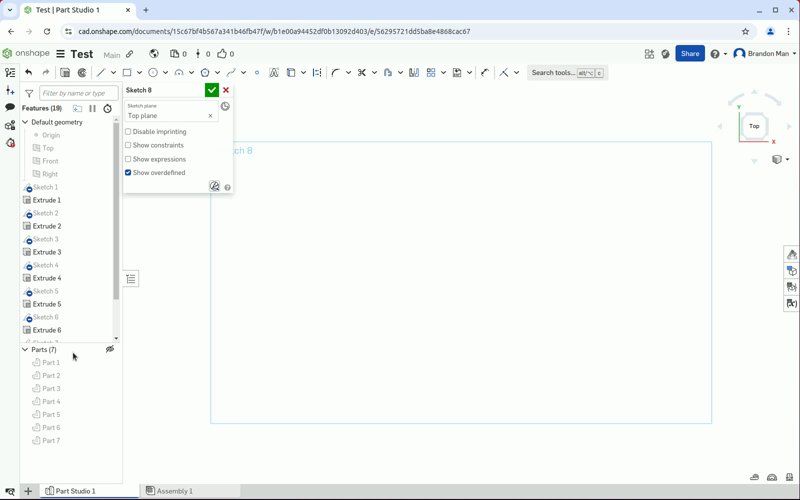
key(c)
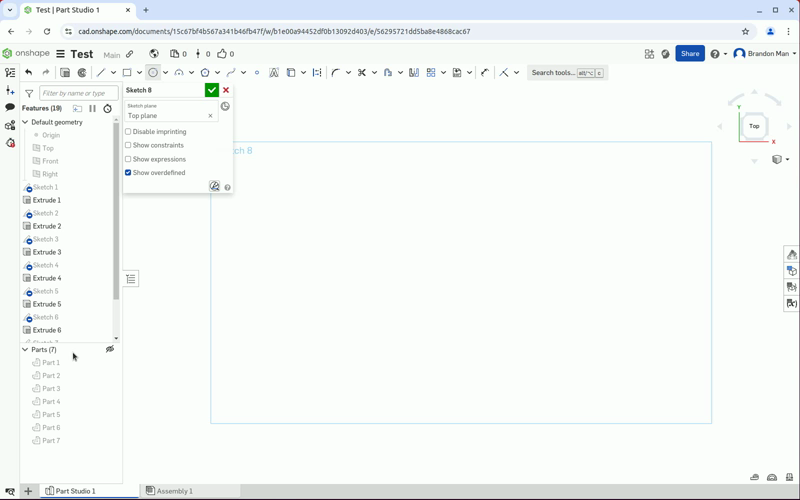
key_down(shift)
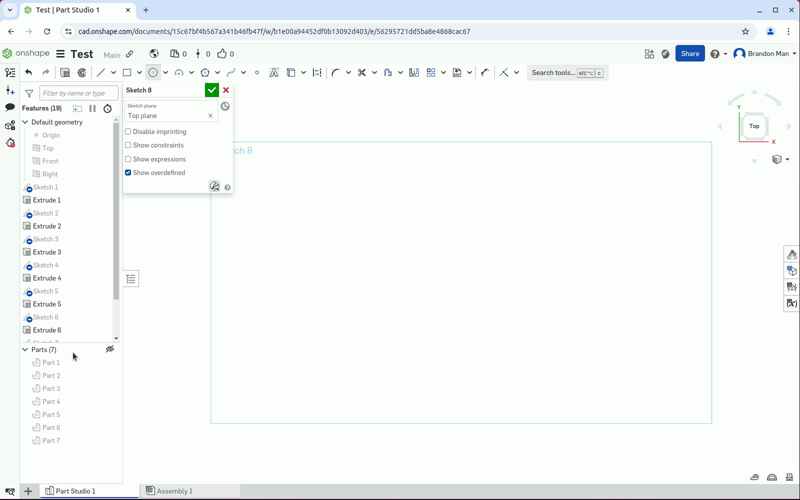
mouse_move(554, 309)
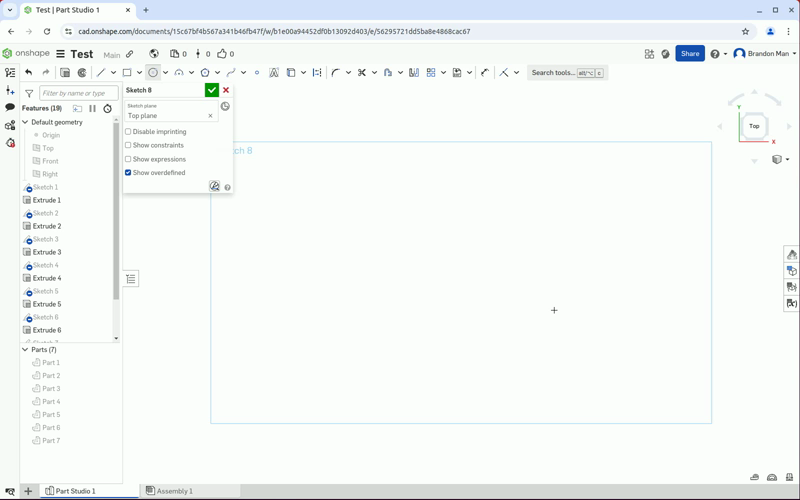
click(554, 309)
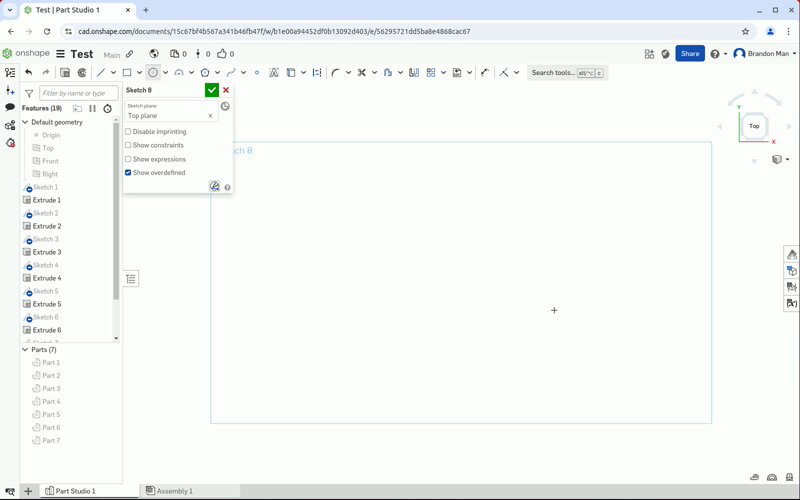
key_up(shift)
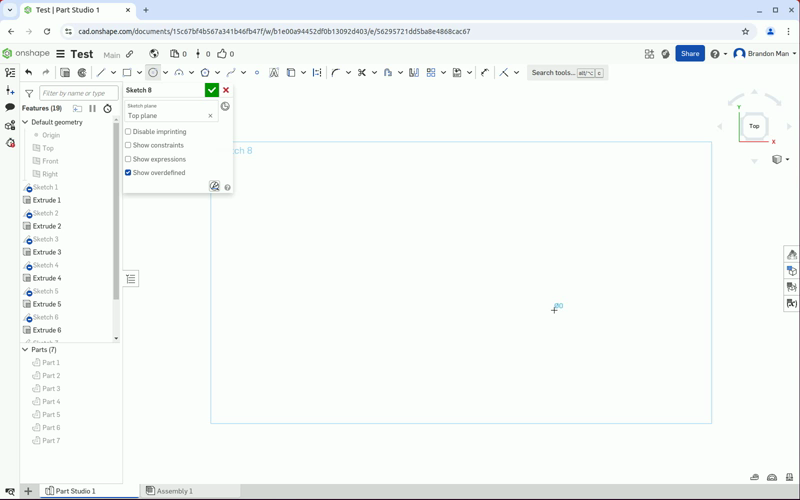
mouse_move(559, 309)
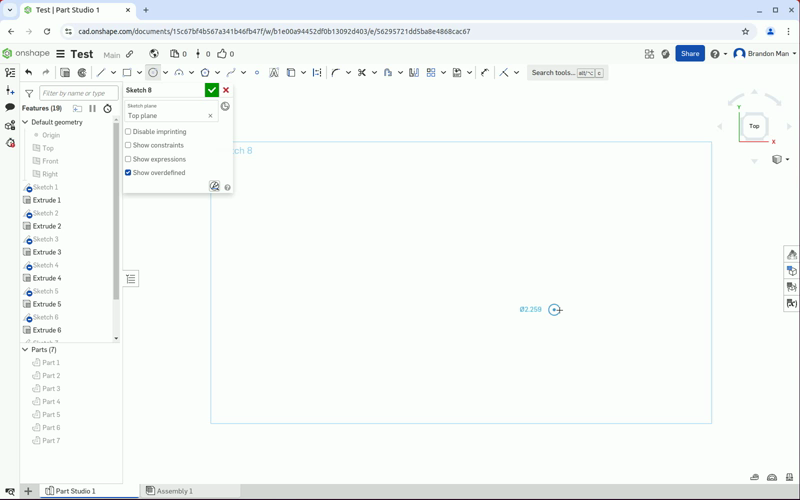
click(559, 309)
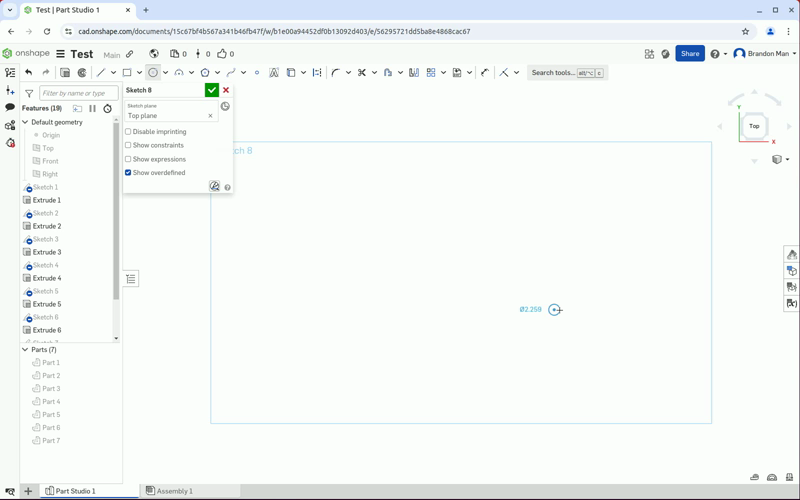
key(esc)
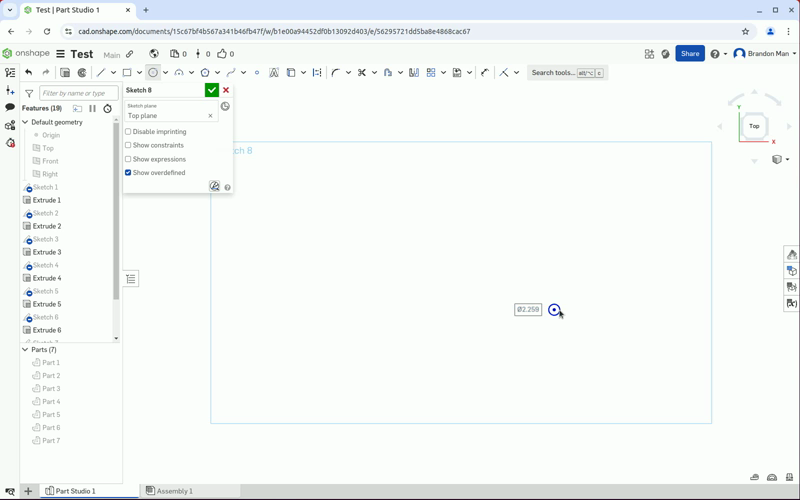
mouse_move(554, 310)
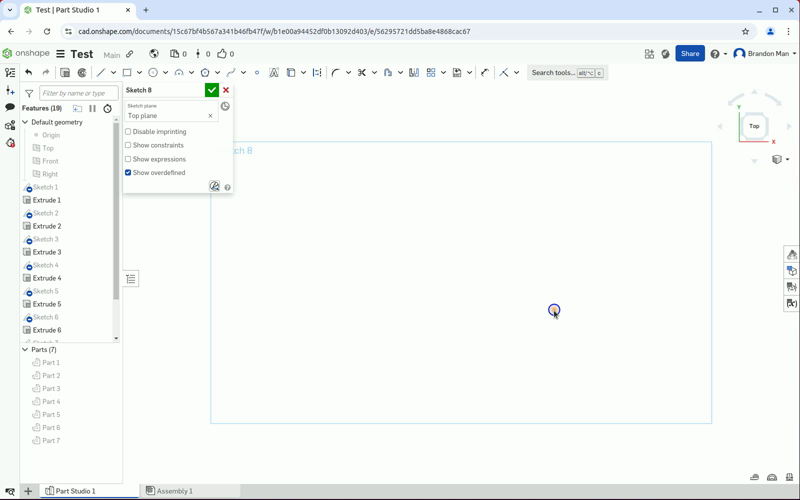
scroll(6)
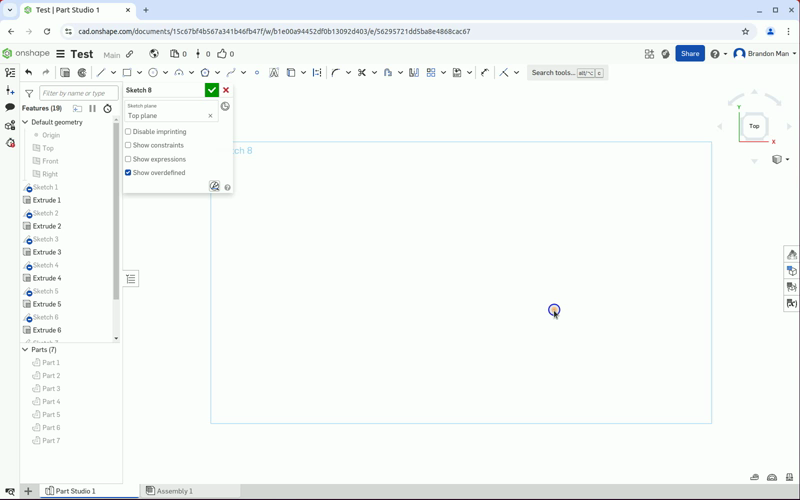
scroll(6)
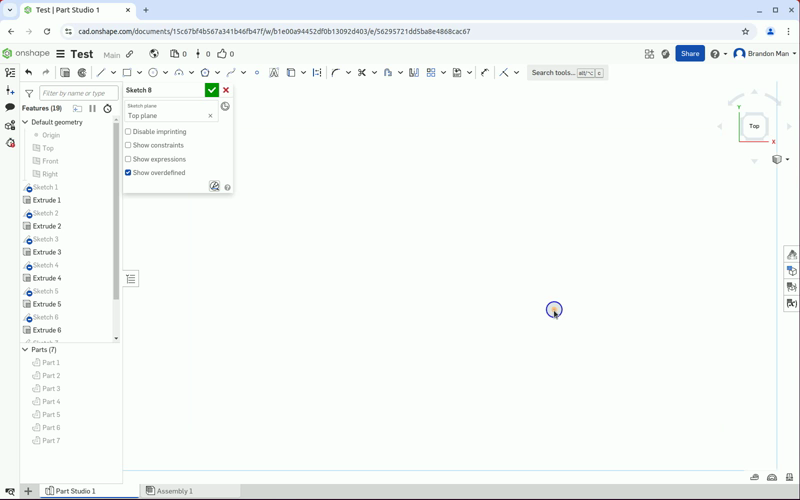
scroll(6)
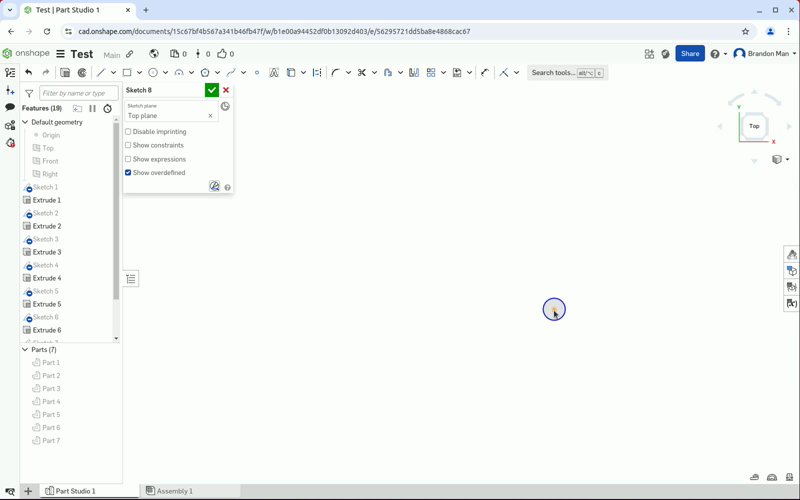
scroll(6)
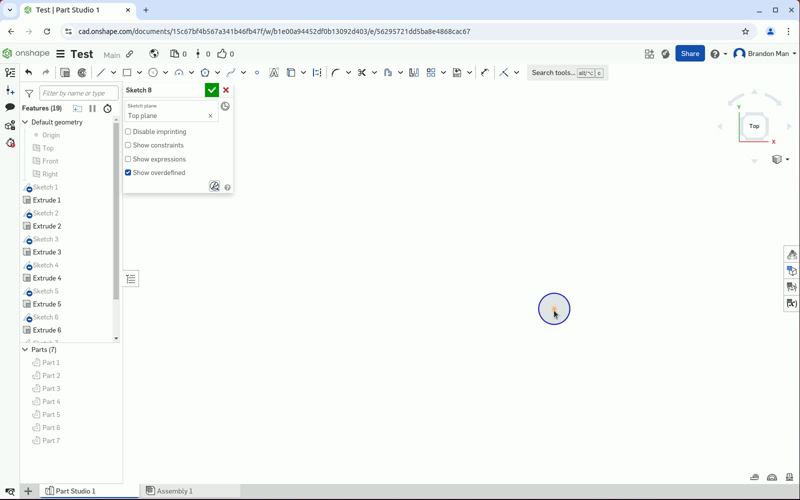
scroll(6)
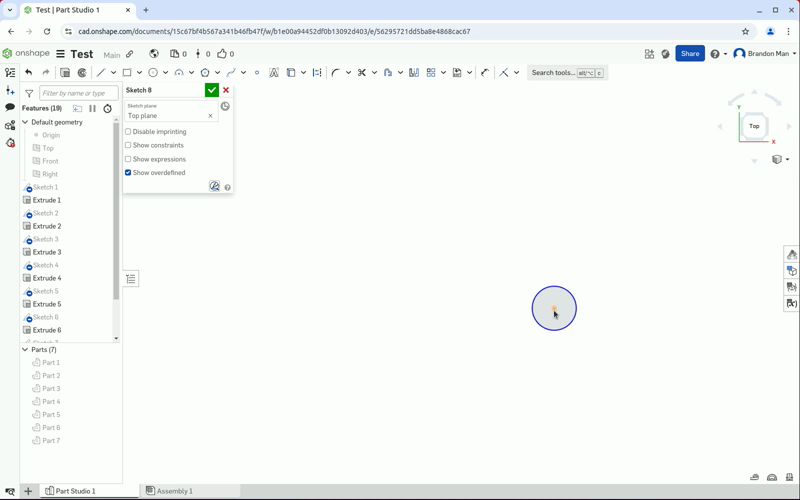
scroll(6)
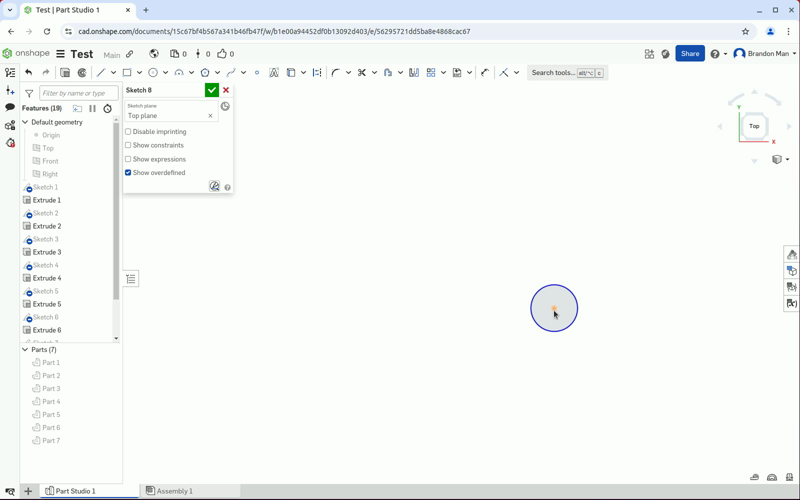
scroll(6)
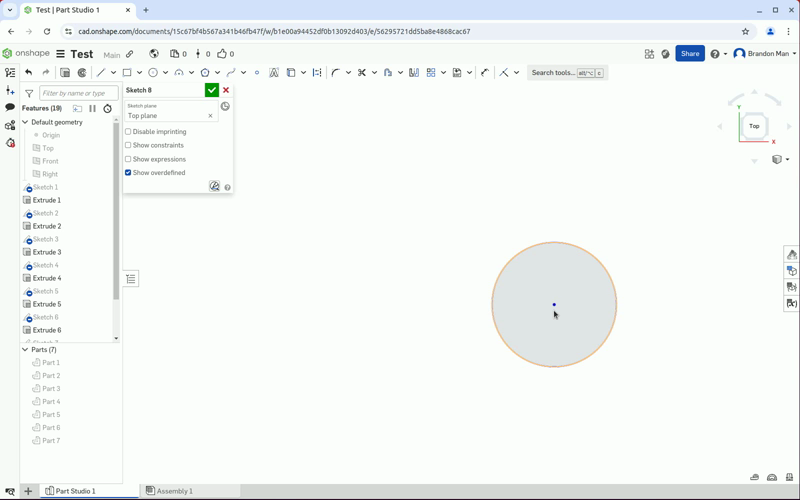
click(554, 310)
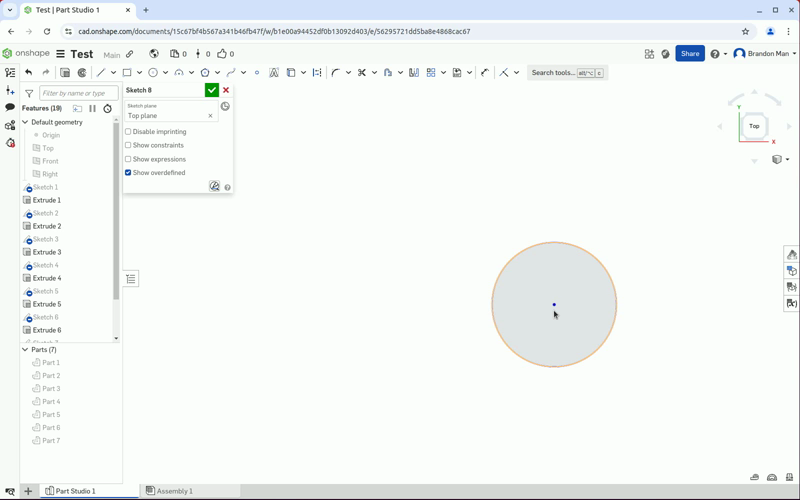
scroll(-6)
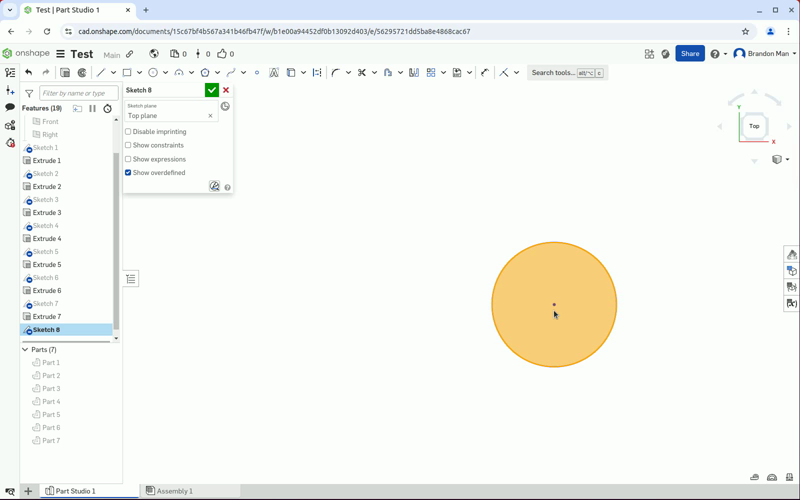
scroll(-6)
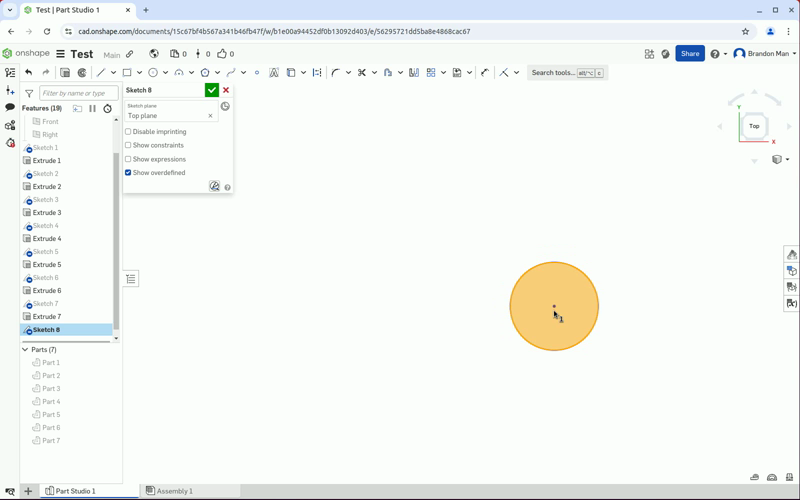
scroll(-6)
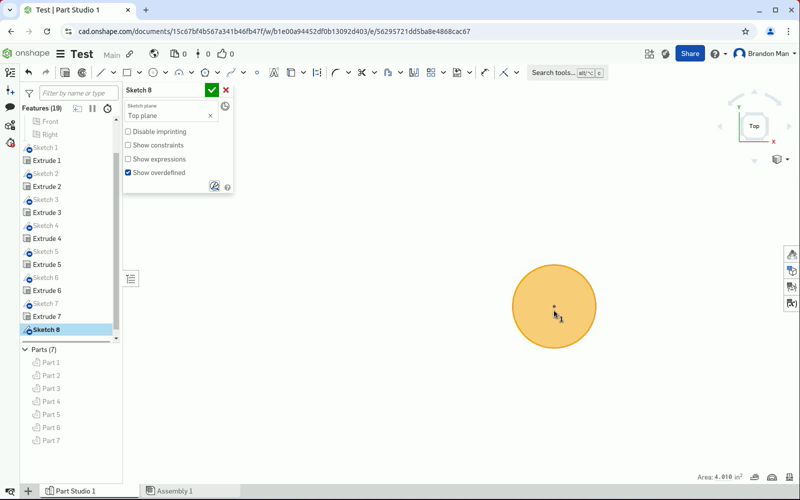
scroll(-6)
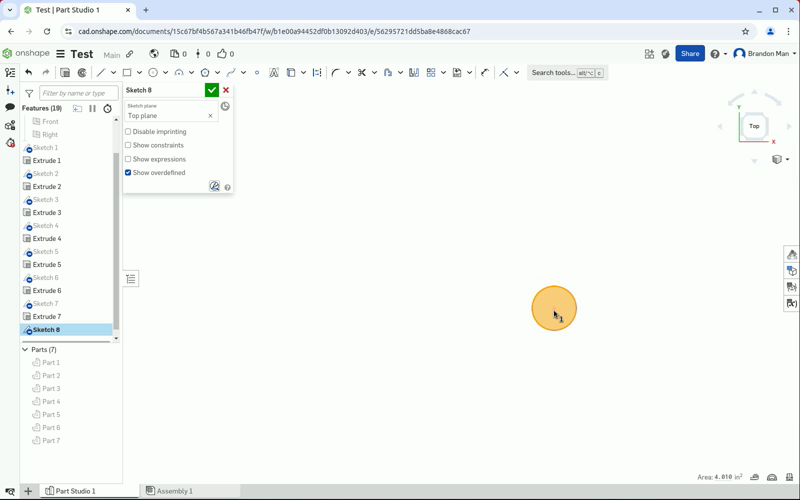
scroll(-6)
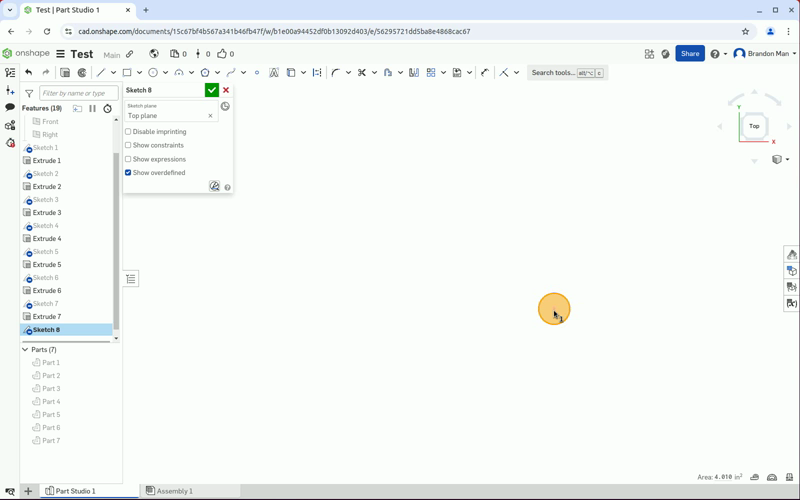
scroll(-6)
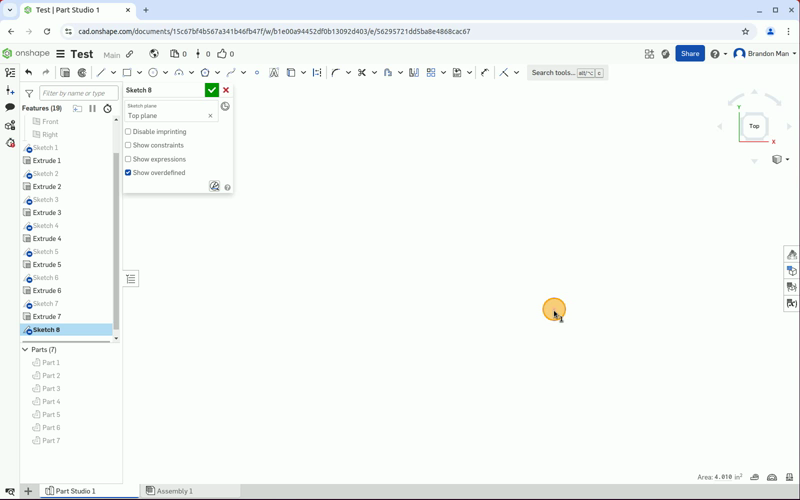
scroll(-6)
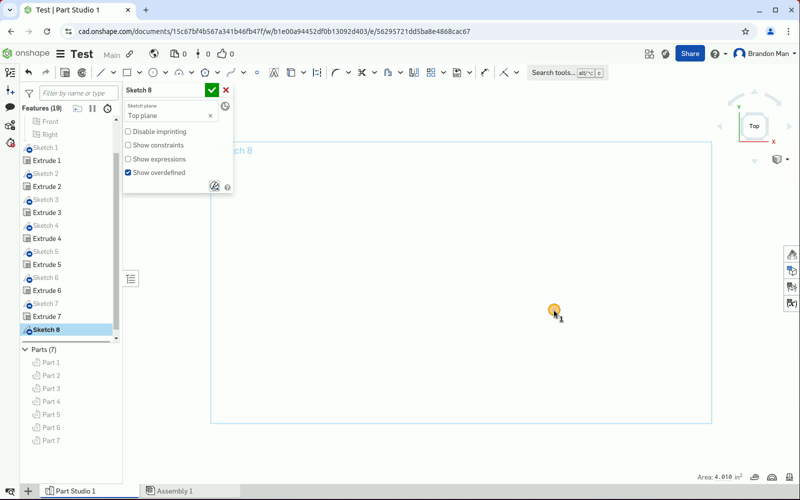
mouse_move(73, 352)
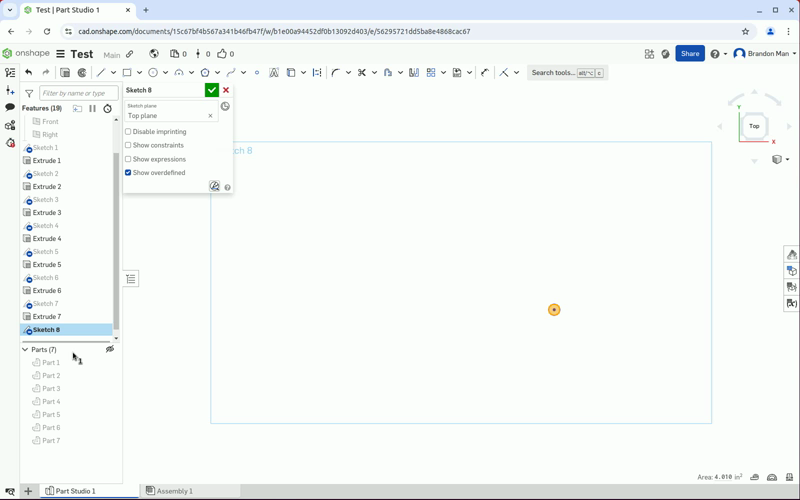
key(shift+y)
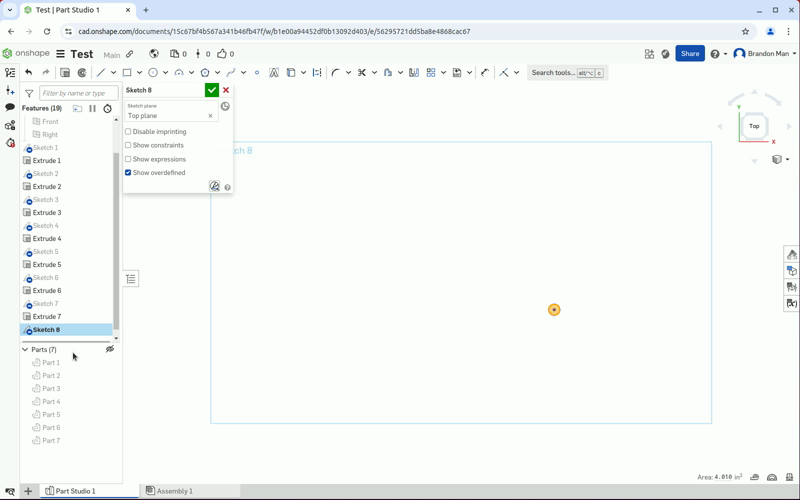
key(shift+e)
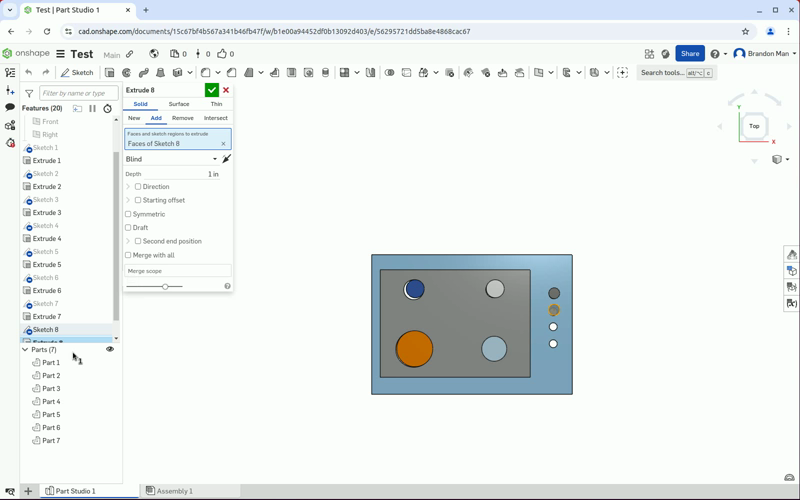
mouse_move(143, 106)
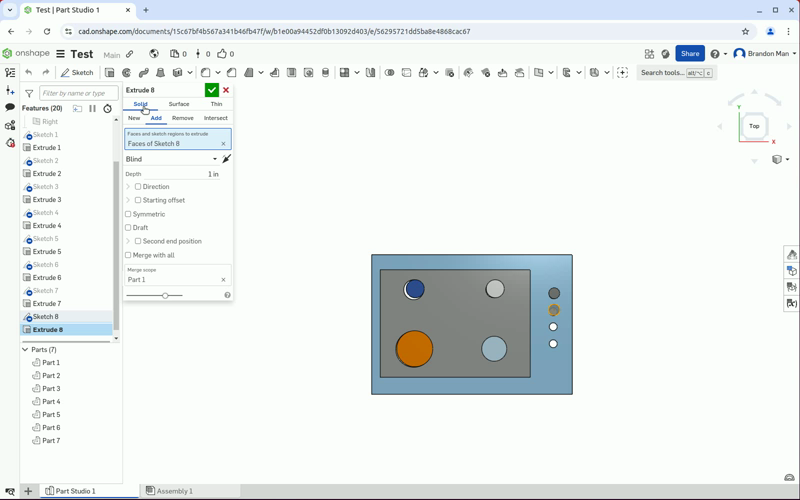
click(143, 106)
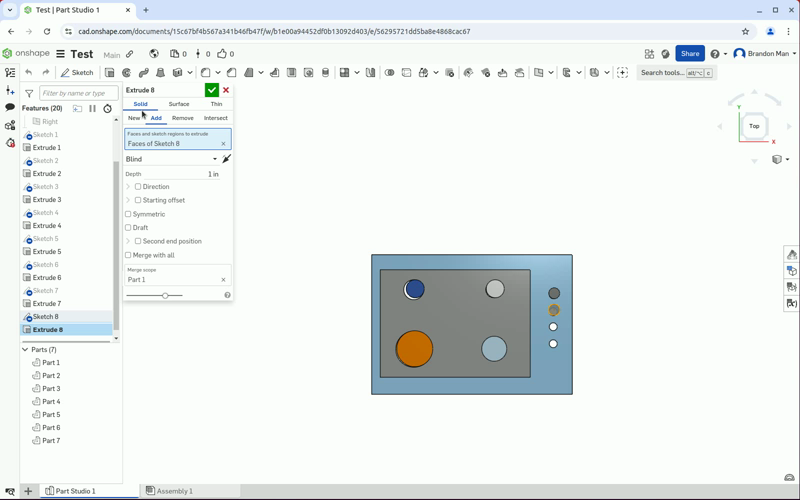
mouse_move(137, 120)
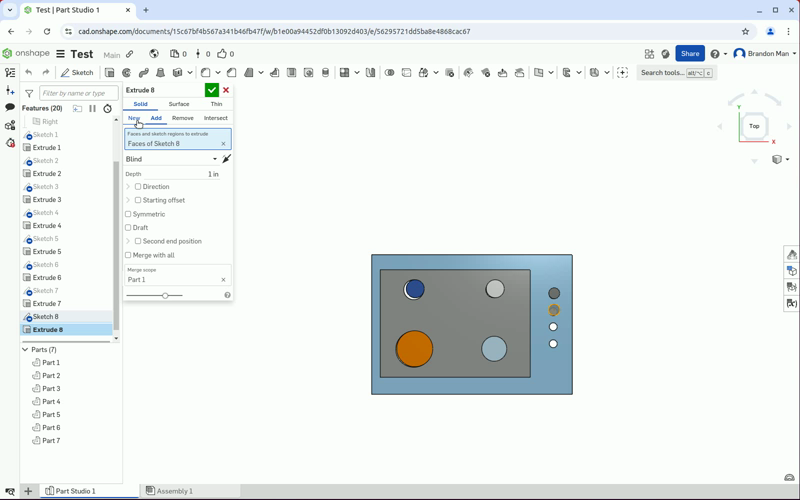
click(137, 120)
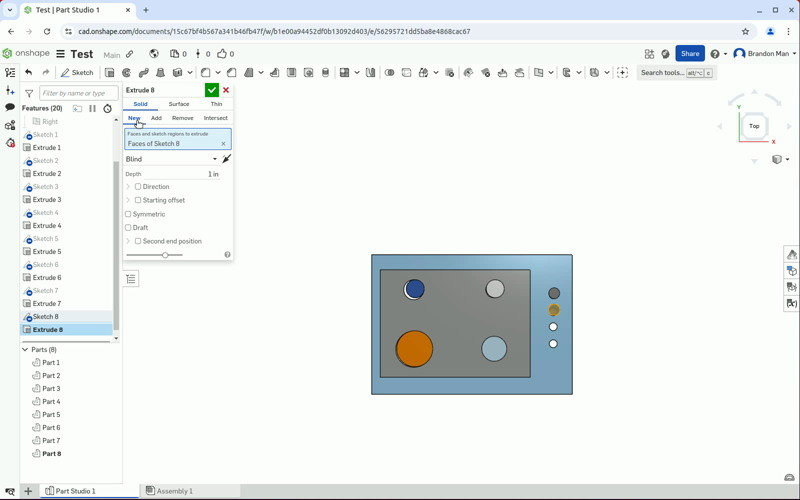
key(tab, 4)
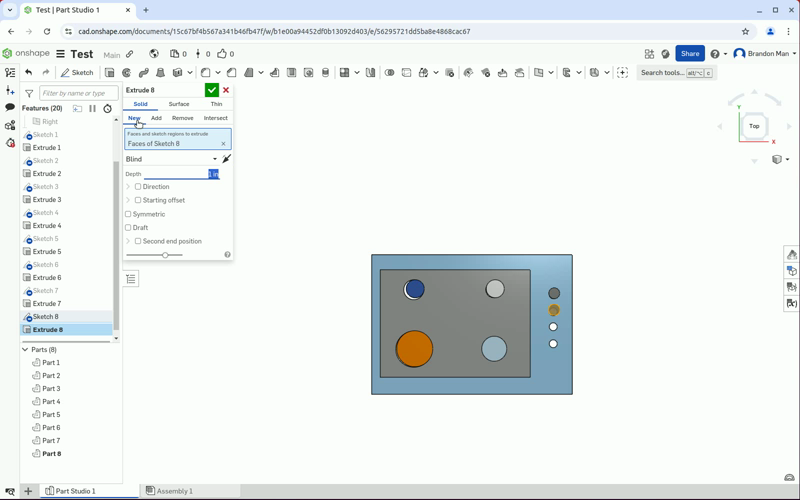
text(1.685)
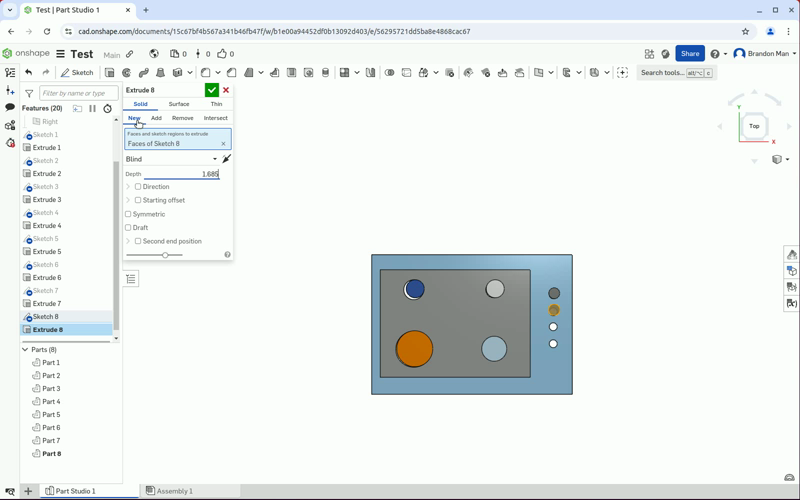
key(enter)
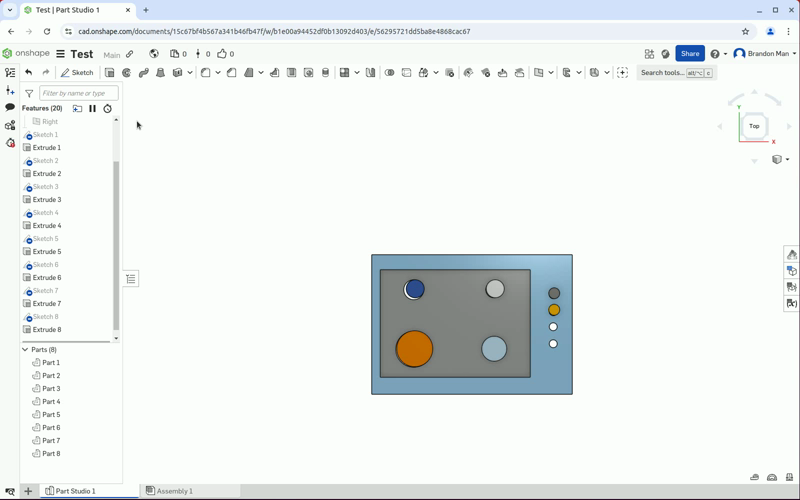
key(shift+h)
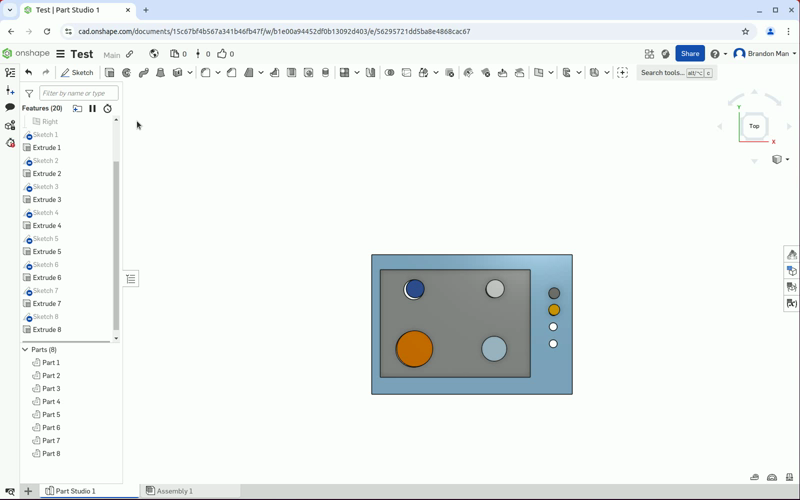
key(shift+h)
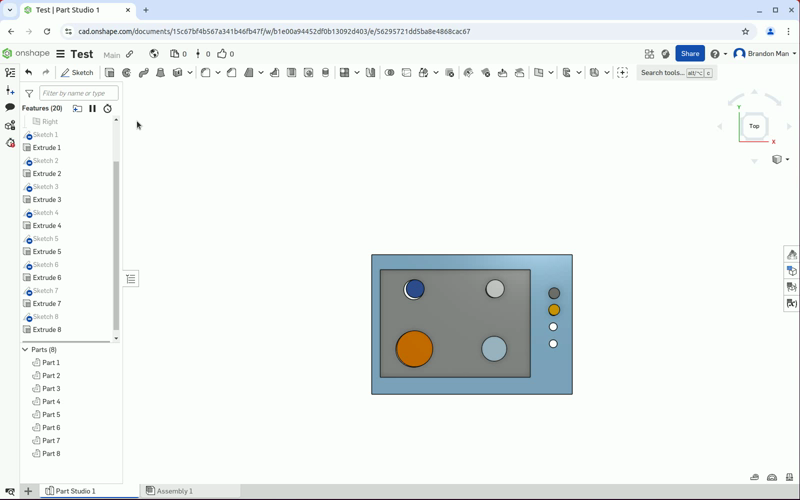
mouse_move(69, 137)
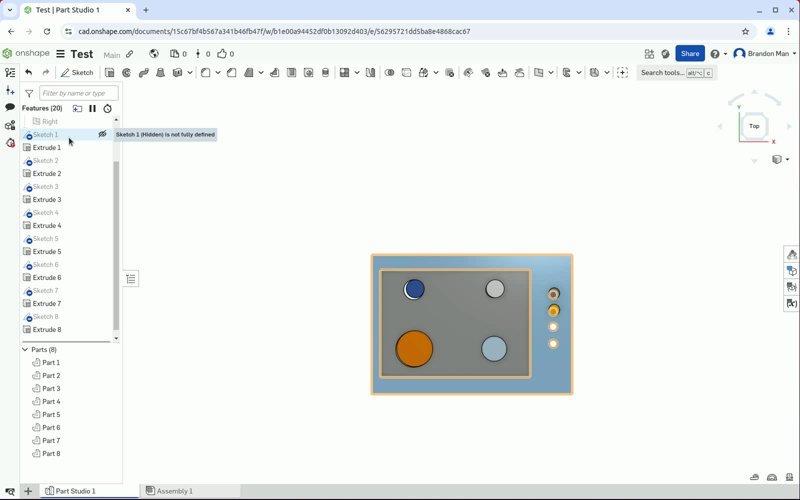
click(69, 137)
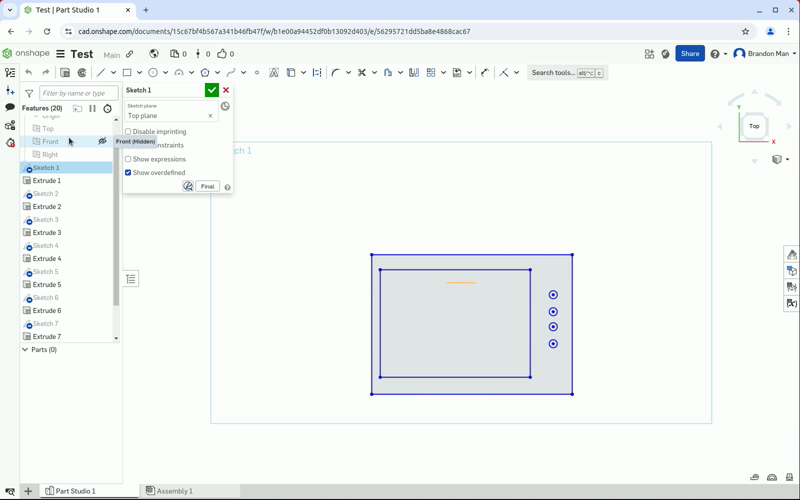
mouse_move(229, 92)
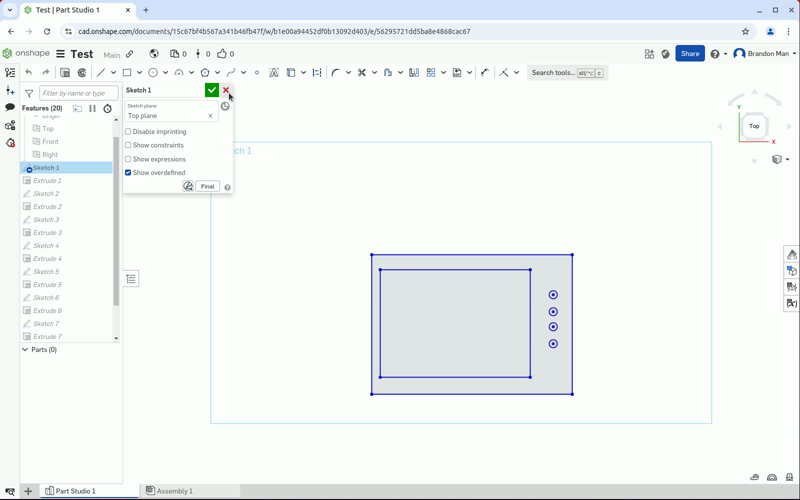
click(229, 92)
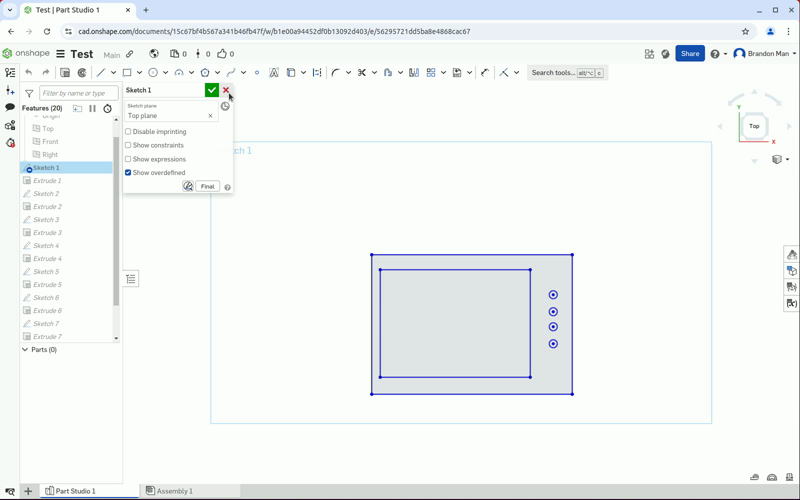
key(shift+s)
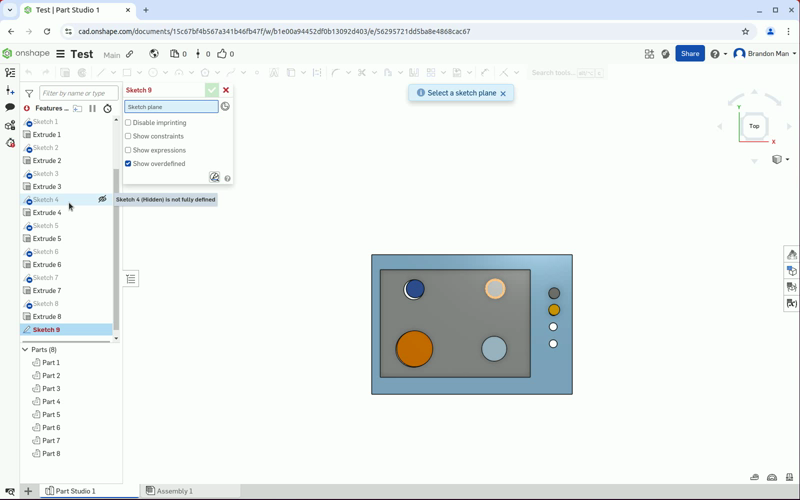
scroll(3)
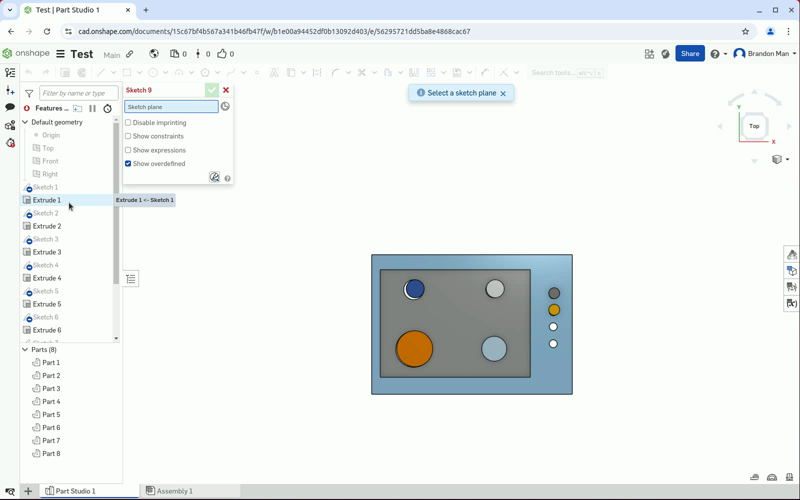
mouse_move(69, 150)
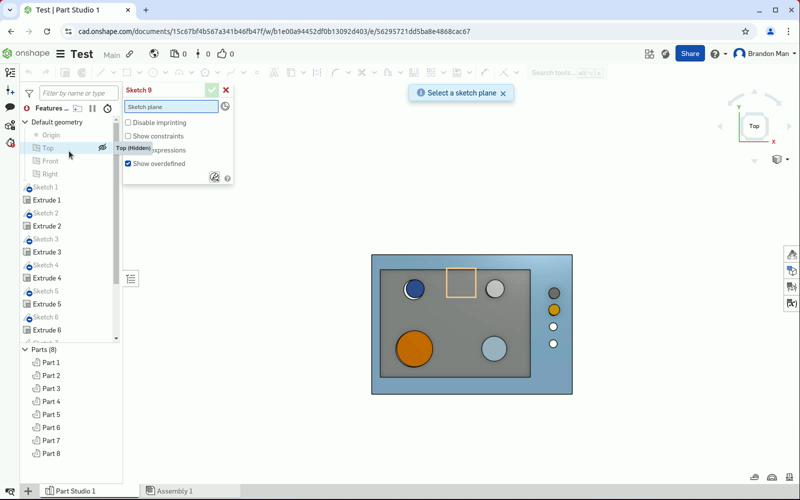
click(69, 150)
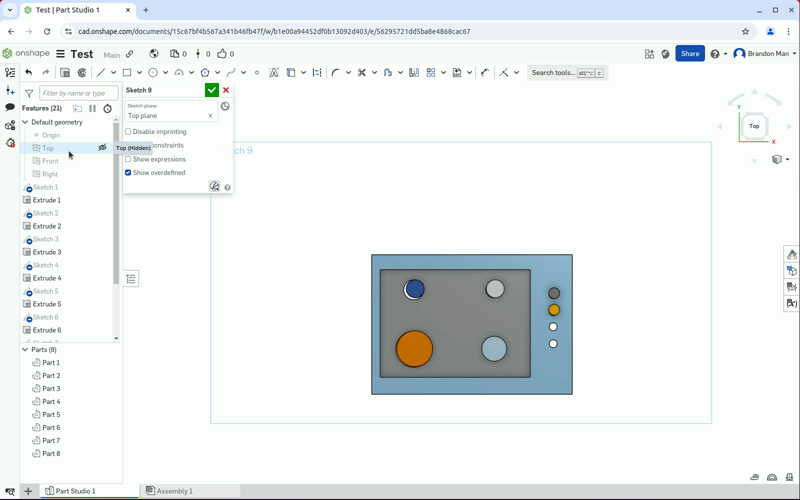
mouse_move(73, 352)
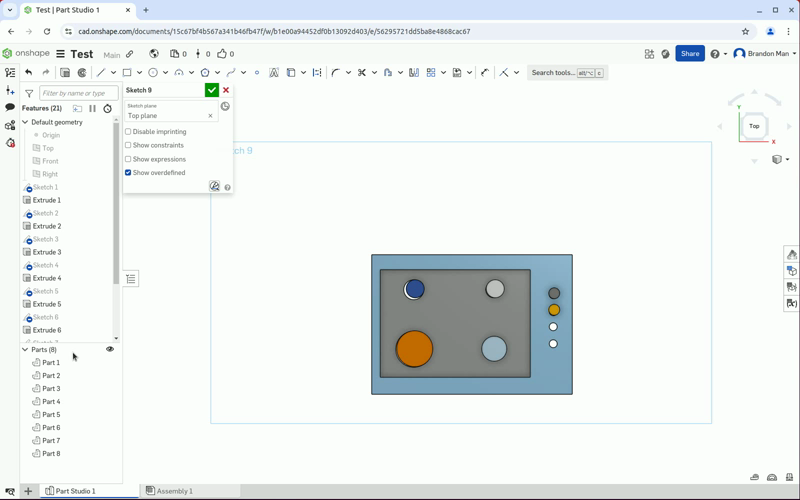
key(y)
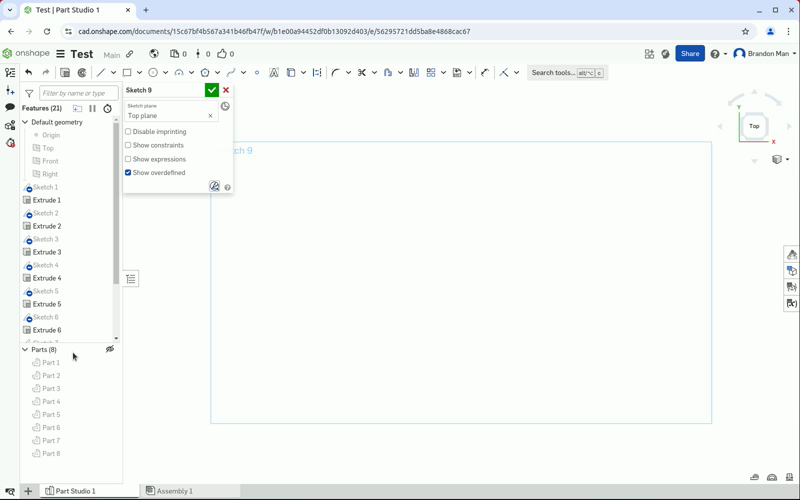
key(c)
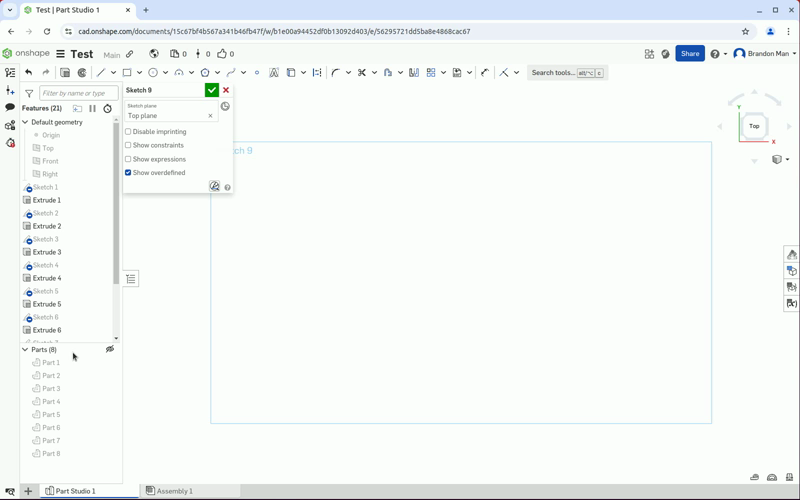
key_down(shift)
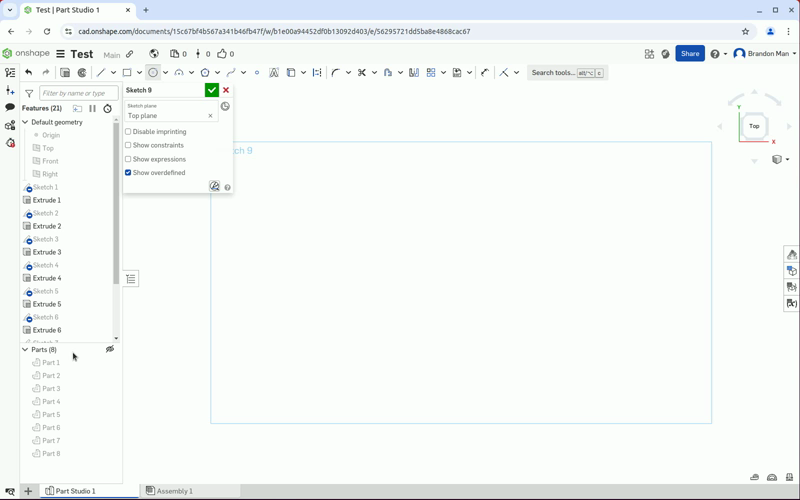
mouse_move(554, 326)
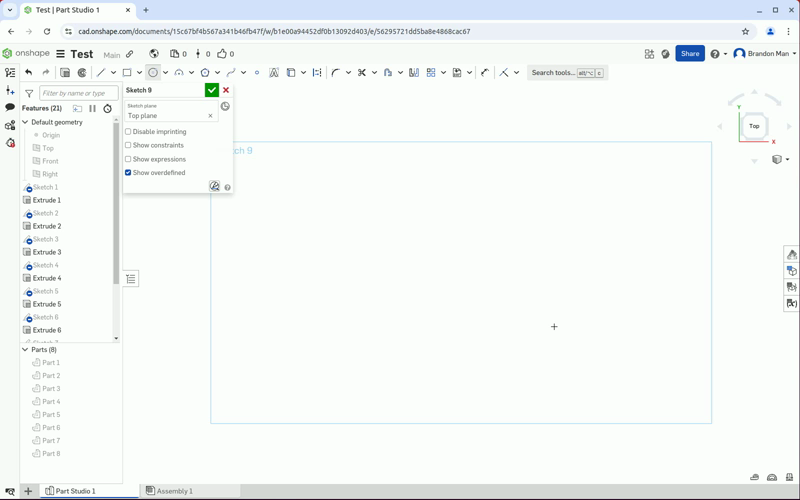
click(554, 326)
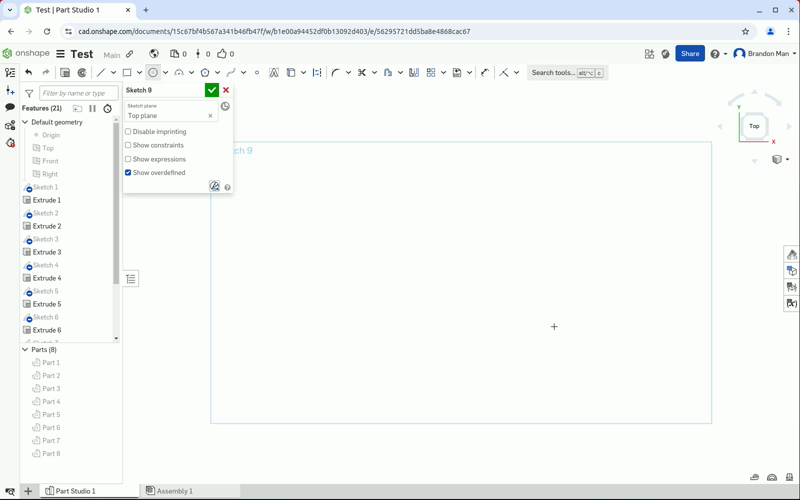
key_up(shift)
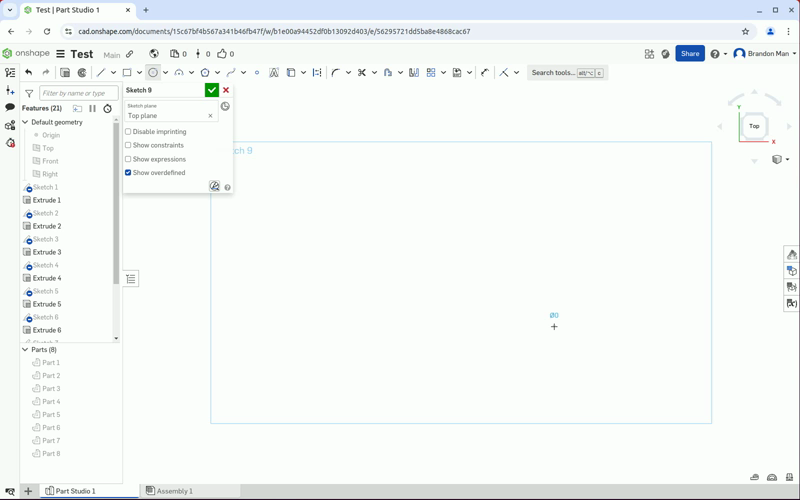
mouse_move(559, 326)
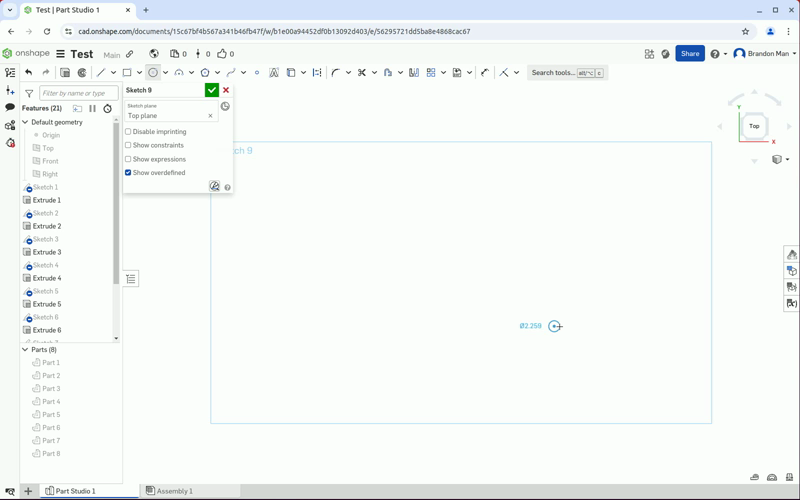
click(559, 326)
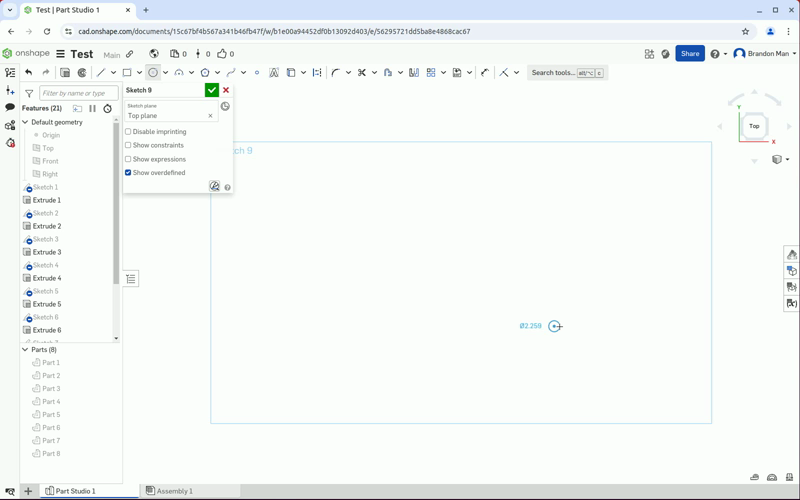
key(esc)
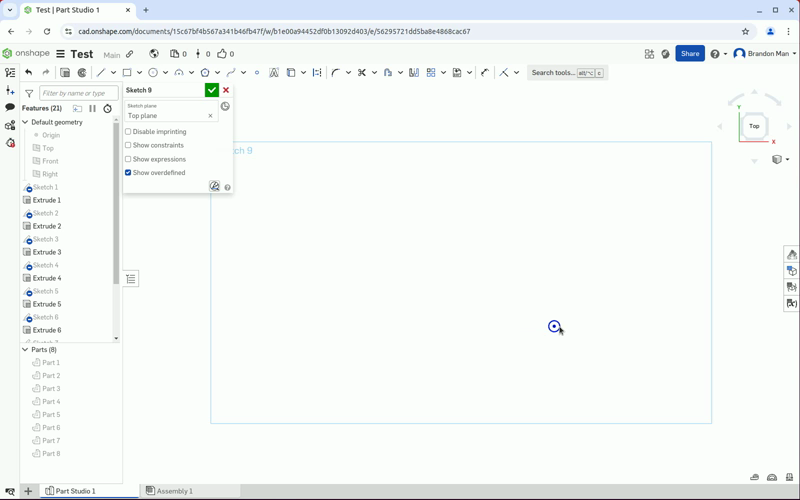
mouse_move(553, 330)
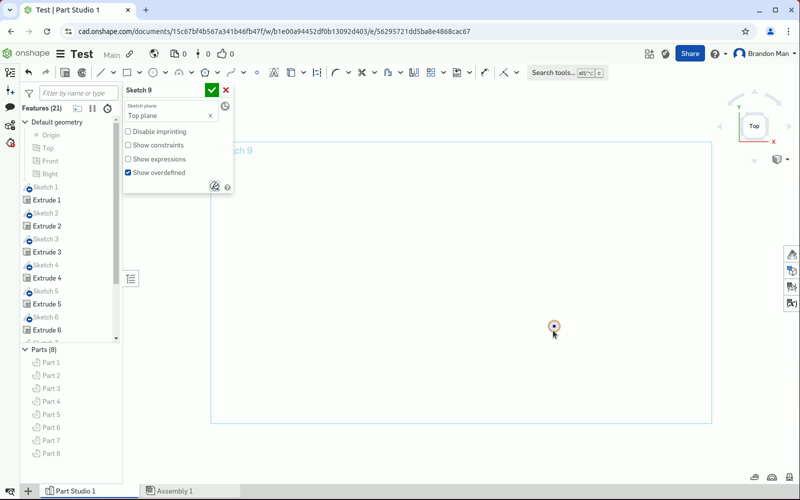
scroll(6)
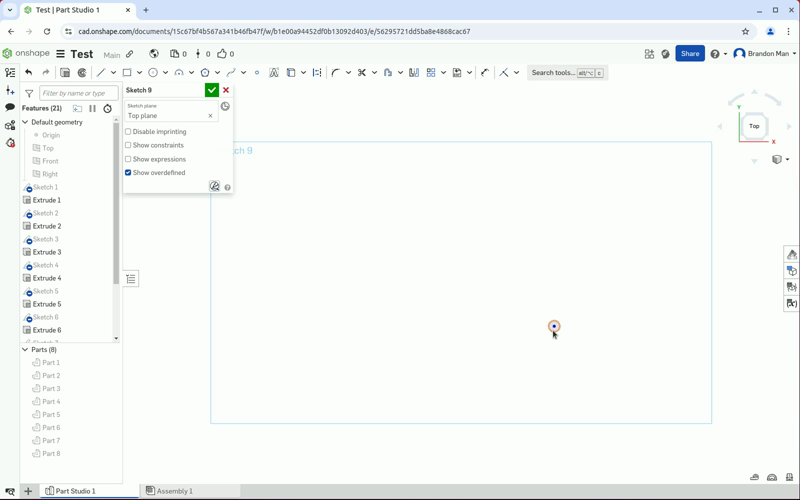
scroll(6)
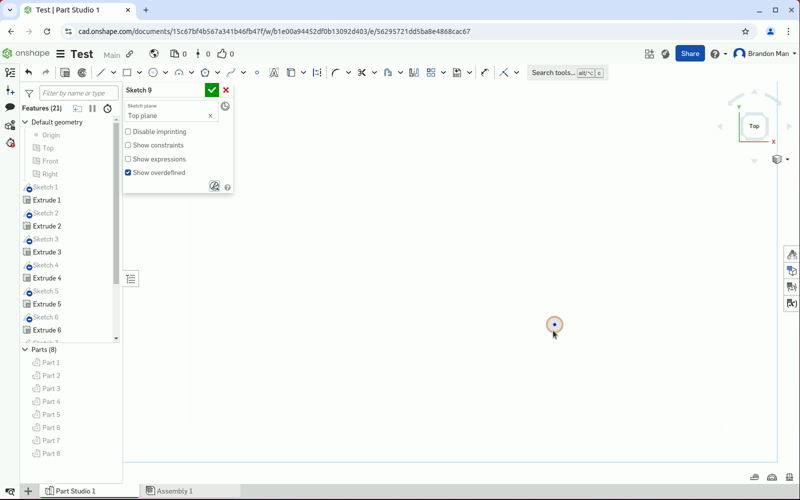
scroll(6)
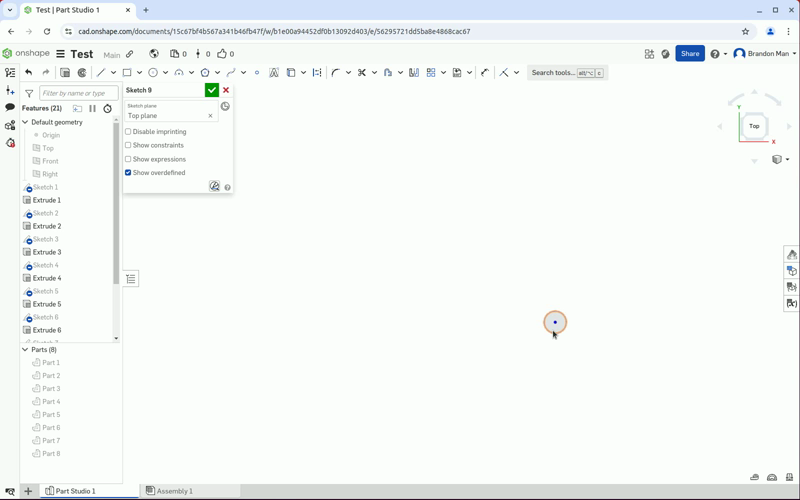
scroll(6)
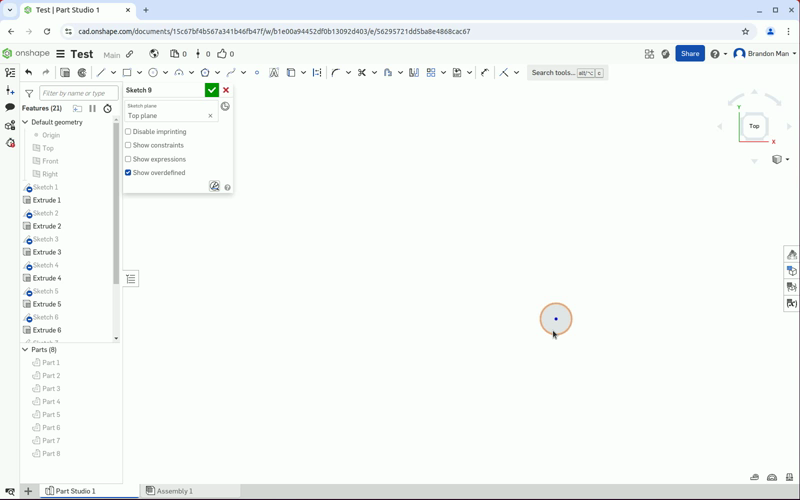
scroll(6)
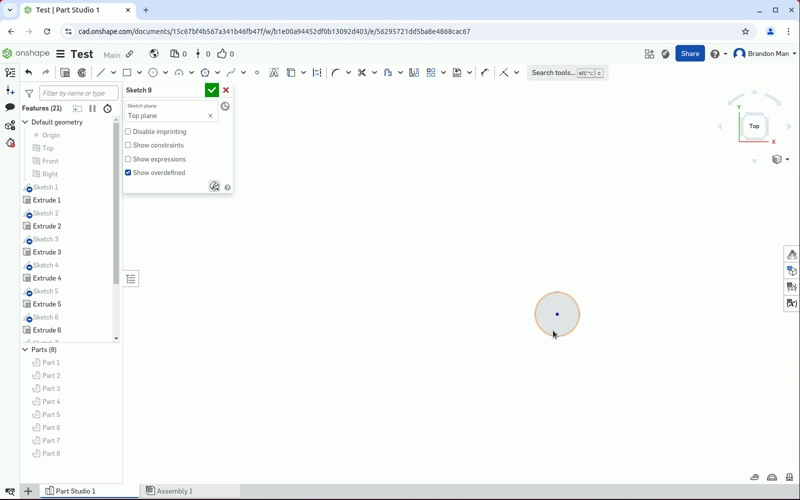
scroll(6)
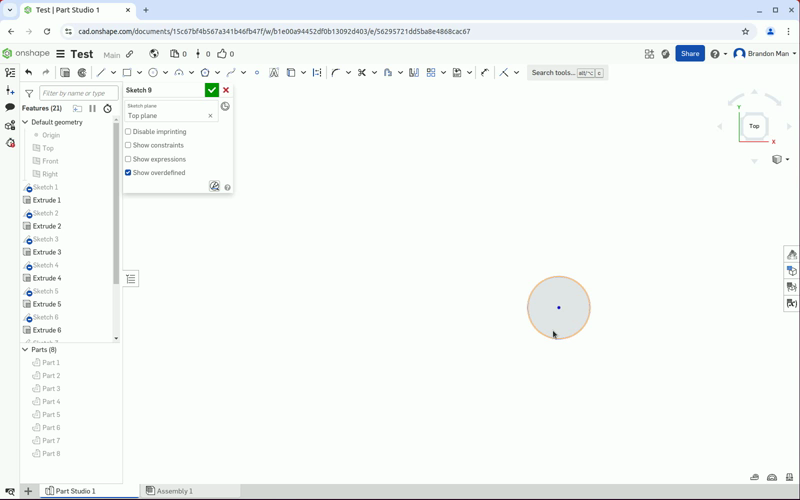
scroll(6)
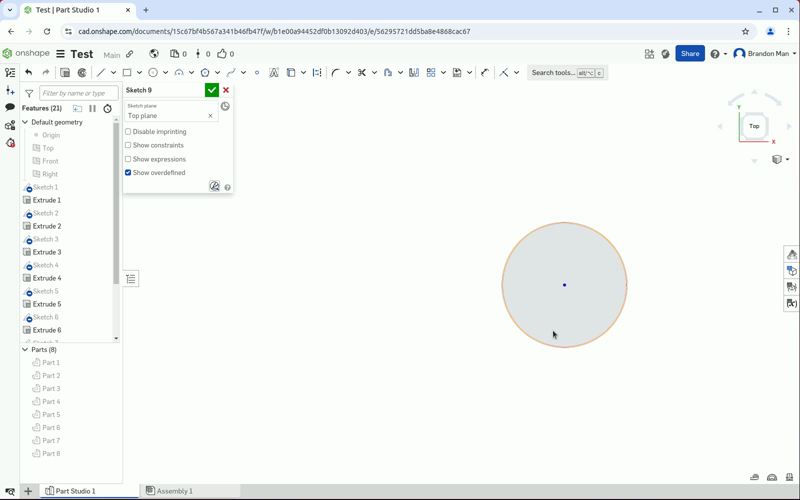
click(553, 330)
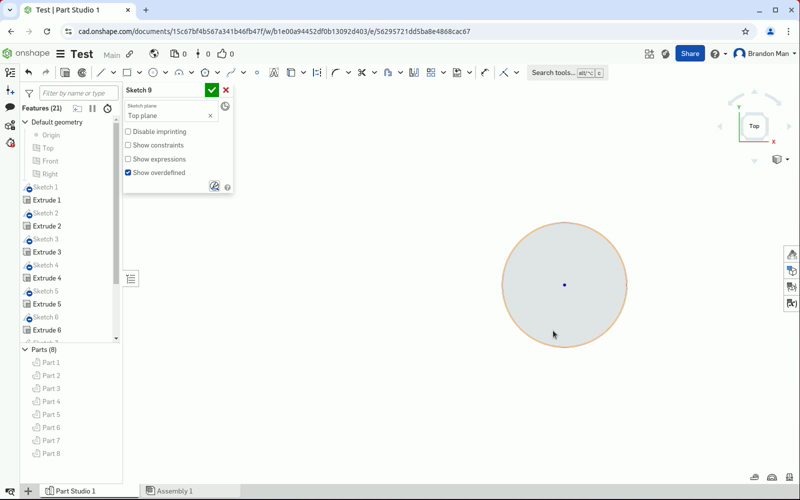
scroll(-6)
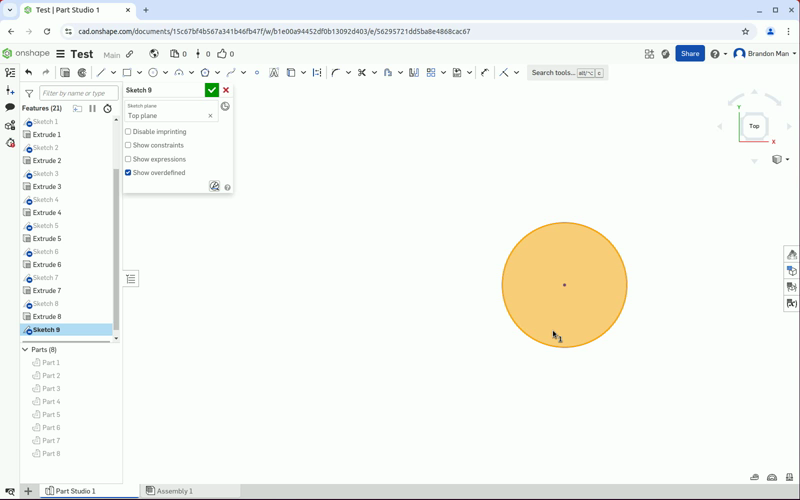
scroll(-6)
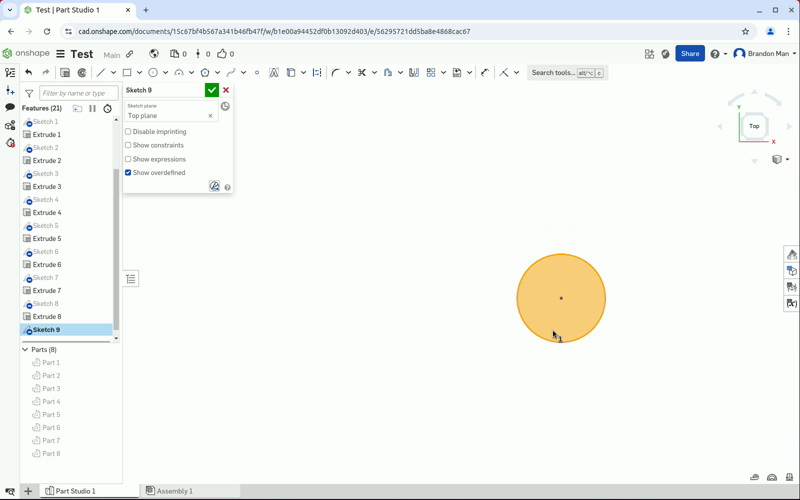
scroll(-6)
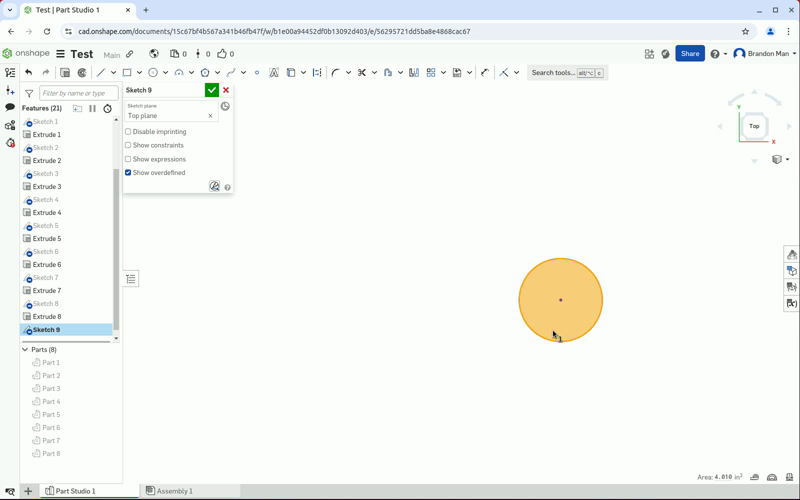
scroll(-6)
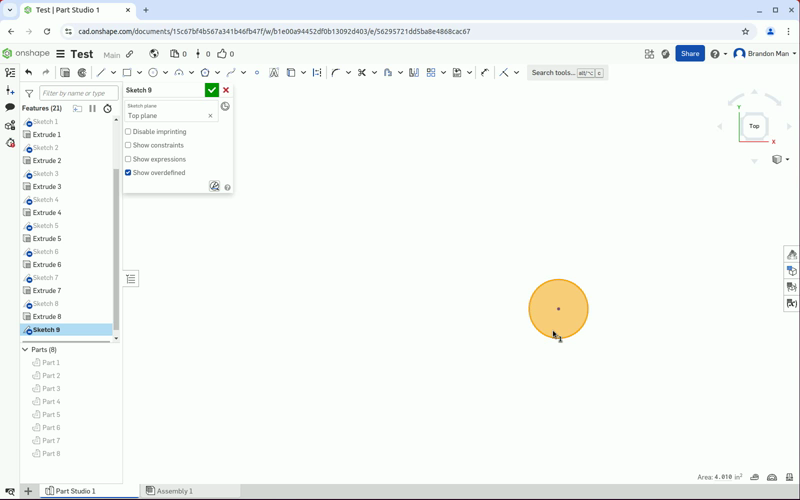
scroll(-6)
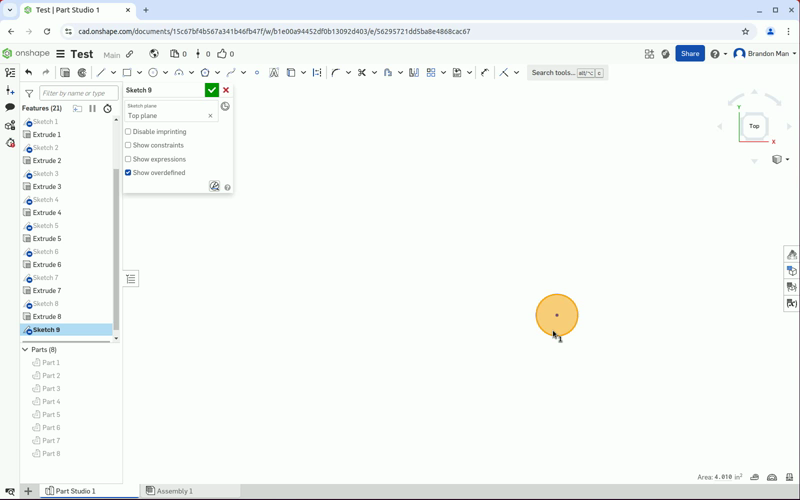
scroll(-6)
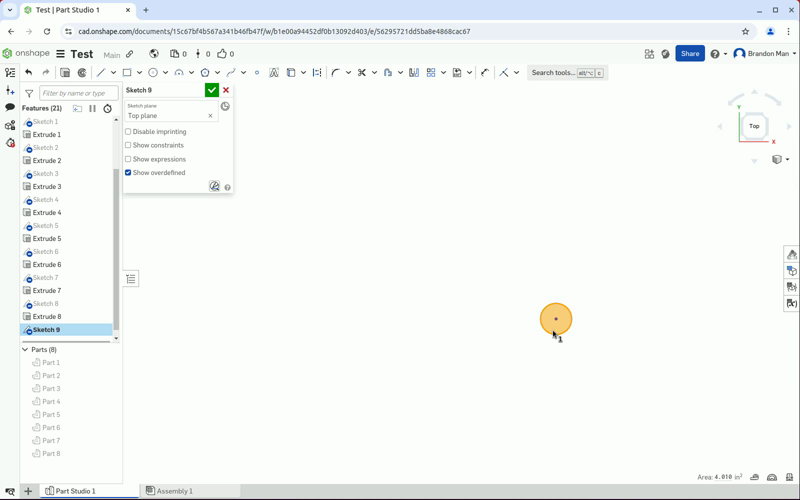
scroll(-6)
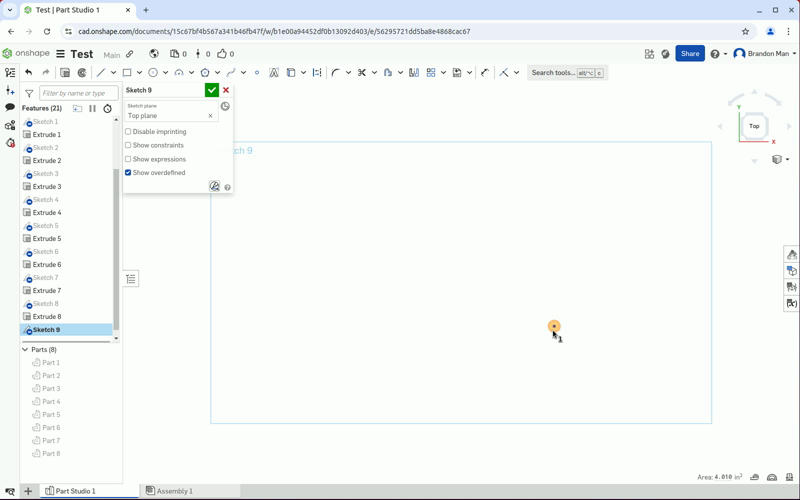
mouse_move(73, 352)
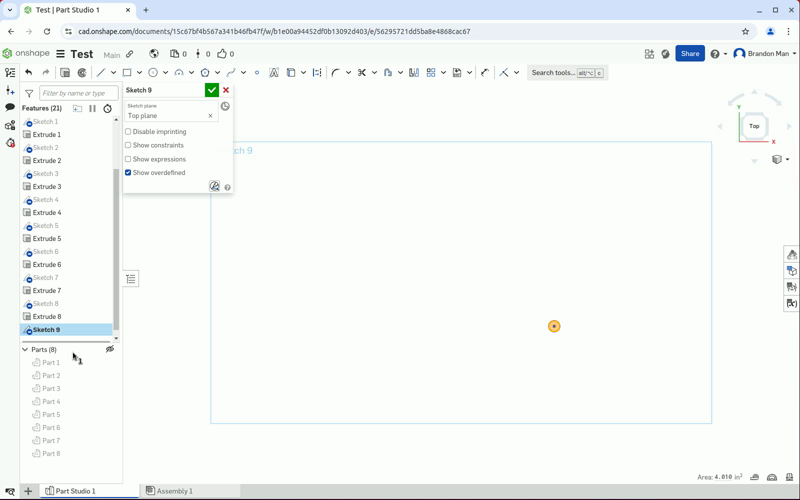
key(shift+y)
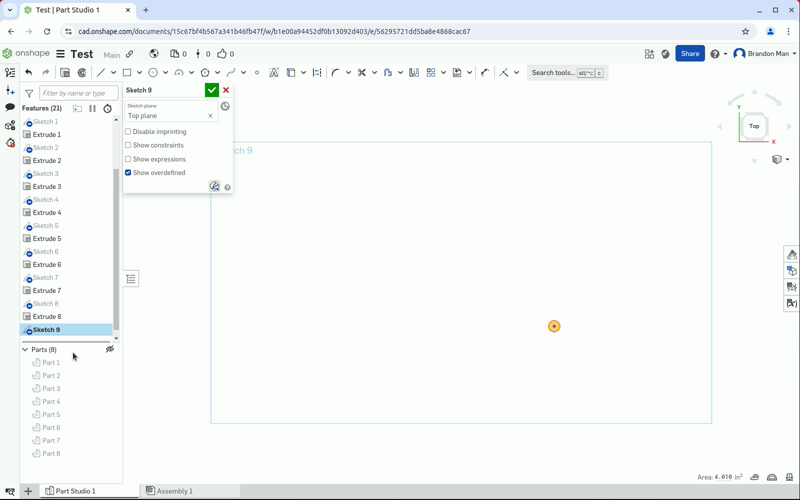
key(shift+e)
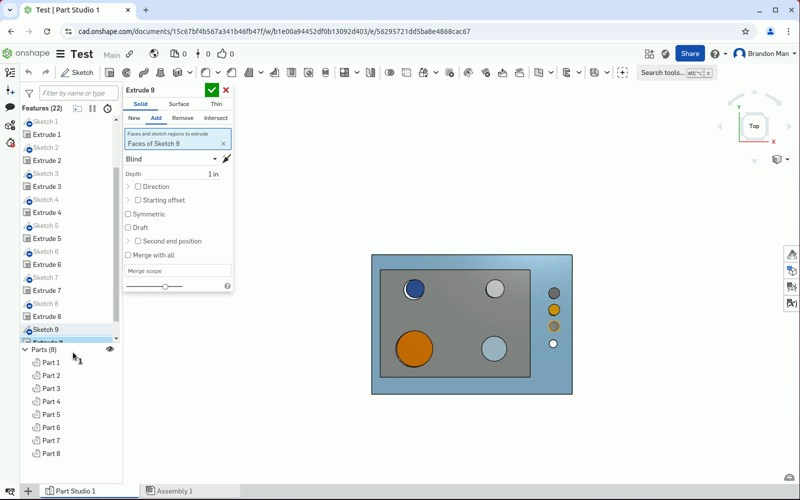
mouse_move(143, 106)
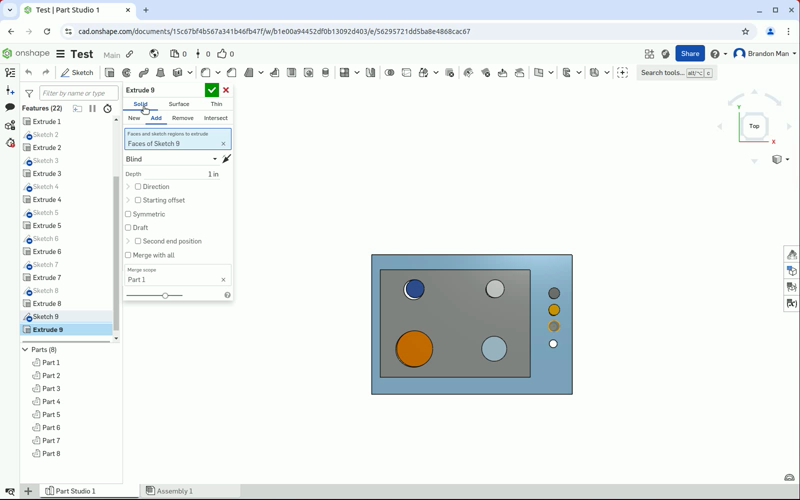
click(143, 106)
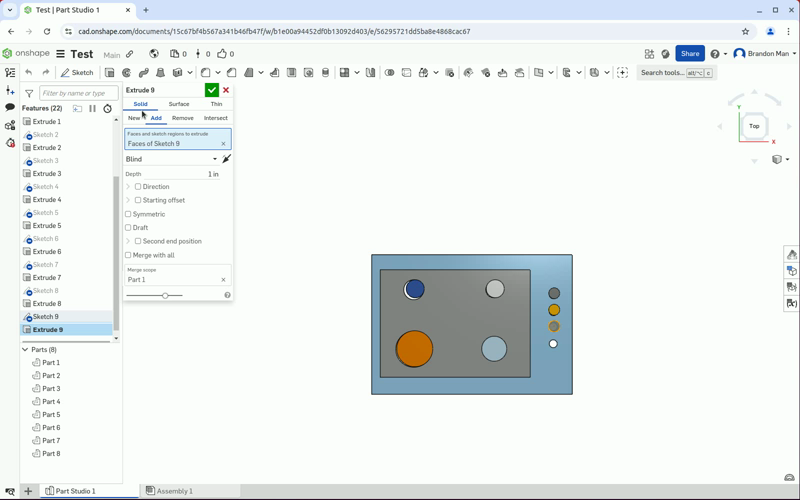
mouse_move(137, 120)
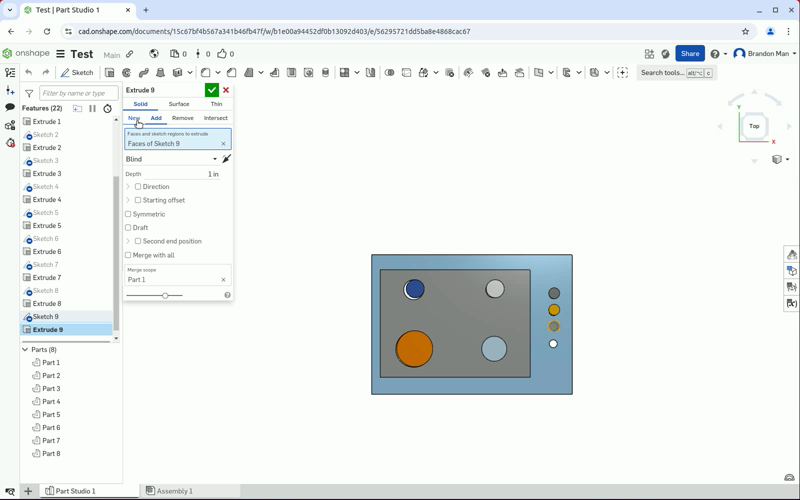
click(137, 120)
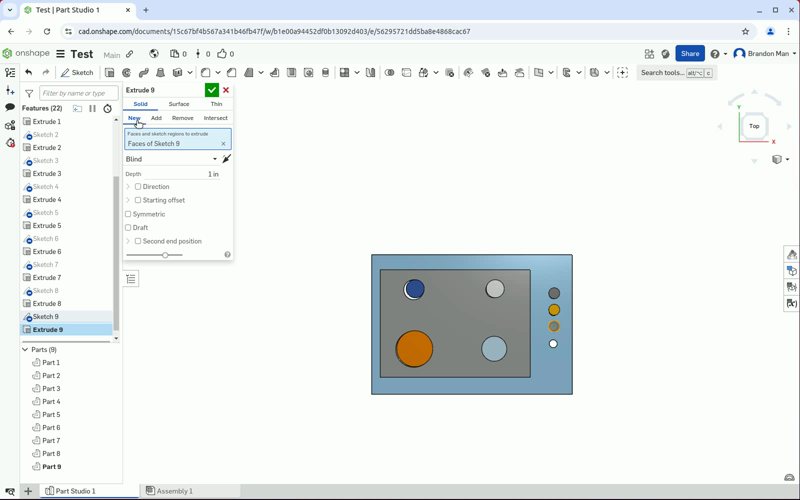
key(tab, 4)
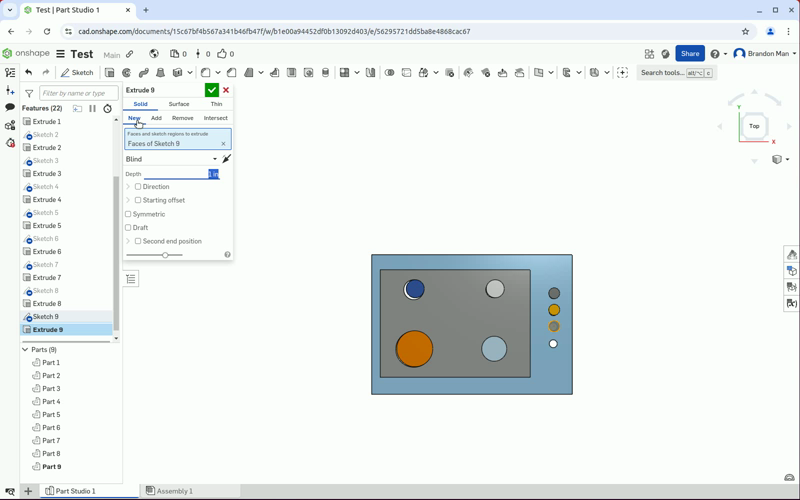
text(1.685)
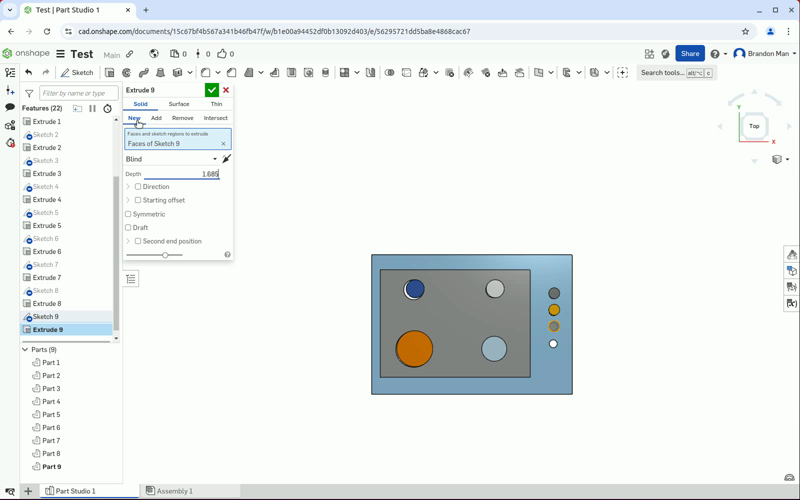
key(enter)
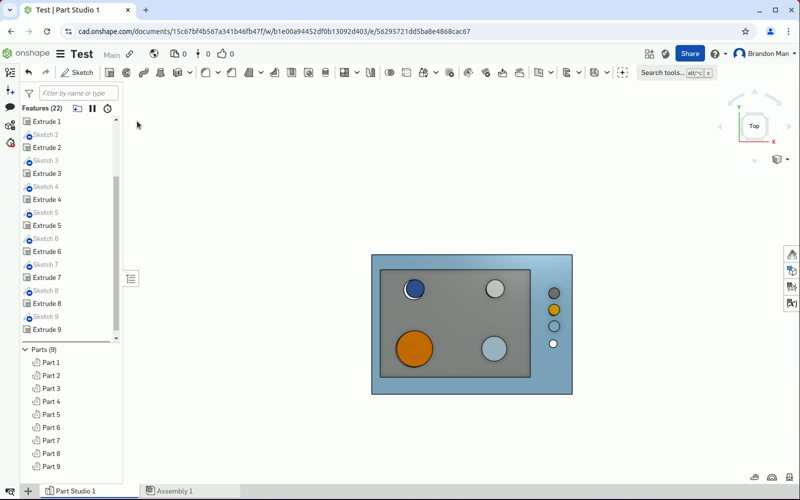
key(shift+h)
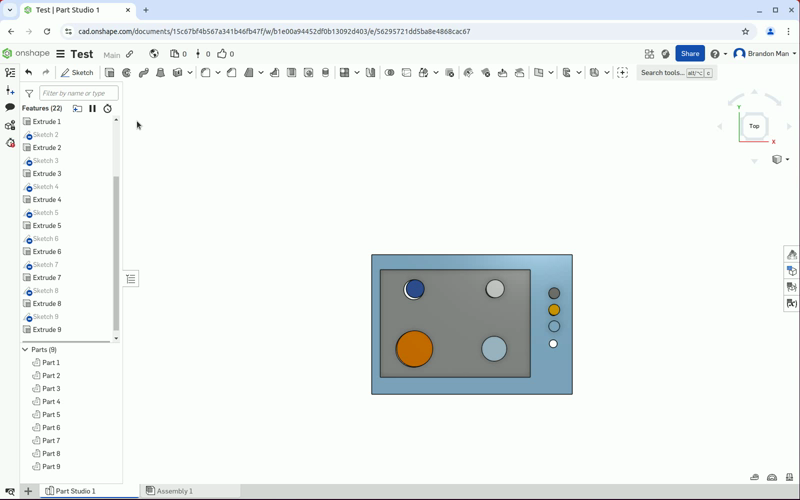
key(shift+h)
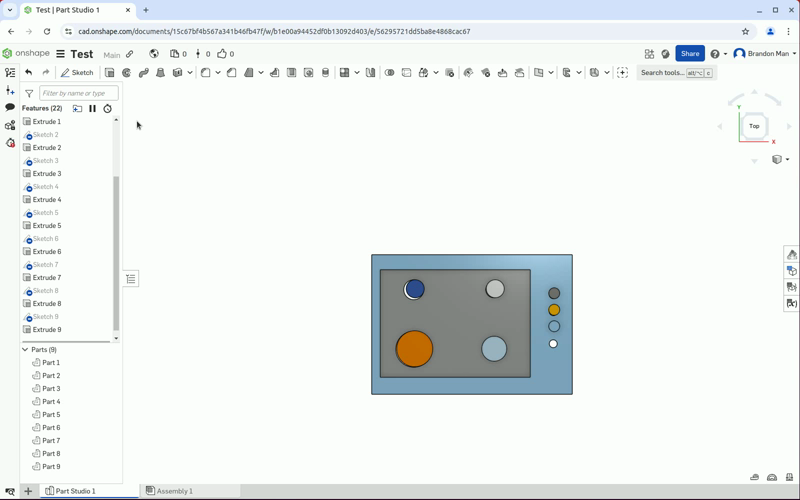
mouse_move(69, 111)
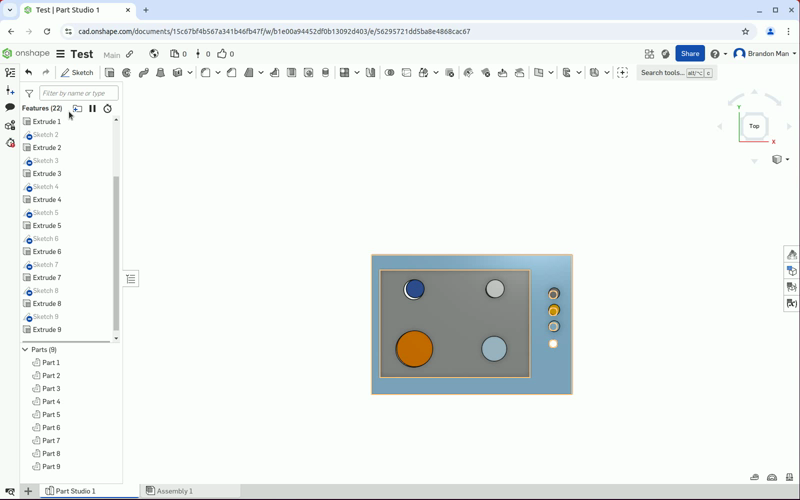
click(69, 111)
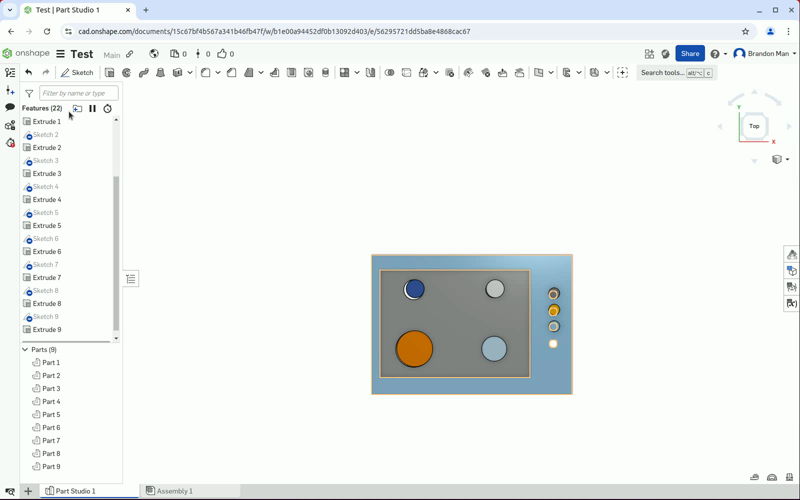
key(shift+s)
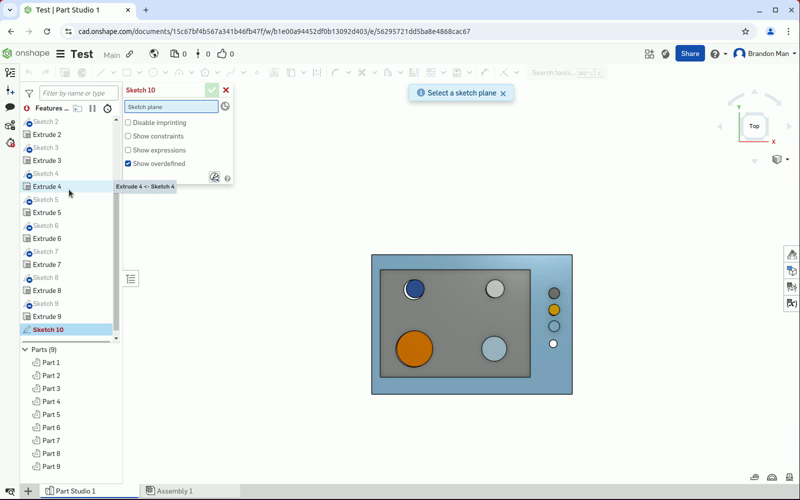
scroll(3)
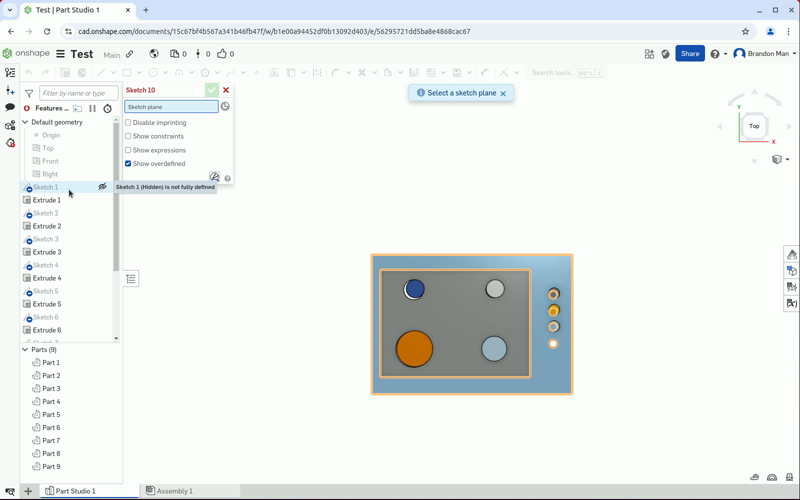
mouse_move(69, 150)
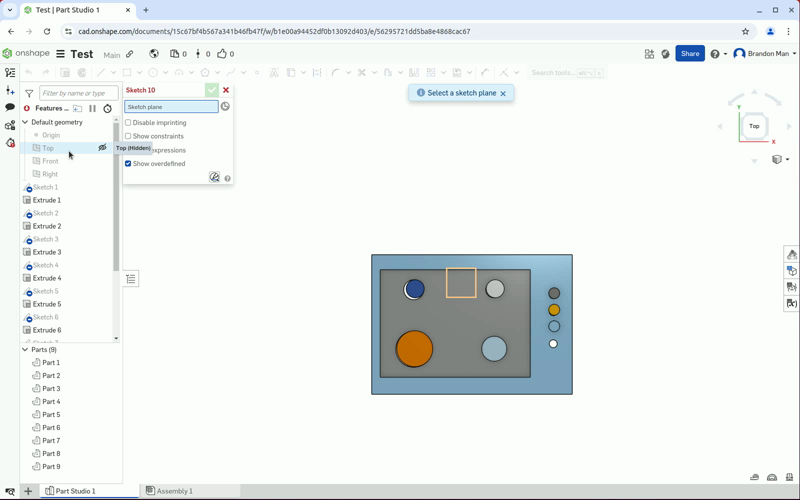
click(69, 150)
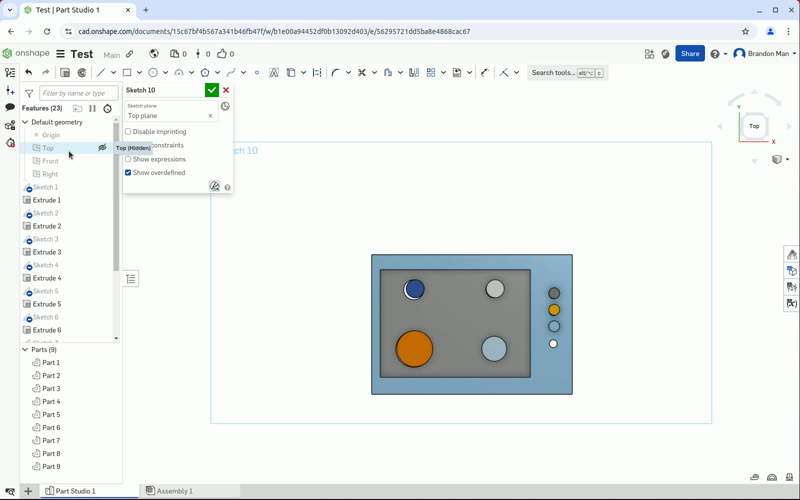
mouse_move(73, 352)
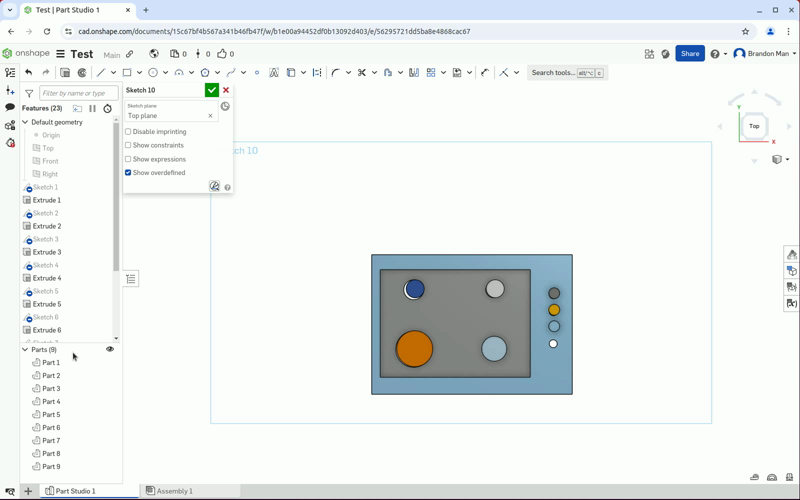
key(y)
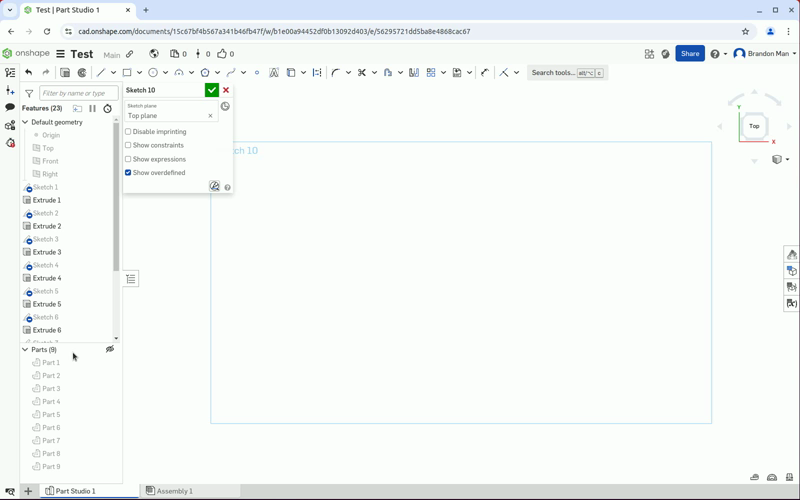
key(c)
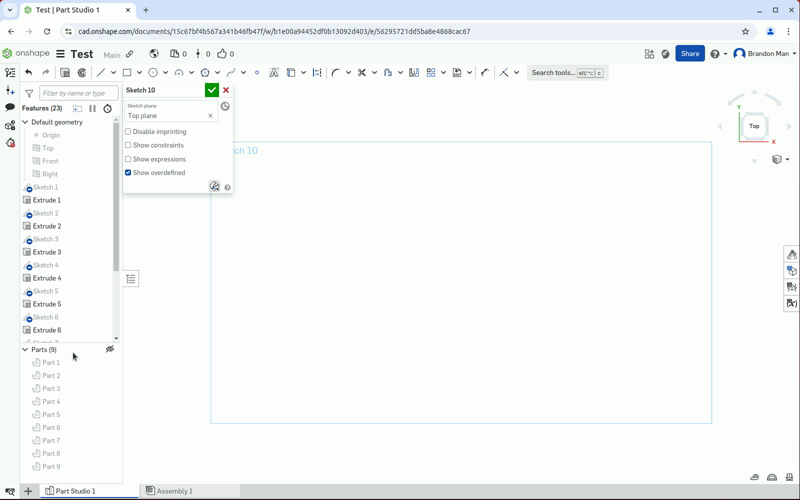
key_down(shift)
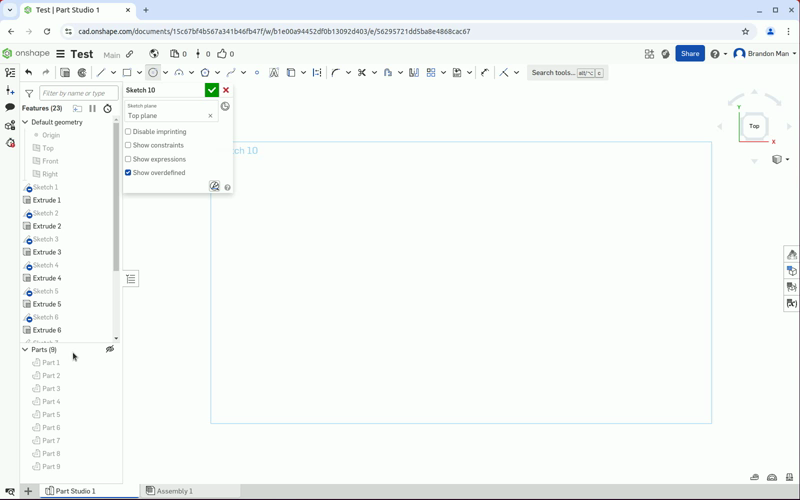
mouse_move(554, 341)
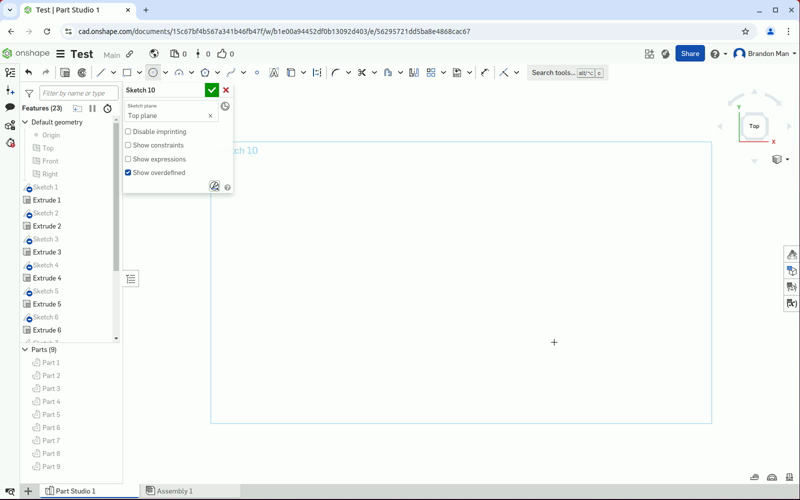
click(554, 341)
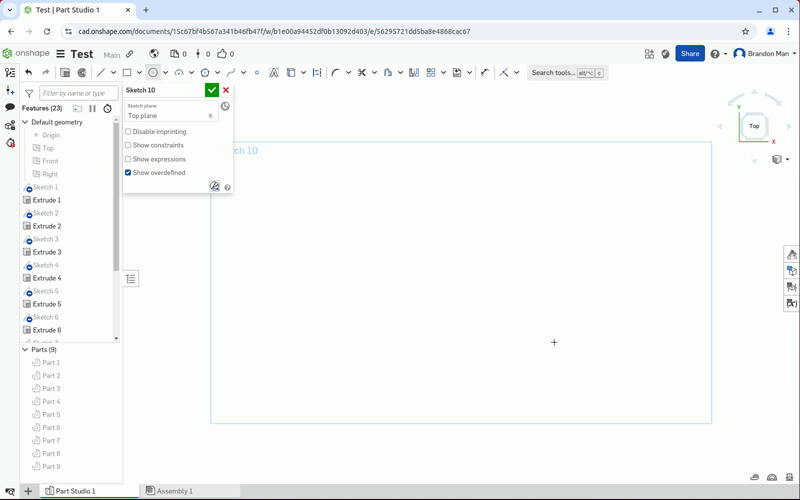
key_up(shift)
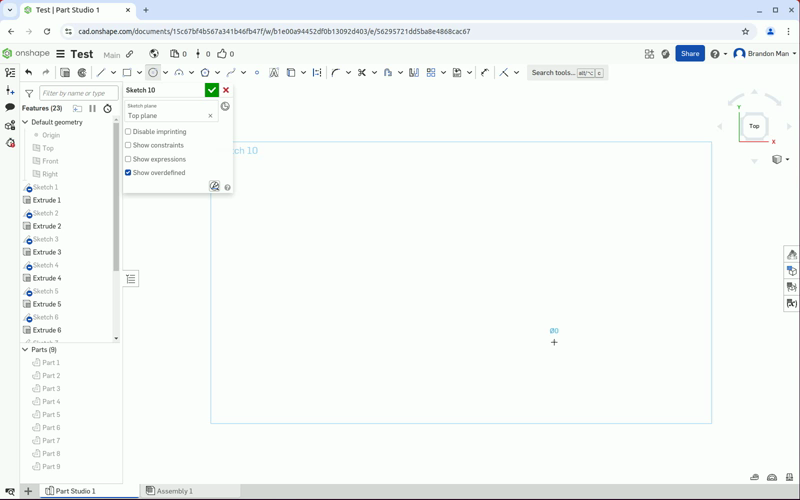
mouse_move(559, 341)
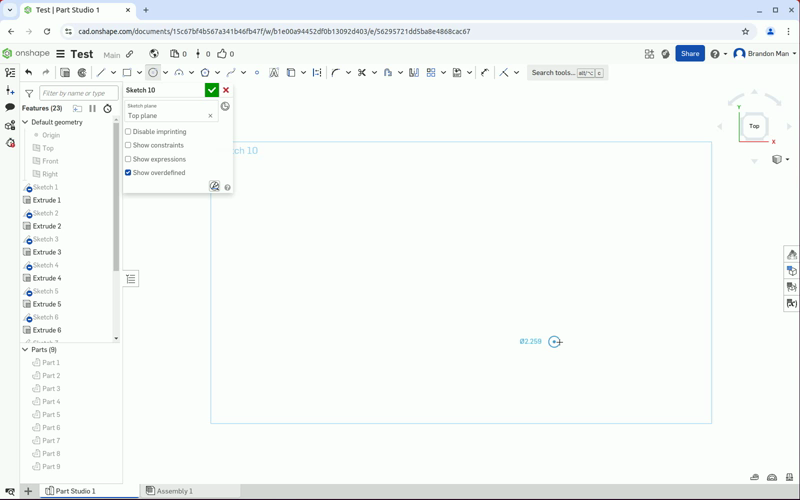
click(559, 341)
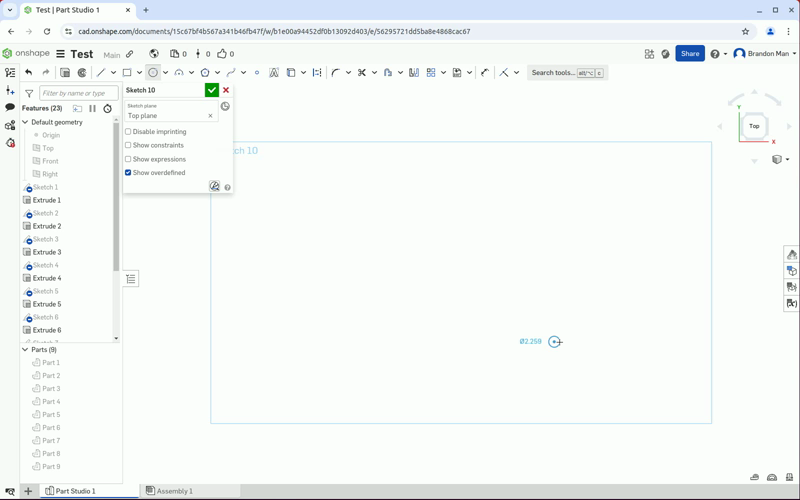
key(esc)
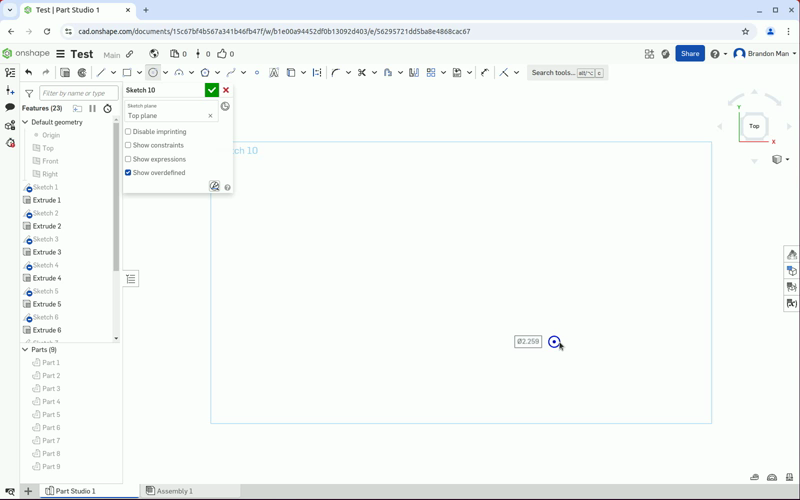
mouse_move(549, 341)
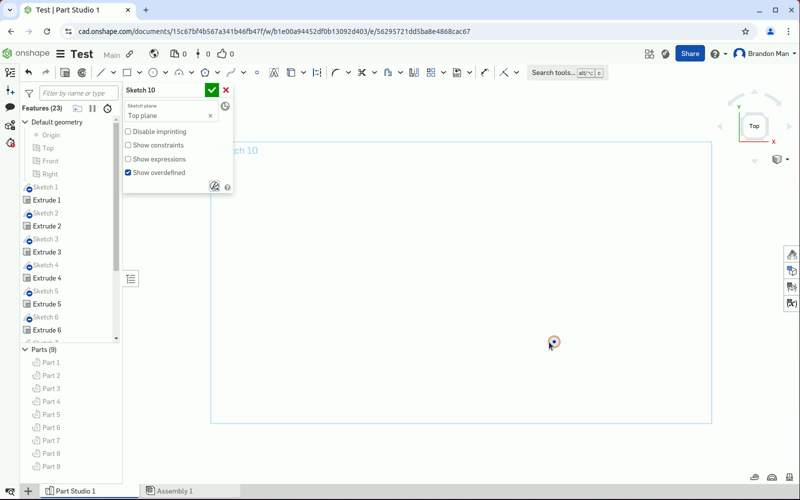
scroll(6)
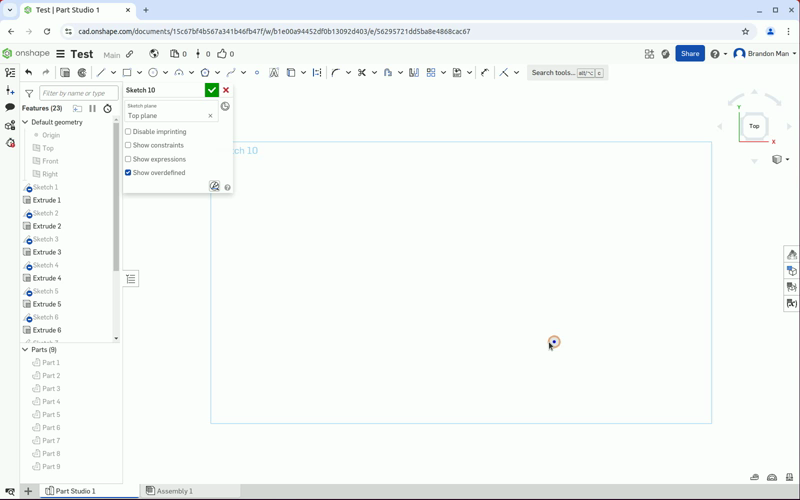
scroll(6)
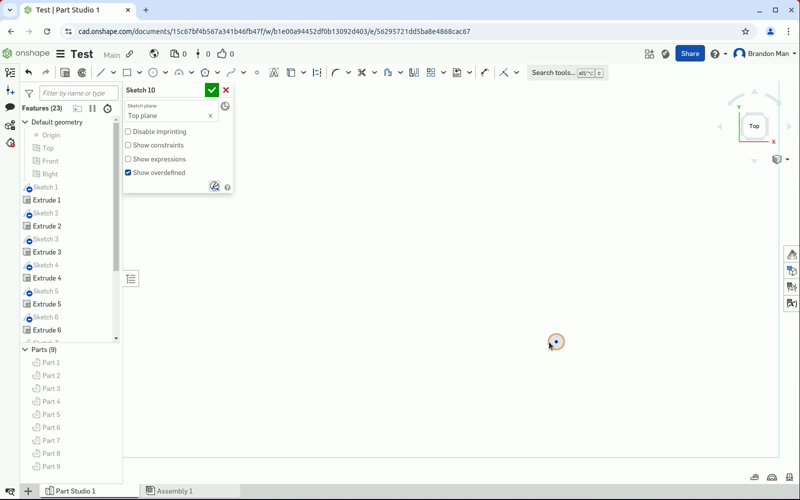
scroll(6)
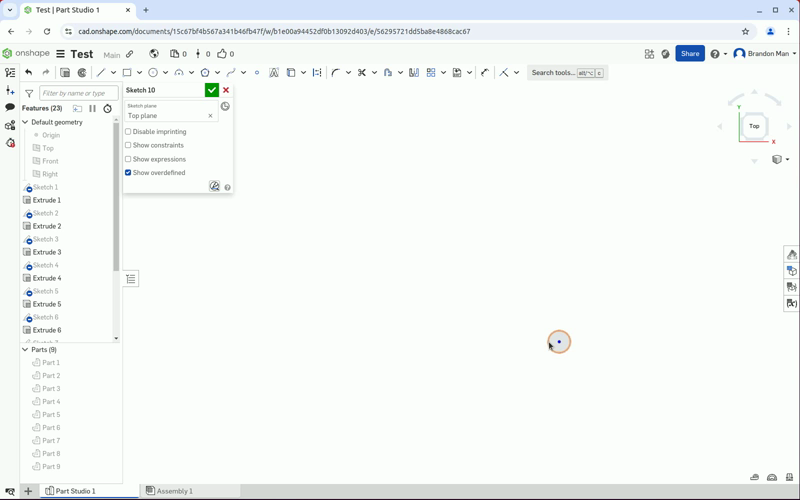
scroll(6)
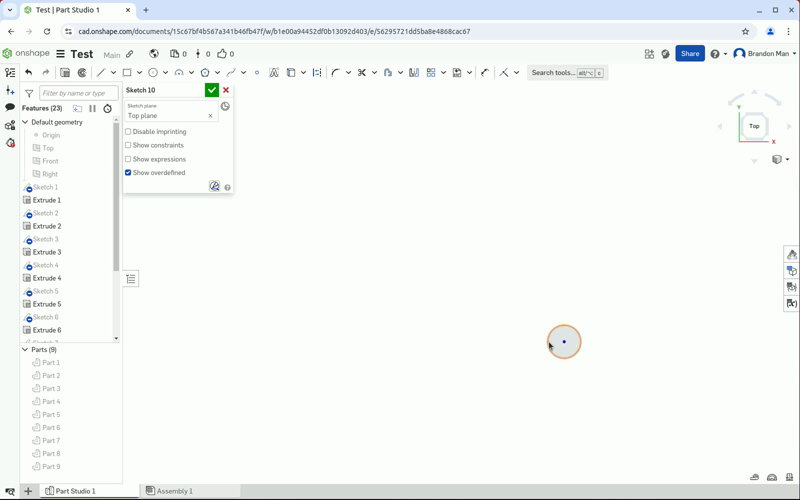
scroll(6)
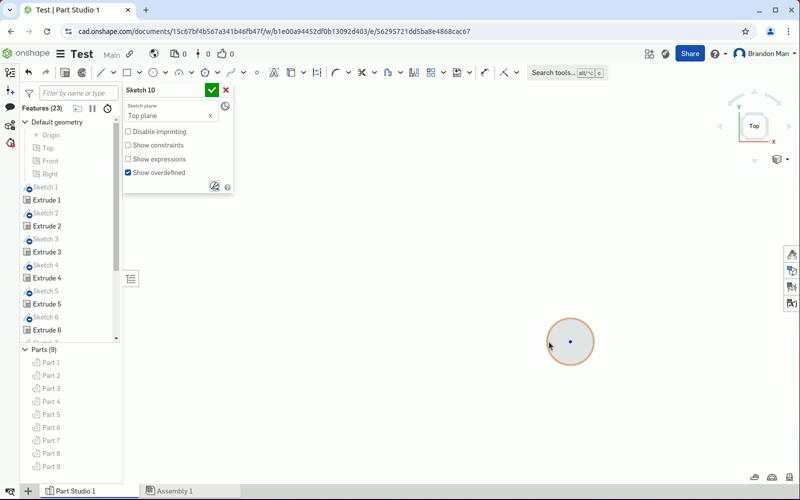
scroll(6)
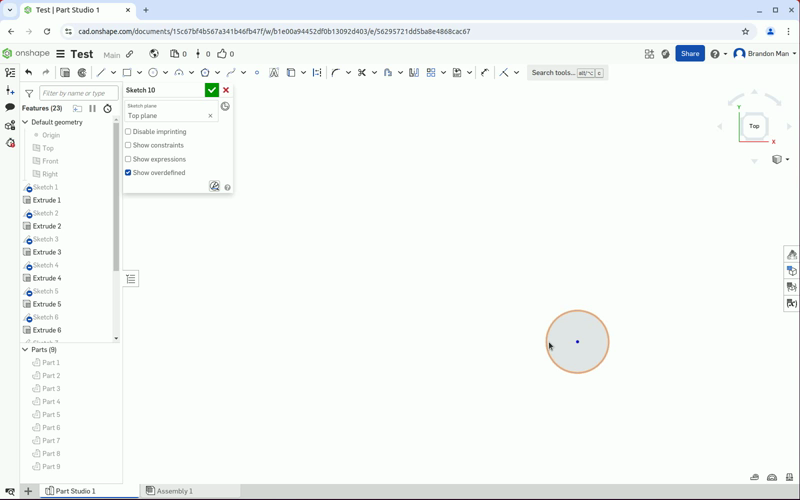
scroll(6)
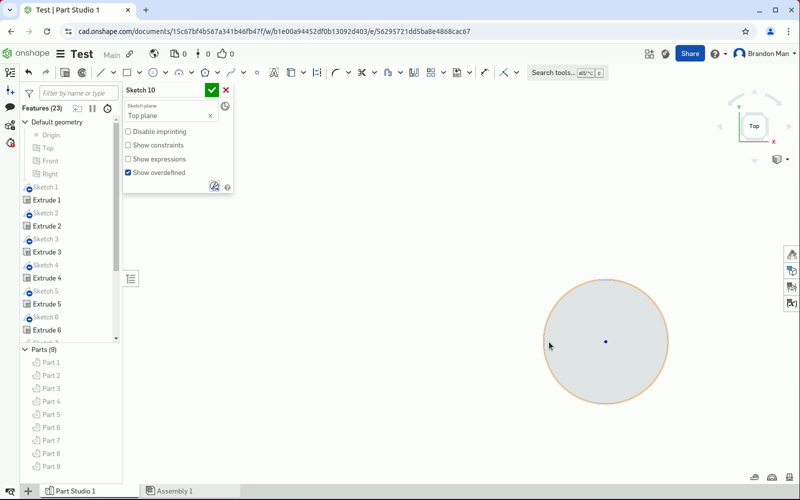
click(549, 341)
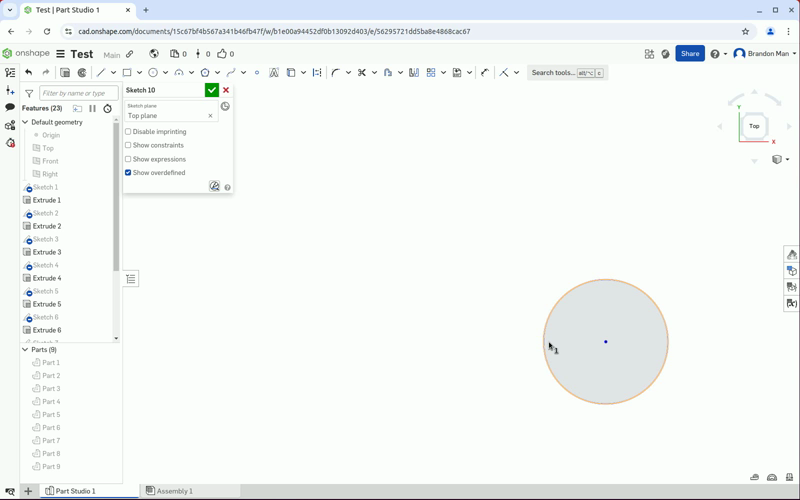
scroll(-6)
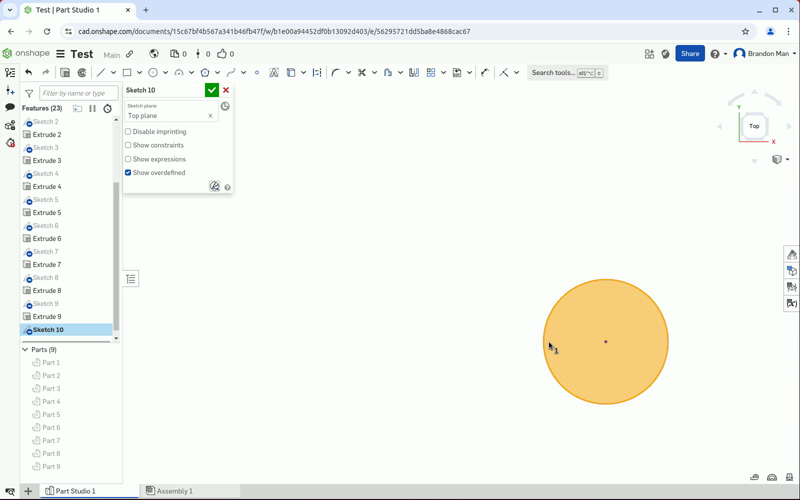
scroll(-6)
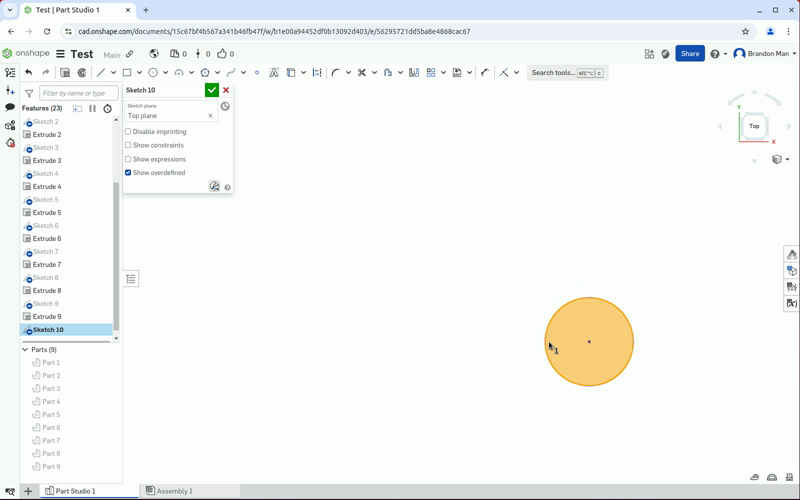
scroll(-6)
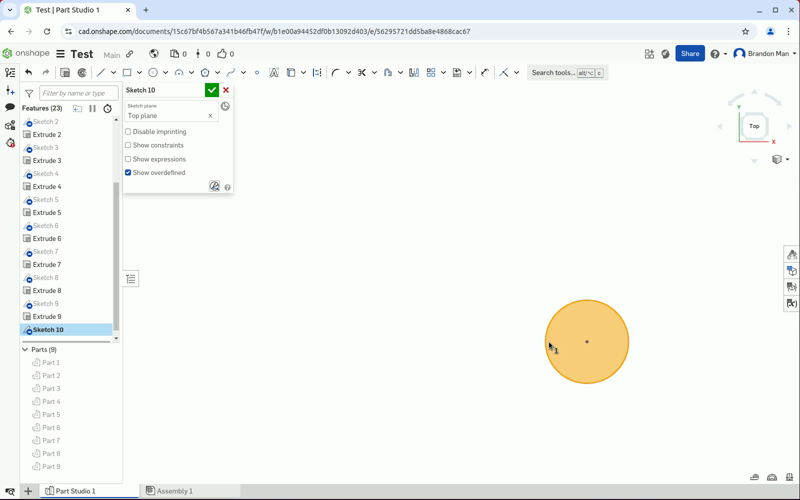
scroll(-6)
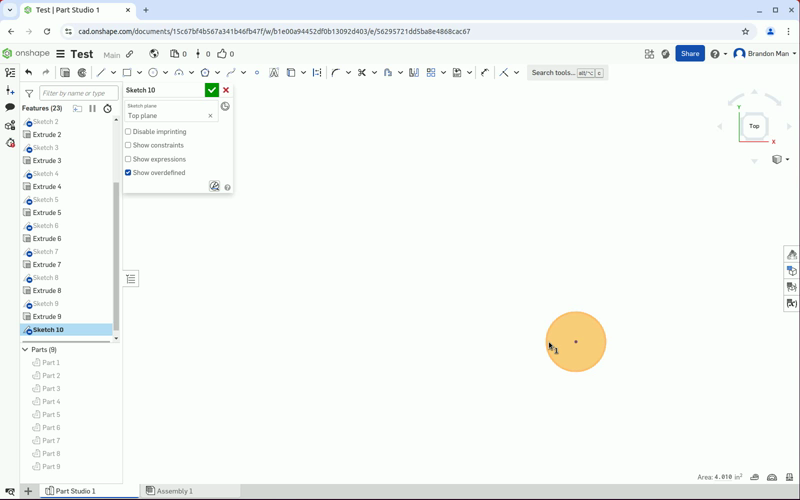
scroll(-6)
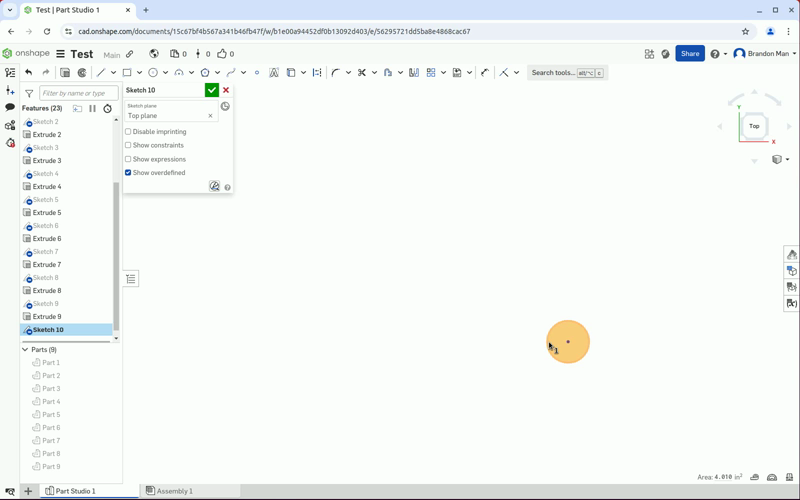
scroll(-6)
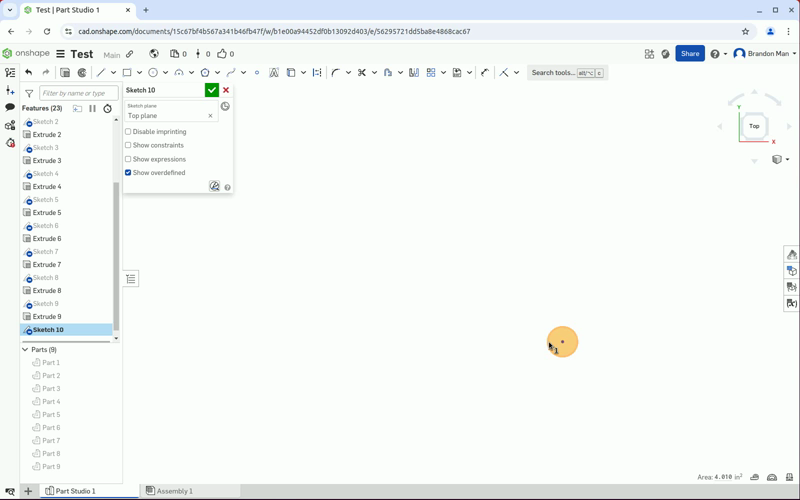
scroll(-6)
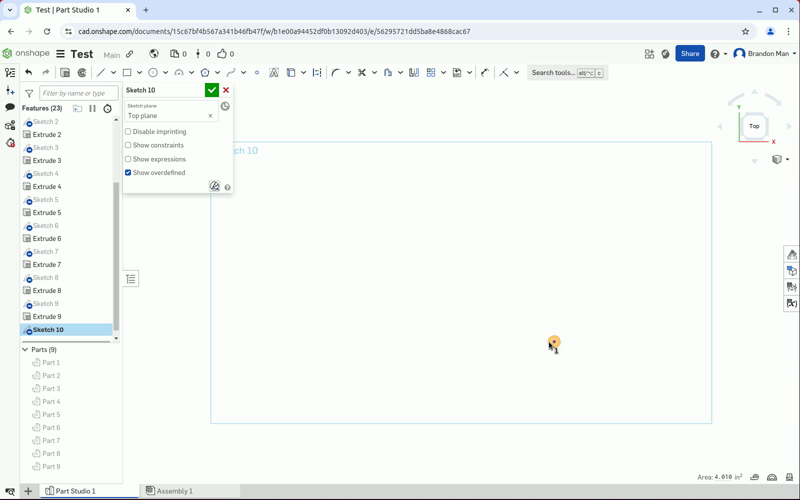
mouse_move(73, 352)
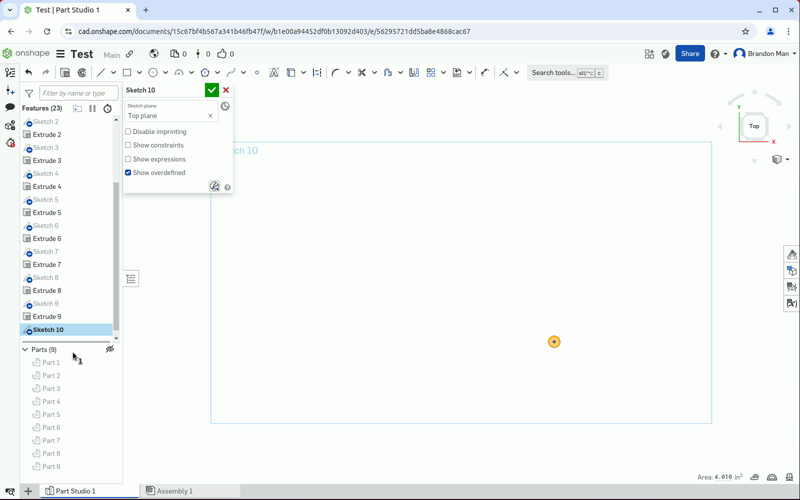
key(shift+y)
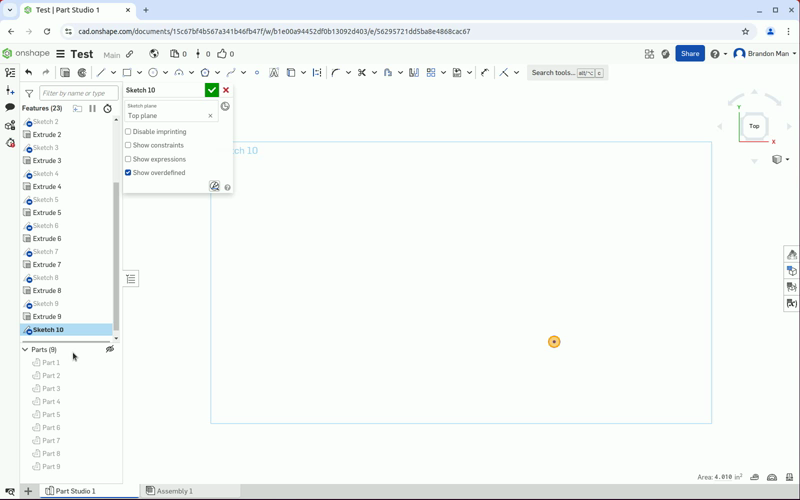
key(shift+e)
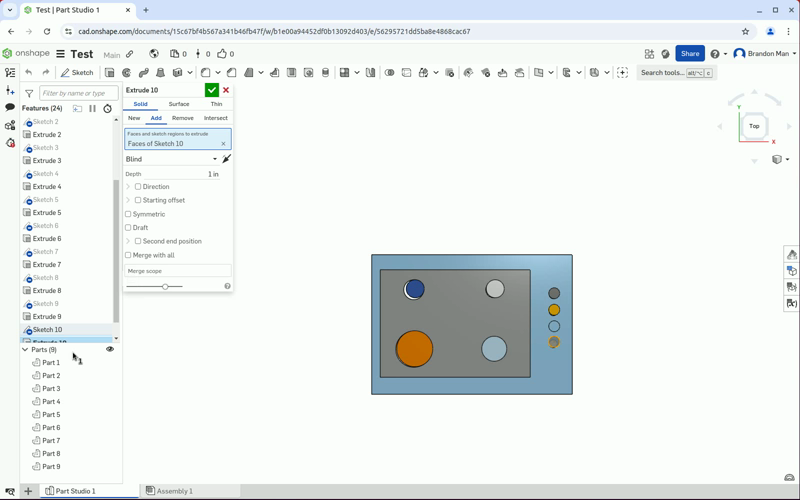
mouse_move(143, 106)
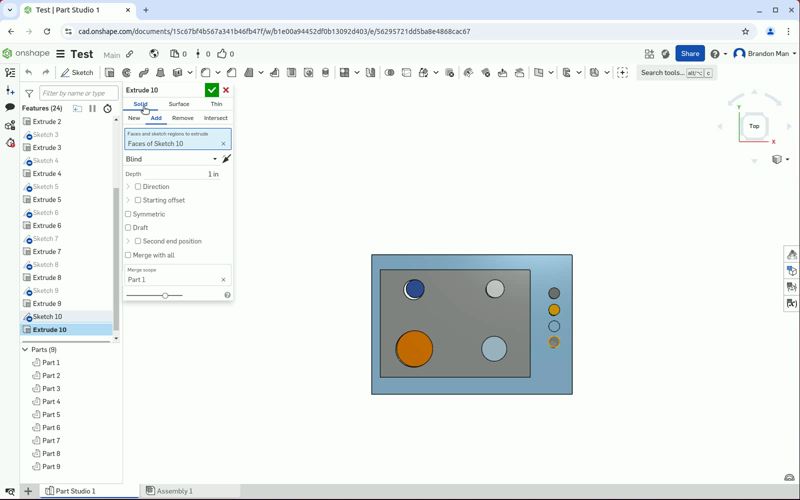
click(143, 106)
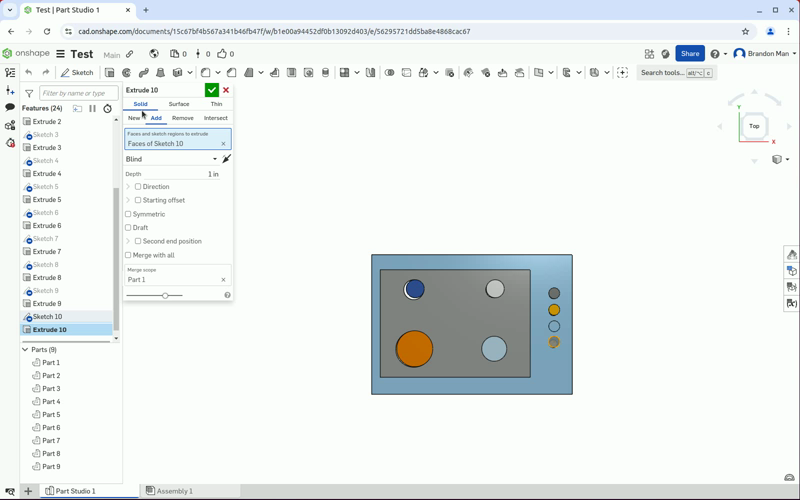
mouse_move(137, 120)
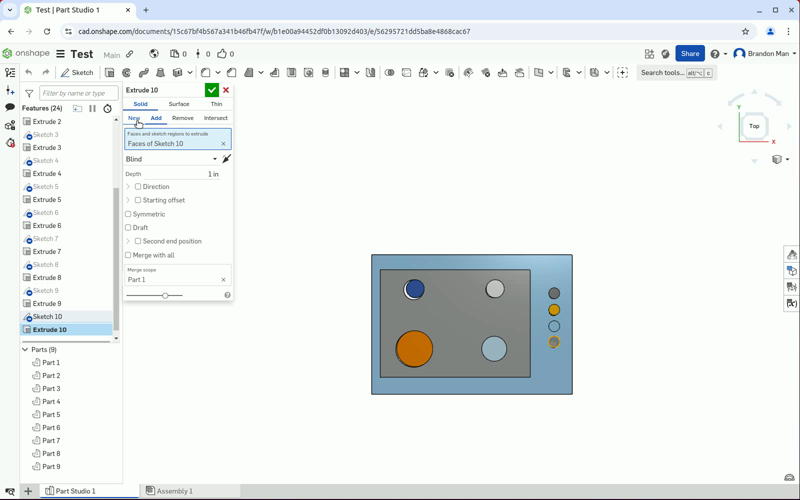
click(137, 120)
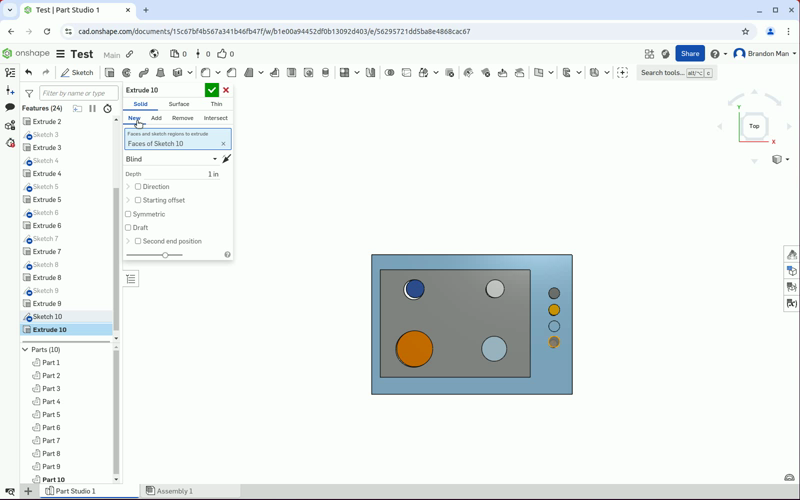
key(tab, 4)
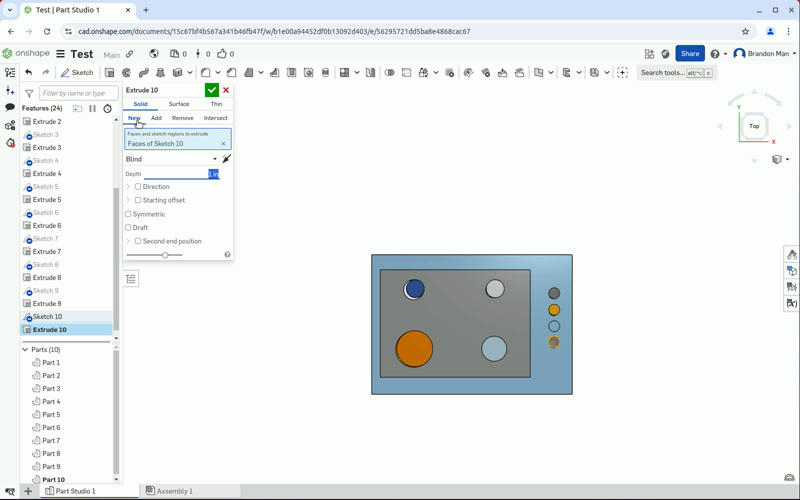
text(1.685)
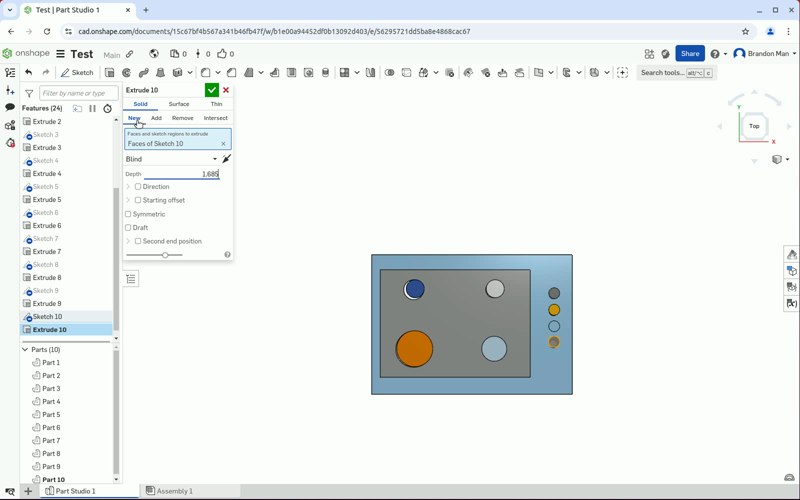
key(enter)
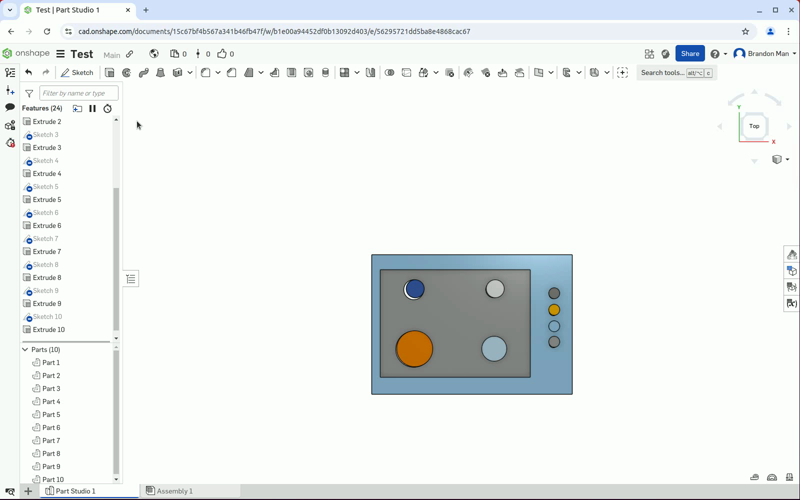
key(shift+h)
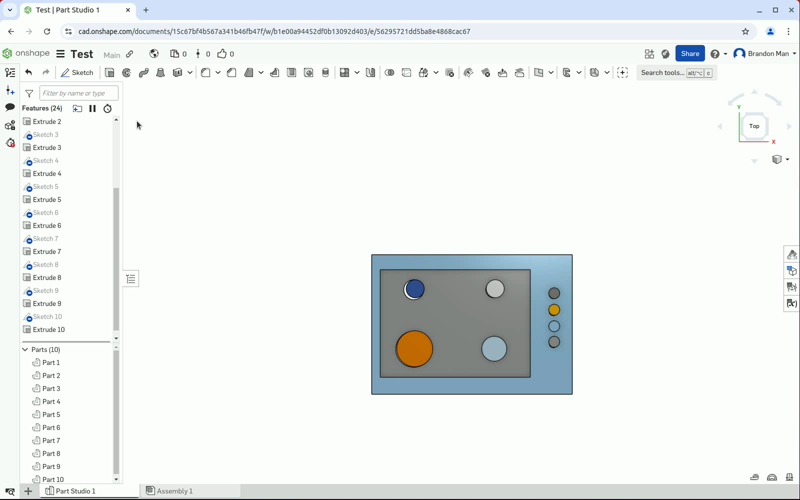
key(shift+h)
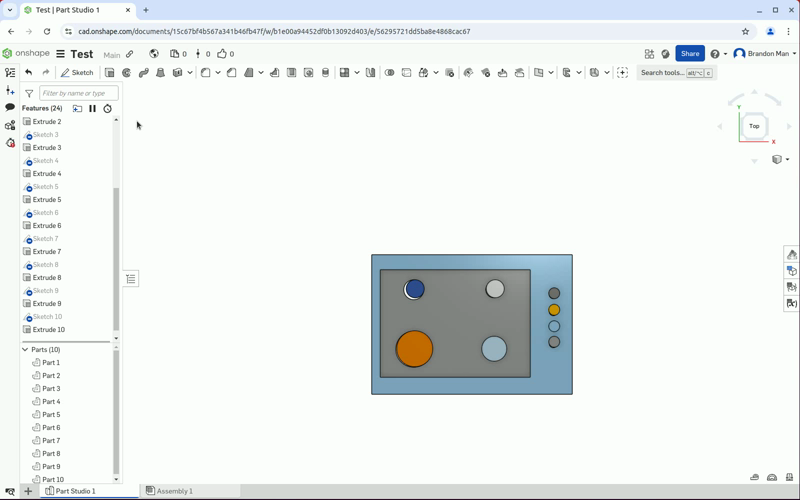
key(shift+7)
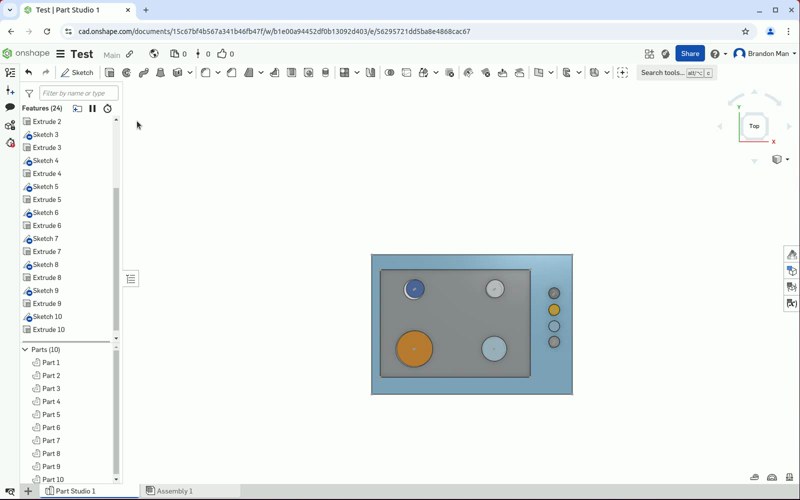
key(up, 3)
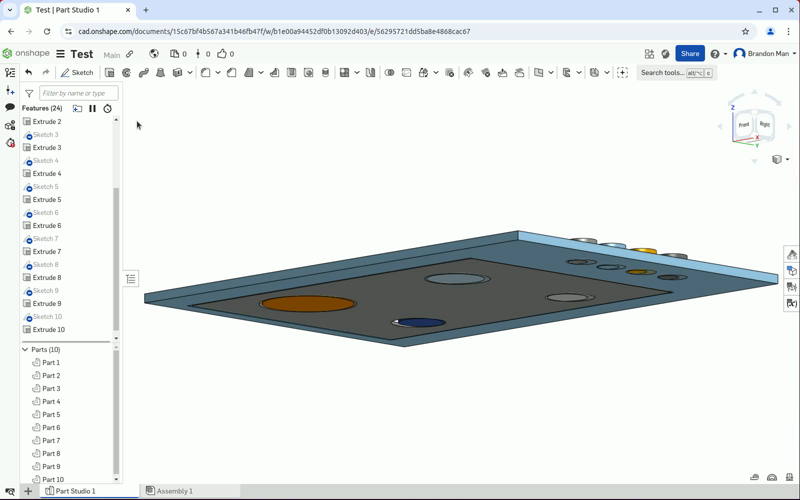
key(left, 3)
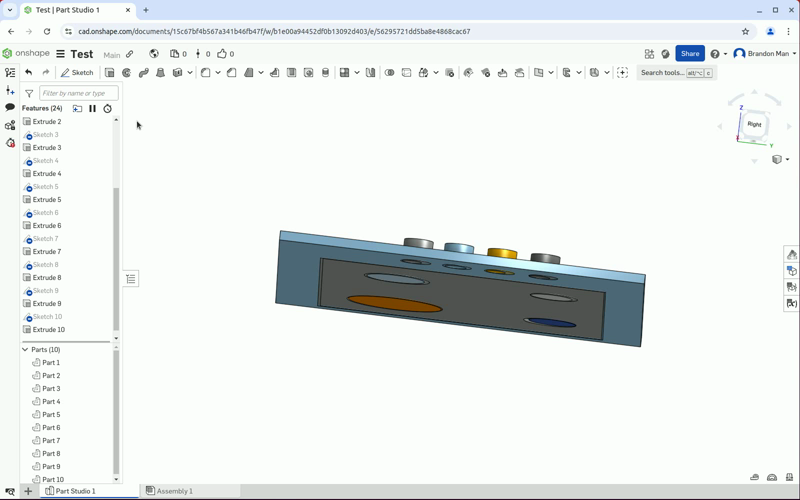
key(right, 3)
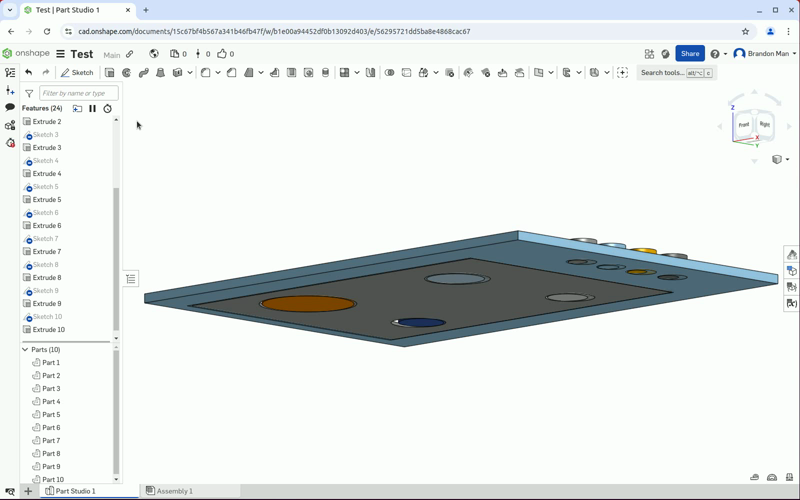
key(down, 3)
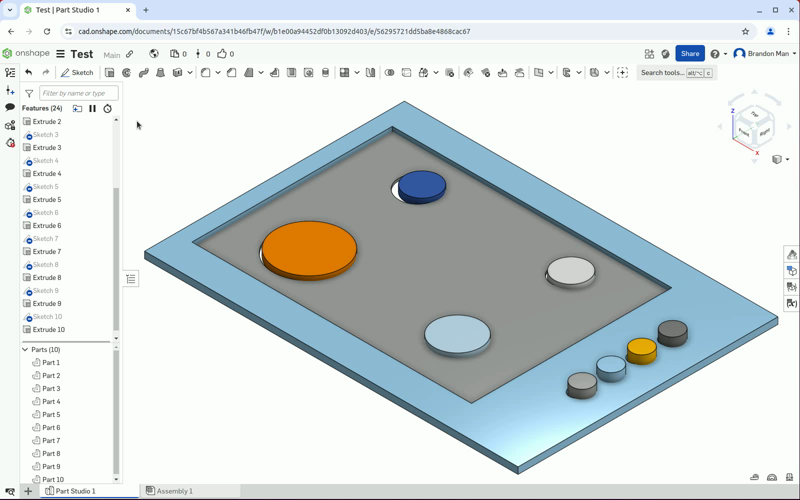
mouse_move(69, 85)
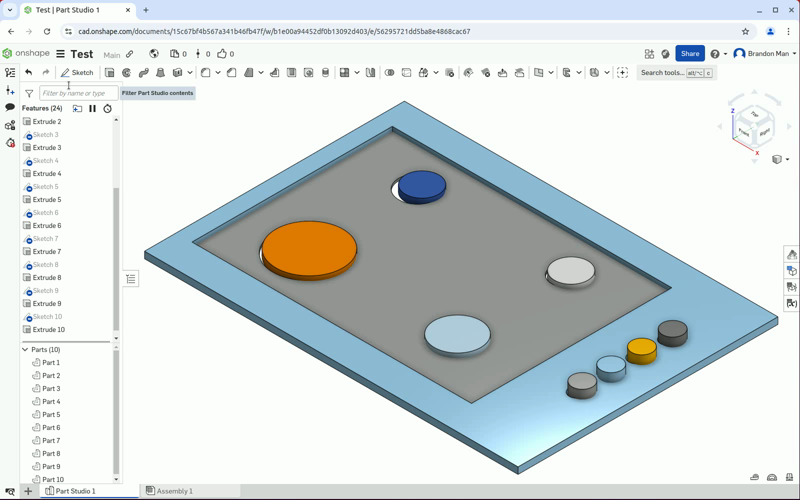
click(69, 85)